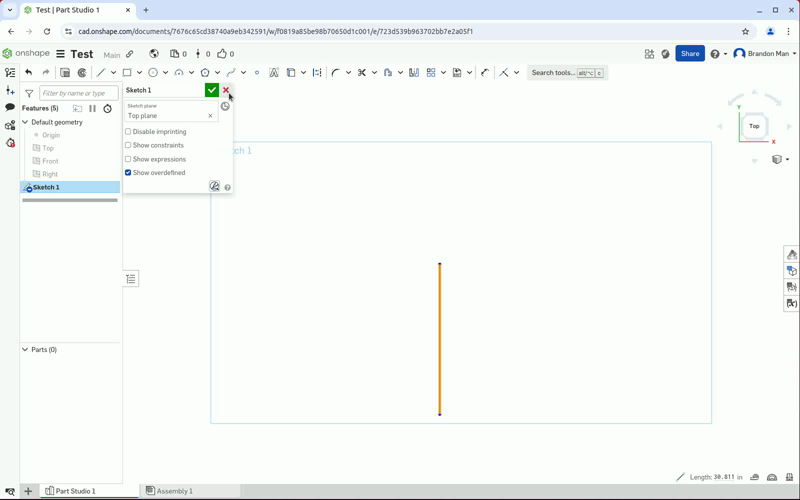
key(shift+h)
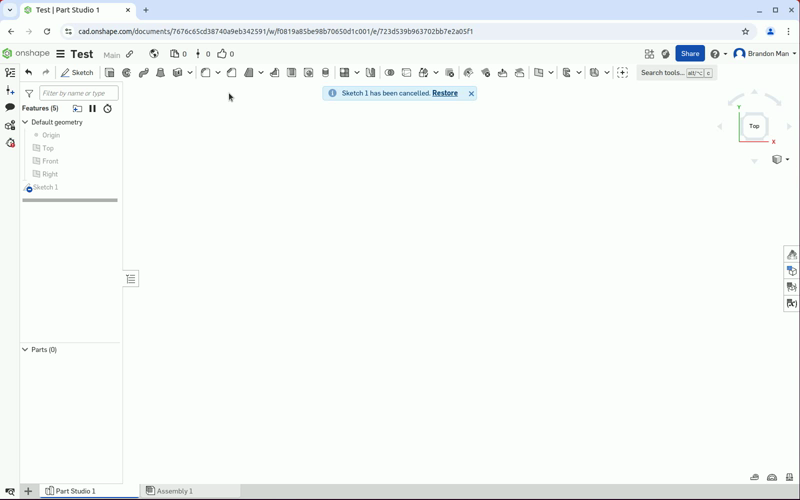
mouse_move(73, 352)
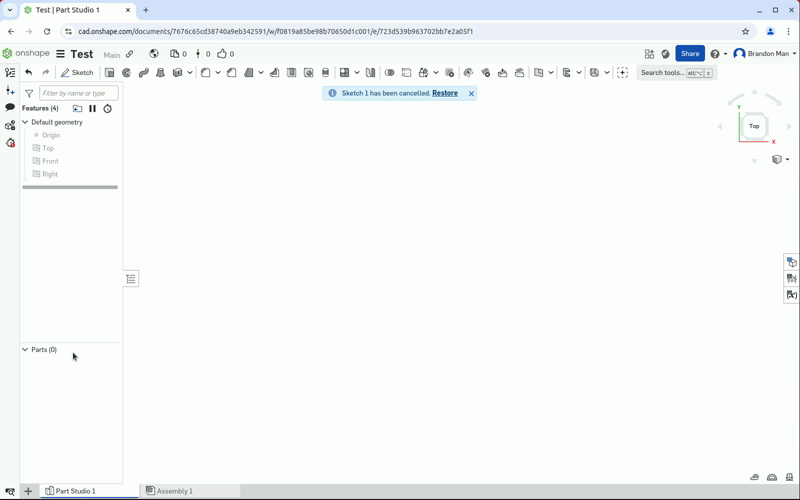
key(y)
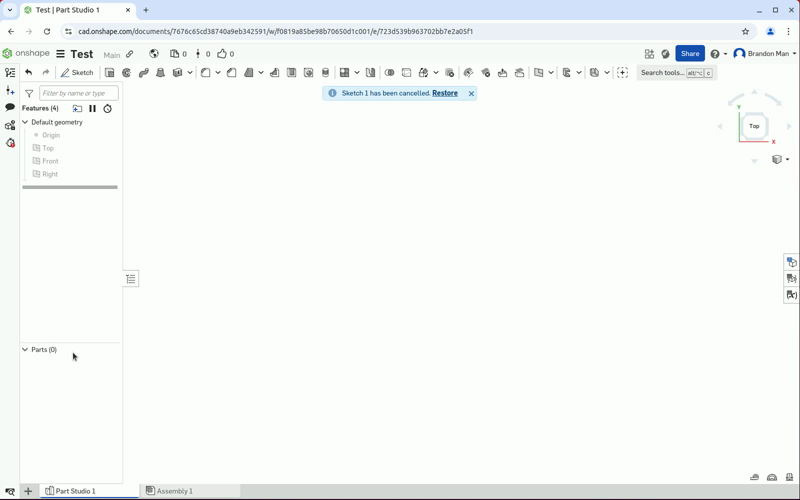
key(shift+p)
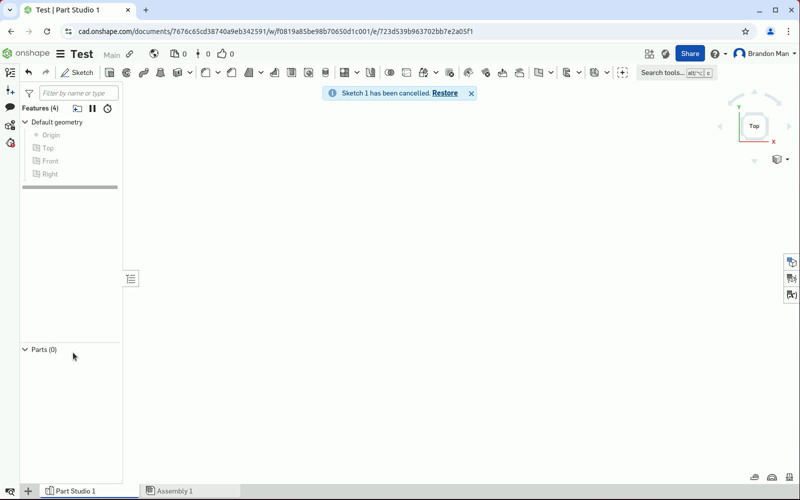
key(space)
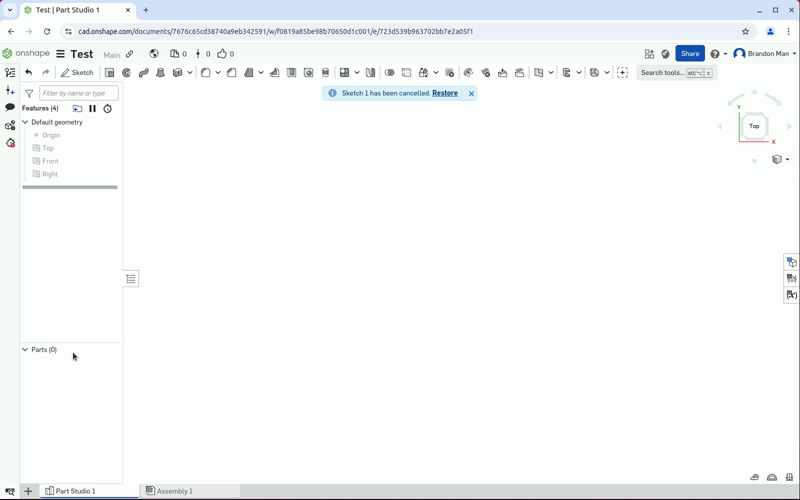
key_down(shift)
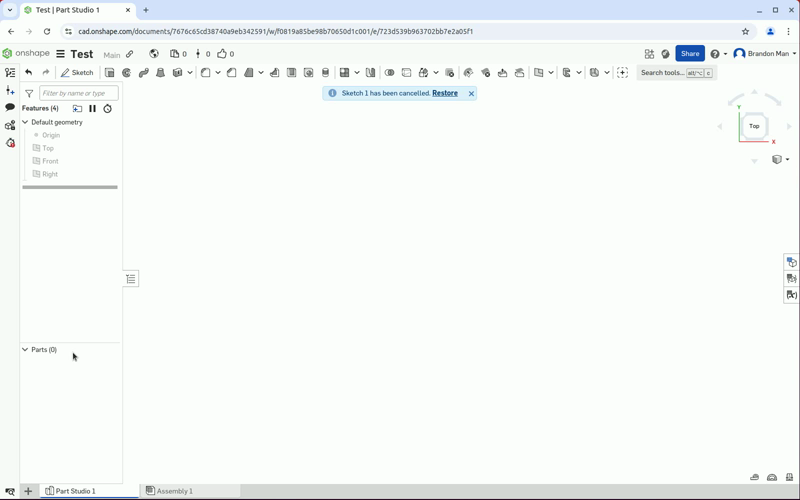
key(up)
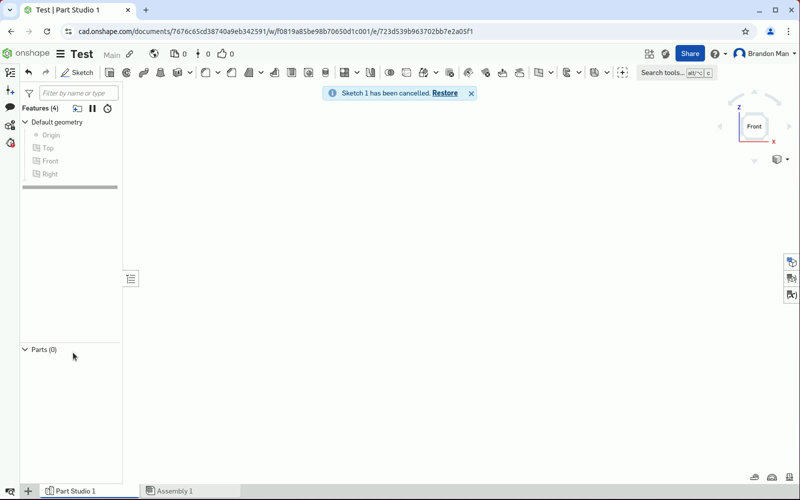
key_up(shift)
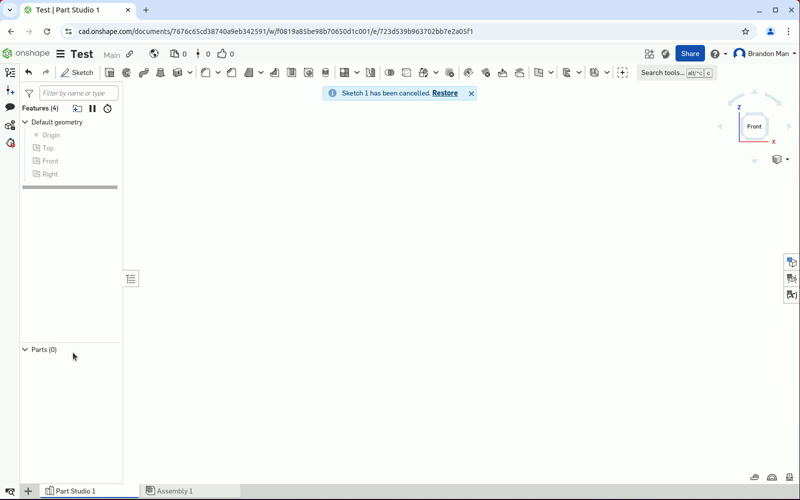
mouse_move(73, 352)
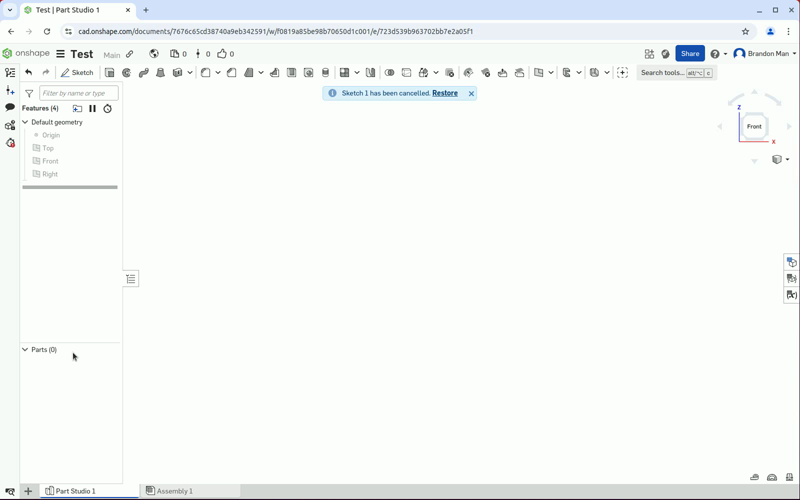
key(shift+y)
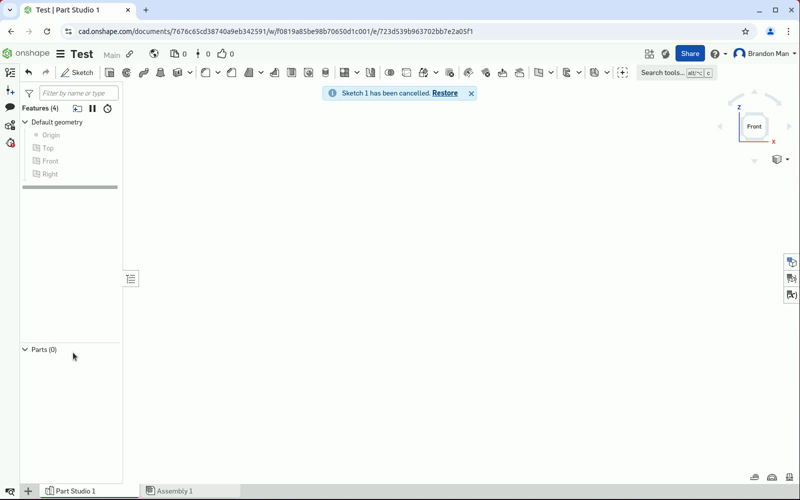
key(shift+s)
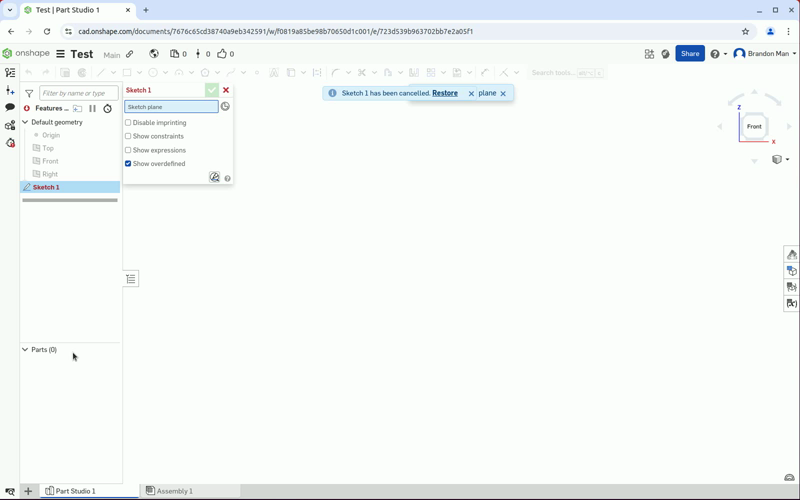
mouse_move(73, 163)
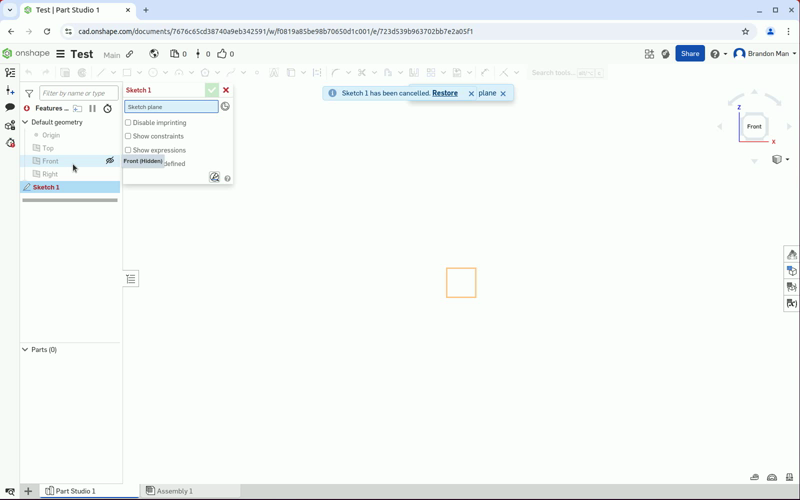
click(73, 163)
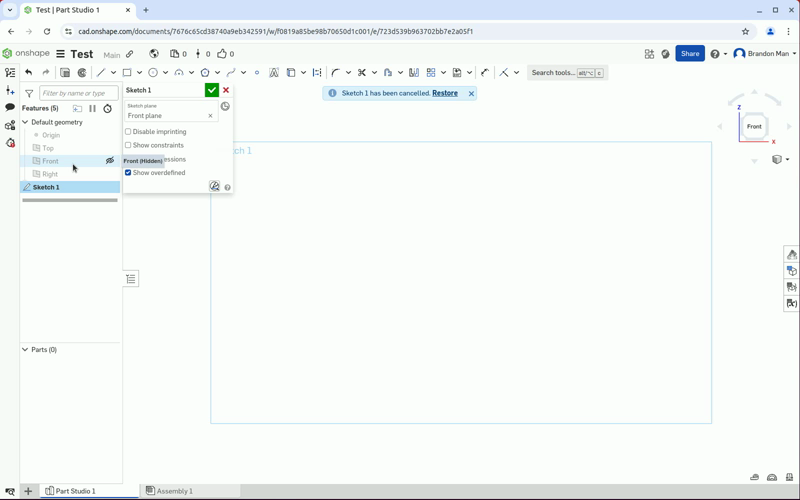
mouse_move(73, 352)
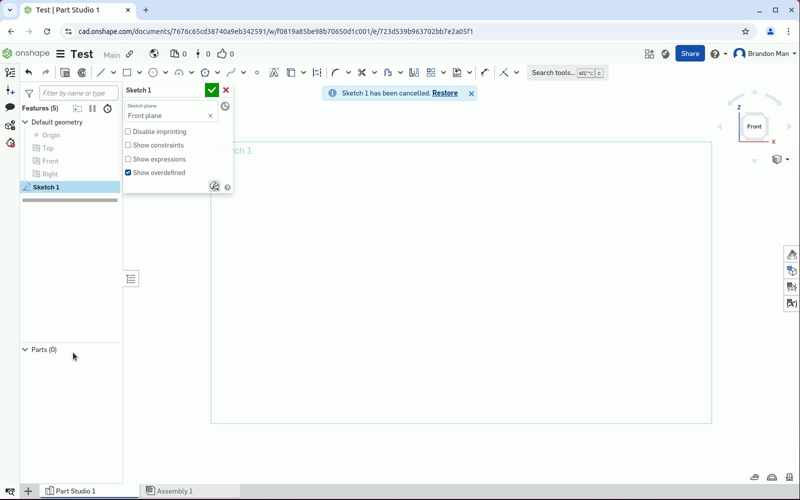
key(y)
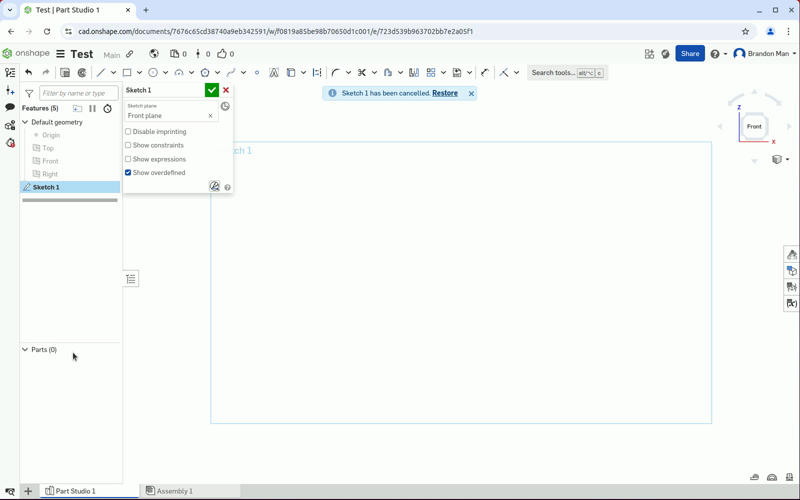
key(l)
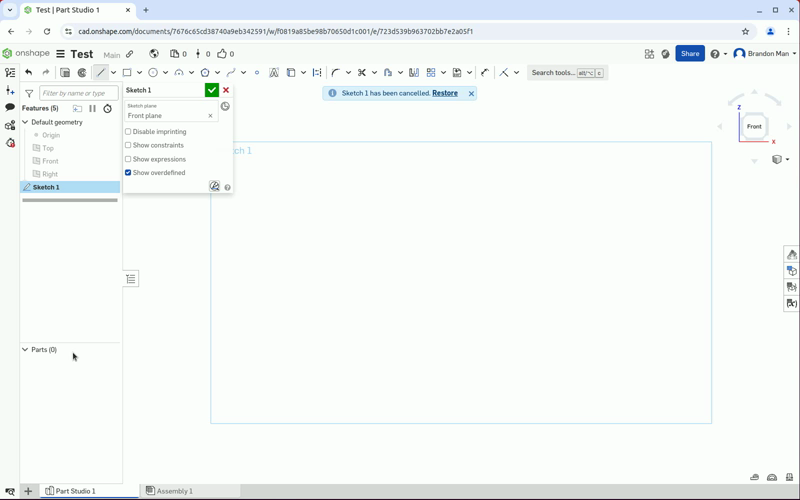
key_down(shift)
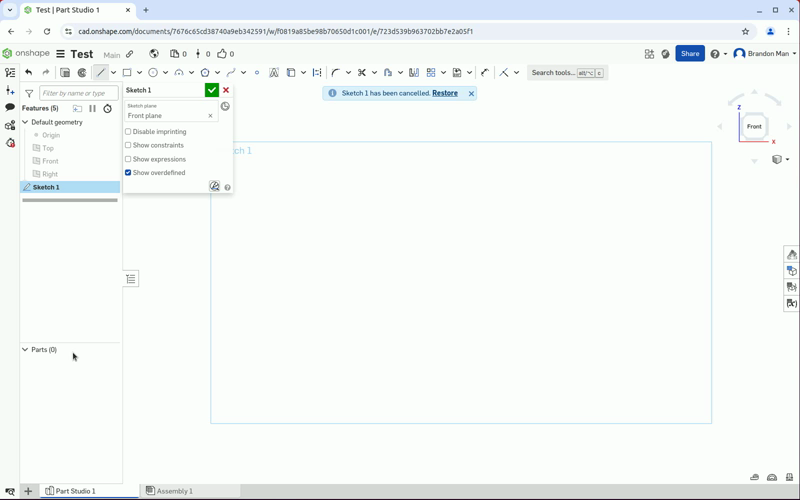
mouse_move(393, 326)
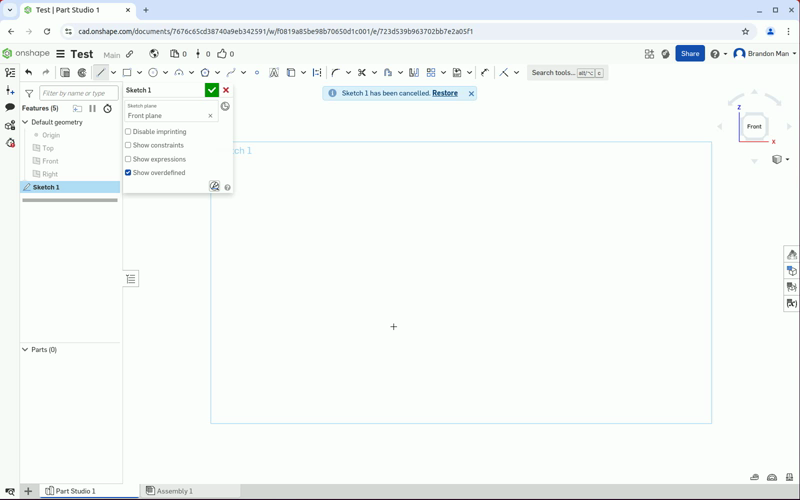
click(393, 326)
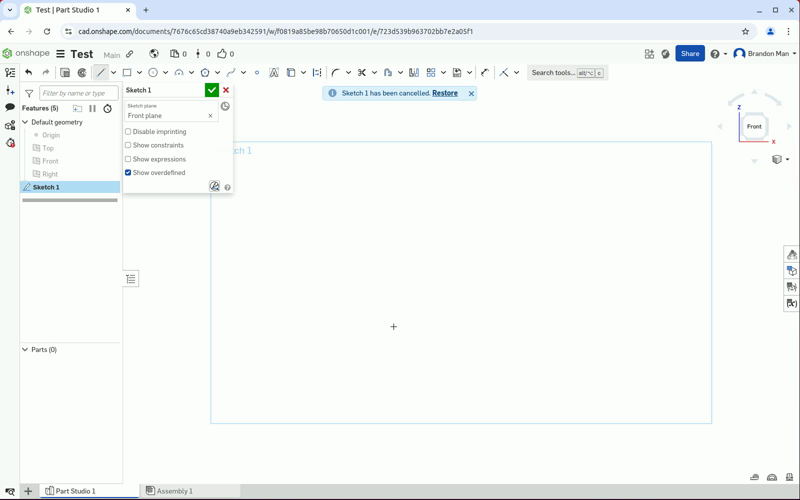
key_up(shift)
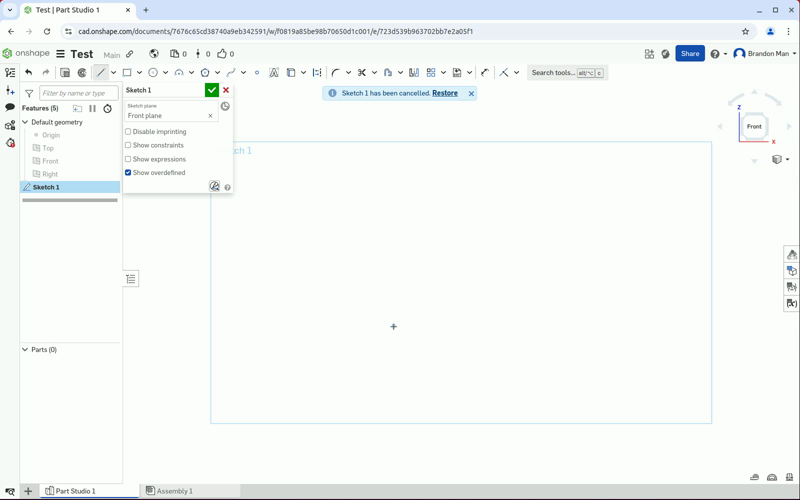
key_down(shift)
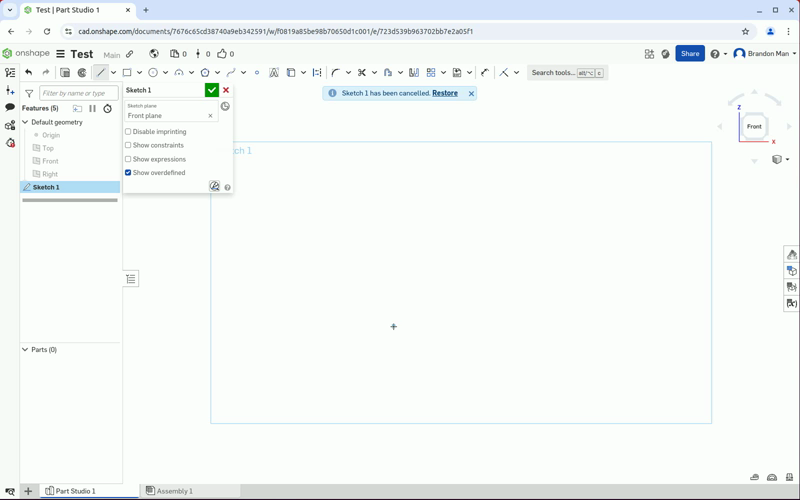
mouse_move(423, 326)
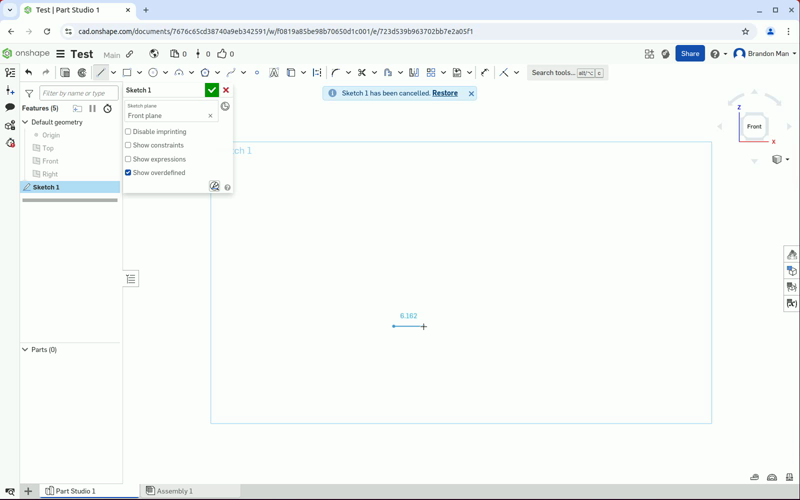
mouse_move(409, 326)
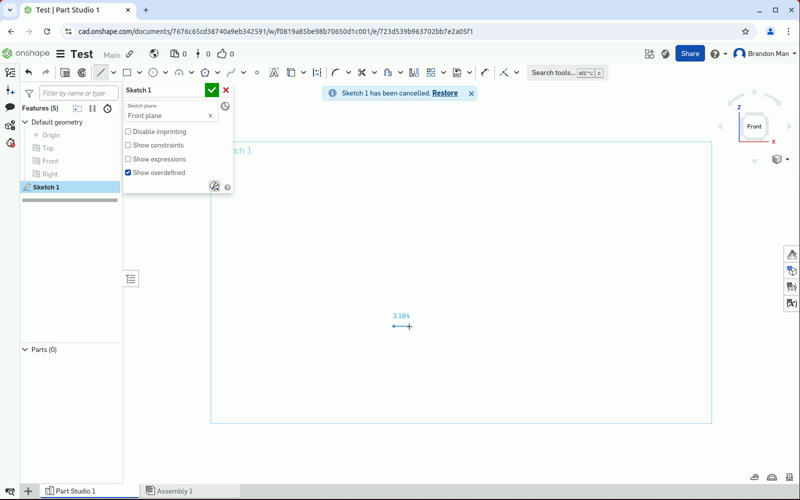
click(409, 326)
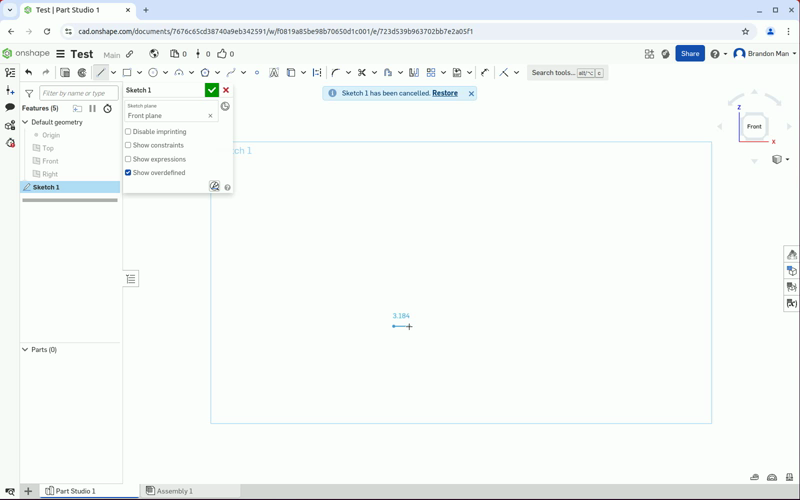
key_up(shift)
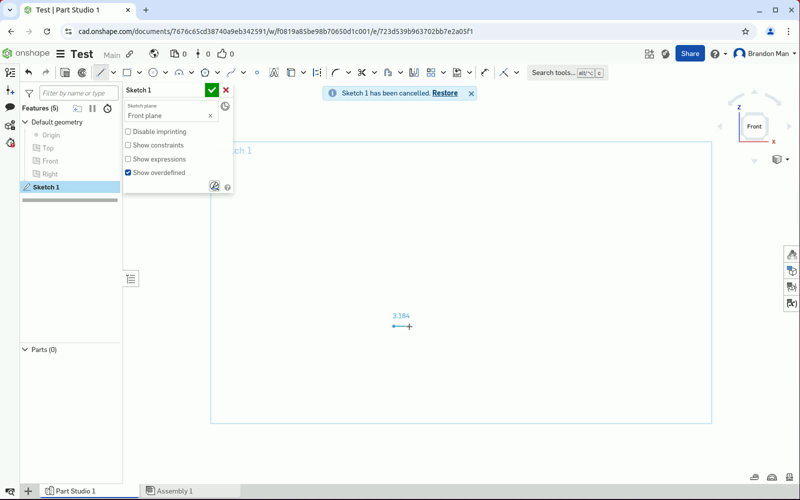
key_down(shift)
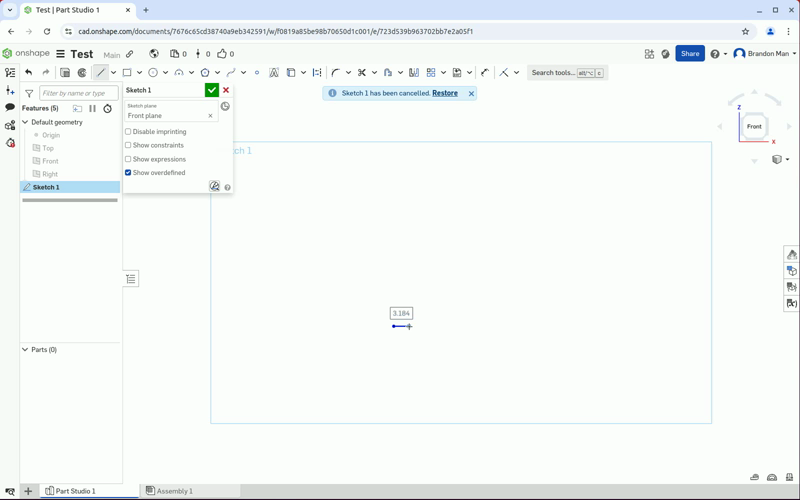
mouse_move(439, 326)
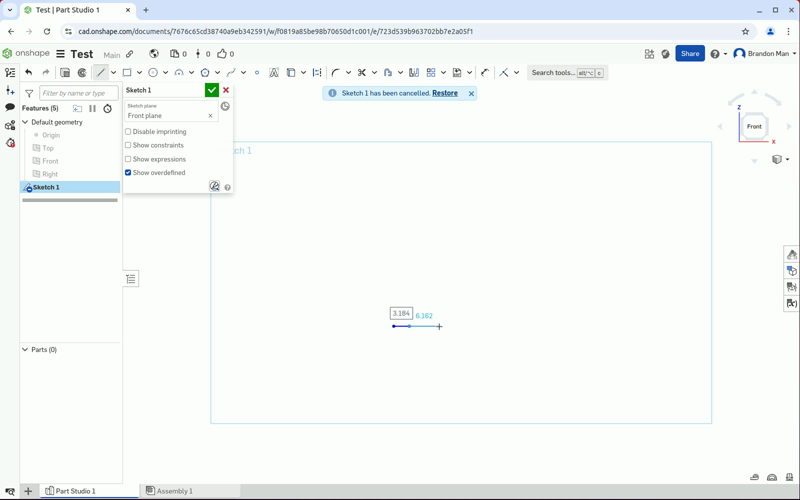
mouse_move(409, 307)
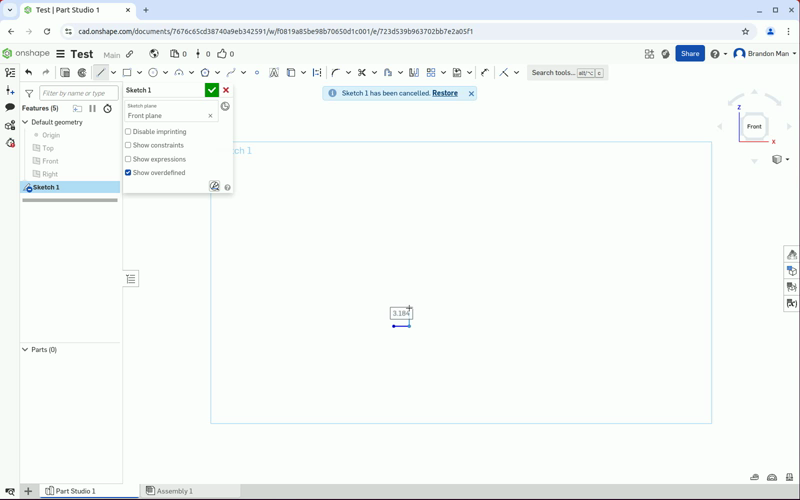
click(409, 307)
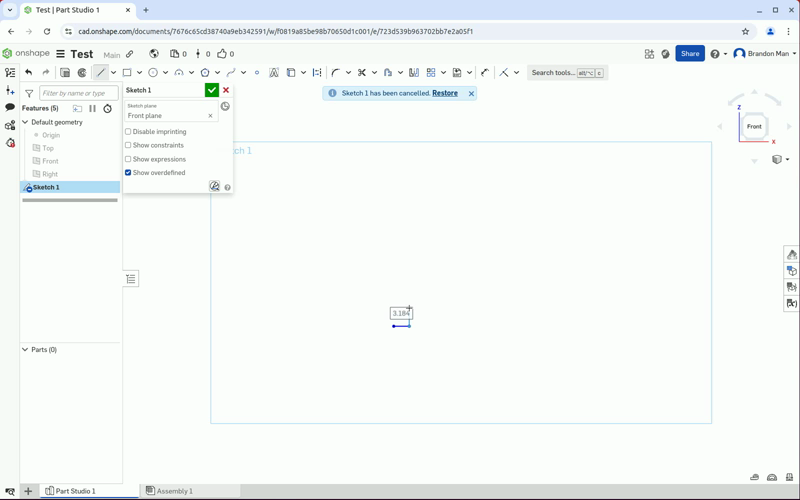
key_up(shift)
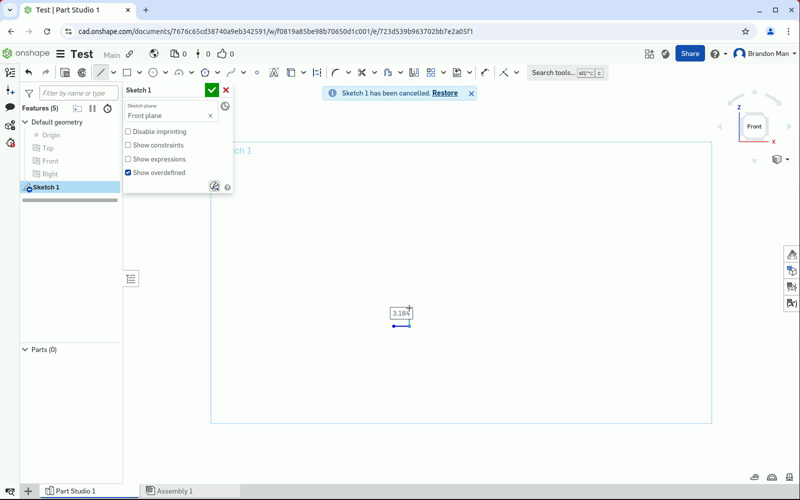
key_down(shift)
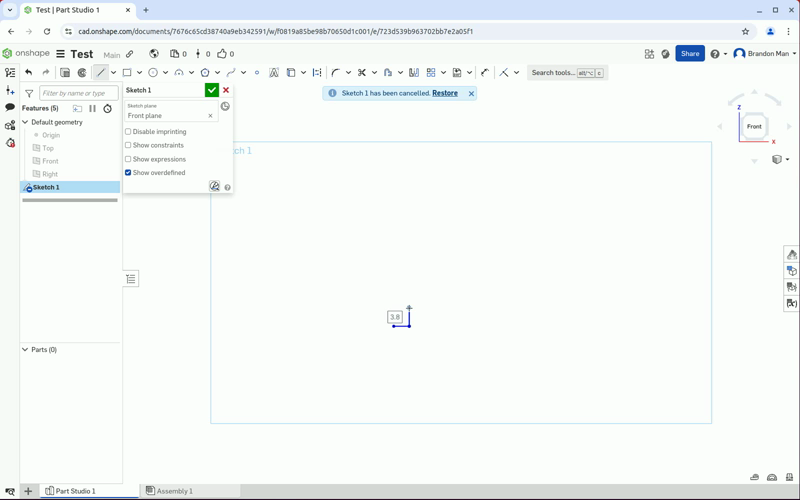
mouse_move(439, 307)
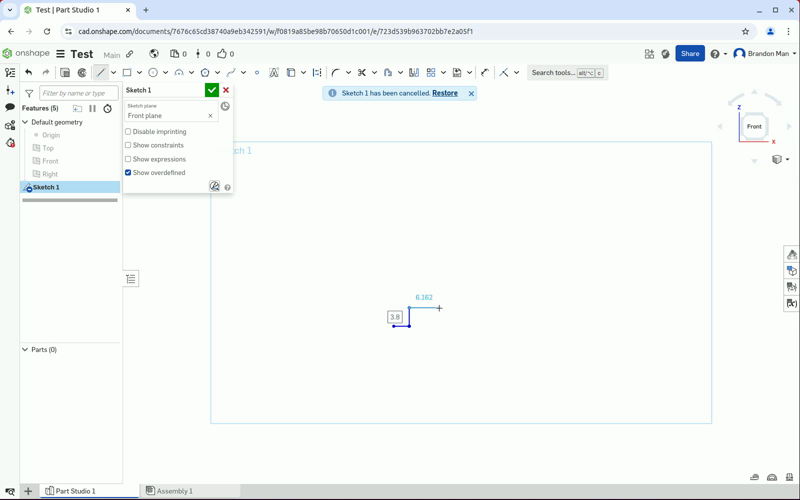
mouse_move(393, 307)
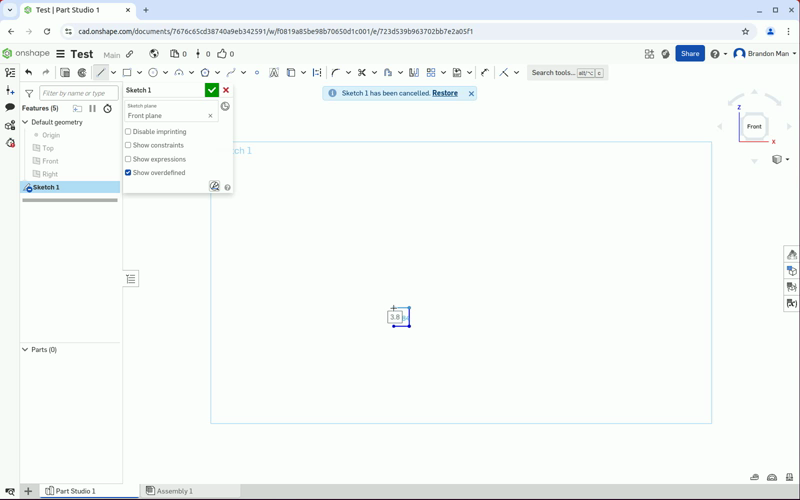
click(393, 307)
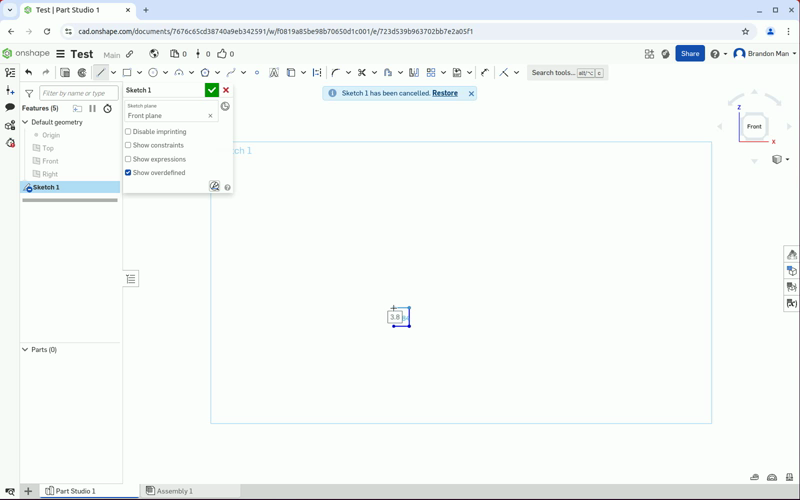
key_up(shift)
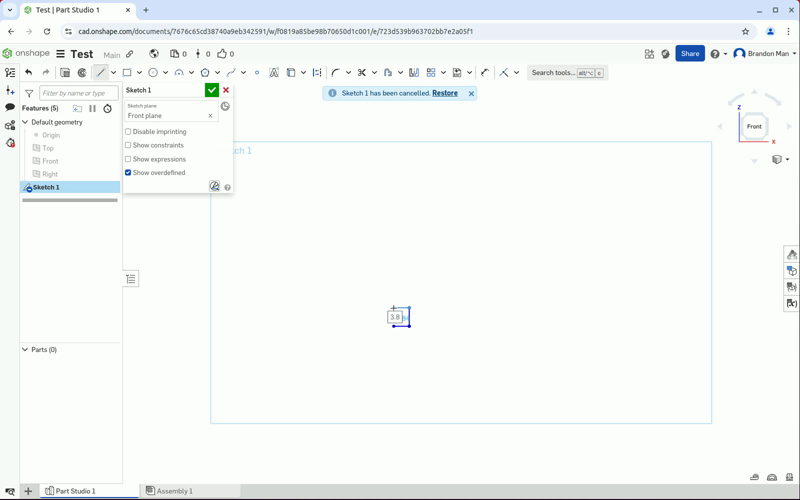
mouse_move(423, 307)
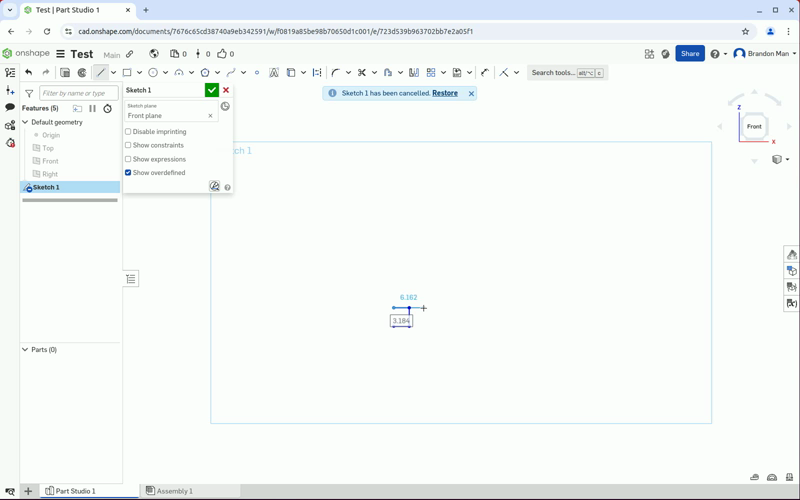
key_down(shift)
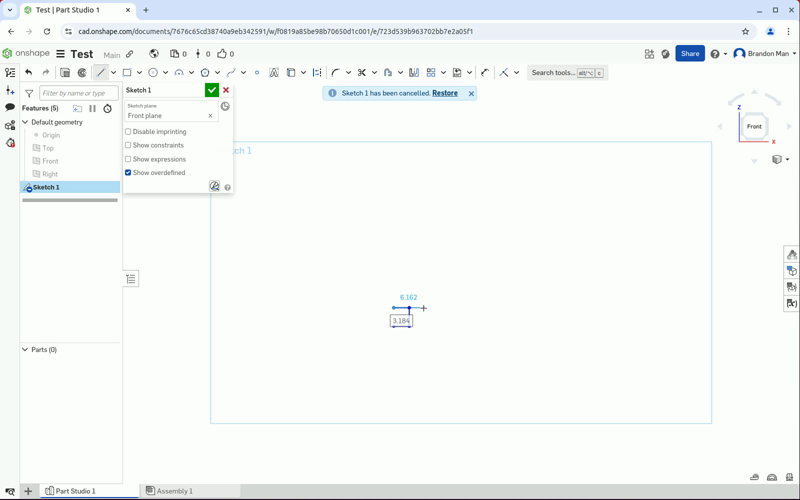
mouse_move(393, 326)
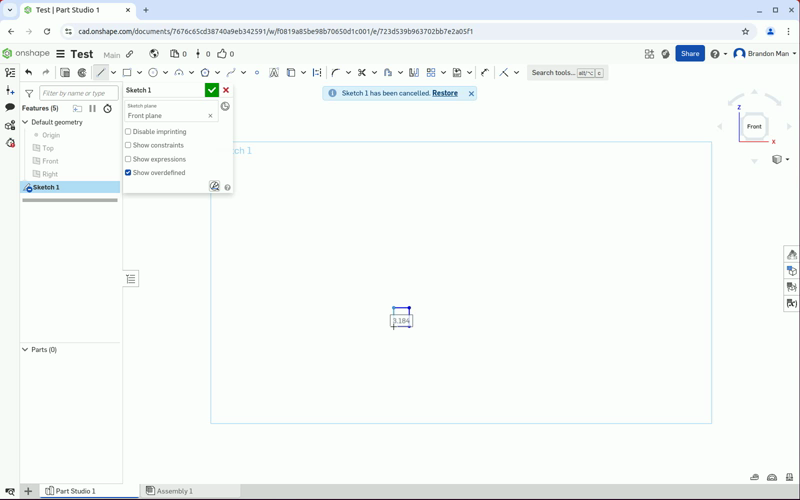
key_up(shift)
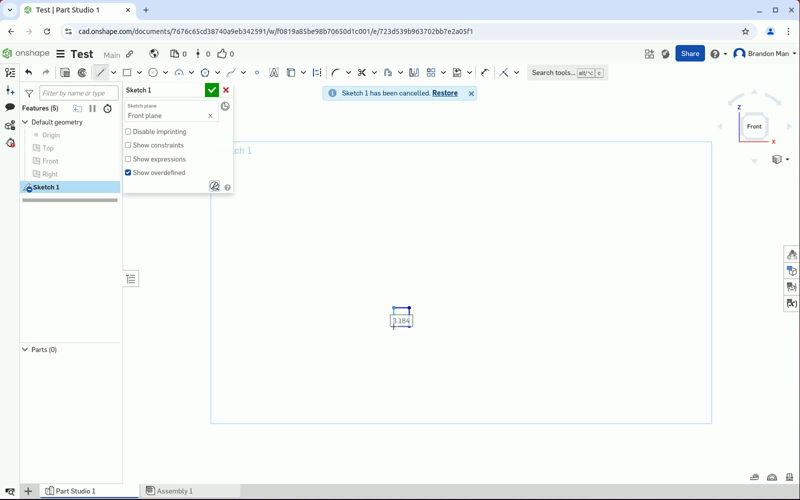
click(393, 326)
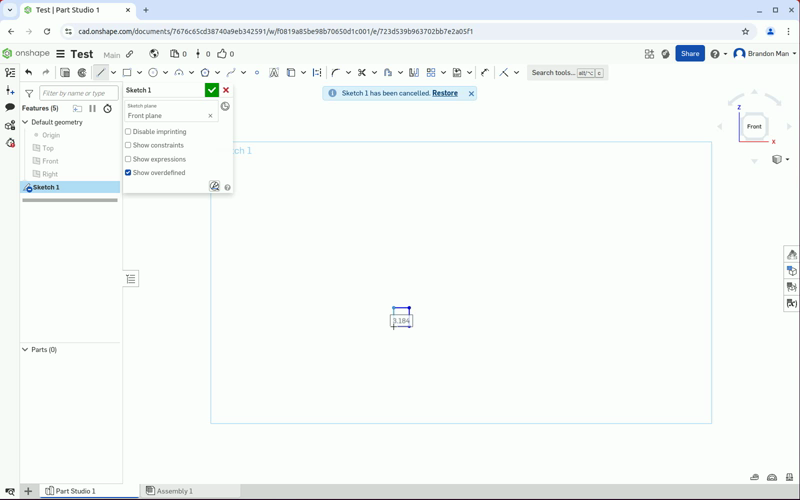
key(esc)
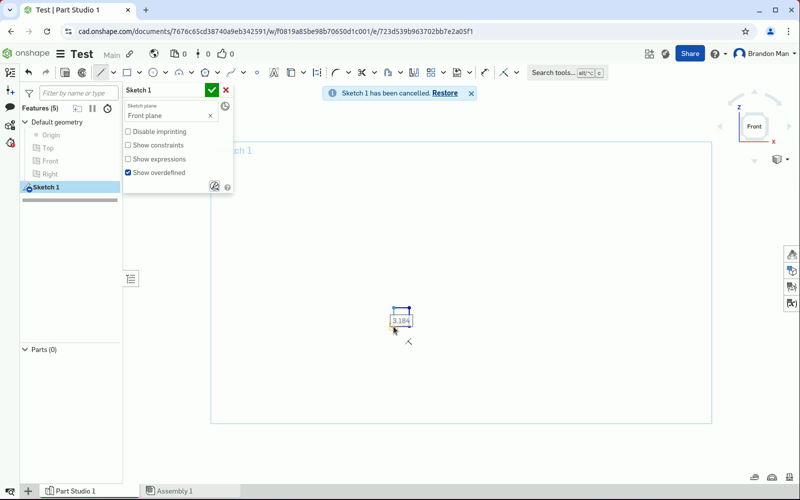
mouse_move(401, 313)
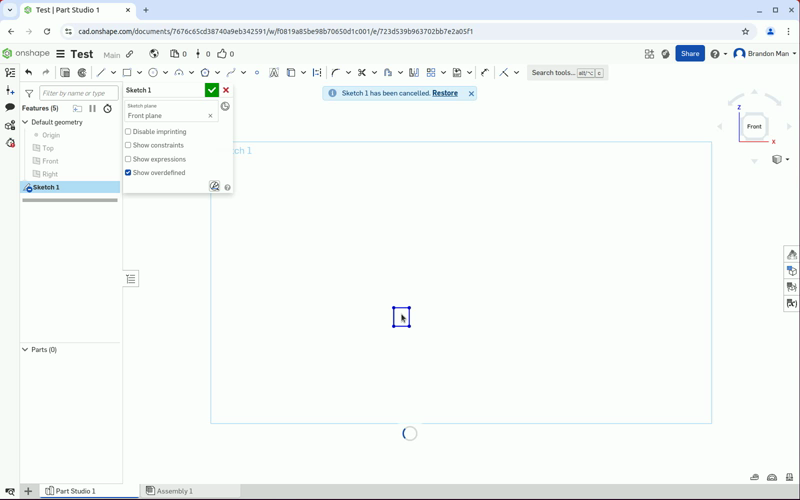
scroll(6)
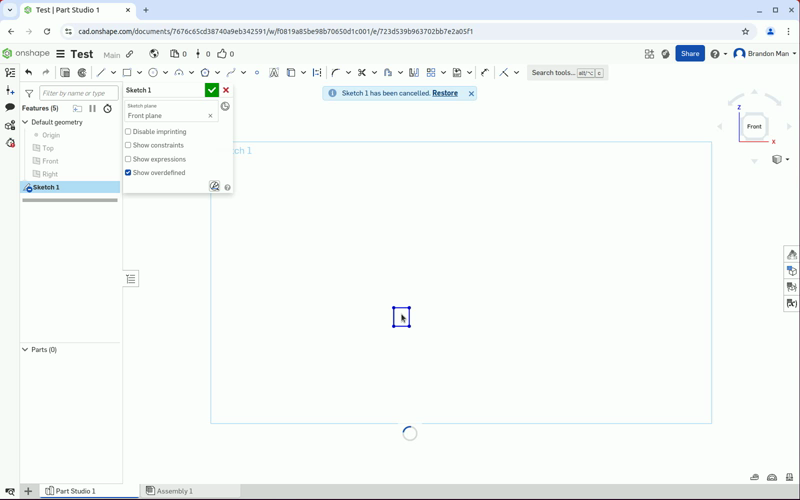
scroll(6)
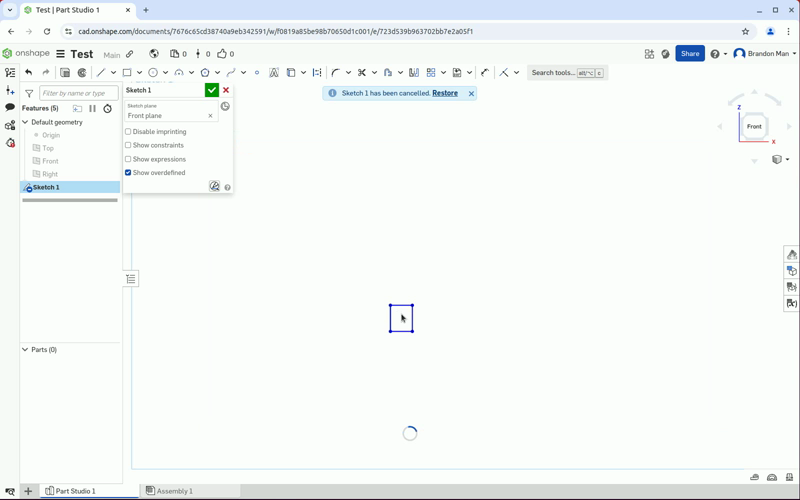
scroll(6)
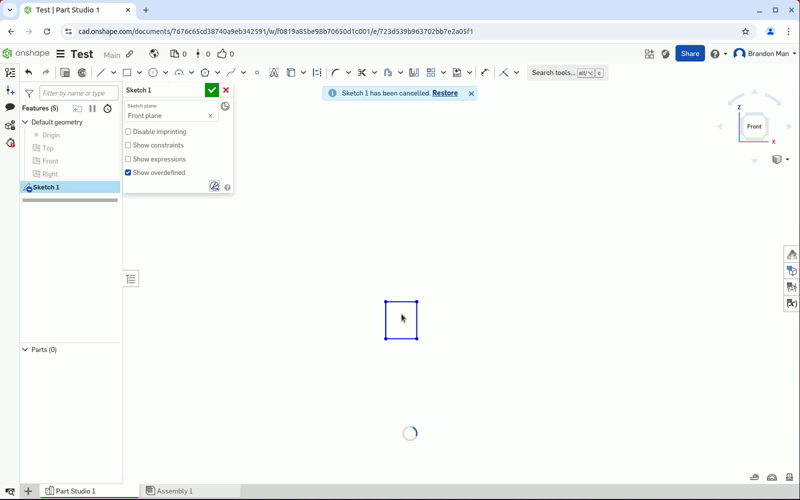
scroll(6)
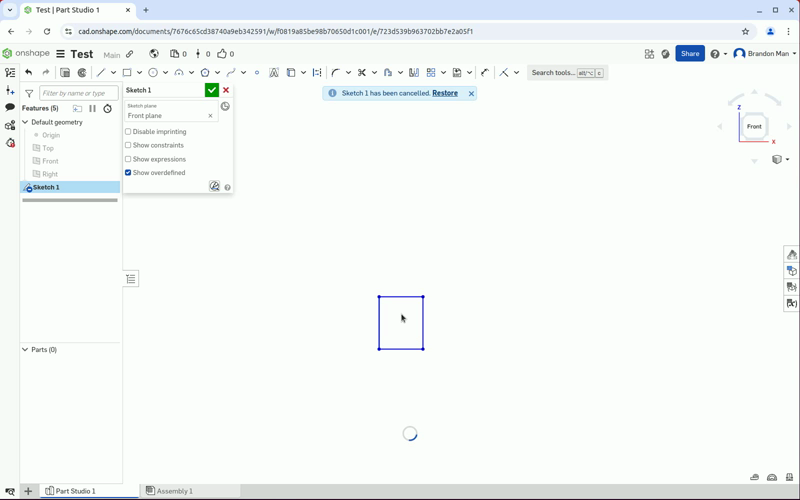
scroll(6)
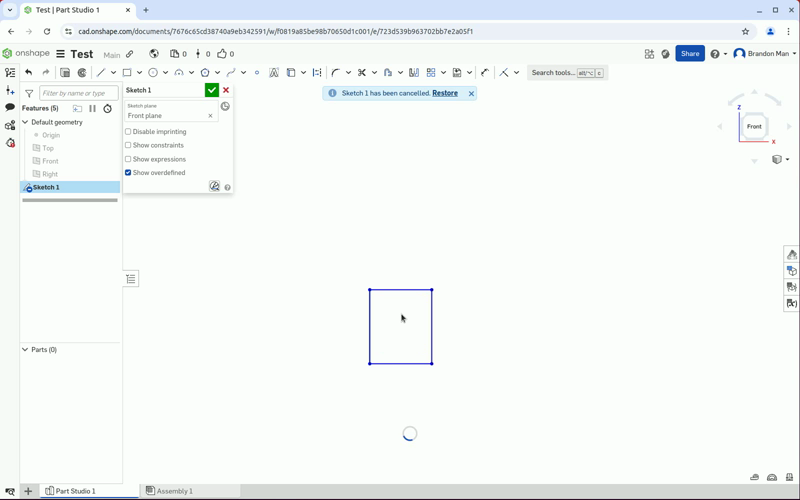
scroll(6)
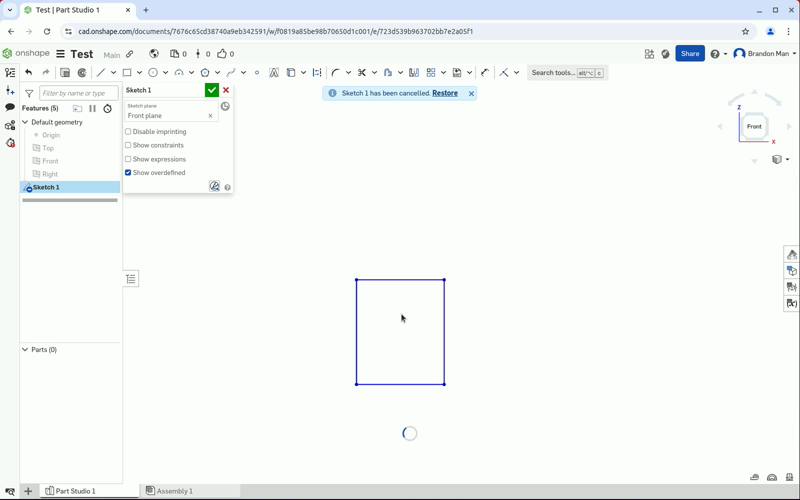
scroll(6)
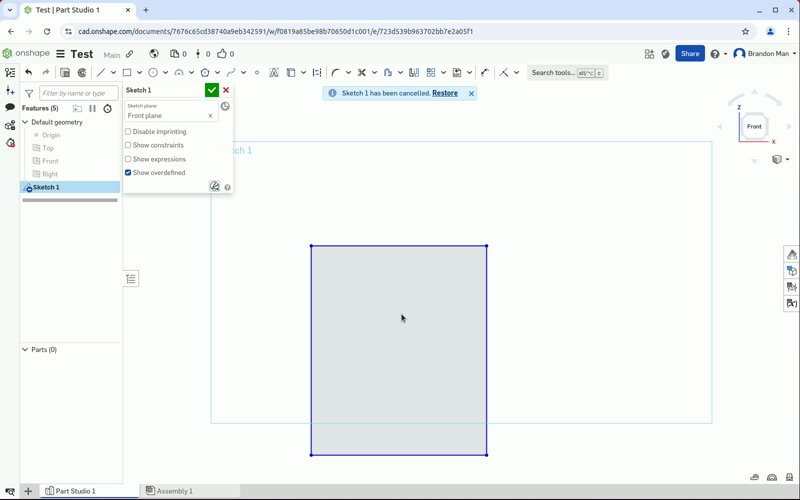
click(401, 313)
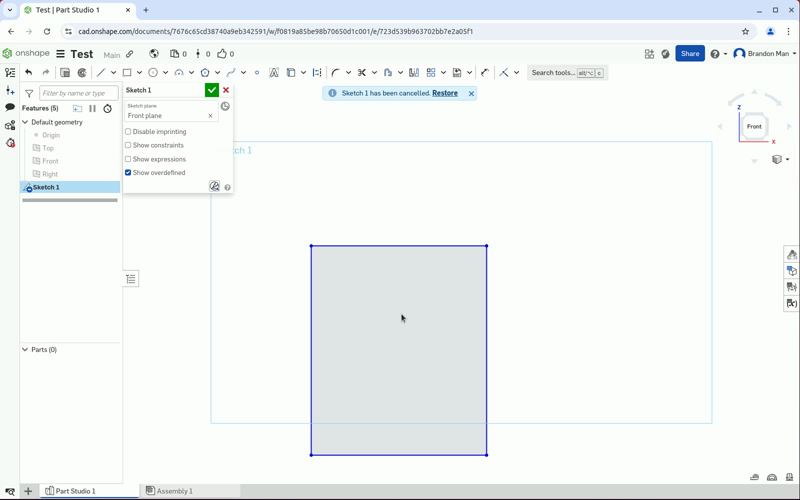
scroll(-6)
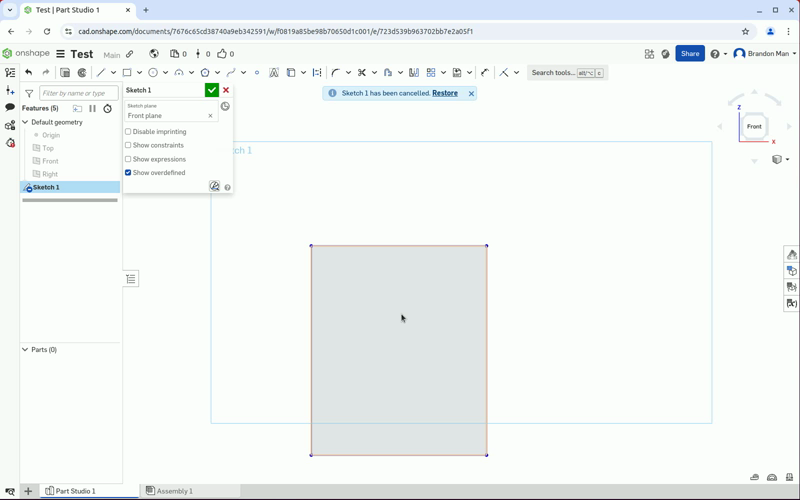
scroll(-6)
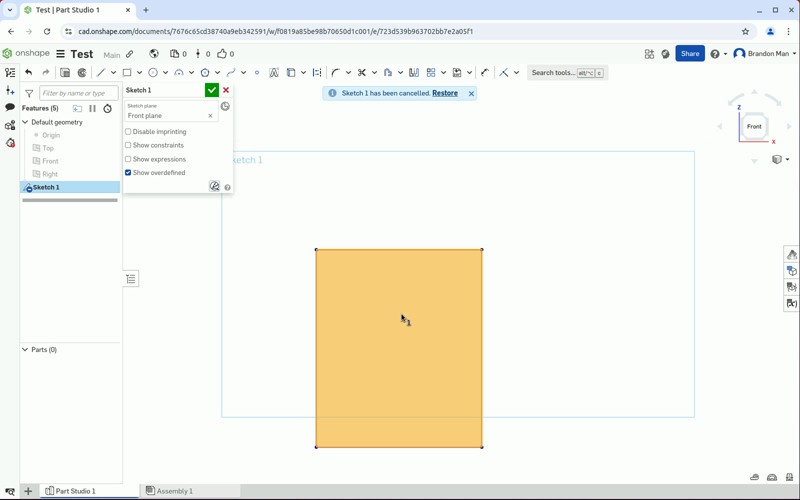
scroll(-6)
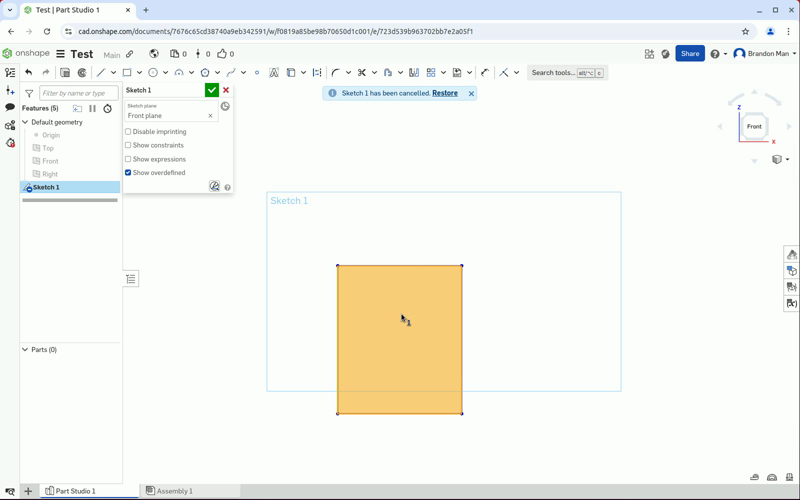
scroll(-6)
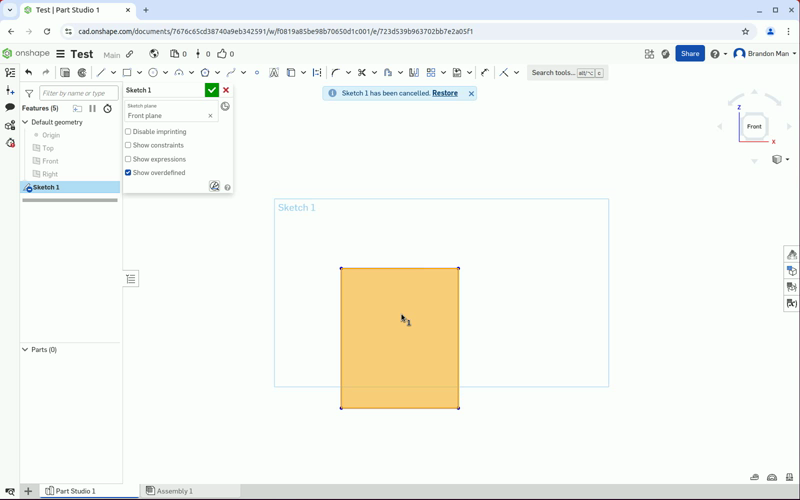
scroll(-6)
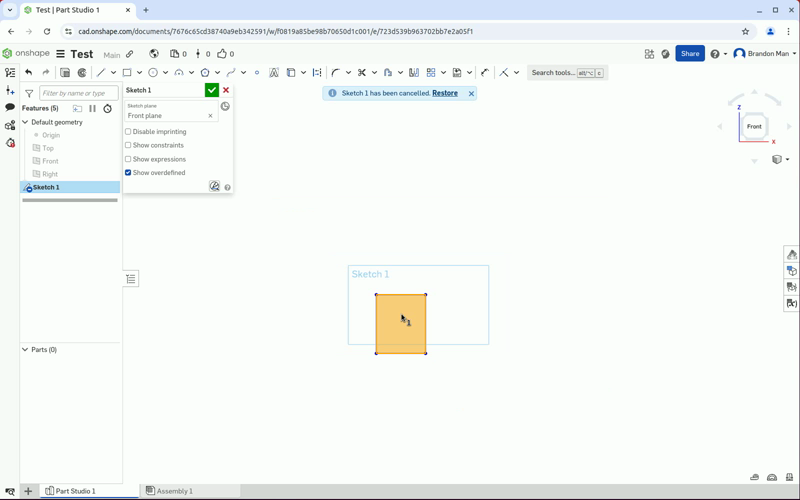
scroll(-6)
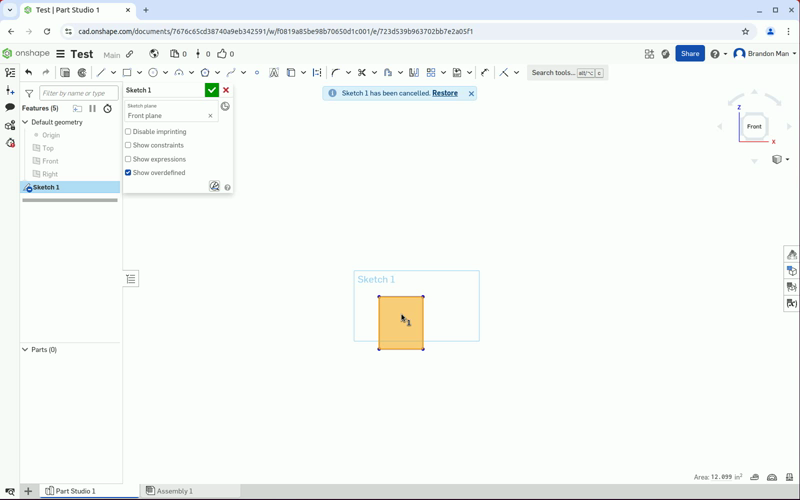
scroll(-6)
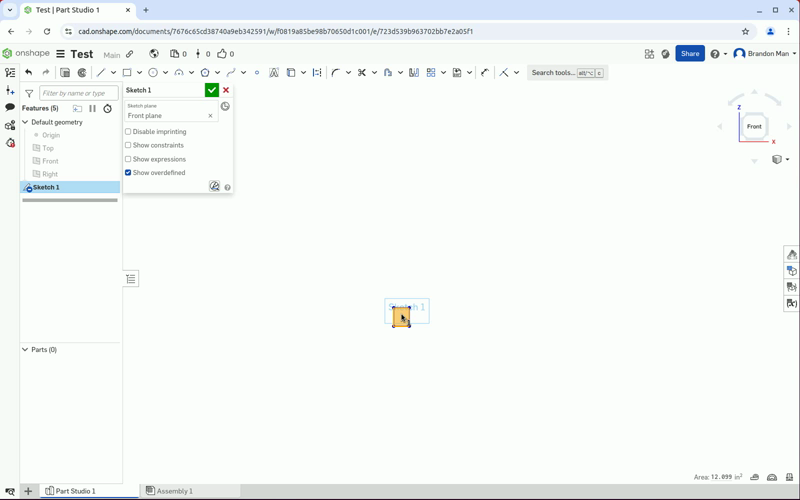
mouse_move(73, 352)
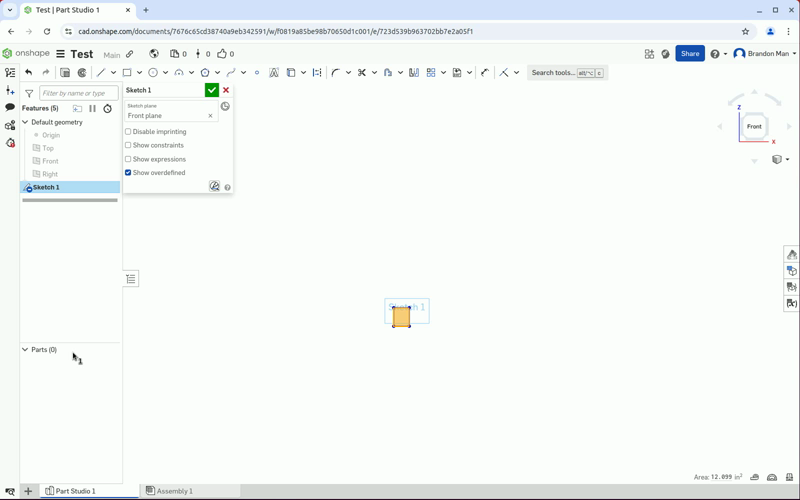
key(shift+y)
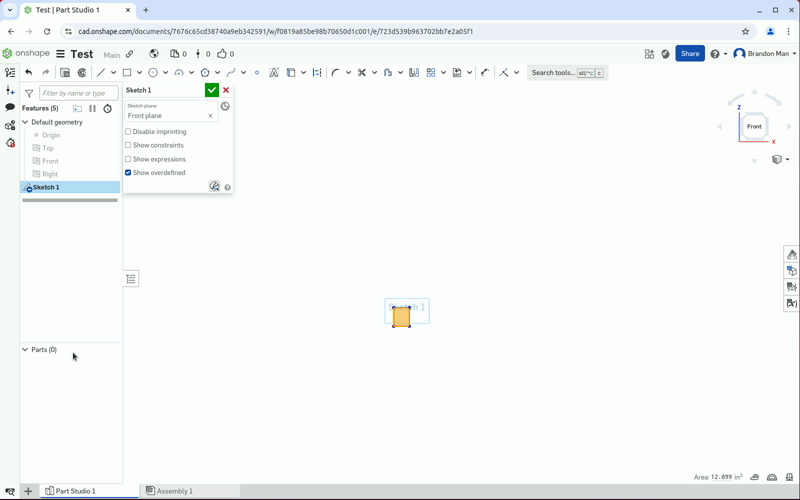
key(shift+e)
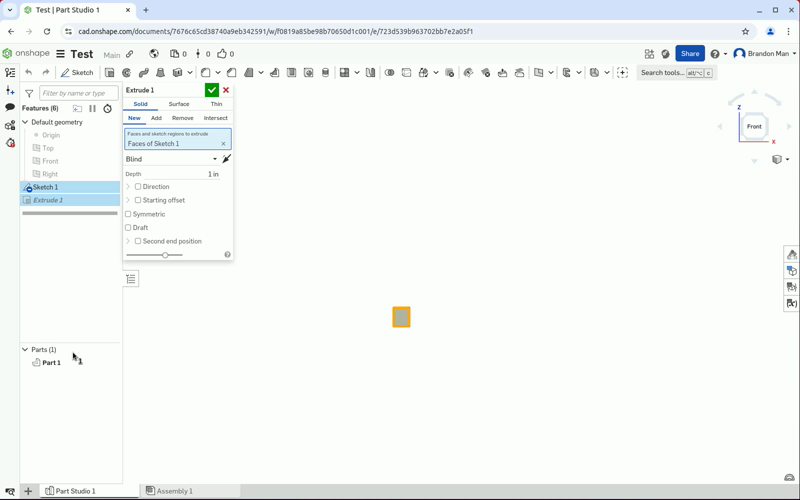
mouse_move(143, 106)
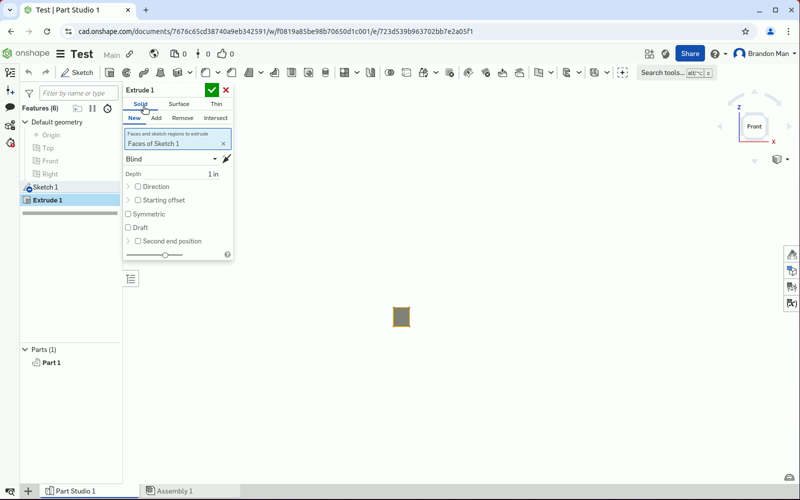
click(143, 106)
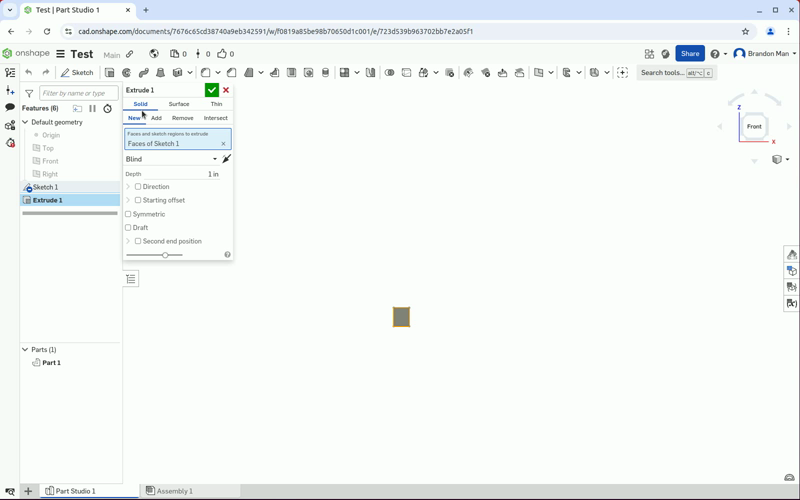
mouse_move(137, 120)
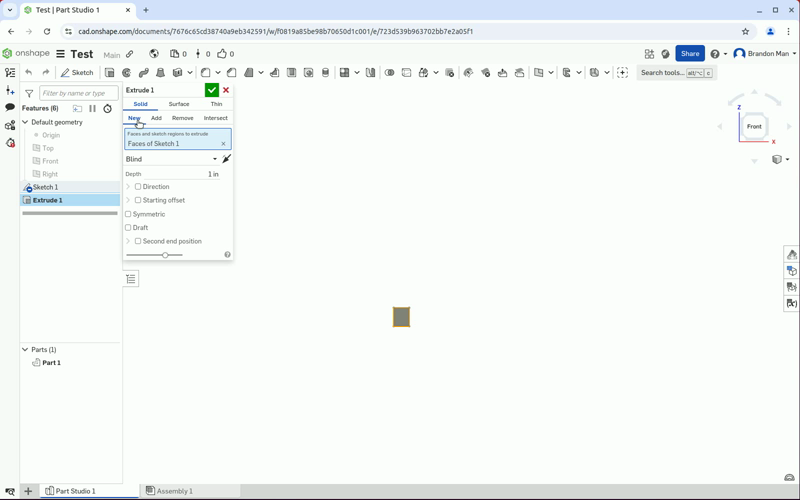
click(137, 120)
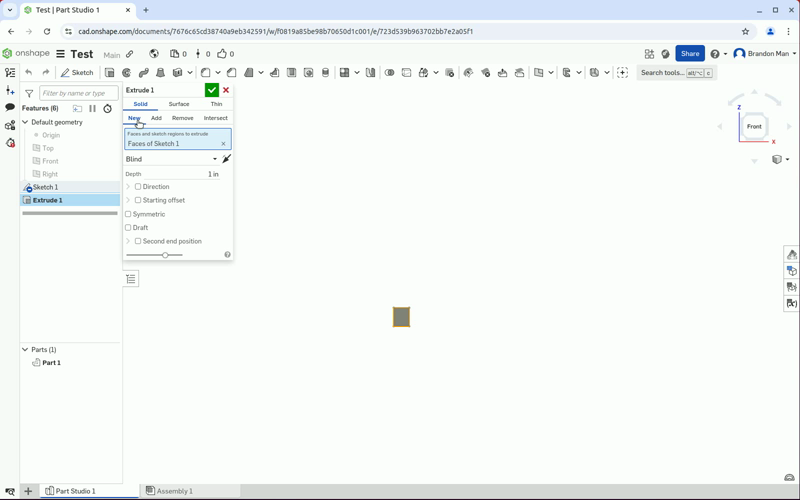
key(tab, 4)
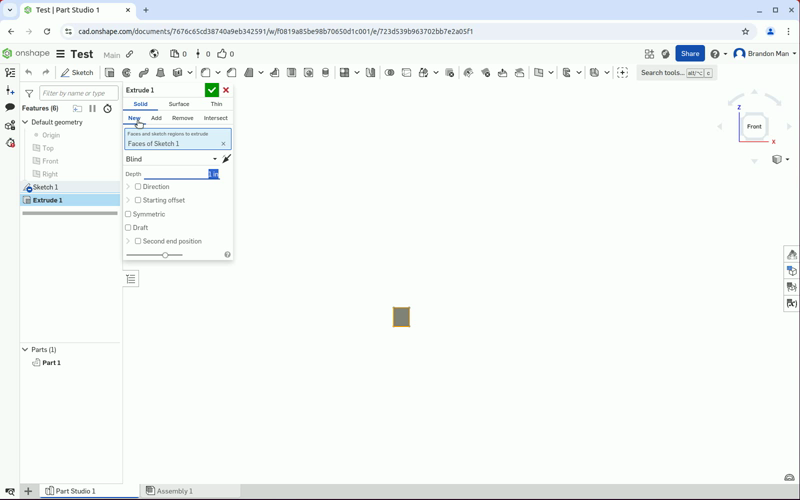
text(0.722)
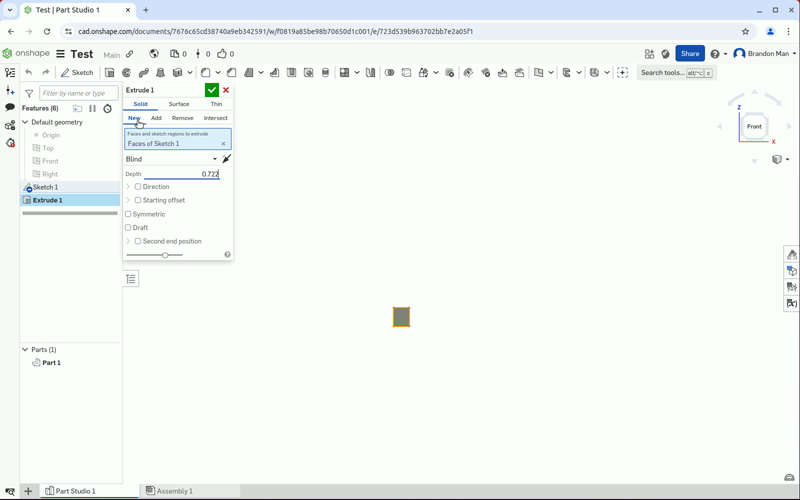
key(enter)
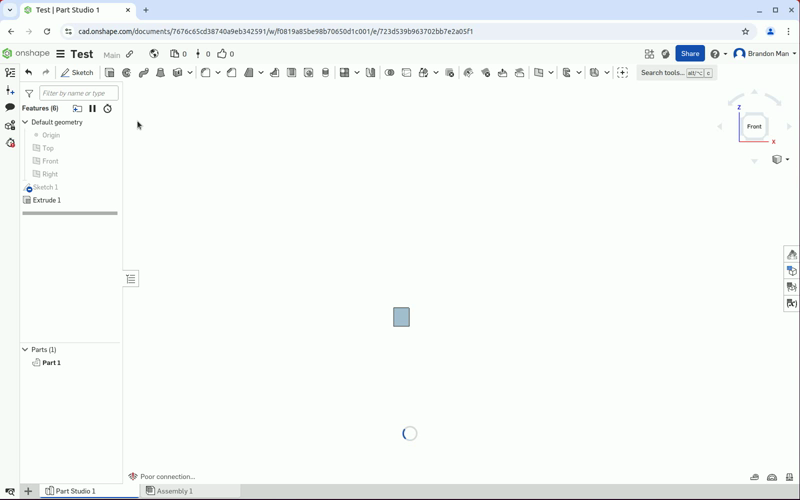
key(shift+h)
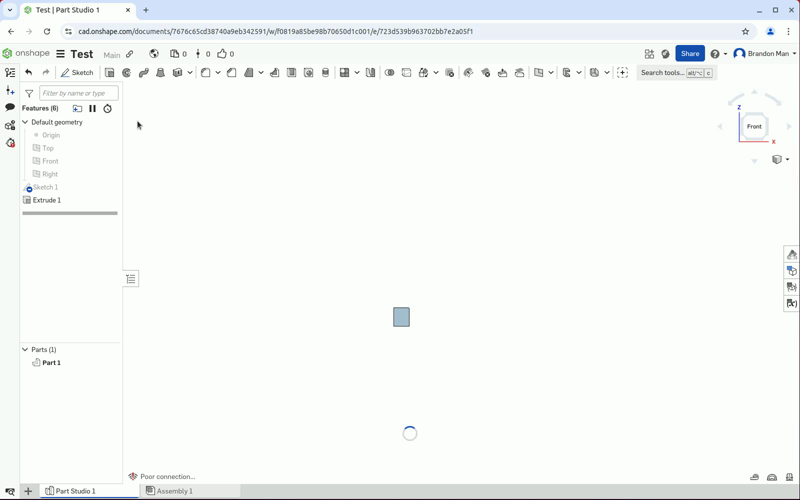
key(shift+h)
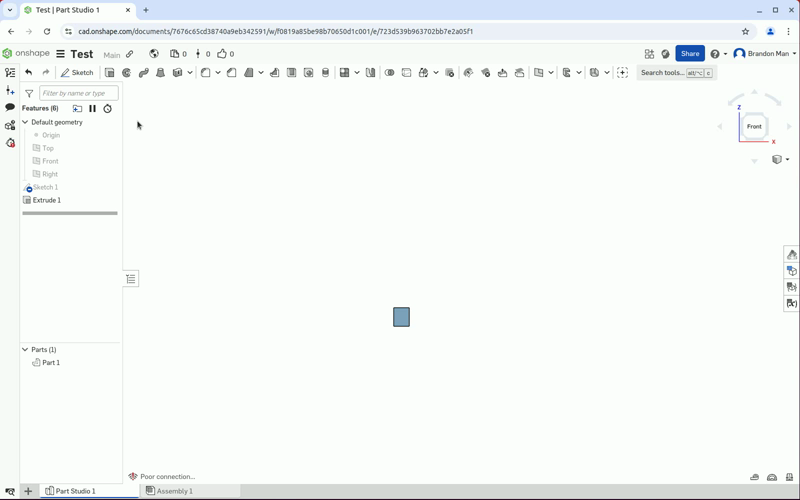
mouse_move(73, 189)
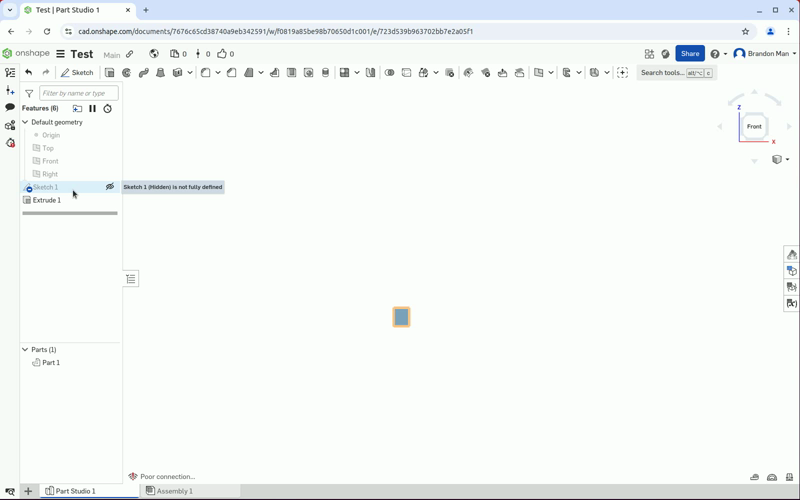
click(73, 189)
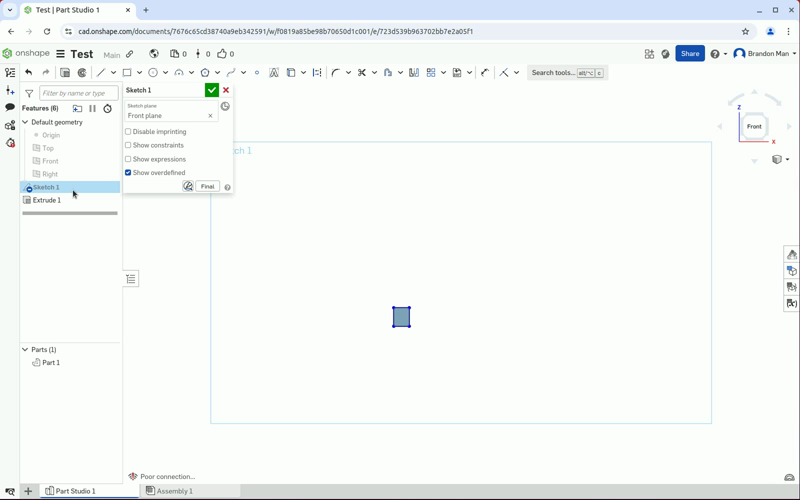
mouse_move(229, 92)
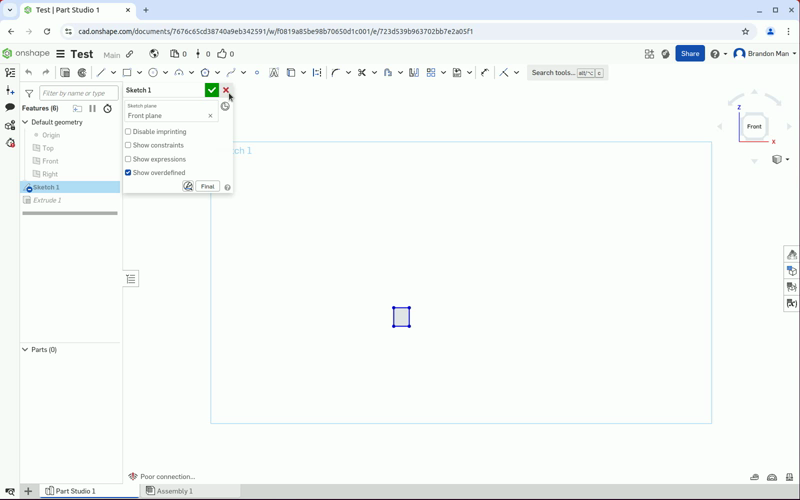
click(229, 92)
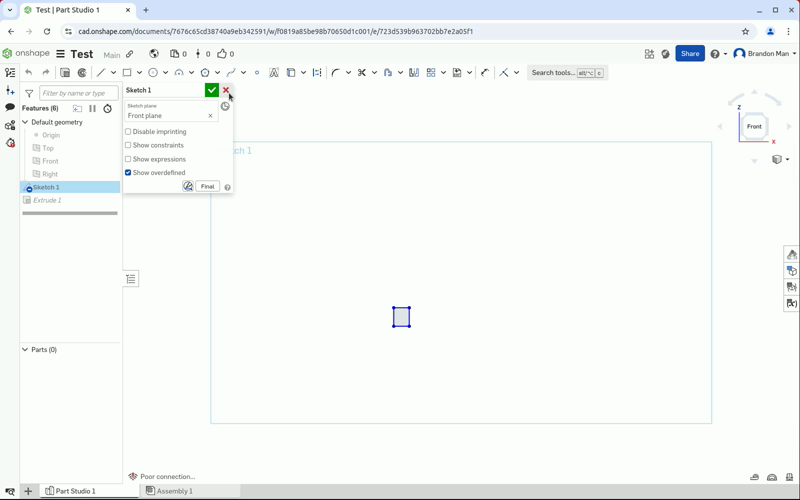
key(shift+s)
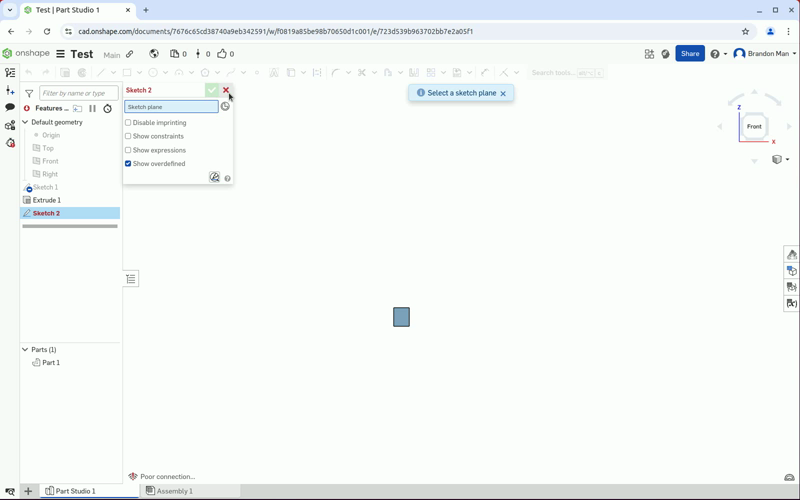
mouse_move(73, 163)
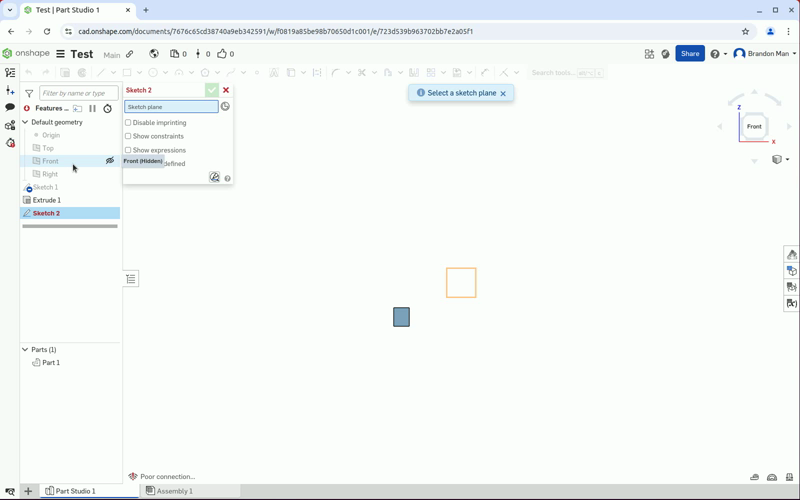
click(73, 163)
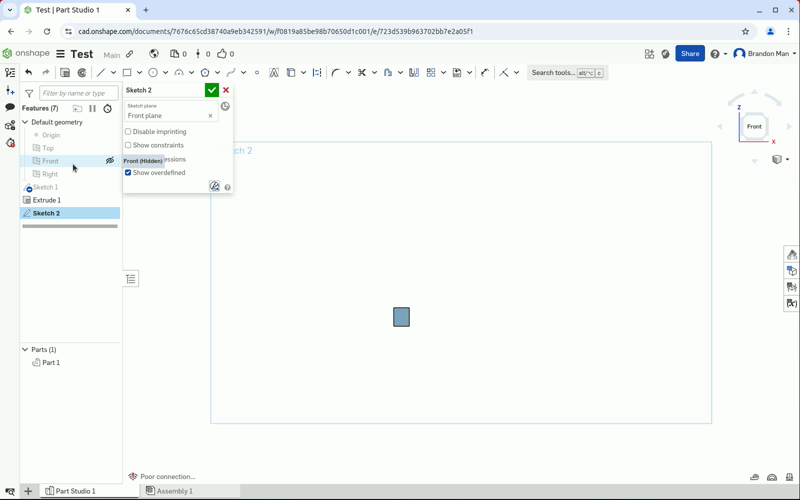
mouse_move(73, 352)
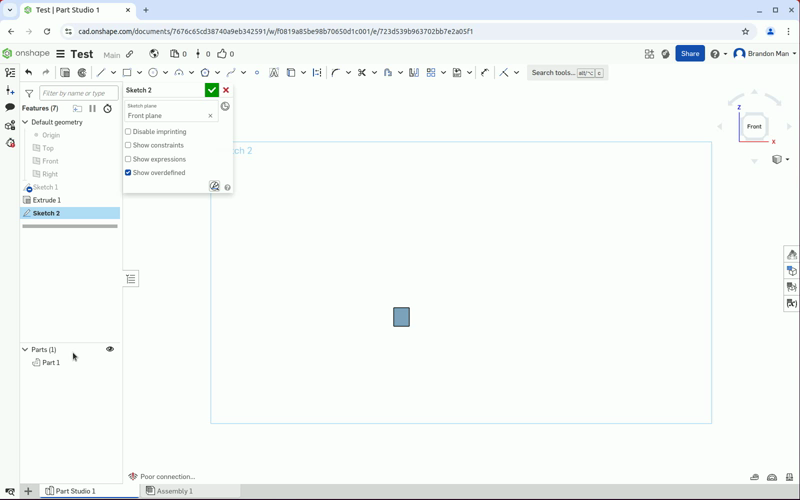
key(y)
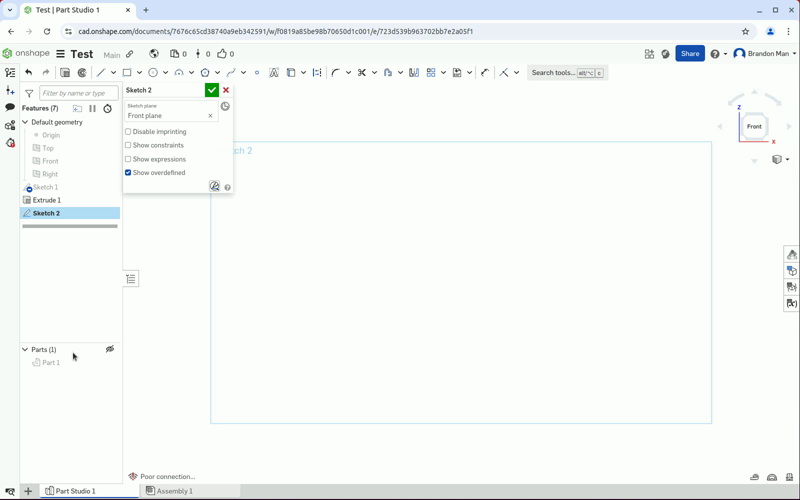
key(c)
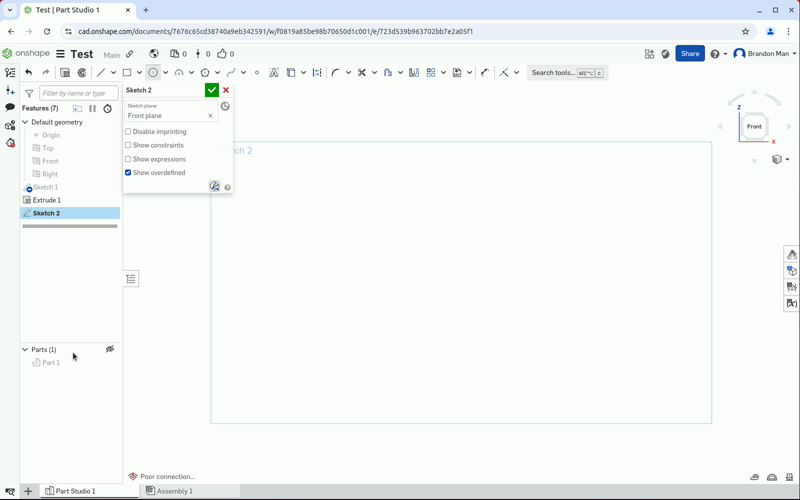
key_down(shift)
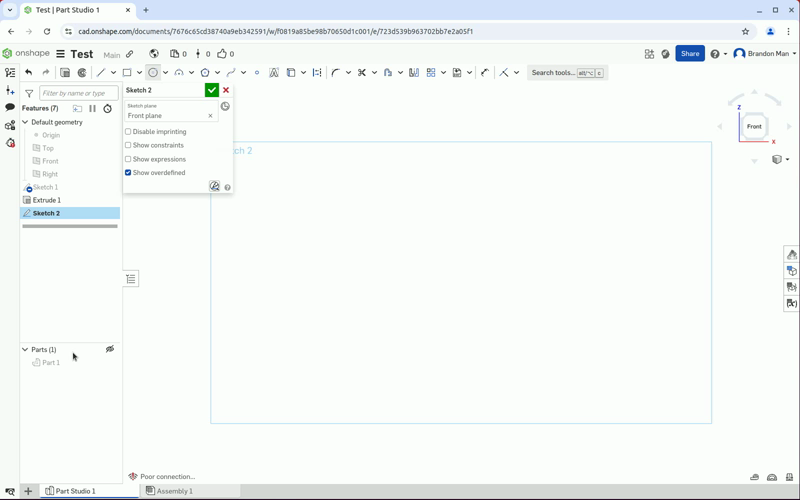
mouse_move(532, 246)
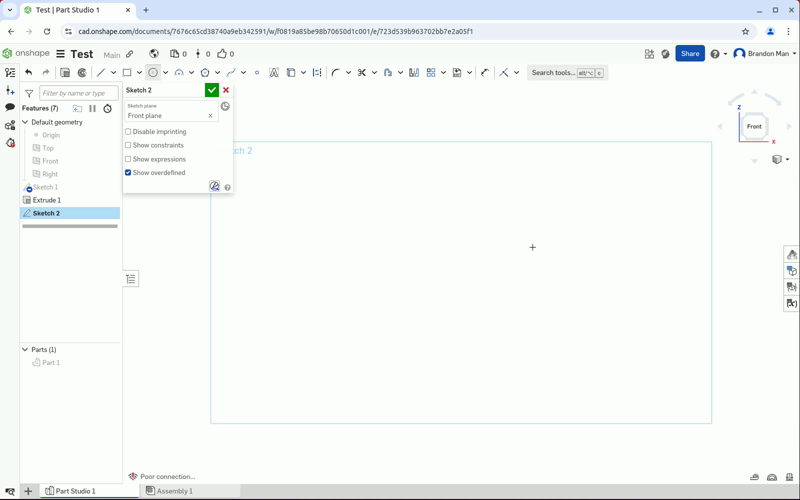
click(532, 246)
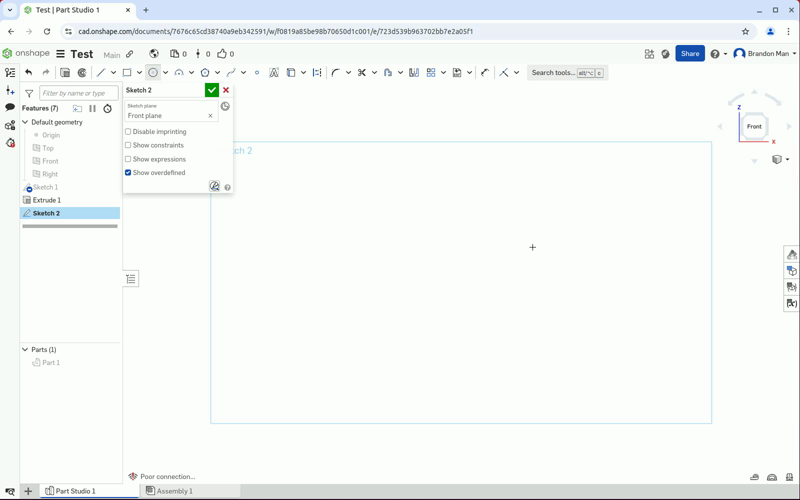
key_up(shift)
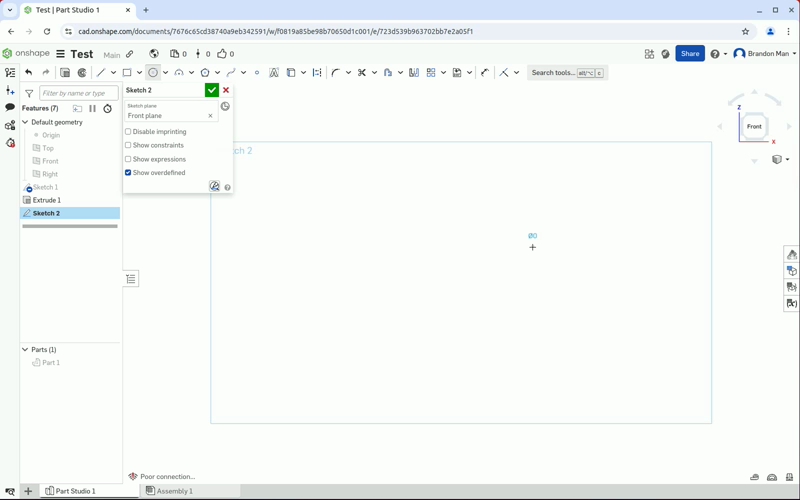
mouse_move(537, 246)
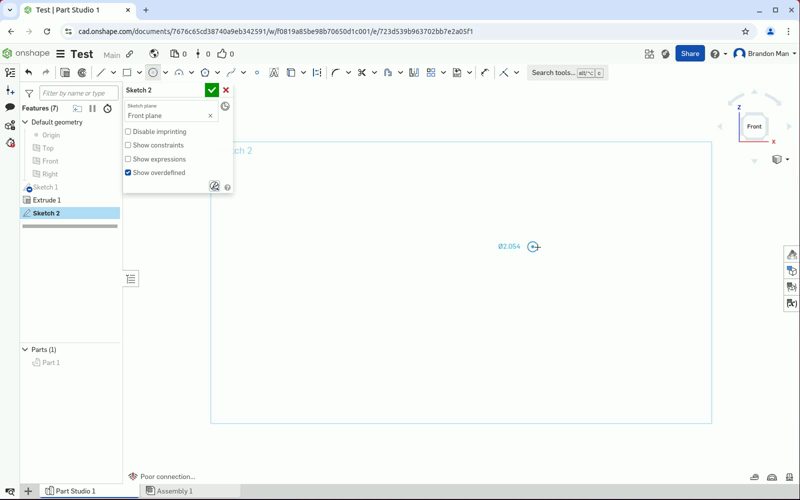
click(537, 246)
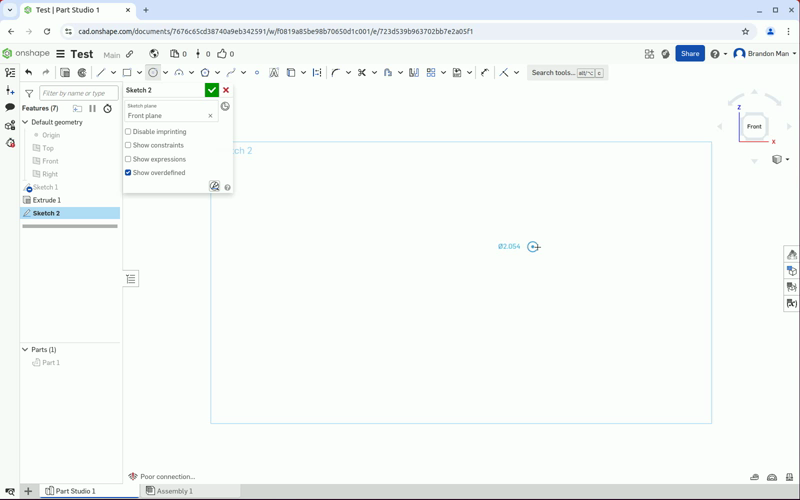
key(esc)
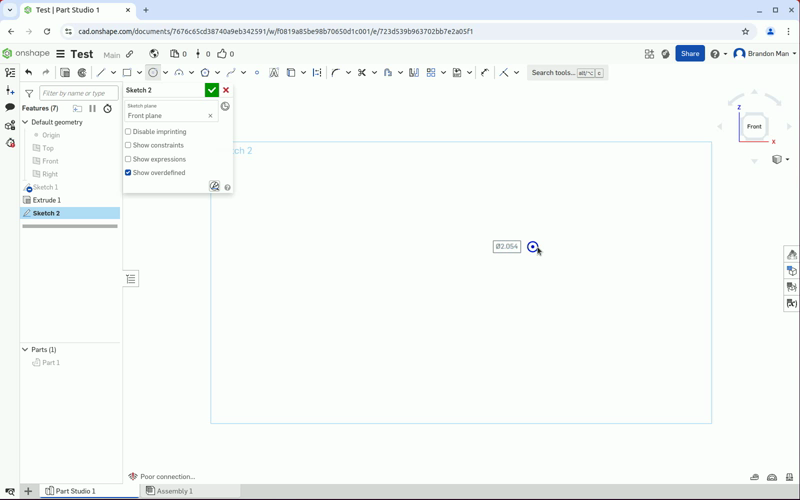
key(c)
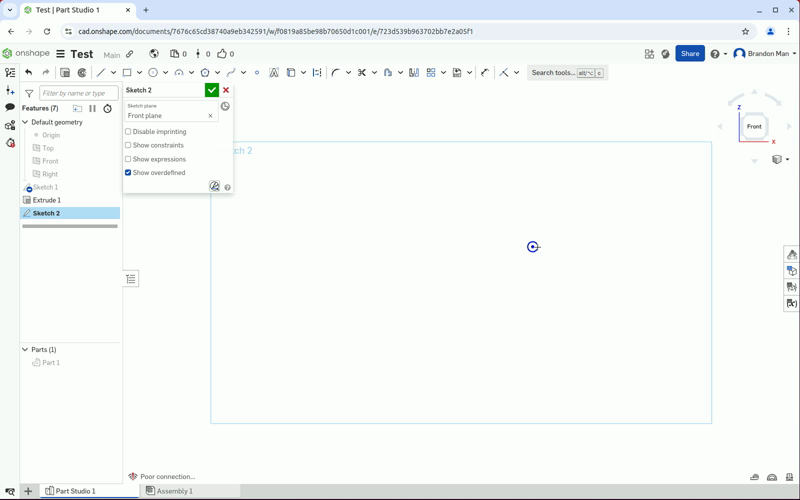
key_down(shift)
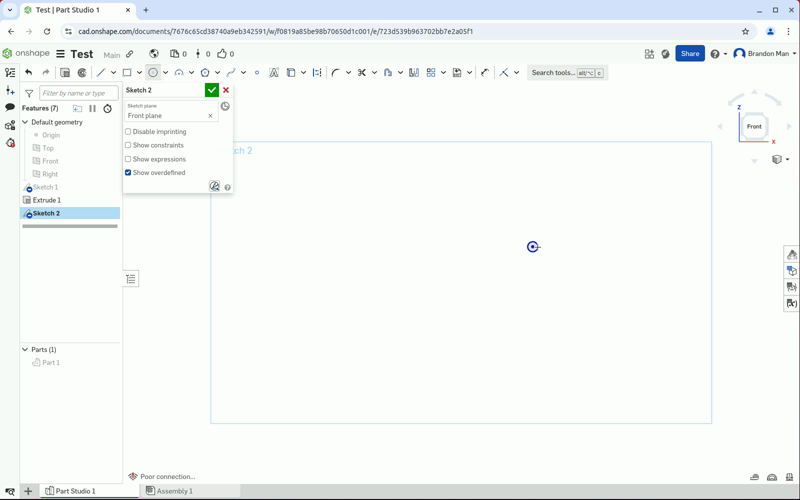
mouse_move(532, 246)
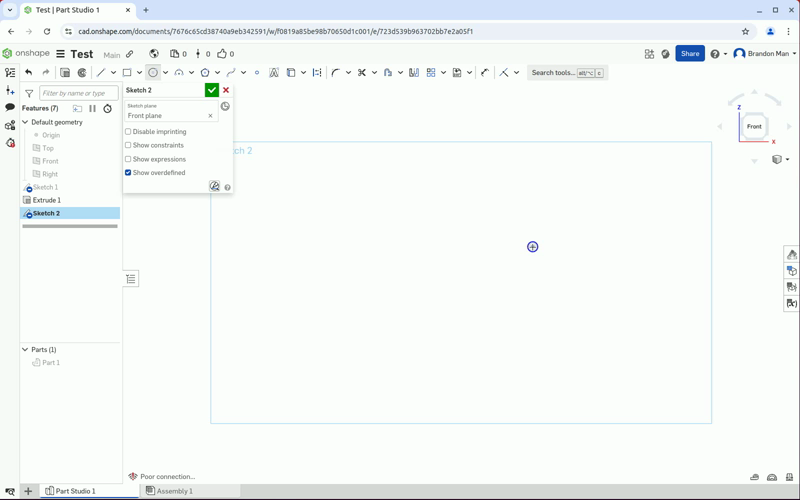
click(532, 246)
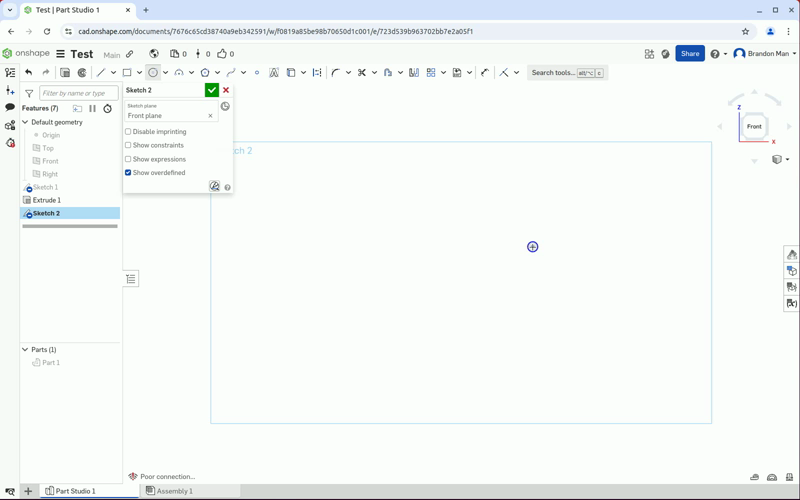
key_up(shift)
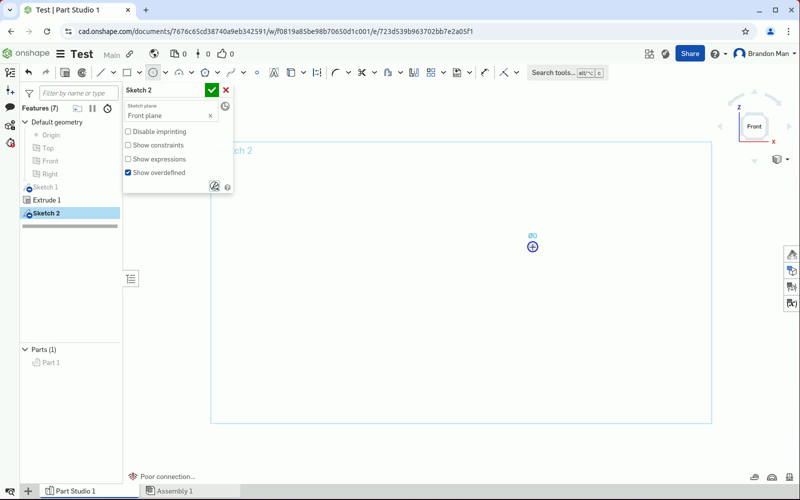
mouse_move(533, 246)
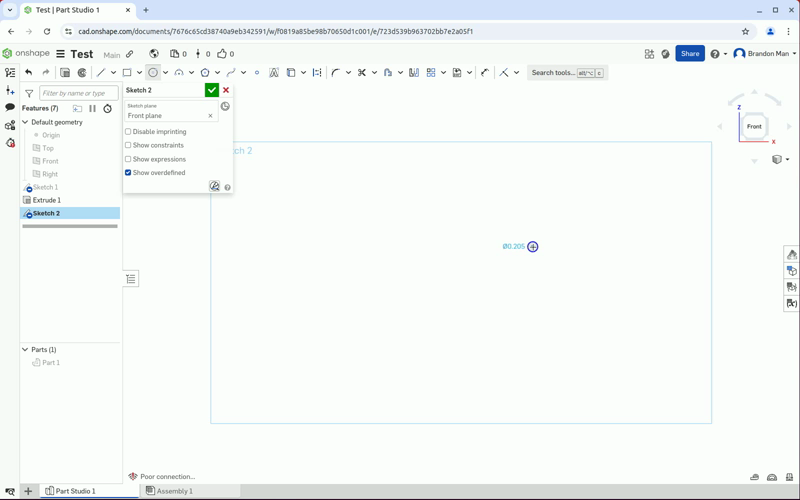
scroll(6)
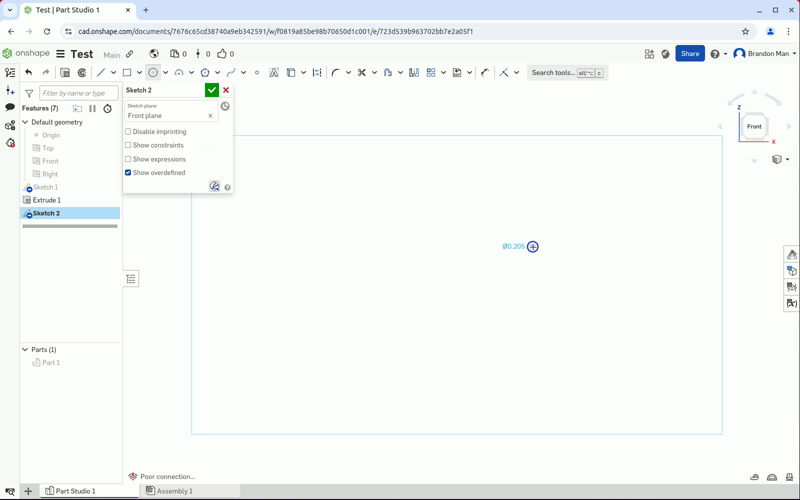
scroll(6)
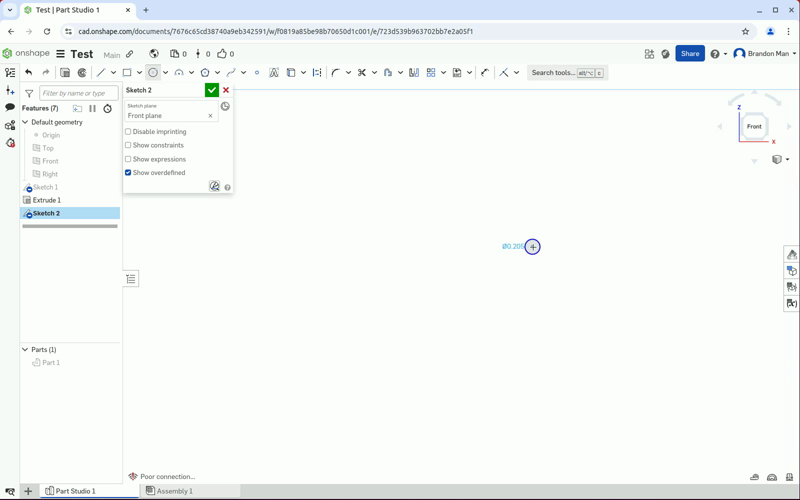
scroll(6)
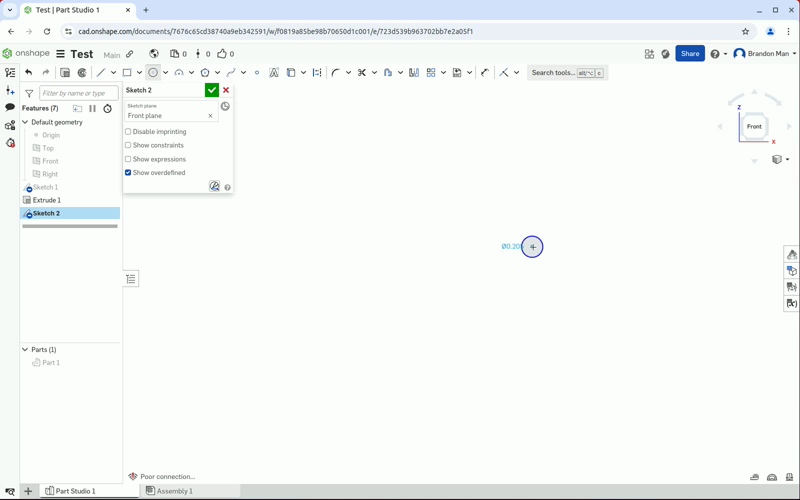
scroll(6)
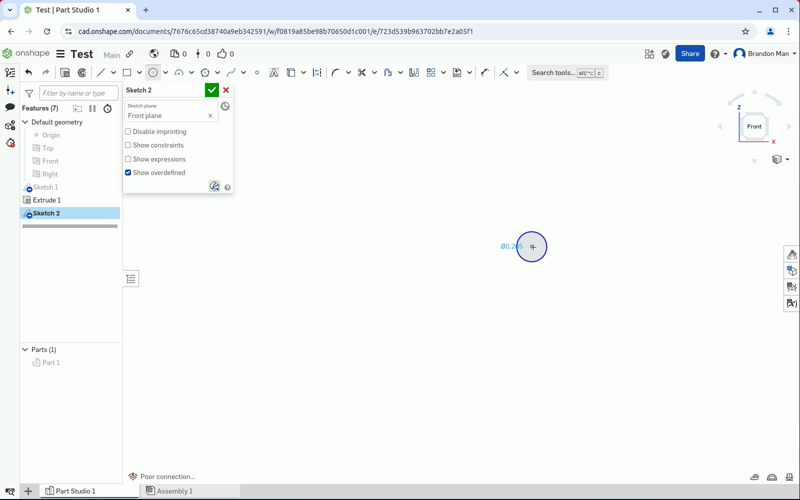
scroll(6)
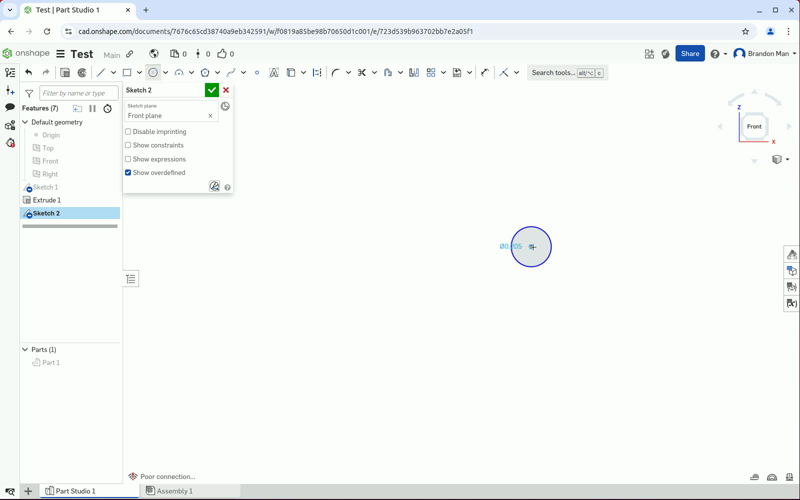
scroll(6)
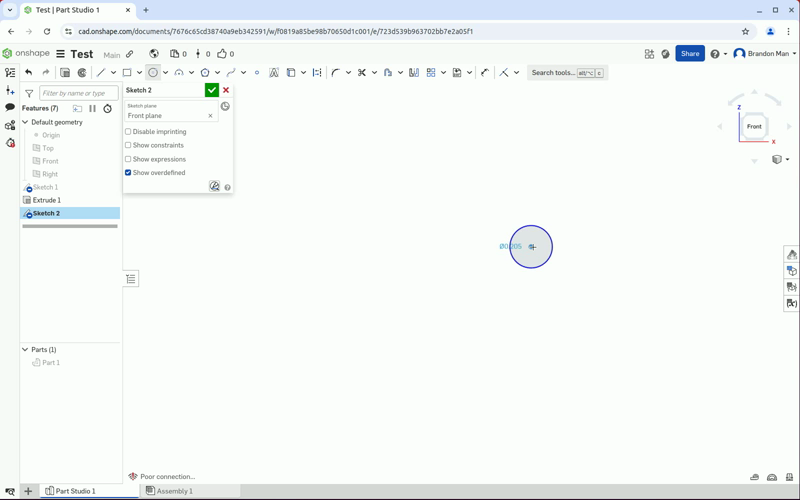
scroll(6)
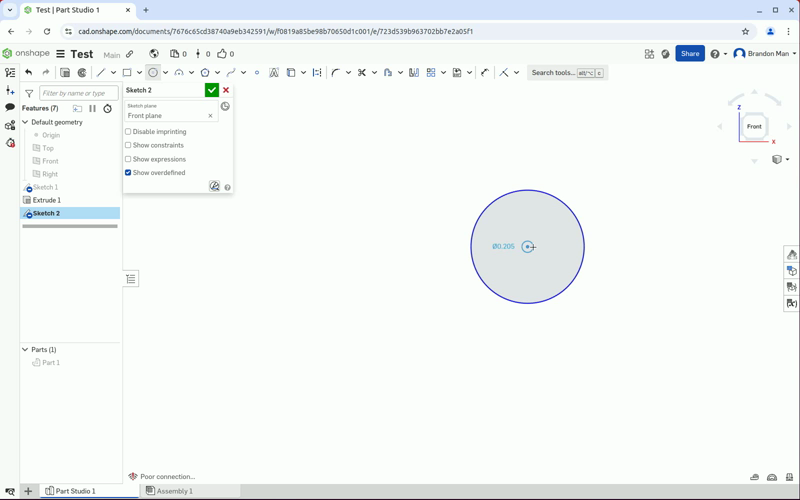
click(533, 246)
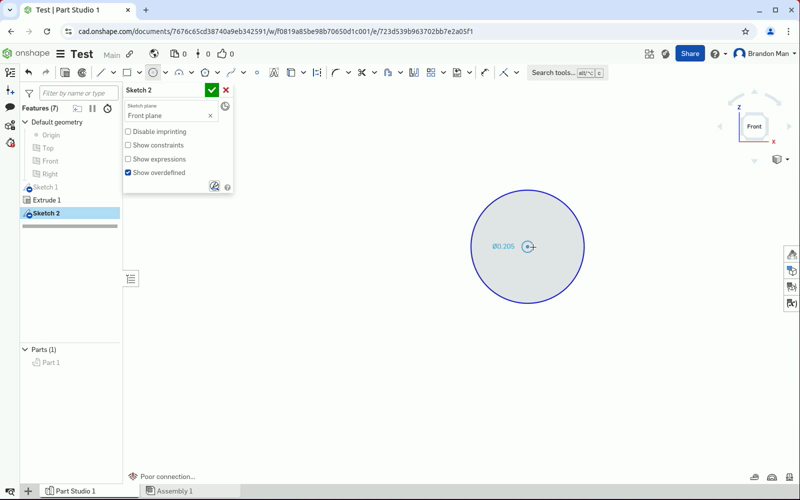
scroll(-6)
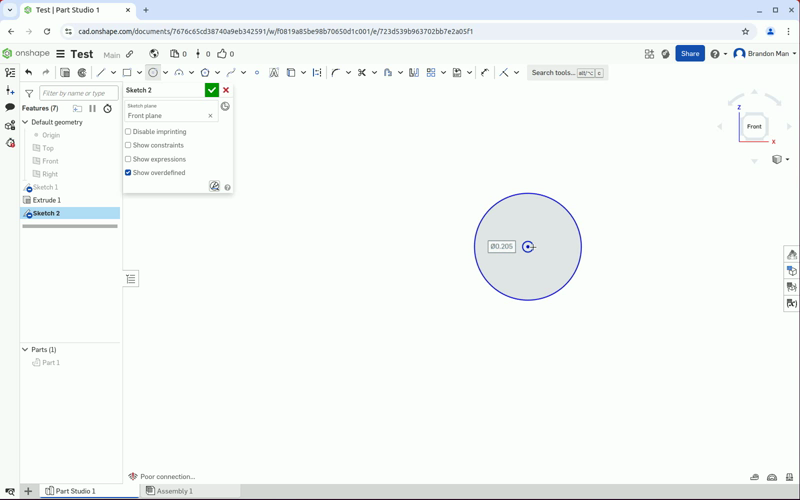
scroll(-6)
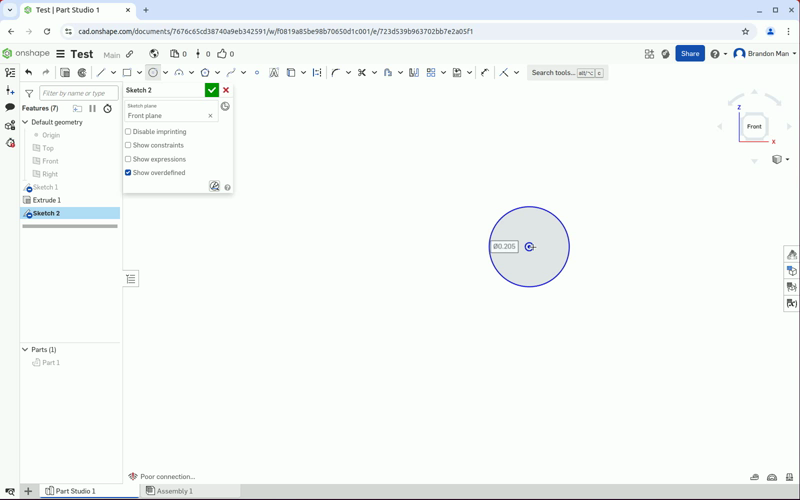
scroll(-6)
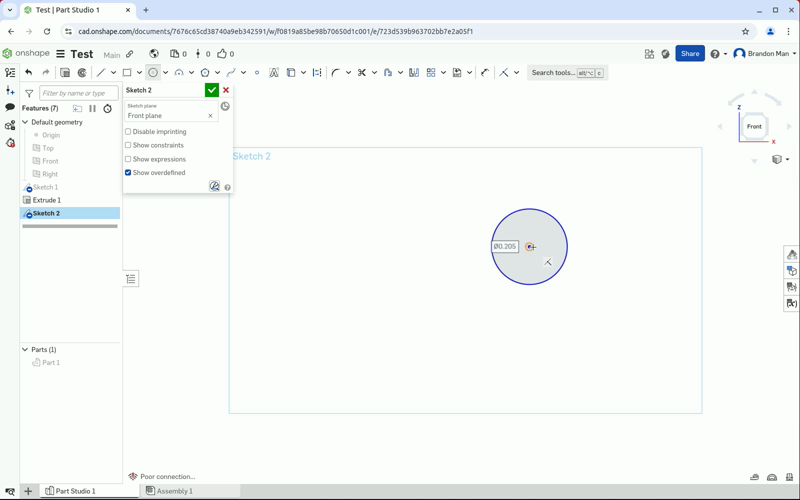
scroll(-6)
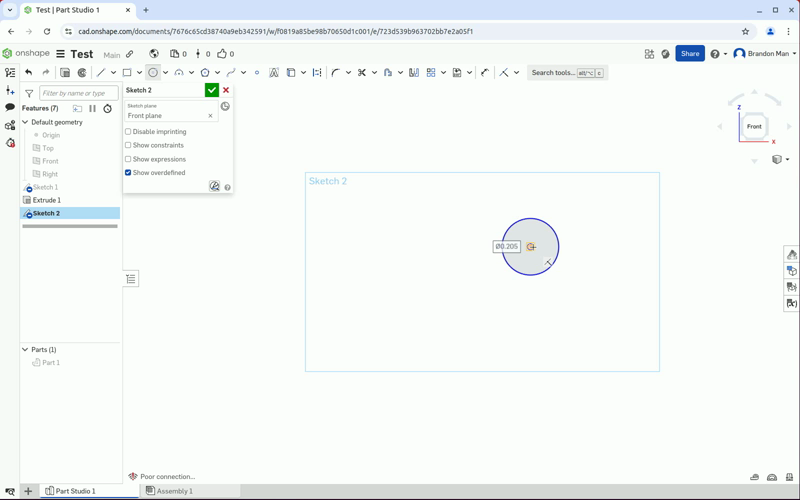
scroll(-6)
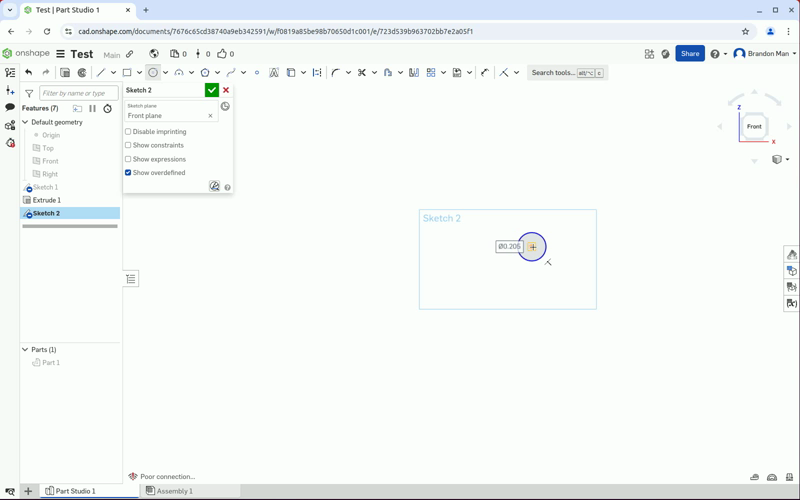
scroll(-6)
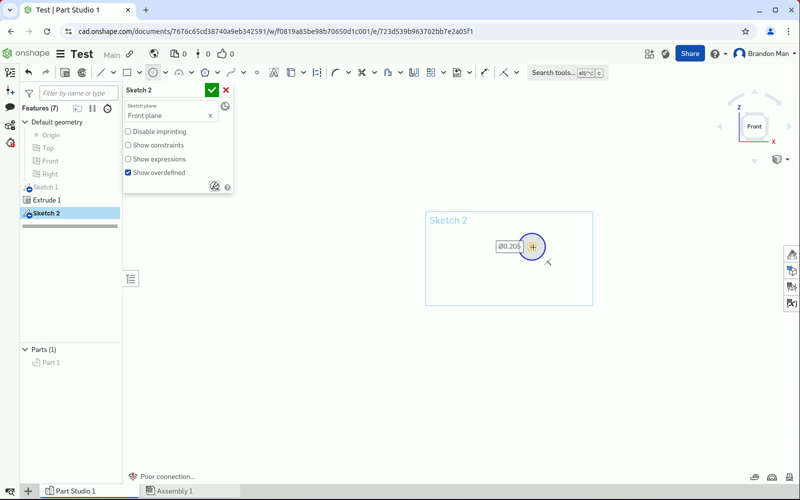
scroll(-6)
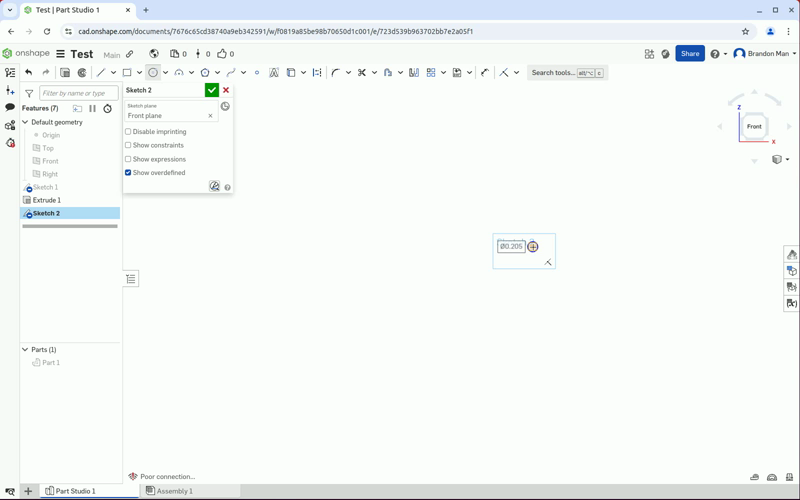
key(esc)
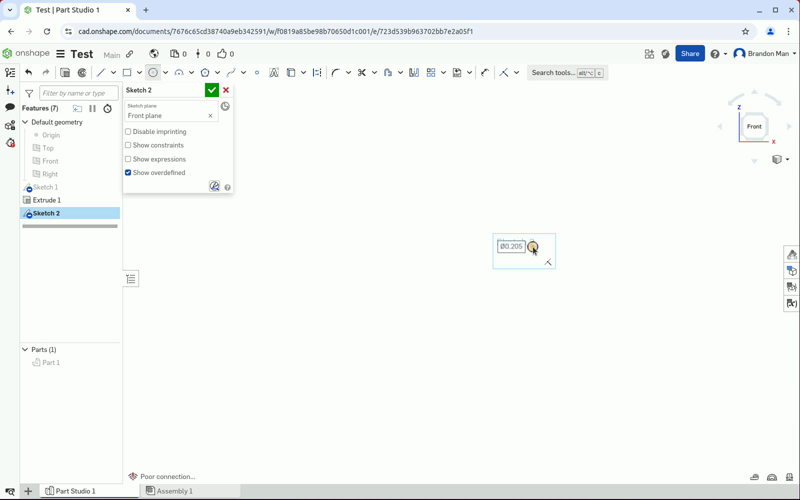
mouse_move(531, 244)
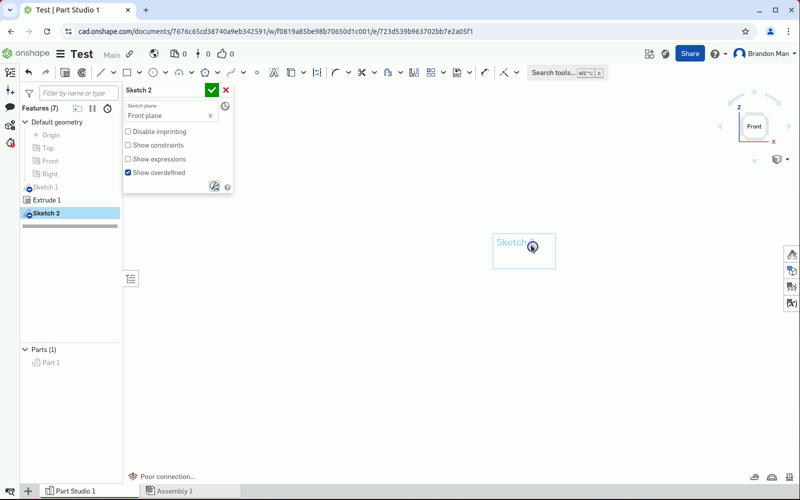
scroll(6)
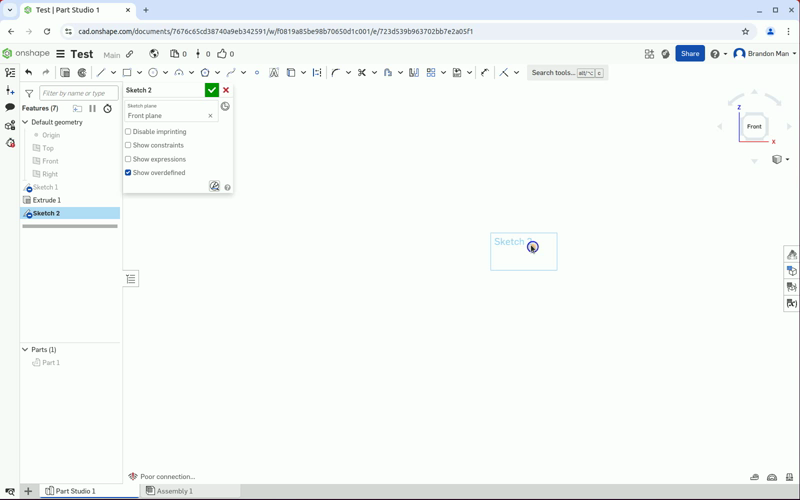
scroll(6)
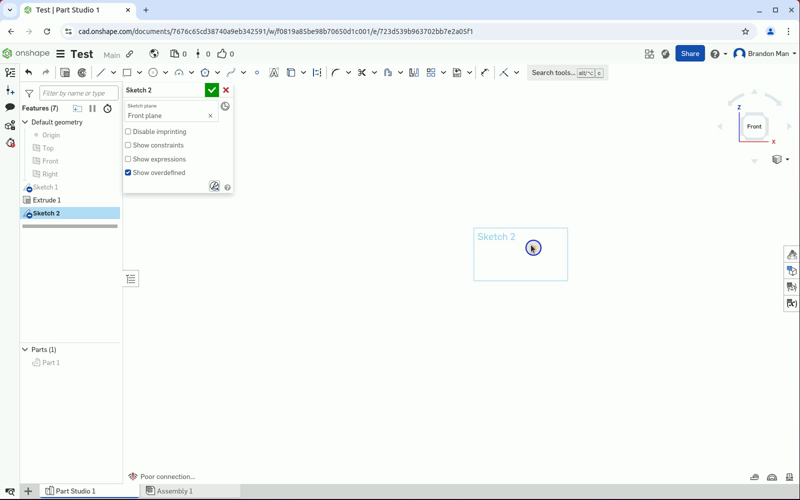
scroll(6)
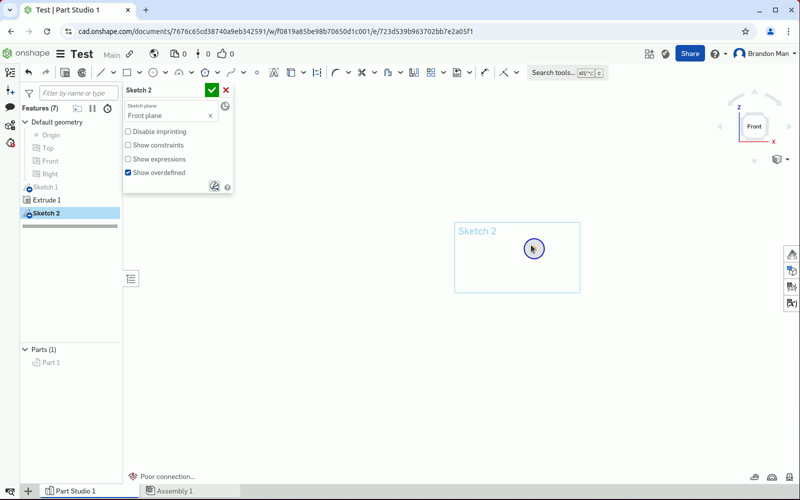
scroll(6)
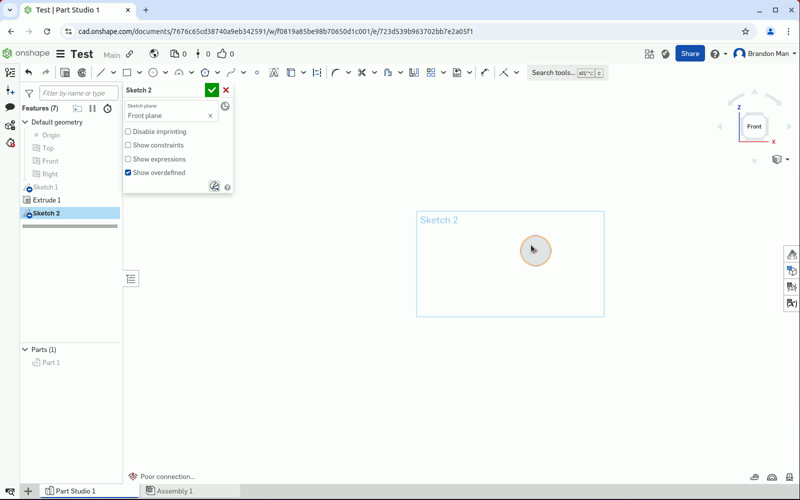
scroll(6)
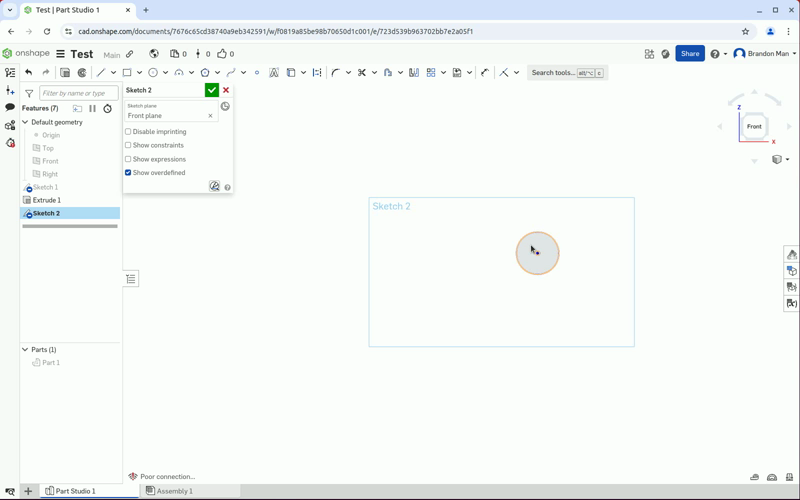
scroll(6)
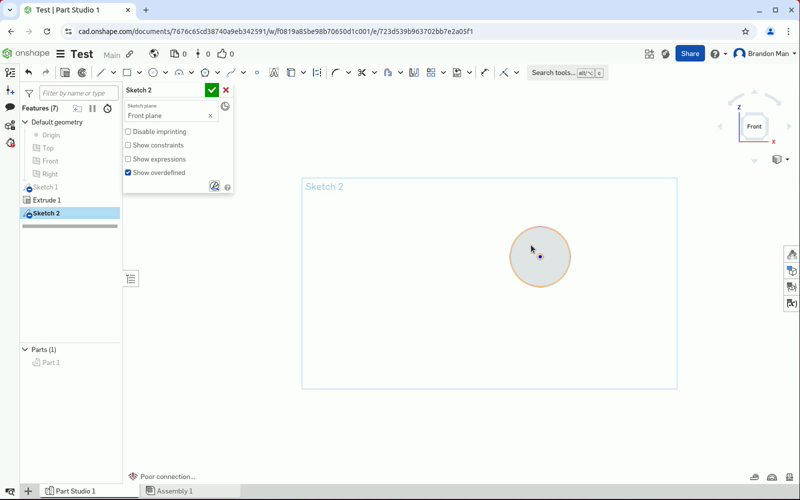
scroll(6)
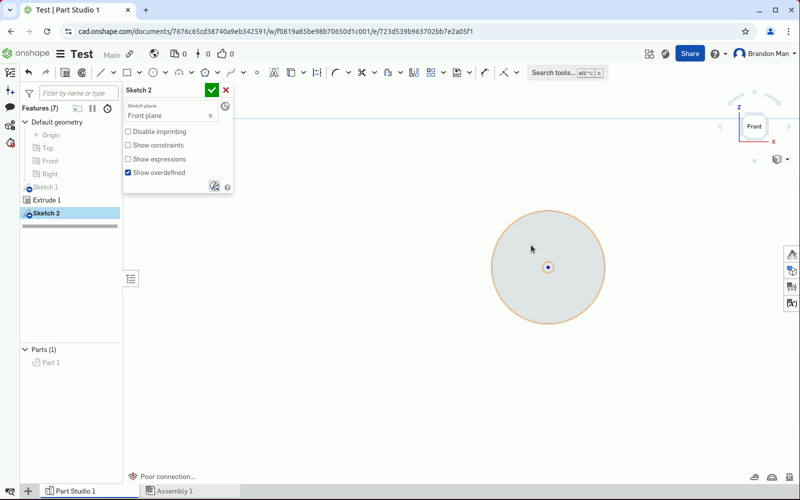
click(531, 244)
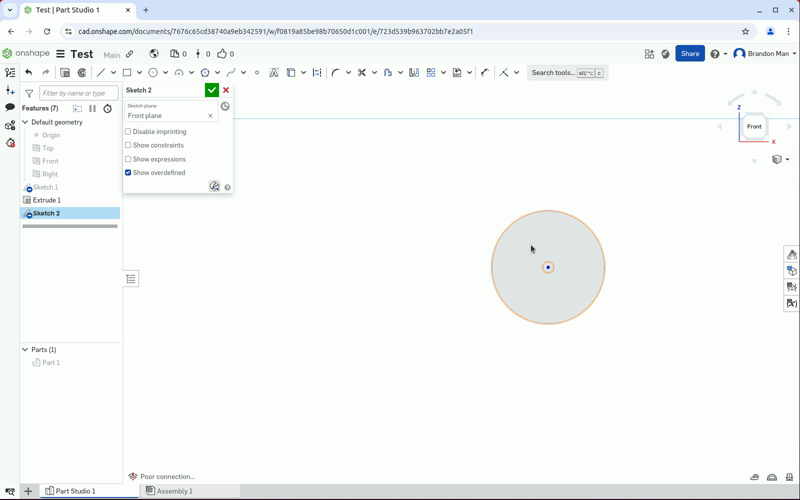
scroll(-6)
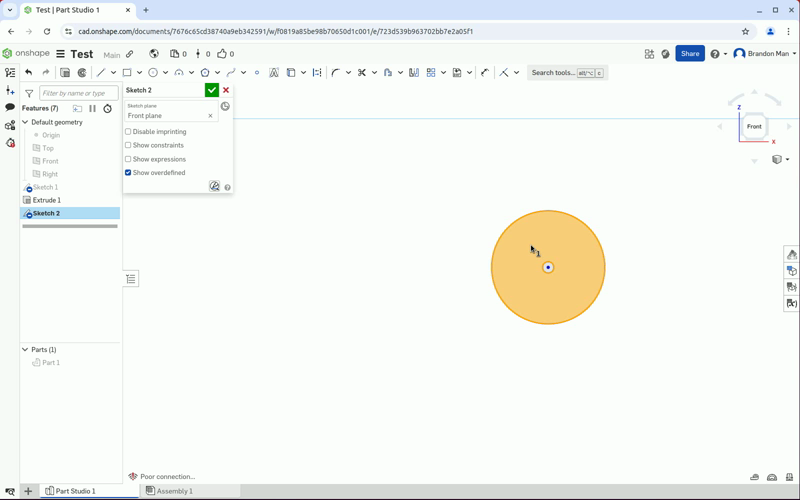
scroll(-6)
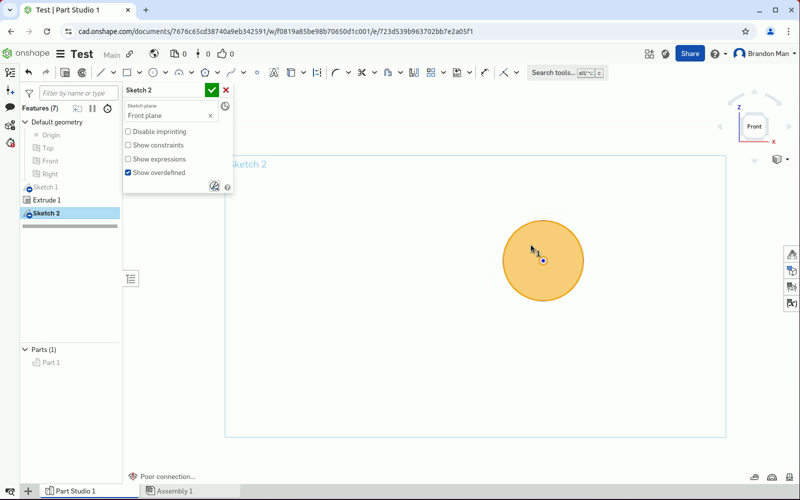
scroll(-6)
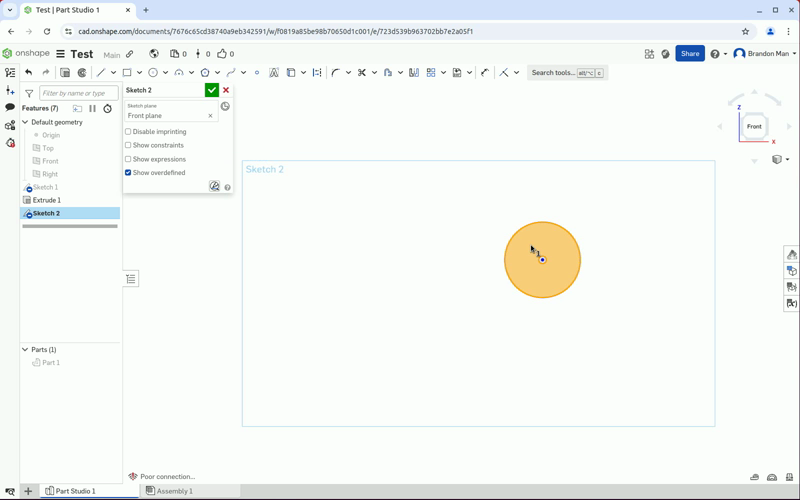
scroll(-6)
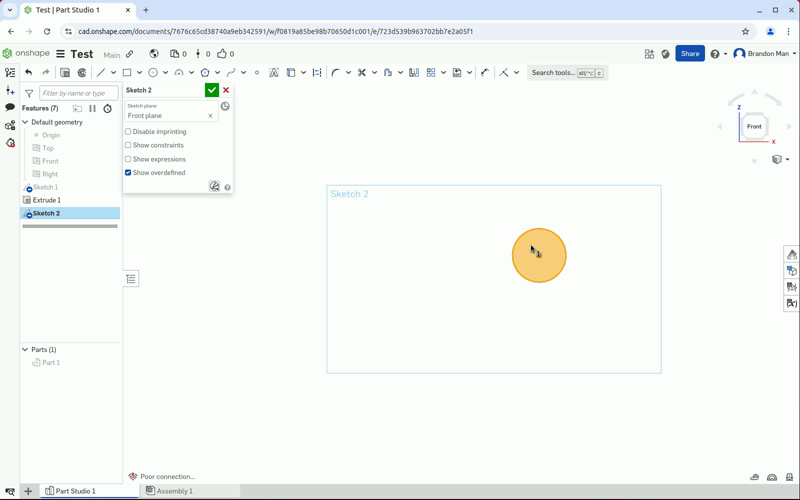
scroll(-6)
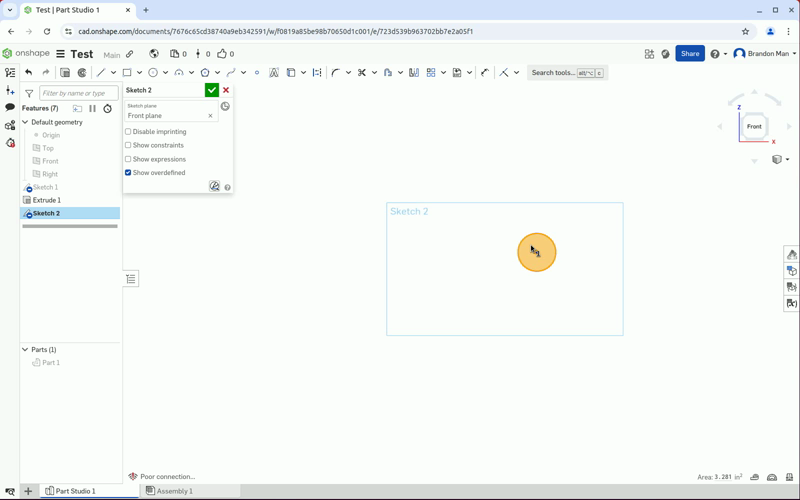
scroll(-6)
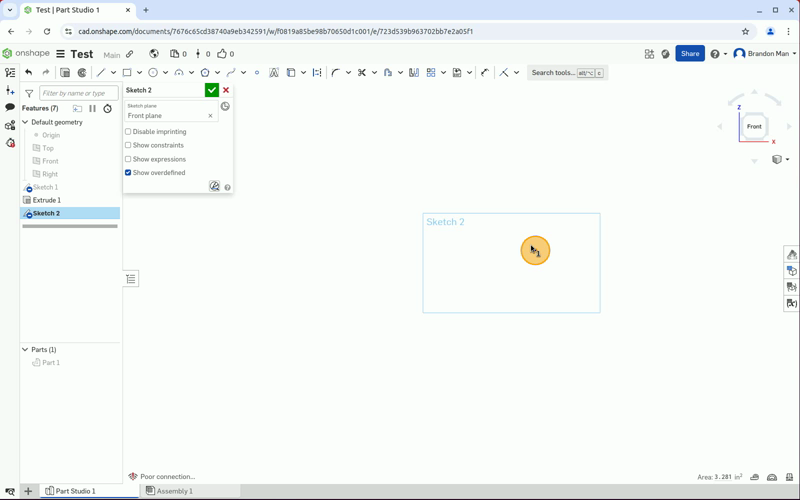
scroll(-6)
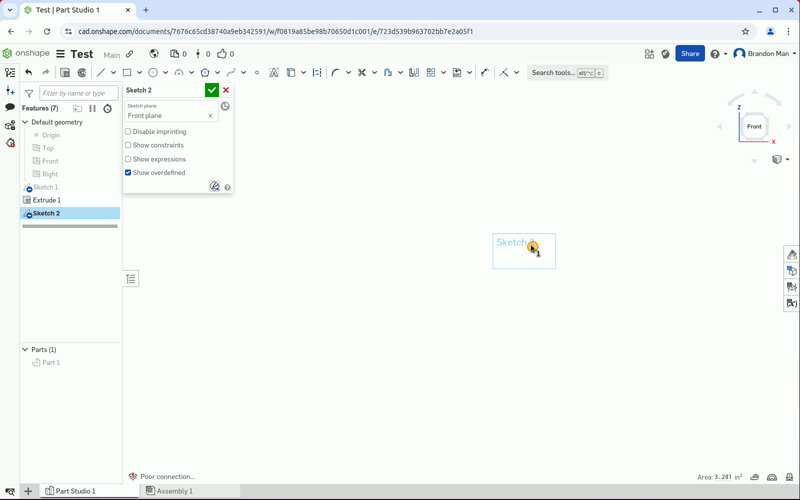
mouse_move(73, 352)
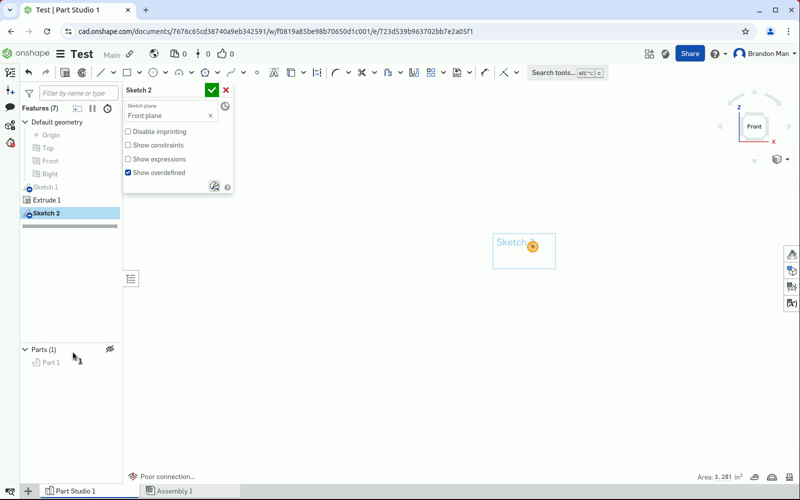
key(shift+y)
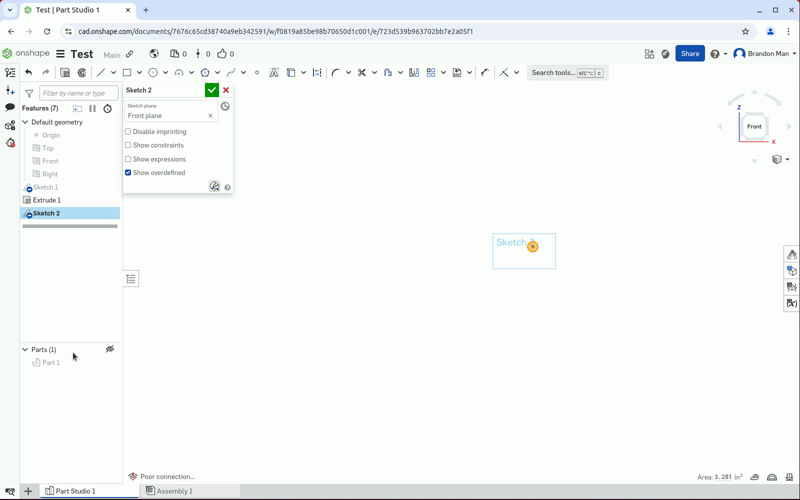
key(shift+e)
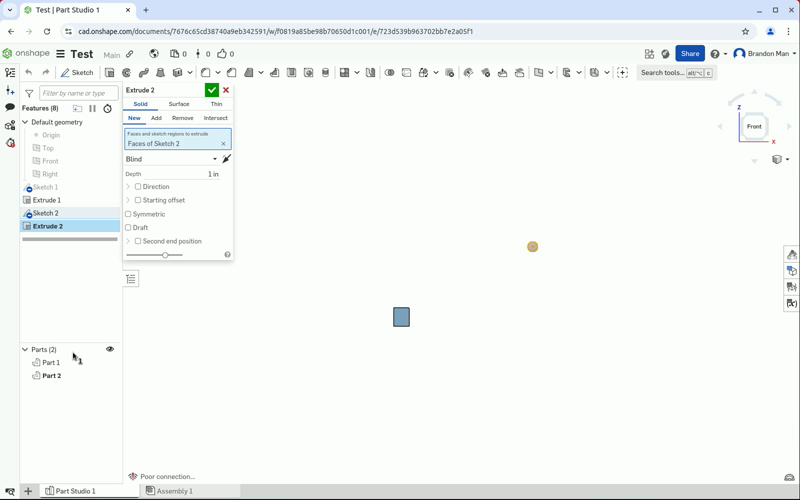
mouse_move(143, 106)
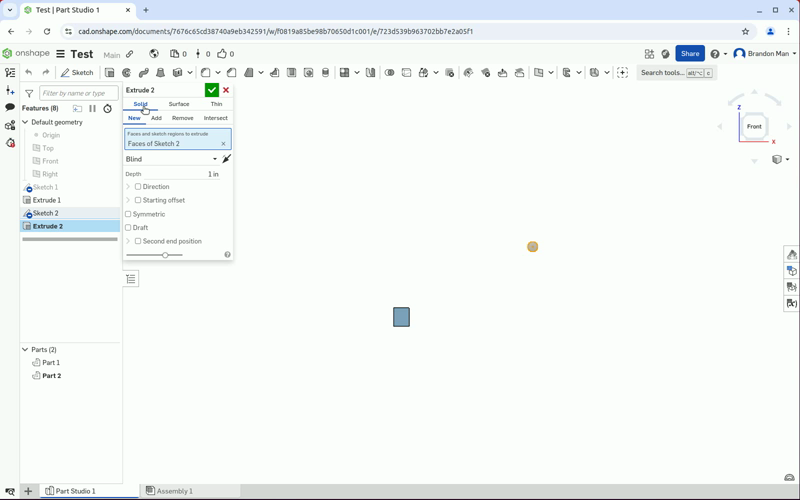
click(143, 106)
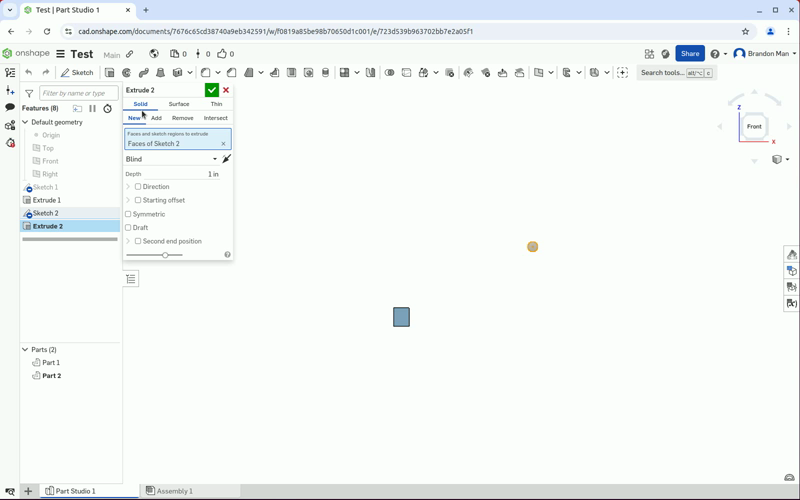
mouse_move(137, 120)
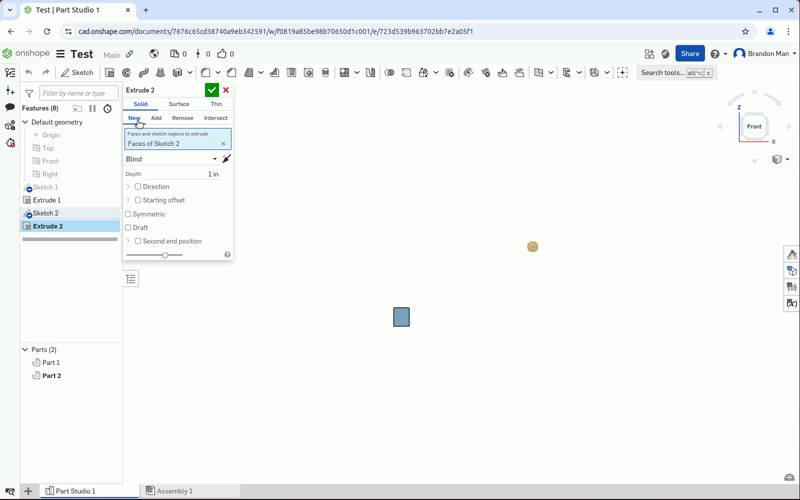
click(137, 120)
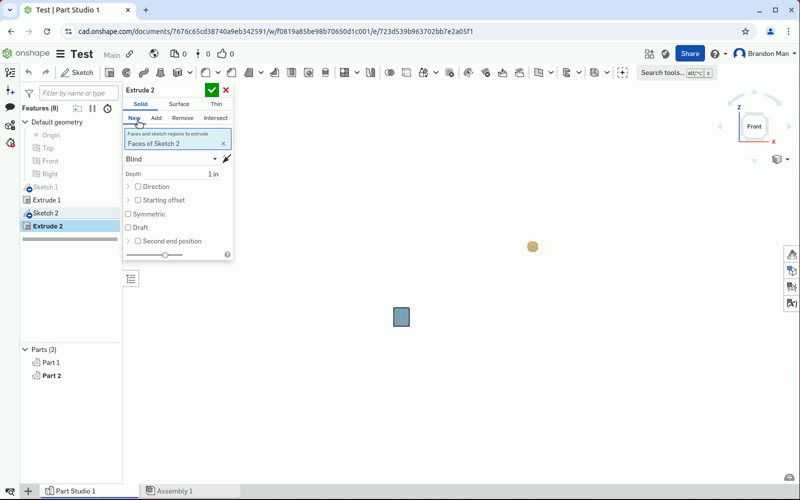
key(tab, 4)
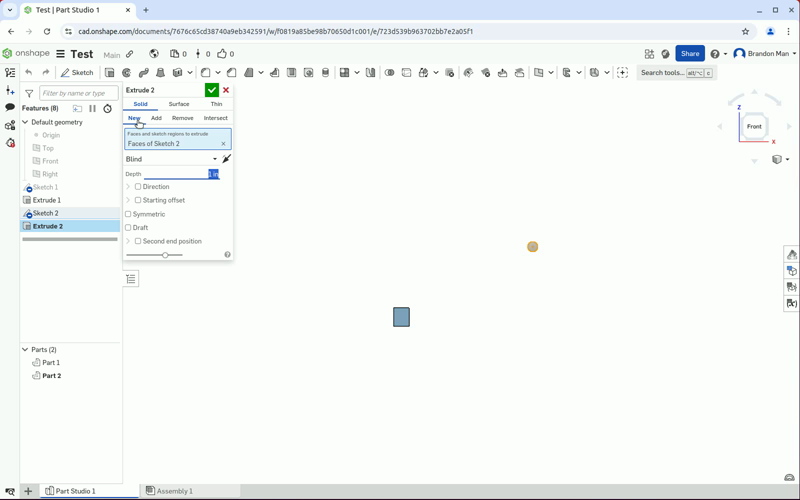
text(0.722)
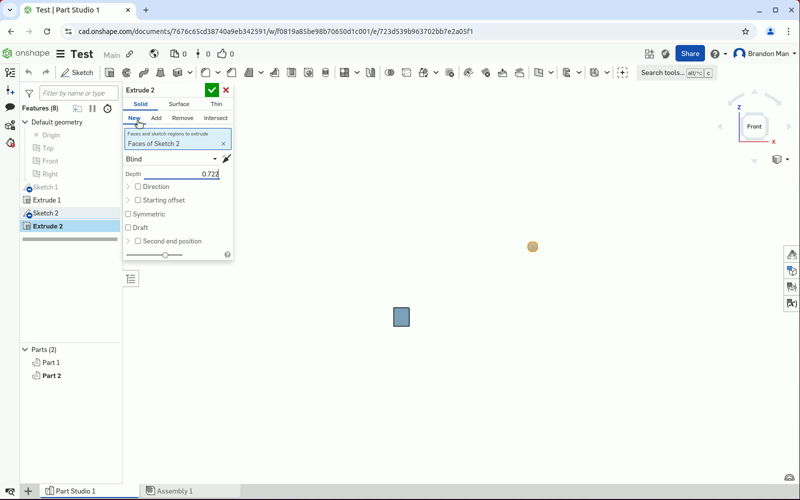
key(enter)
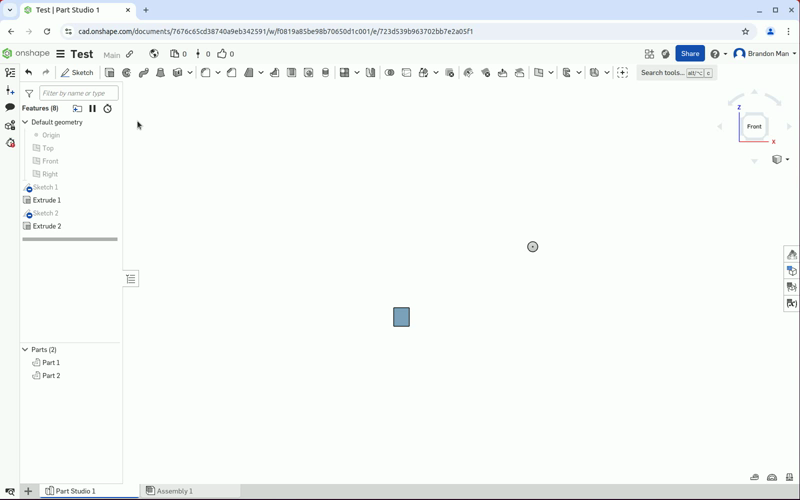
key(shift+h)
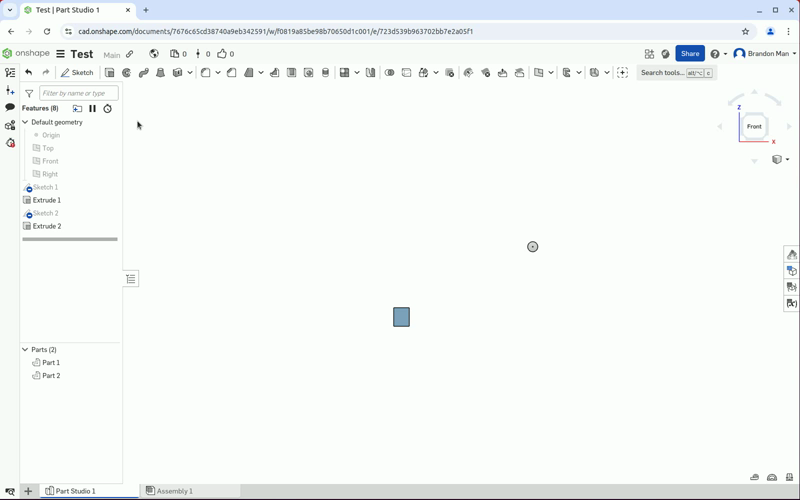
key(shift+h)
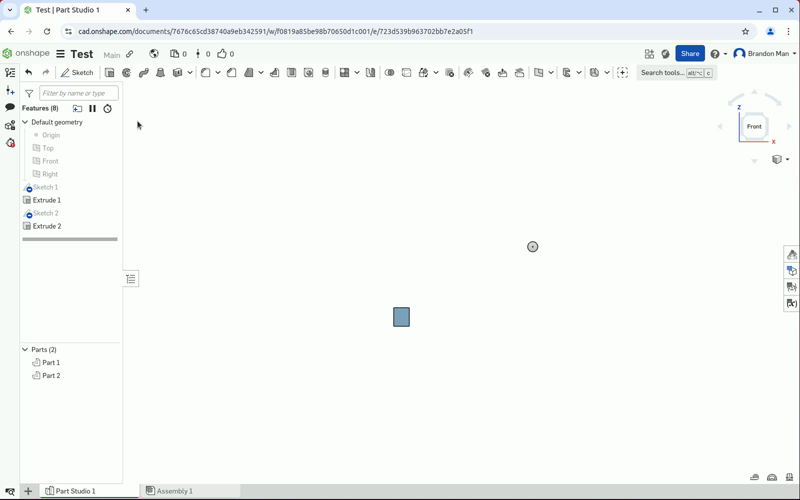
mouse_move(73, 189)
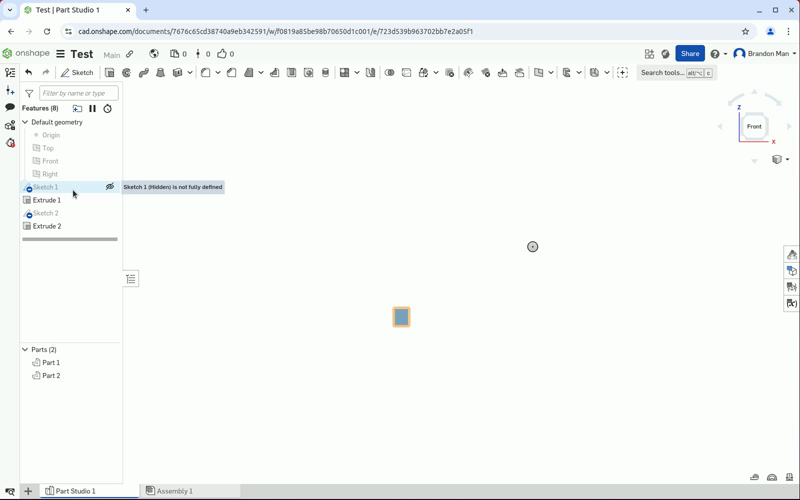
click(73, 189)
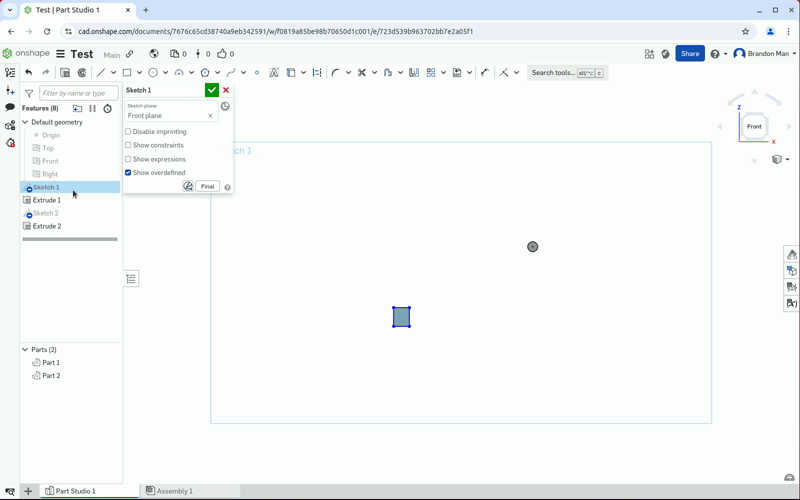
mouse_move(229, 92)
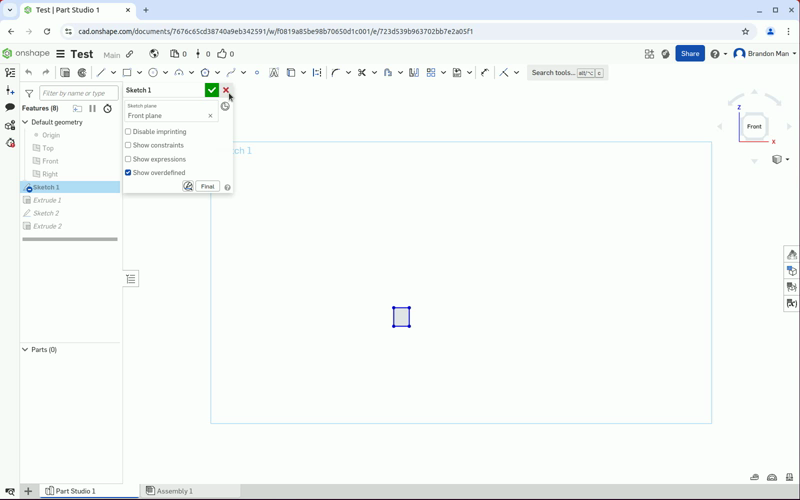
click(229, 92)
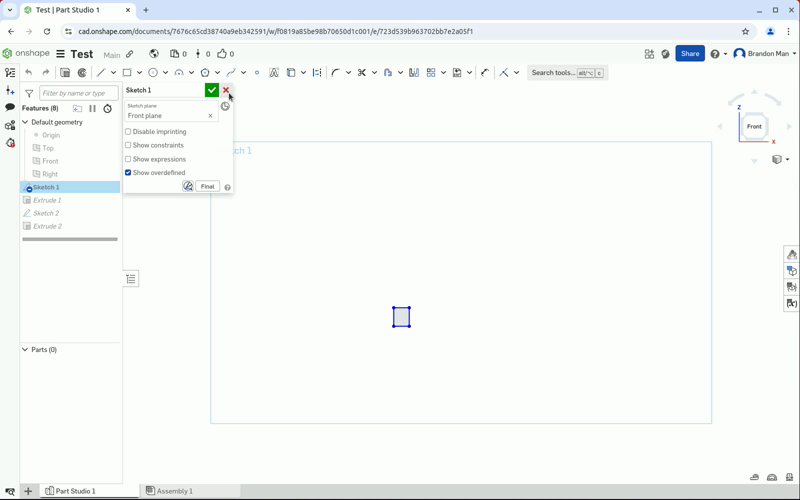
key(shift+s)
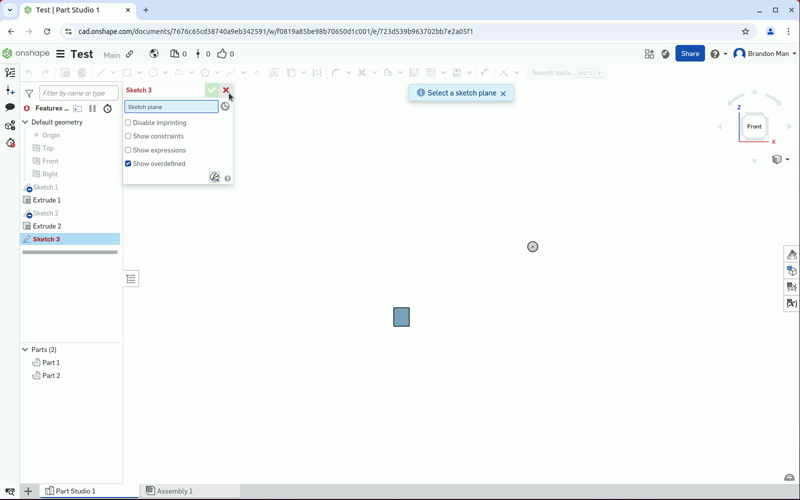
mouse_move(73, 163)
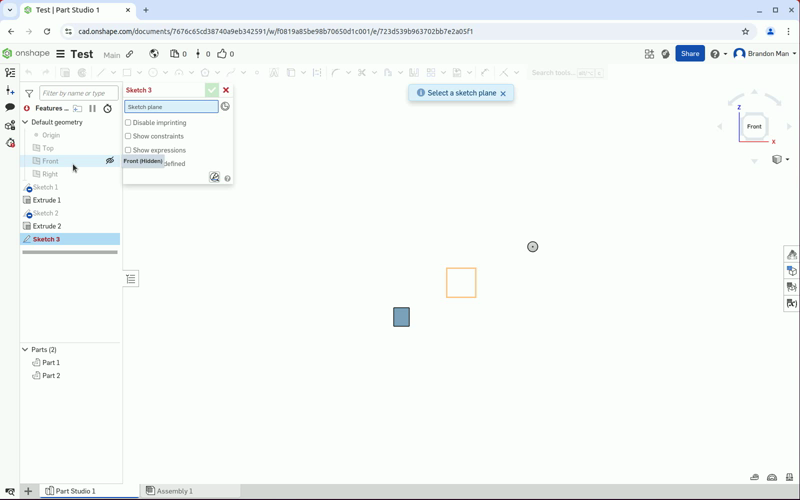
click(73, 163)
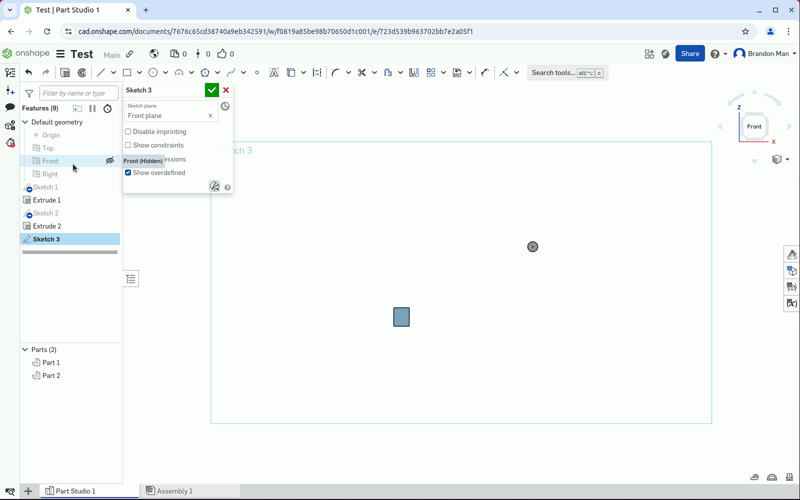
mouse_move(73, 352)
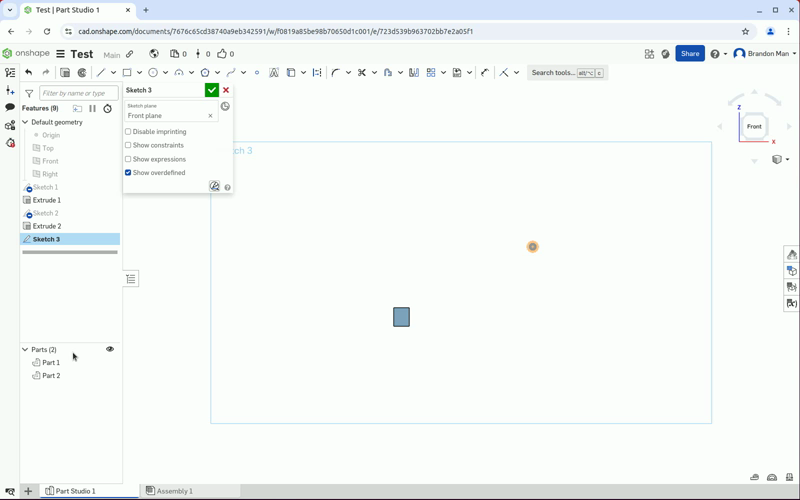
key(y)
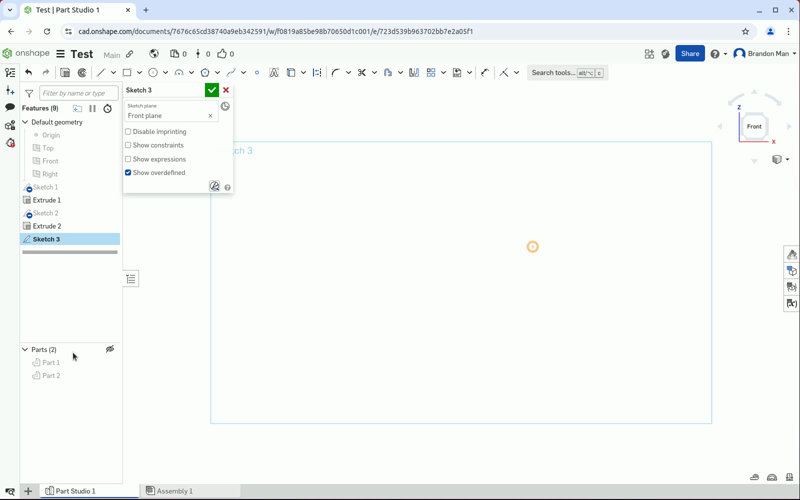
key(l)
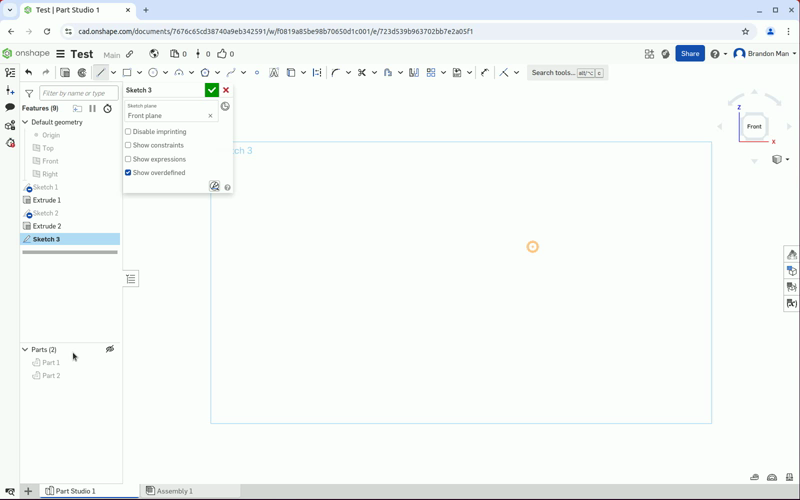
key_down(shift)
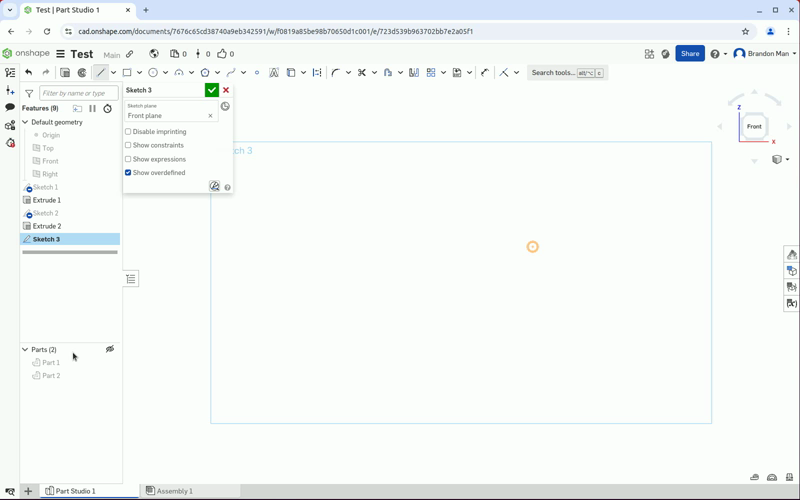
mouse_move(376, 266)
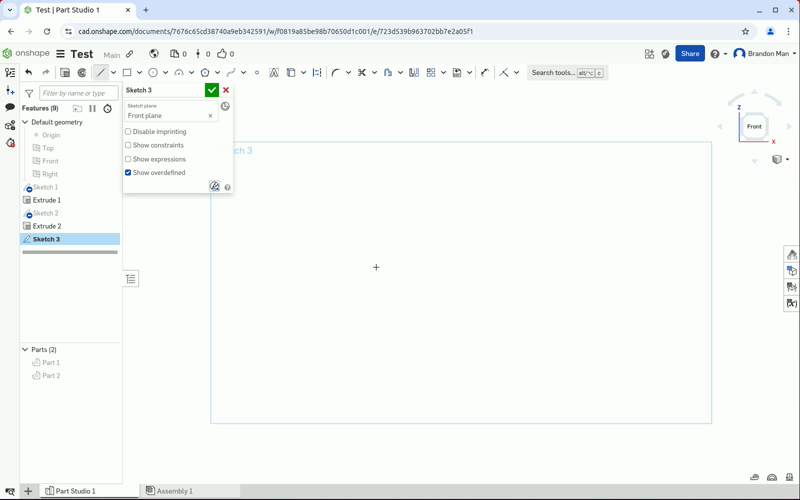
click(376, 266)
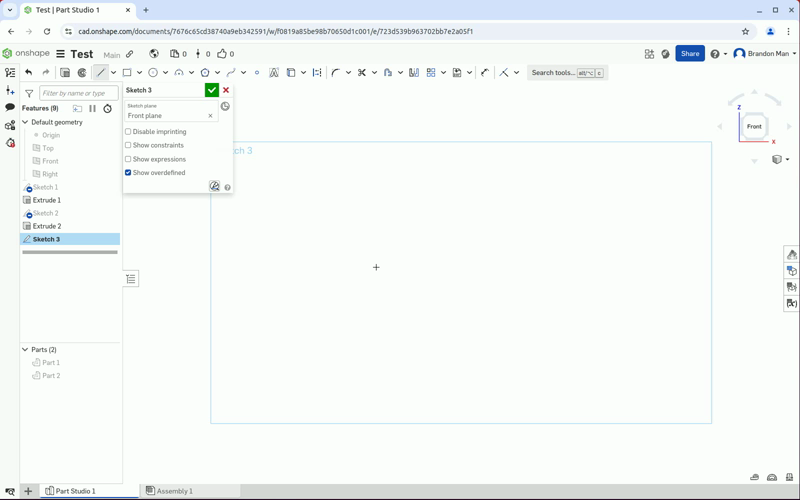
key_up(shift)
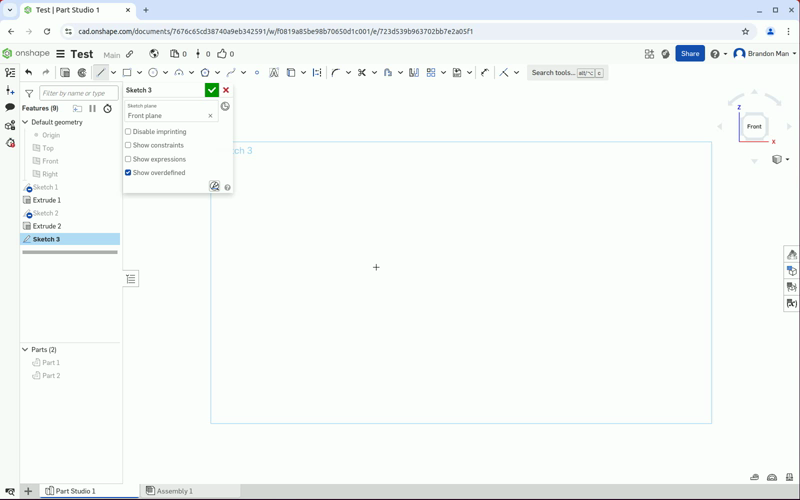
key_down(shift)
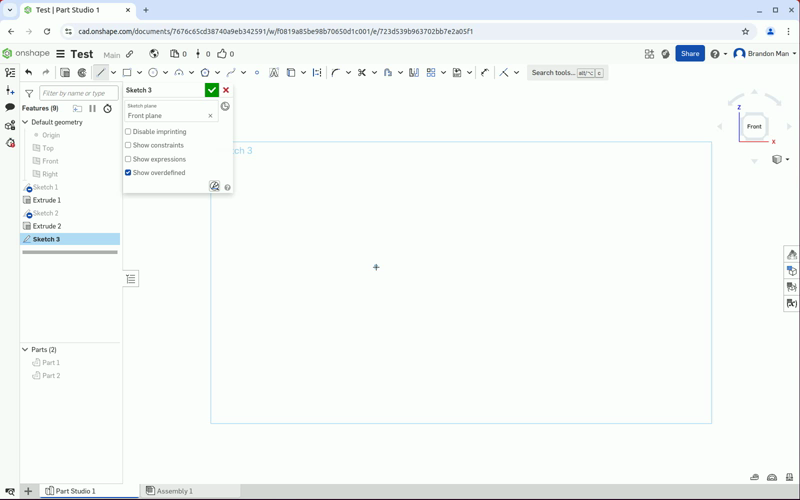
mouse_move(406, 266)
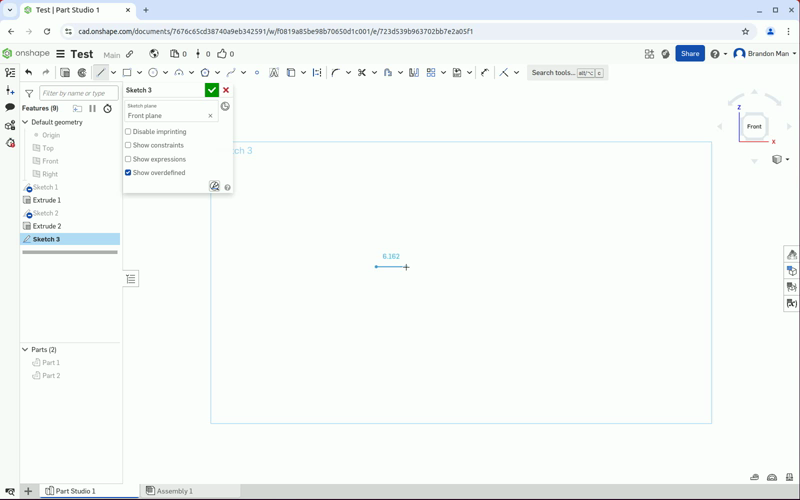
mouse_move(400, 266)
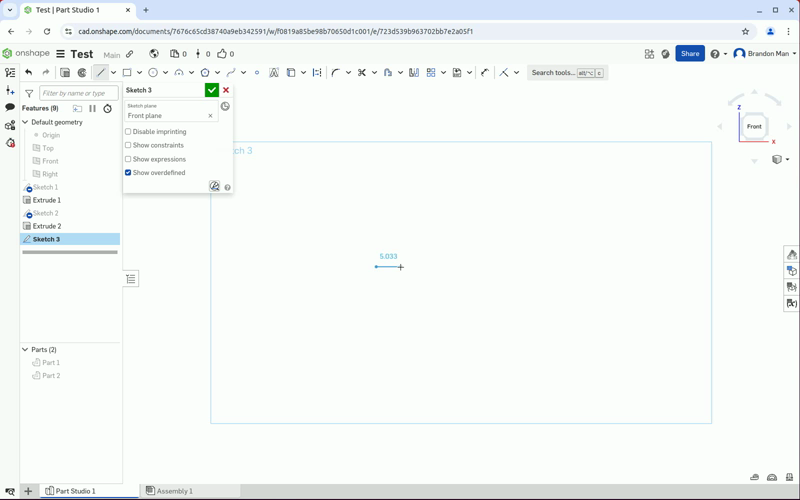
click(400, 266)
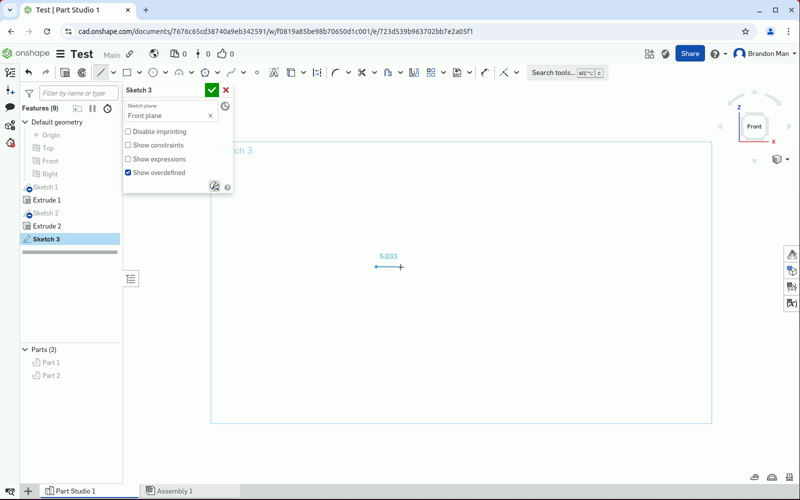
key_up(shift)
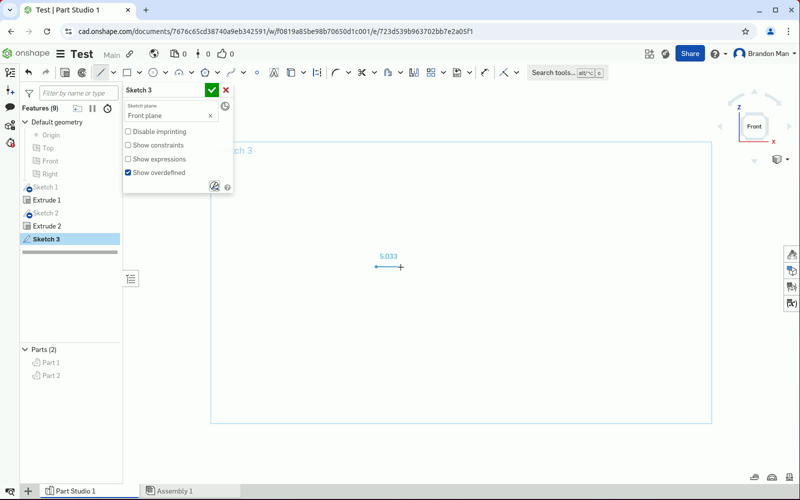
key_down(shift)
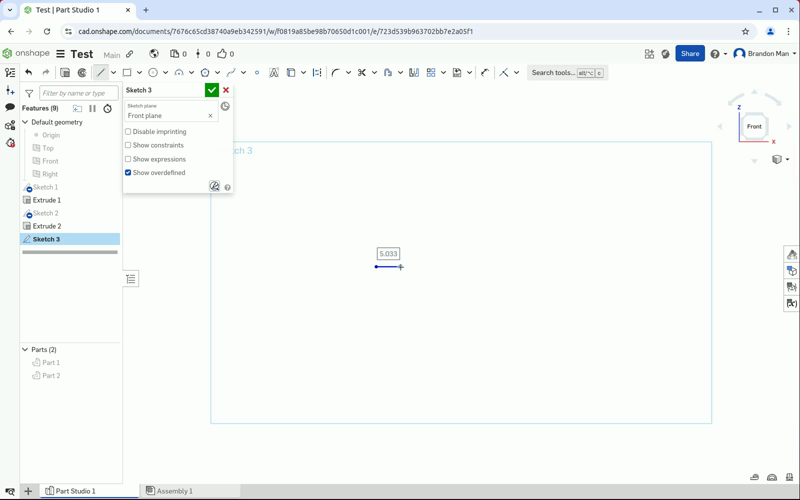
mouse_move(430, 266)
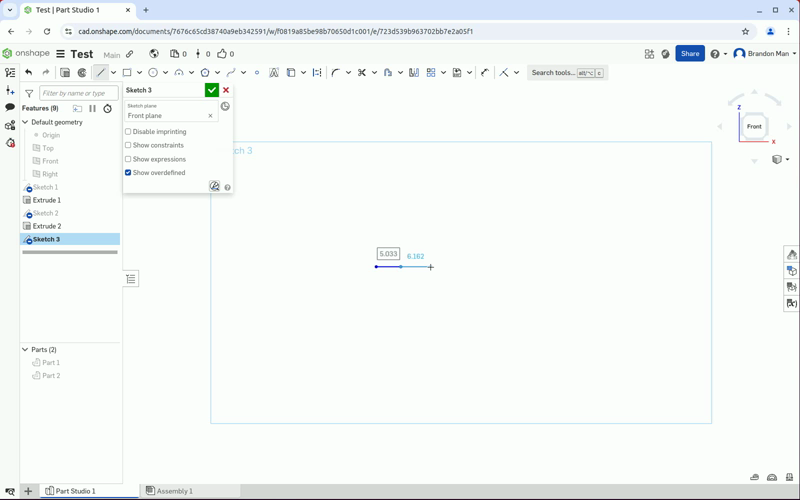
mouse_move(400, 248)
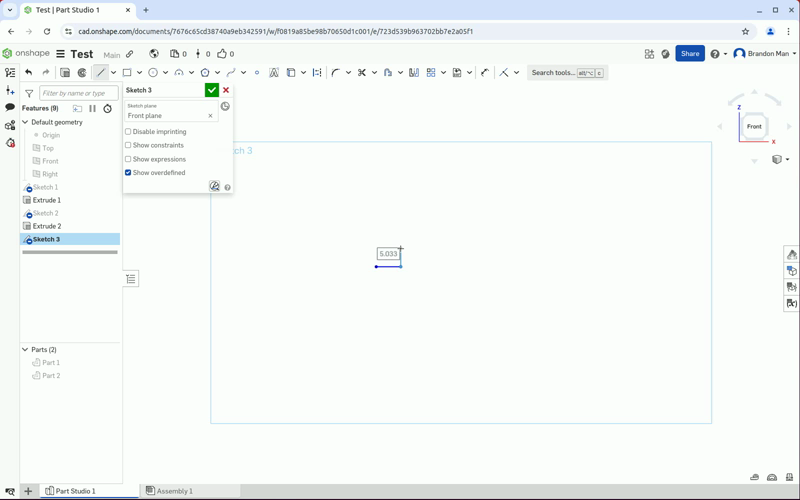
click(400, 248)
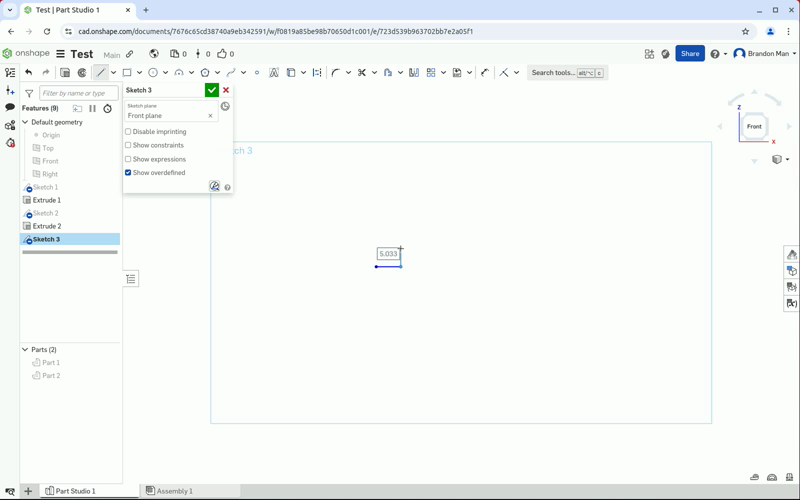
key_up(shift)
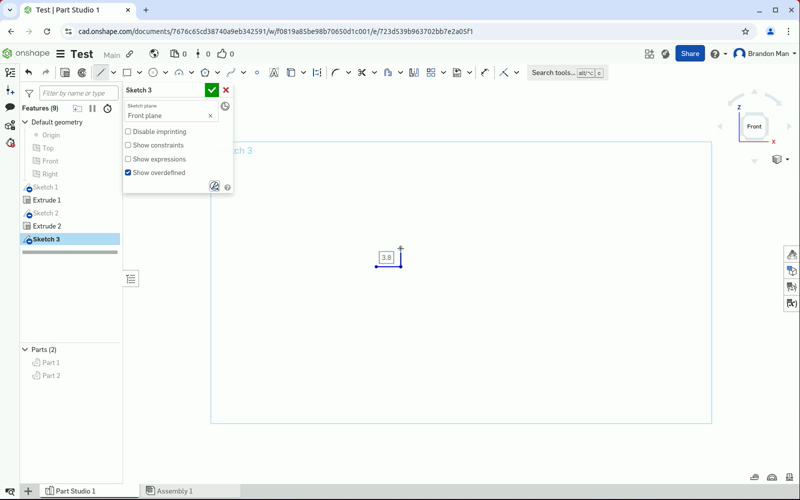
key_down(shift)
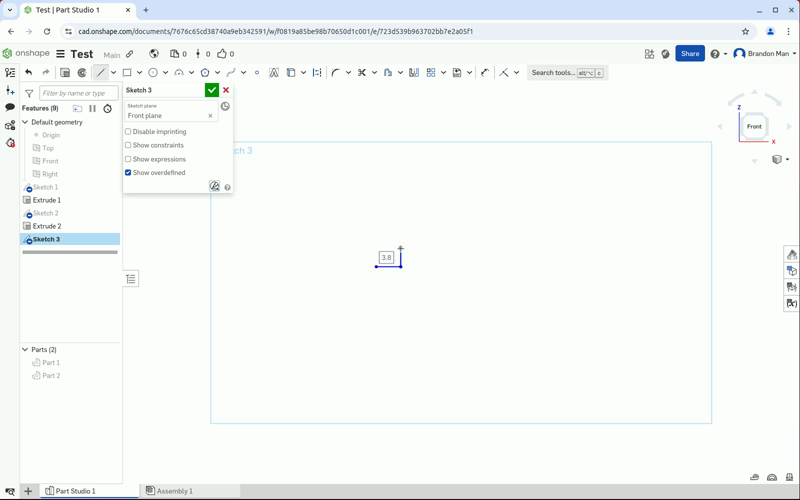
mouse_move(430, 248)
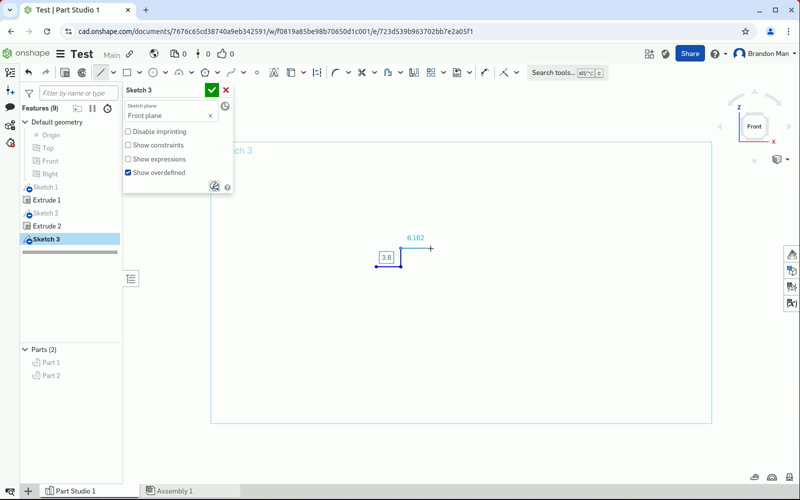
mouse_move(376, 248)
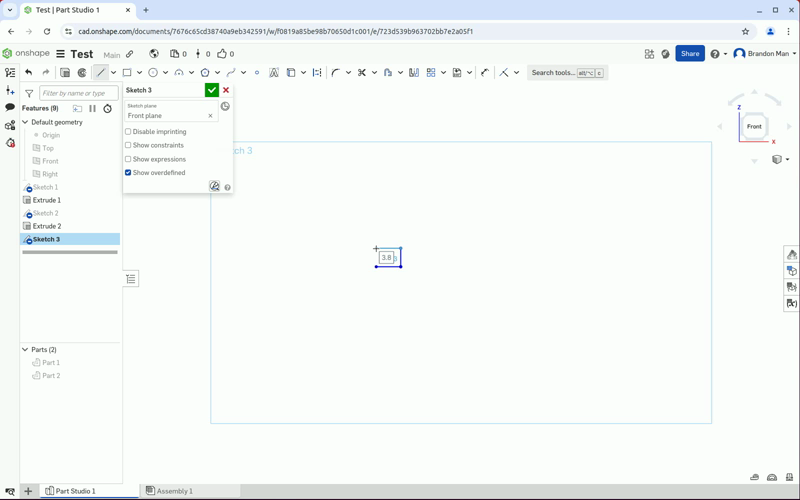
click(376, 248)
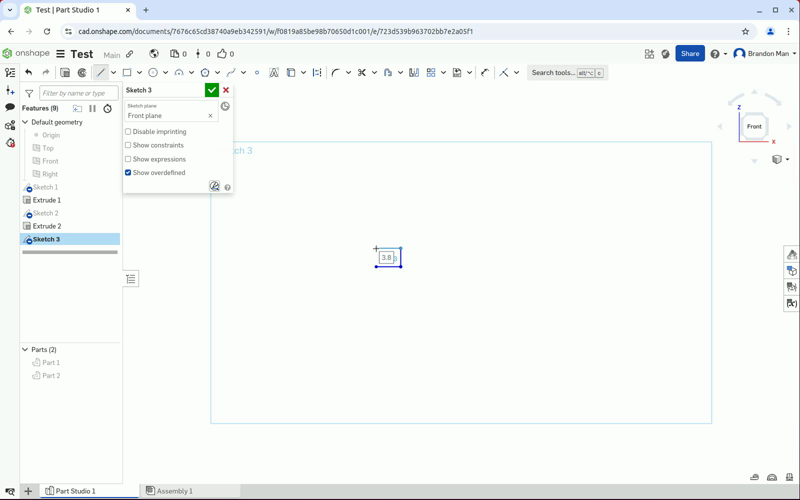
key_up(shift)
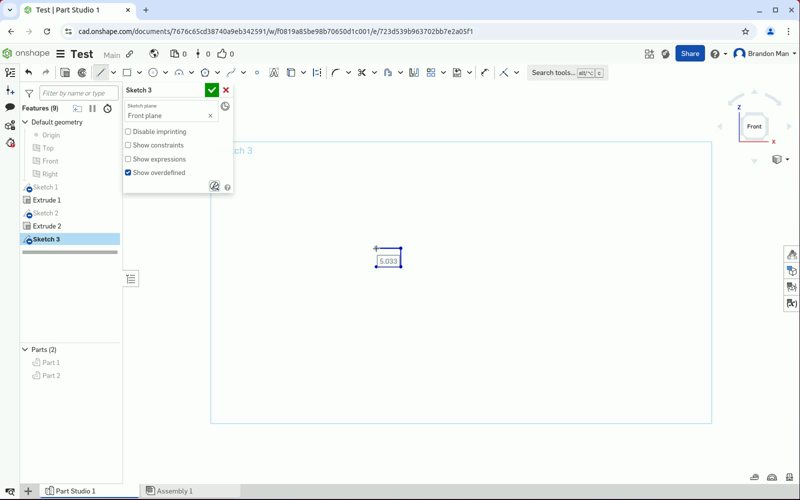
mouse_move(406, 248)
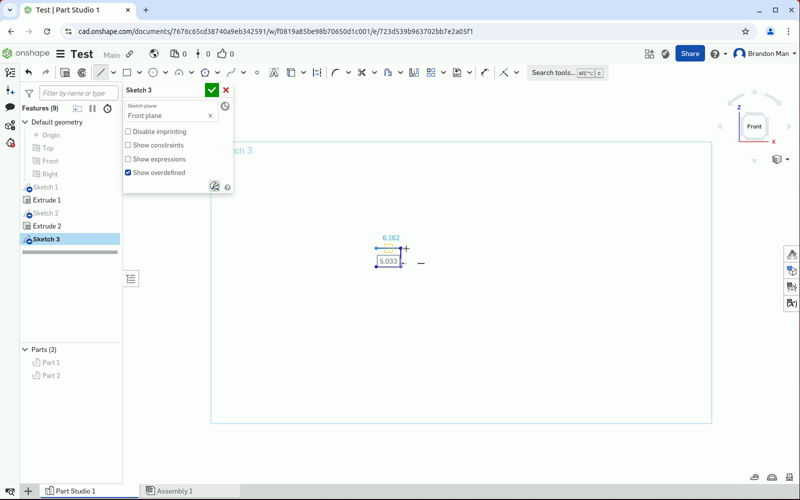
key_down(shift)
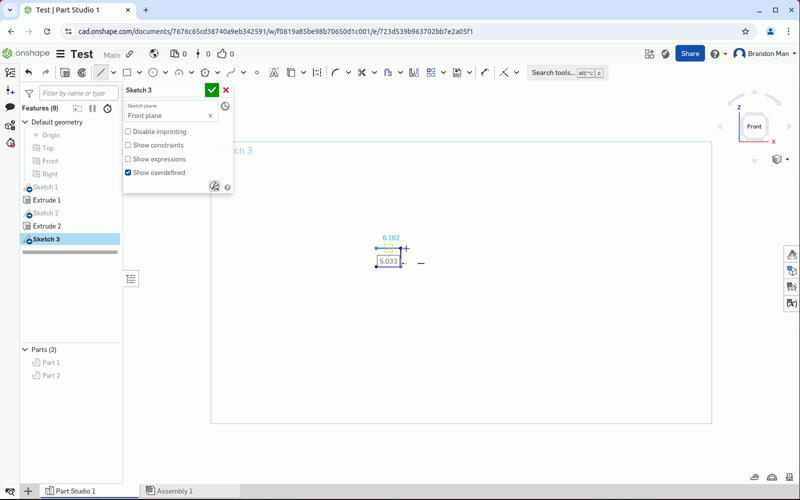
mouse_move(376, 266)
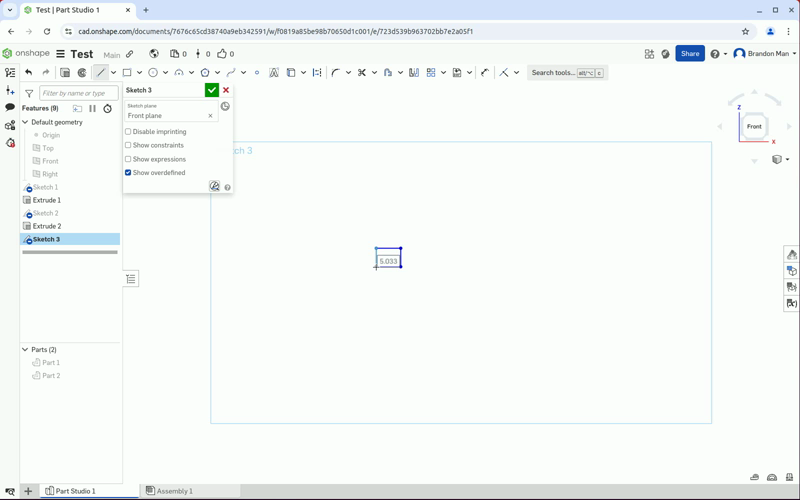
key_up(shift)
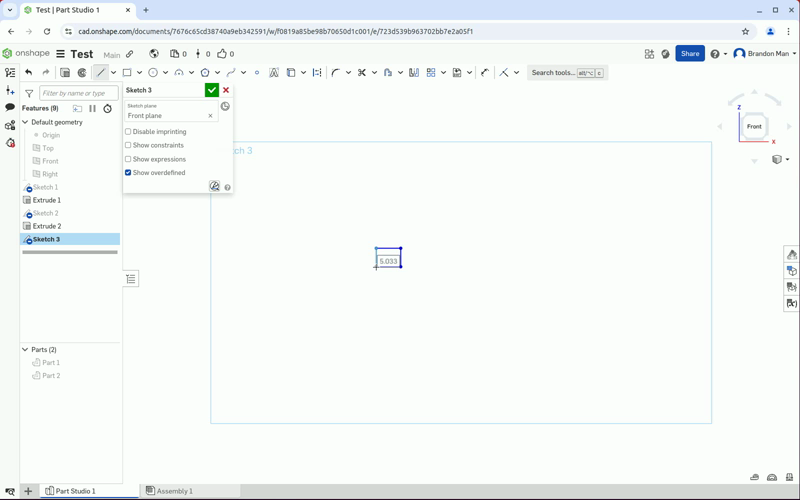
click(376, 266)
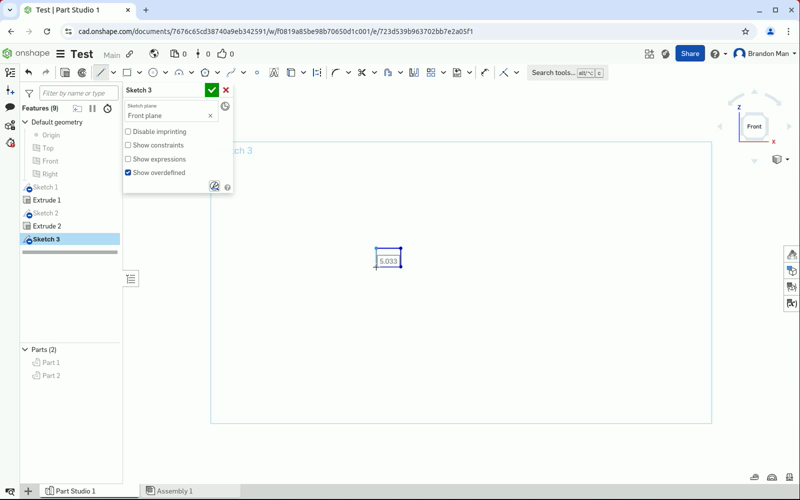
key(esc)
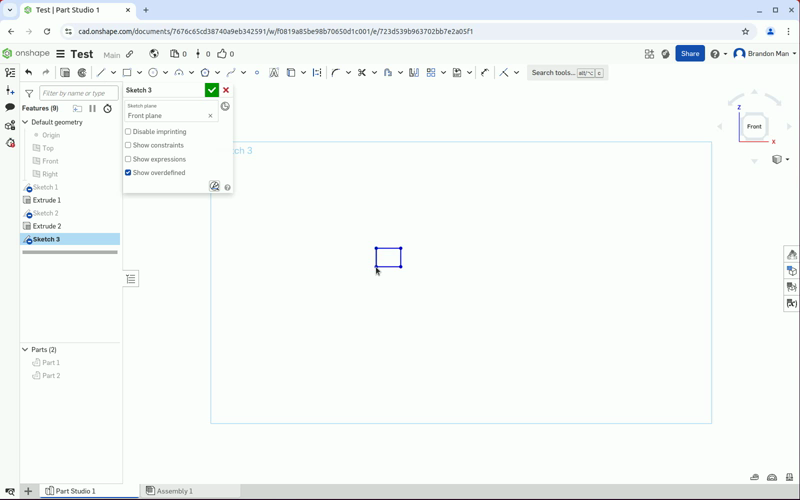
key(c)
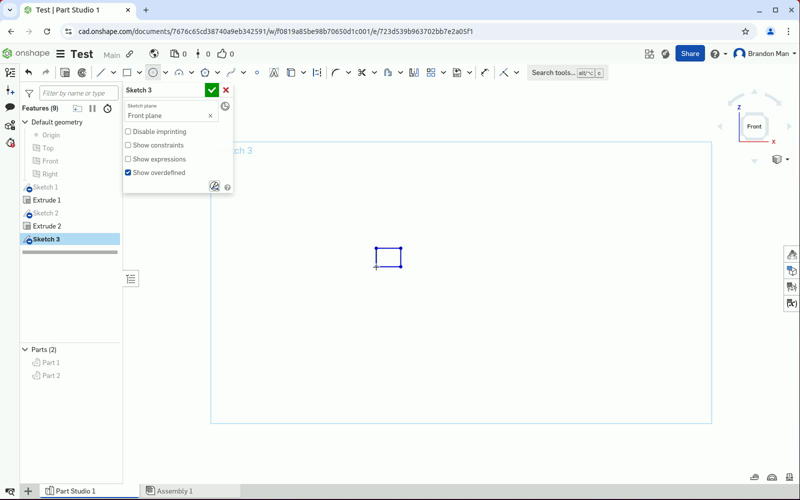
key_down(shift)
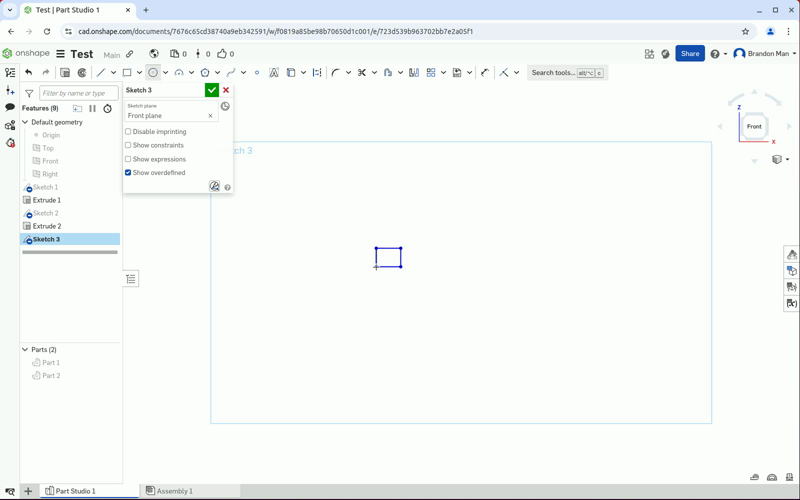
mouse_move(388, 257)
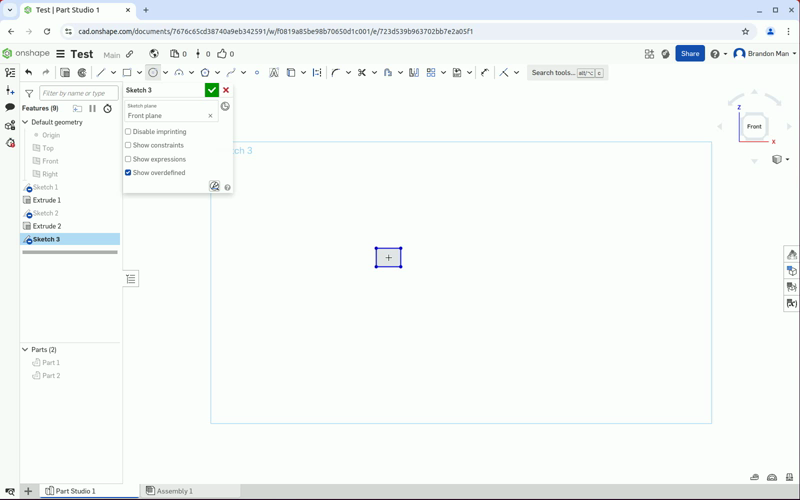
click(388, 257)
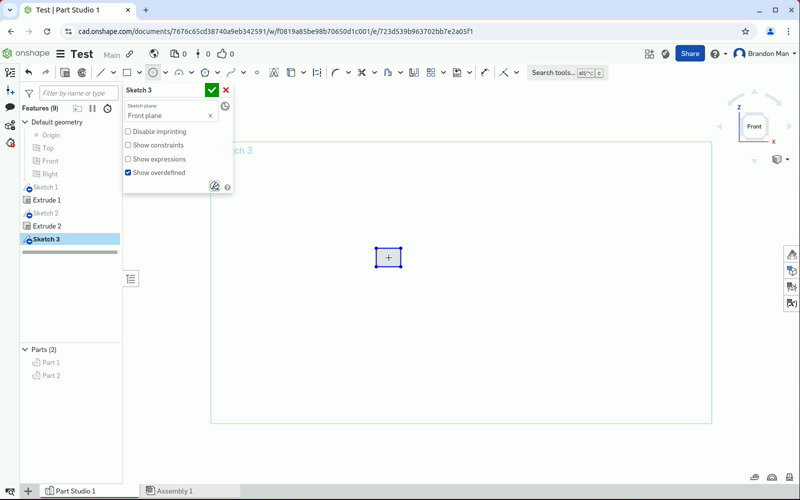
key_up(shift)
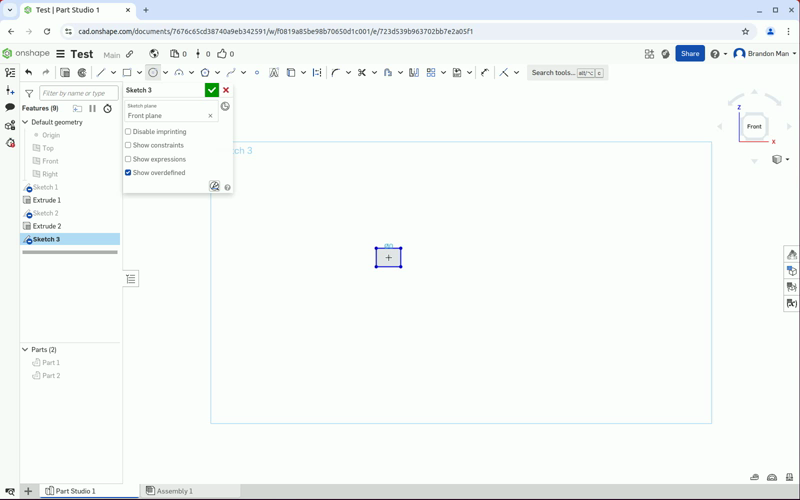
mouse_move(392, 257)
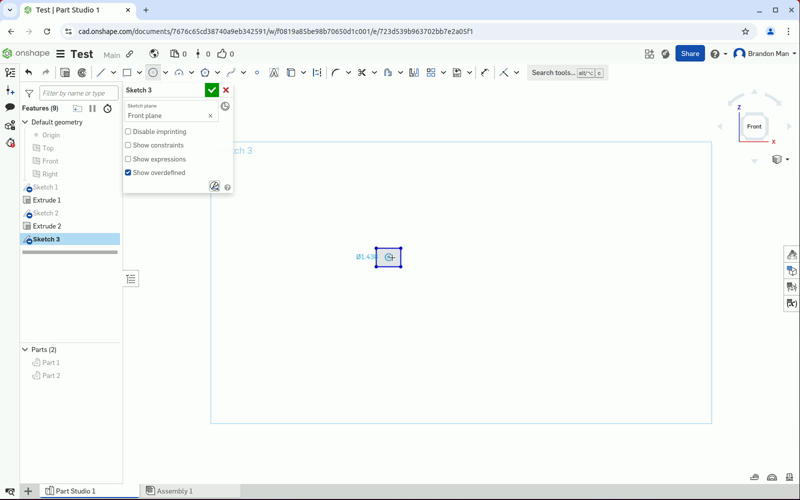
click(392, 257)
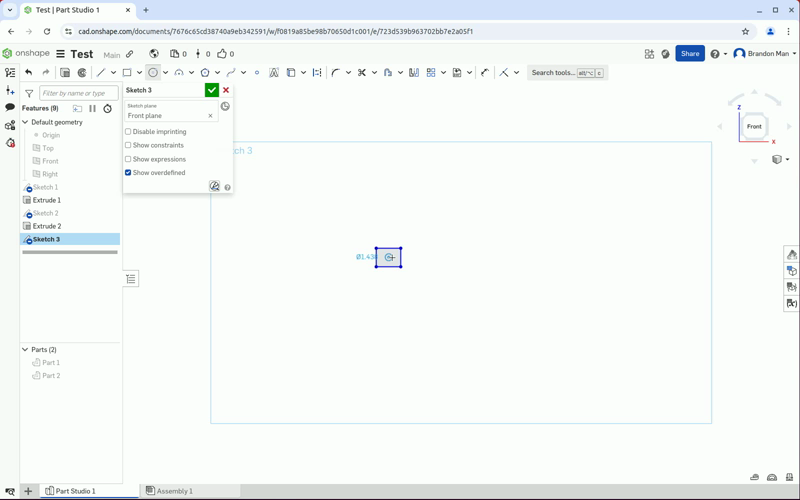
key(esc)
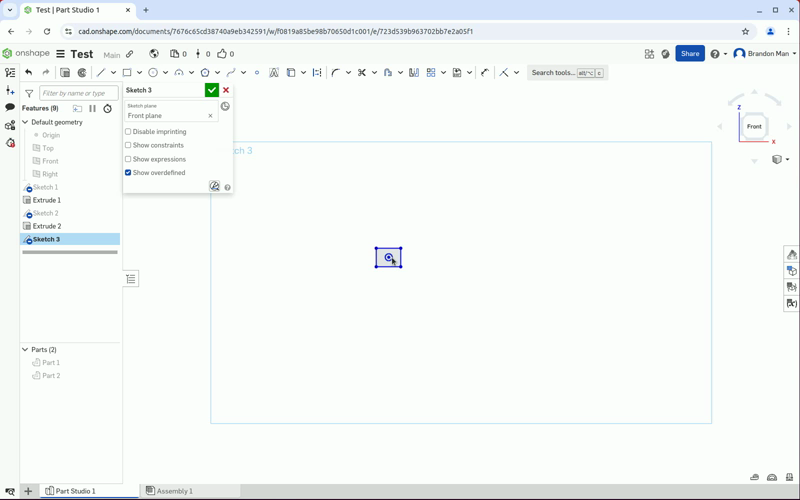
mouse_move(381, 263)
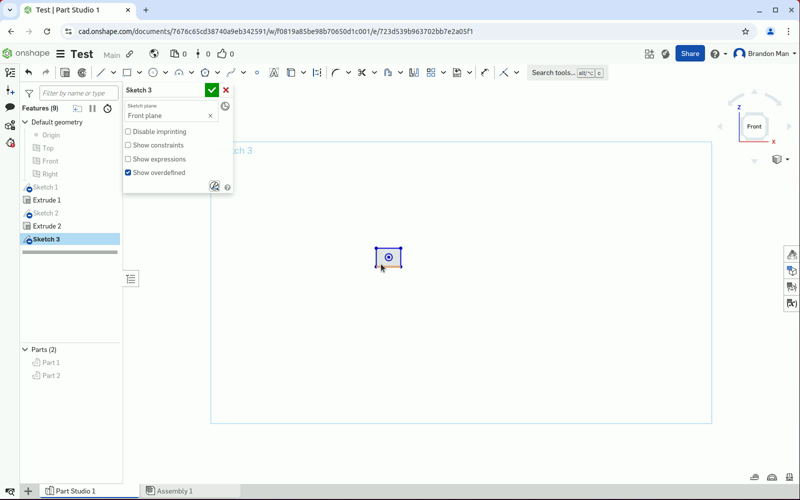
scroll(6)
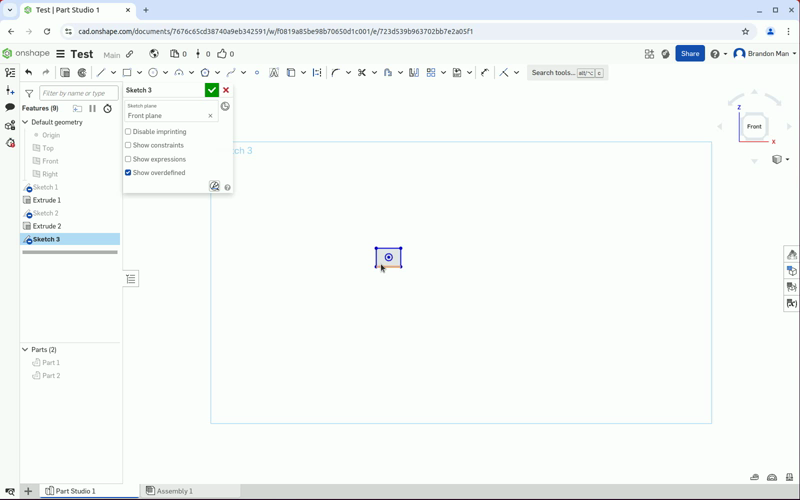
scroll(6)
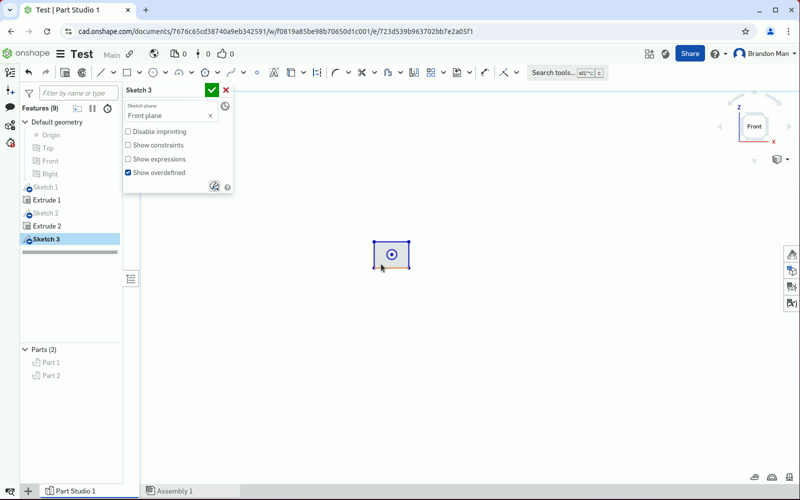
scroll(6)
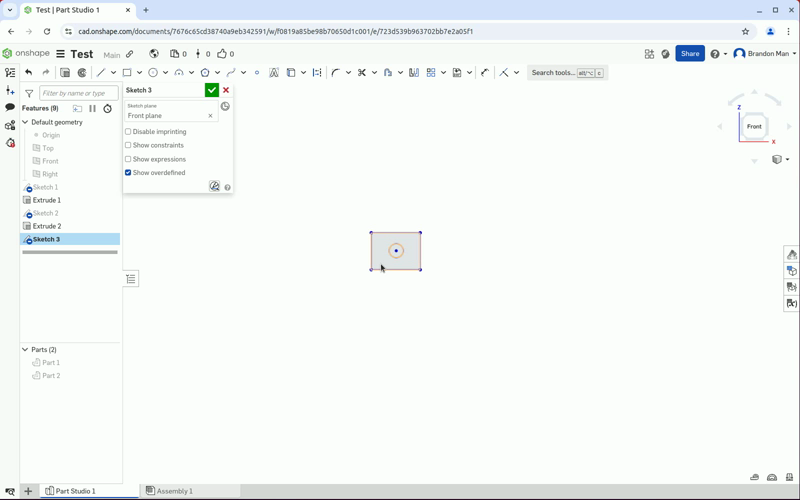
scroll(6)
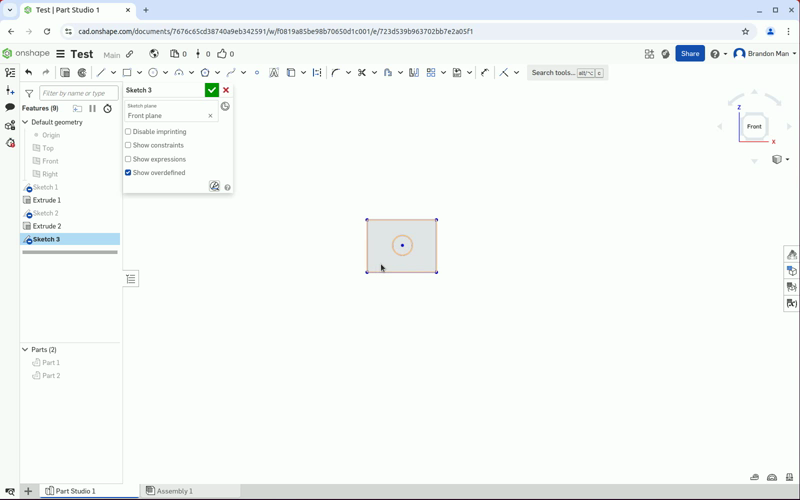
scroll(6)
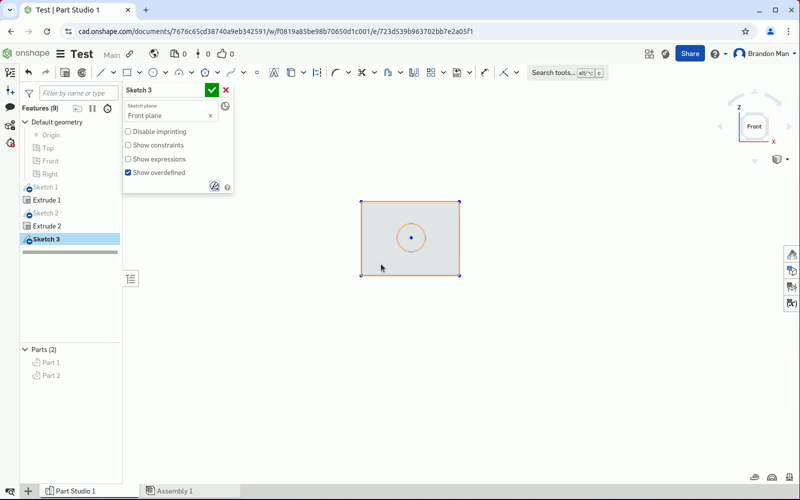
scroll(6)
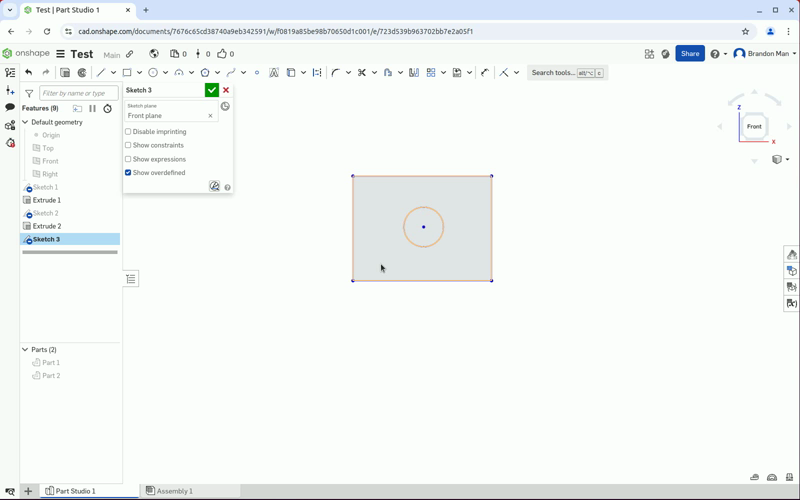
scroll(6)
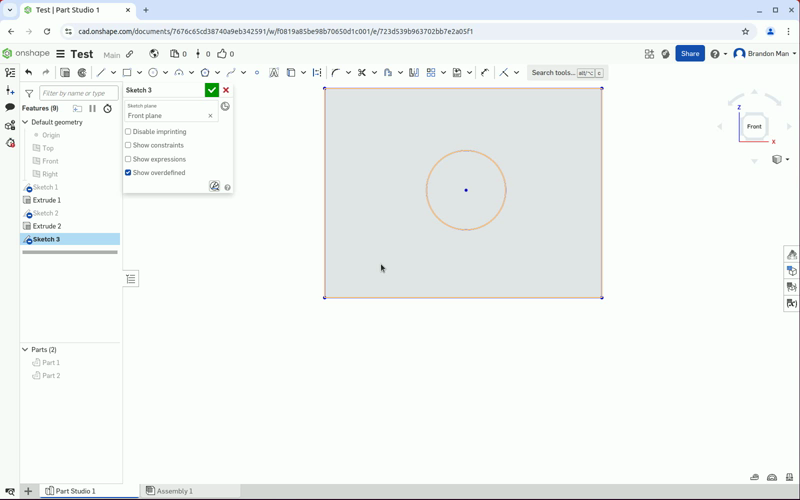
click(381, 263)
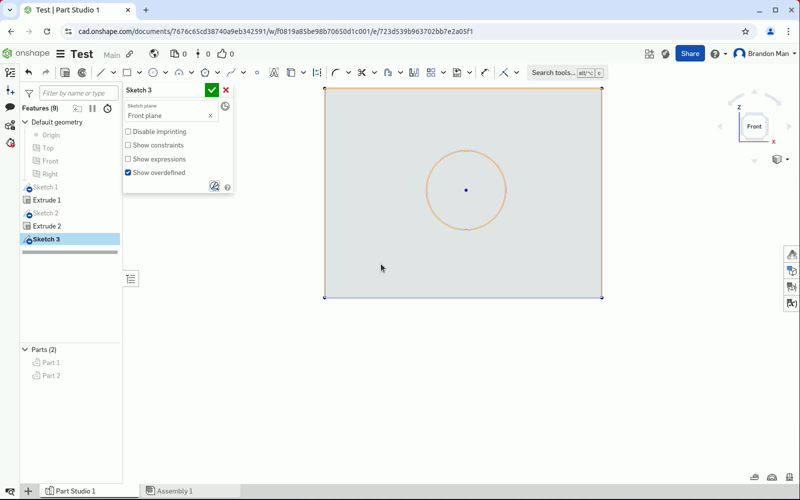
scroll(-6)
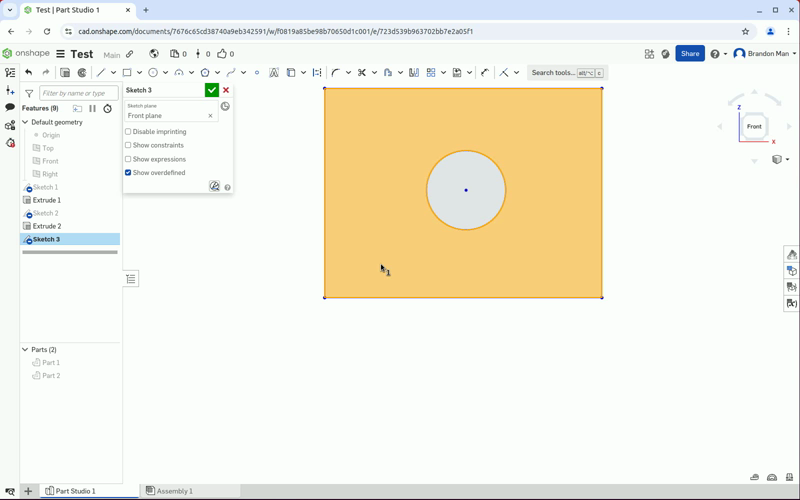
scroll(-6)
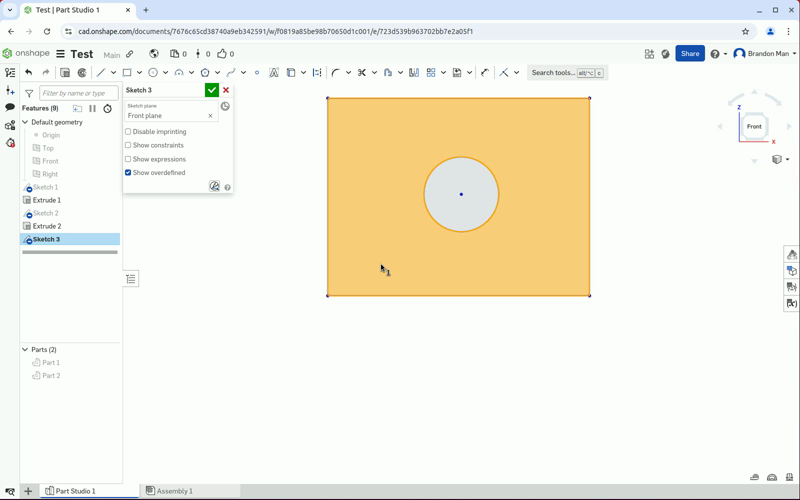
scroll(-6)
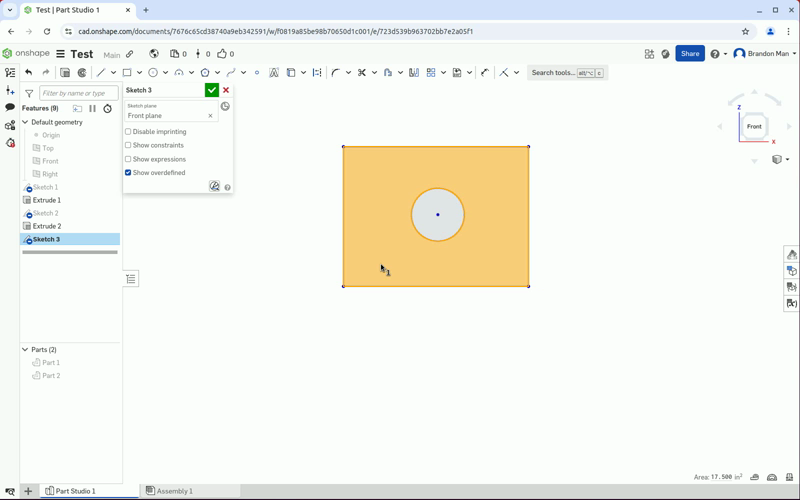
scroll(-6)
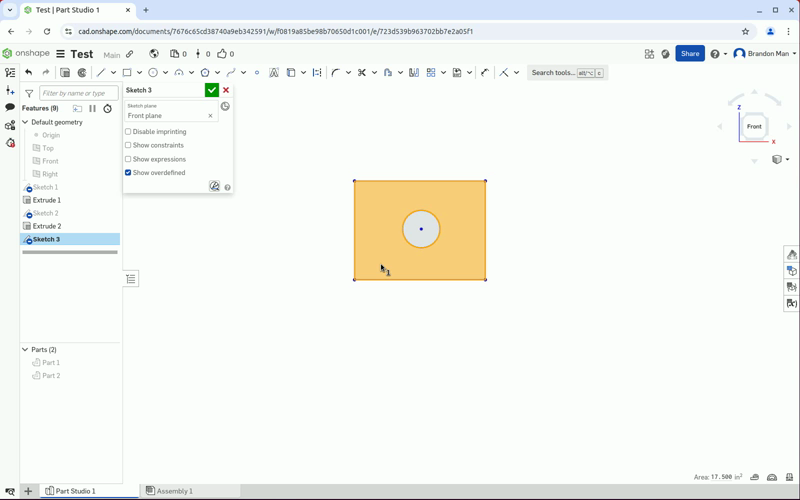
scroll(-6)
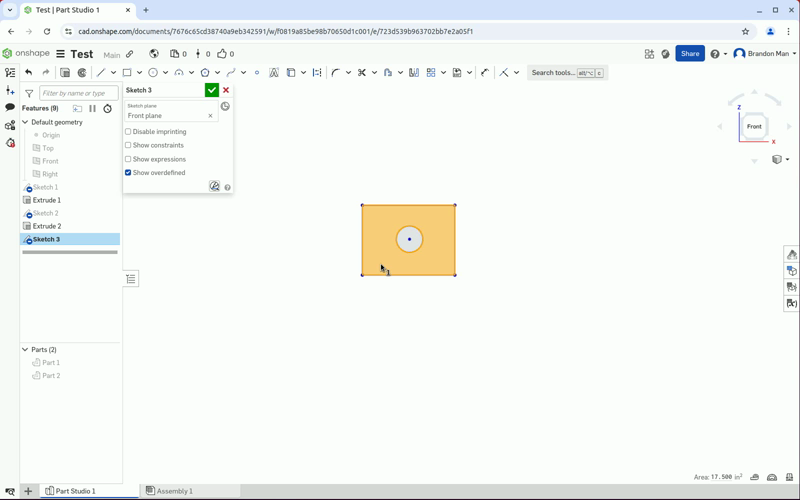
scroll(-6)
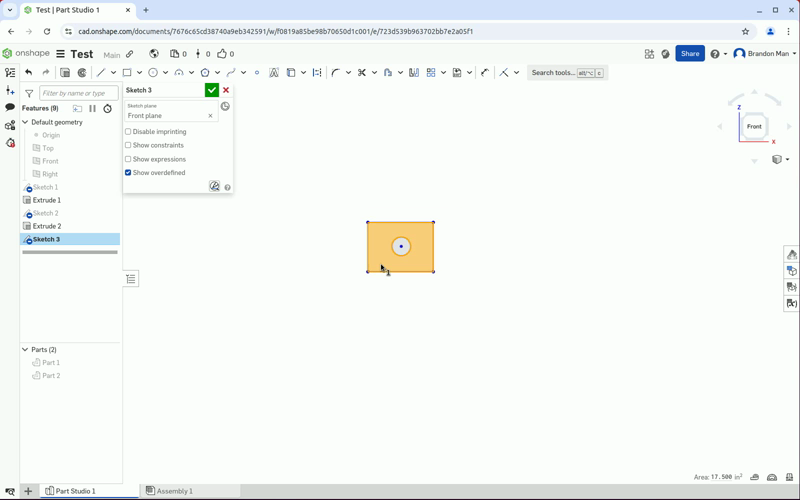
scroll(-6)
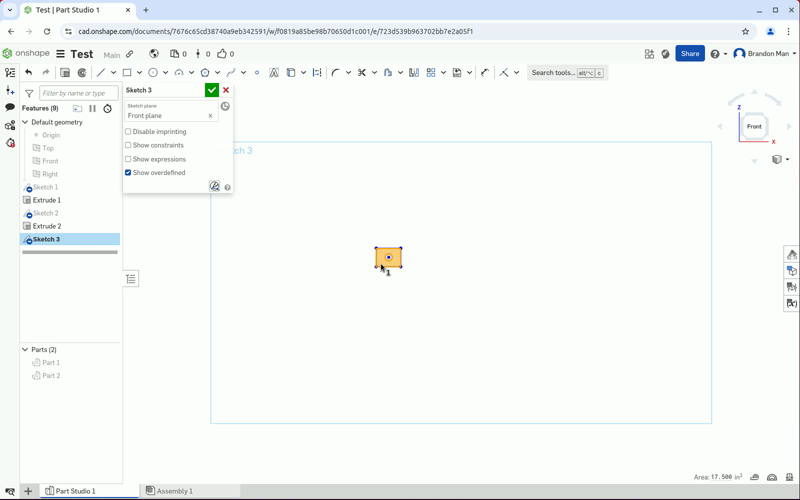
mouse_move(73, 352)
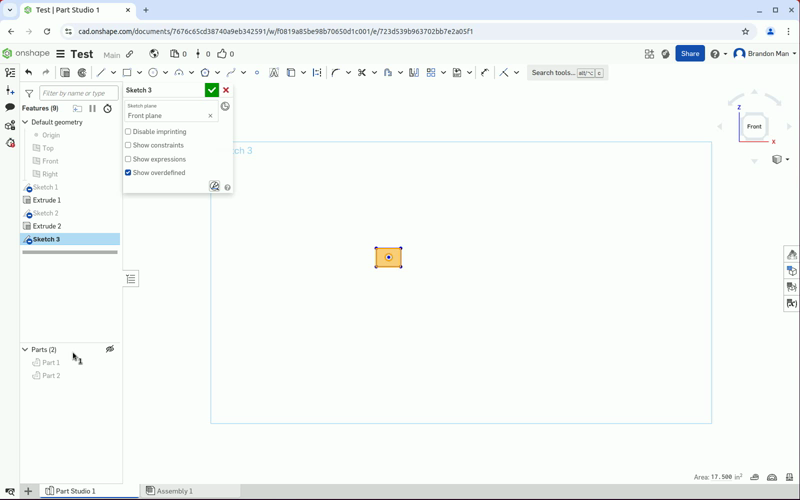
key(shift+y)
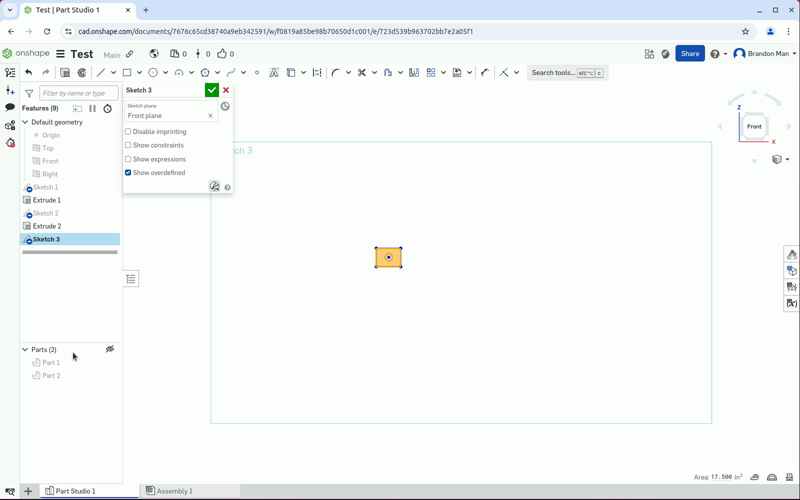
key(shift+e)
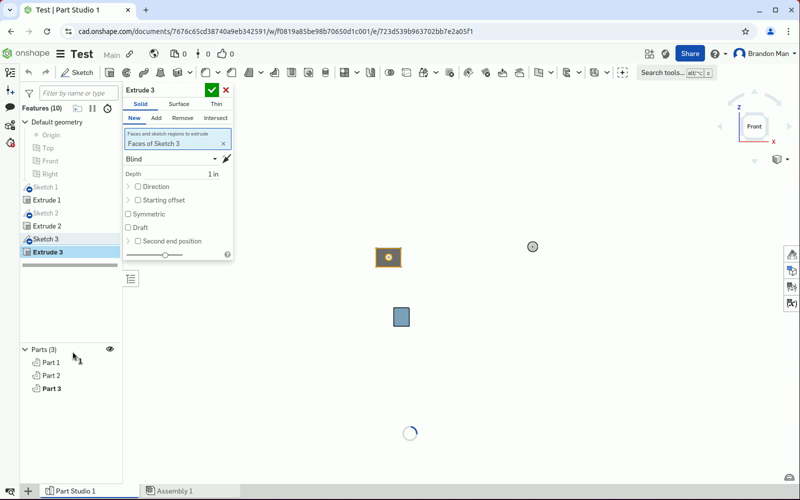
mouse_move(143, 106)
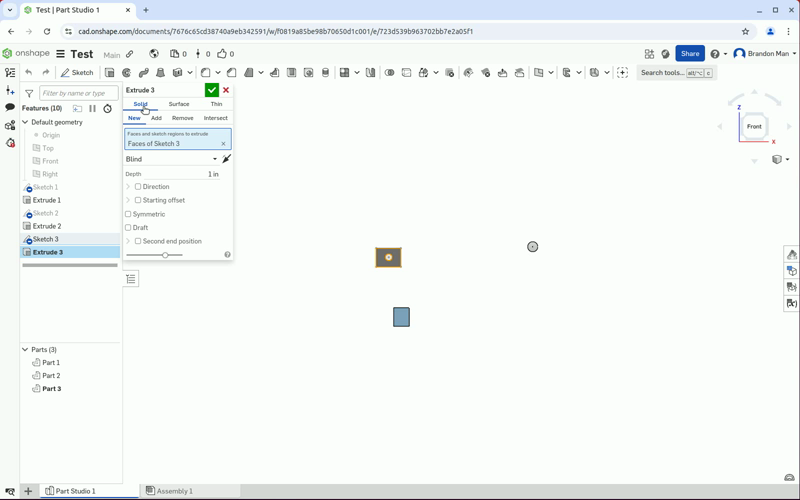
click(143, 106)
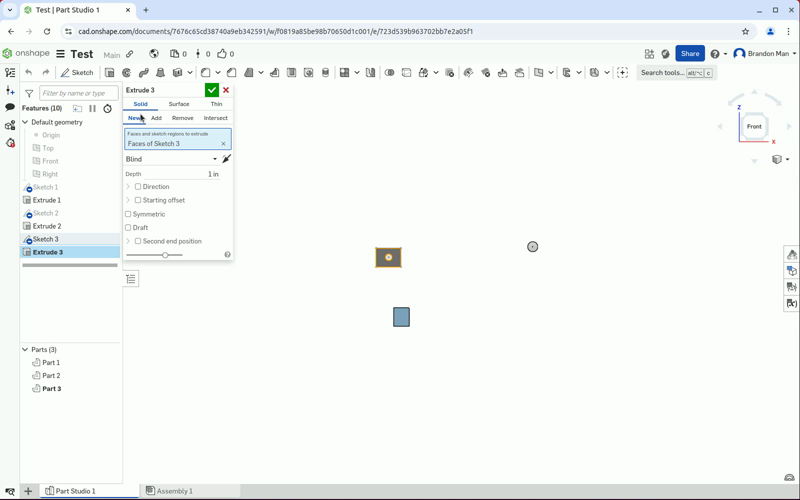
mouse_move(137, 120)
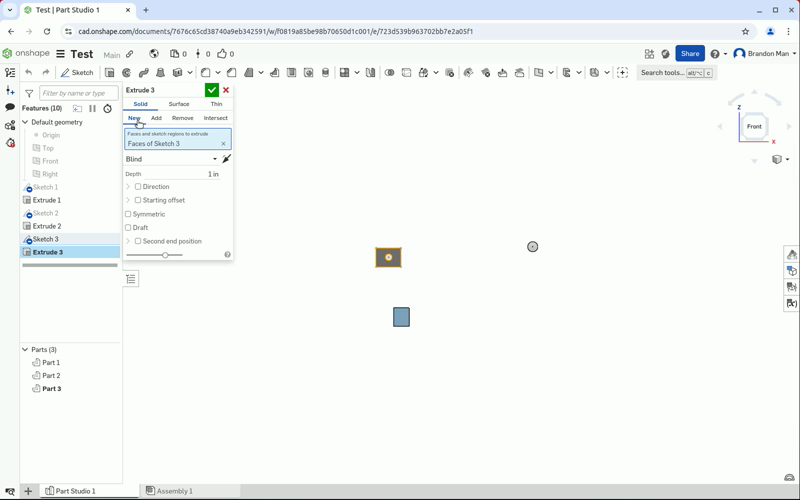
click(137, 120)
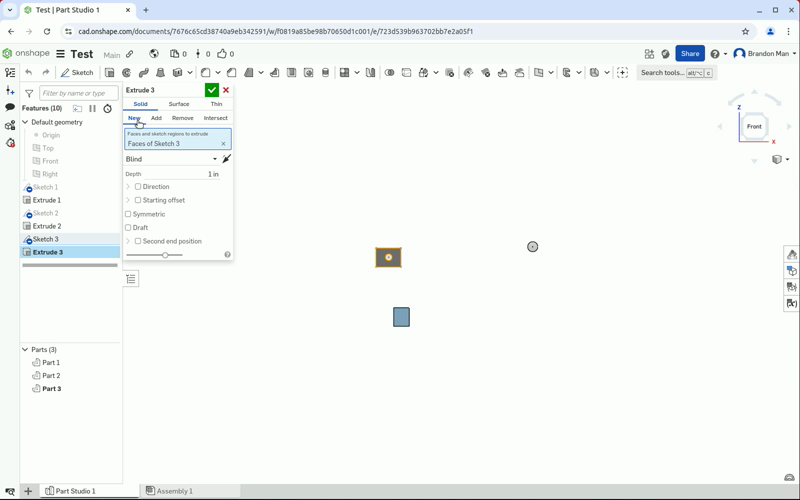
key(tab, 4)
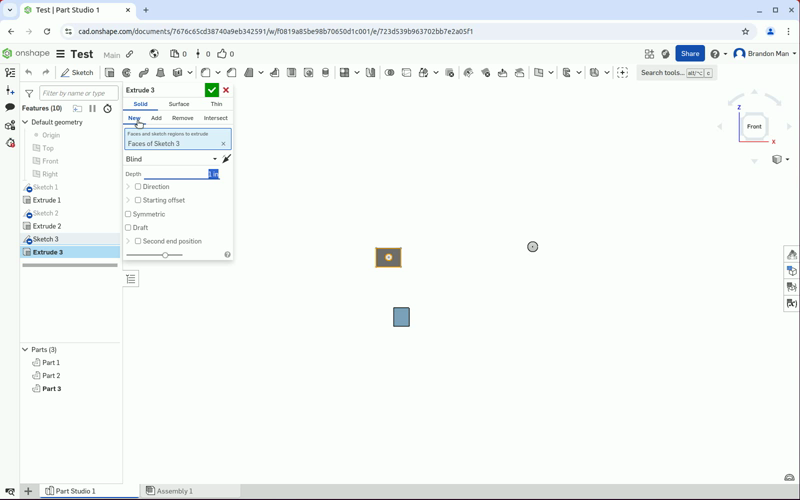
text(0.722)
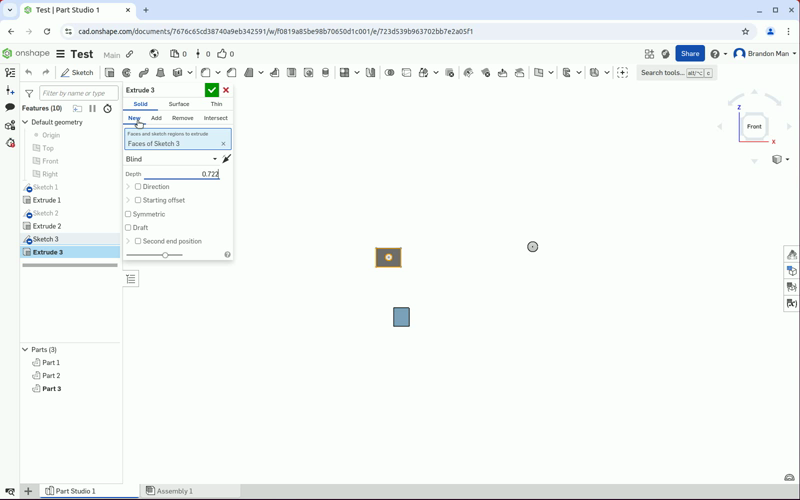
key(enter)
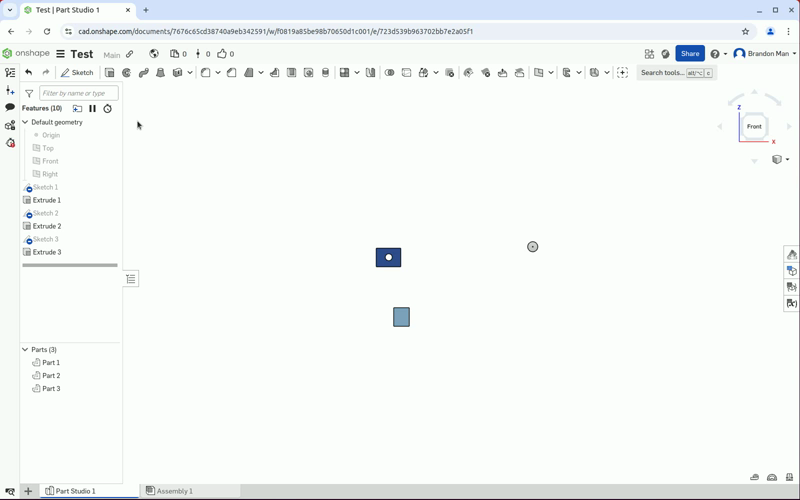
key(shift+h)
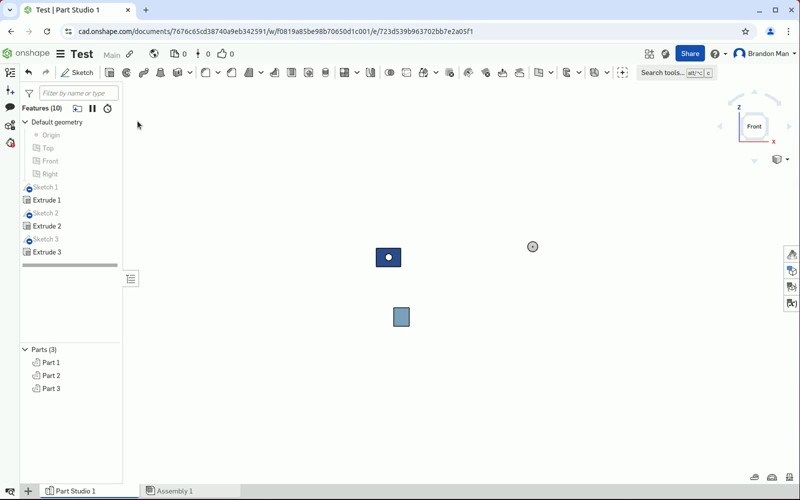
key(shift+h)
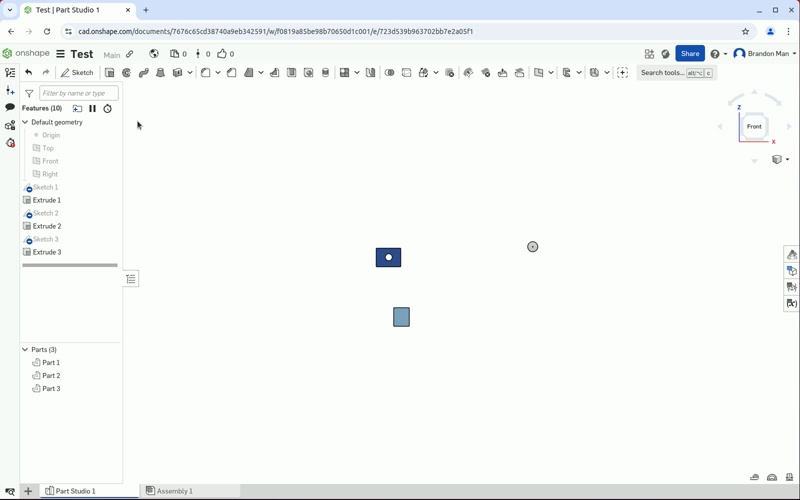
mouse_move(73, 189)
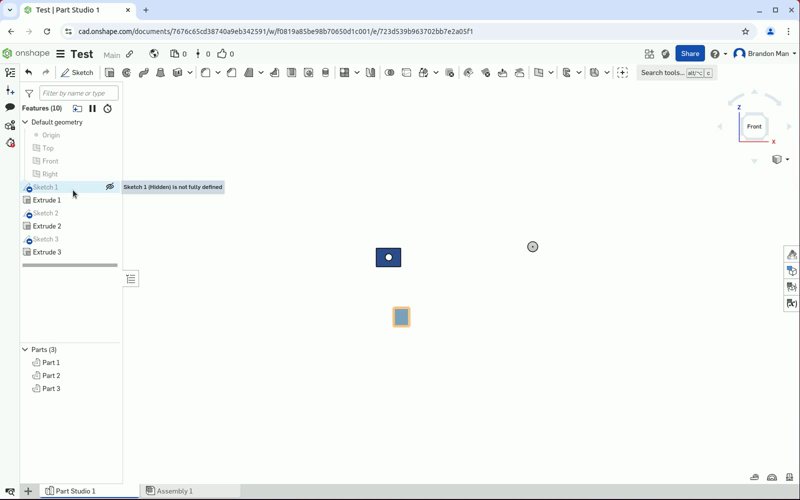
click(73, 189)
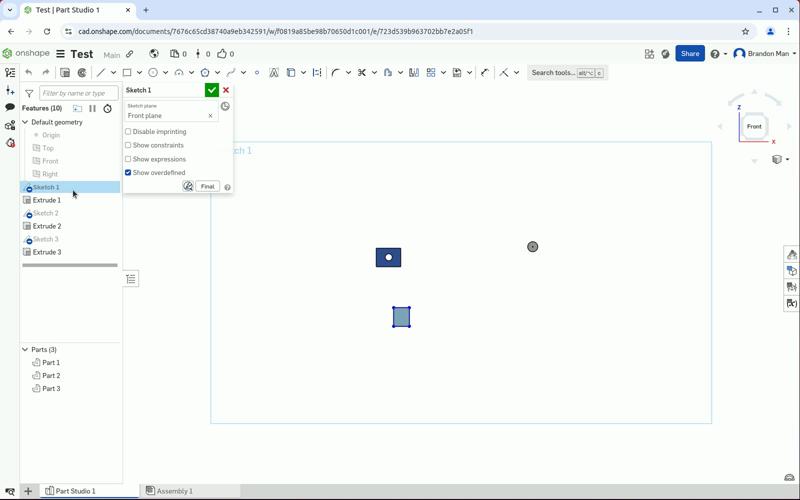
mouse_move(229, 92)
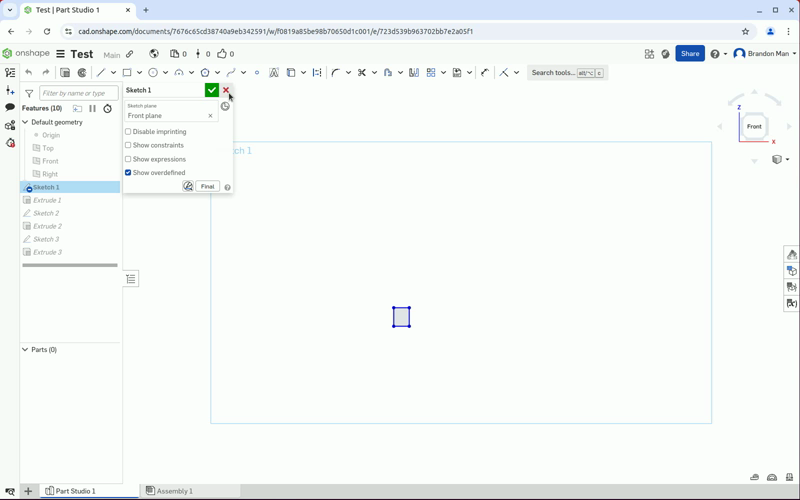
click(229, 92)
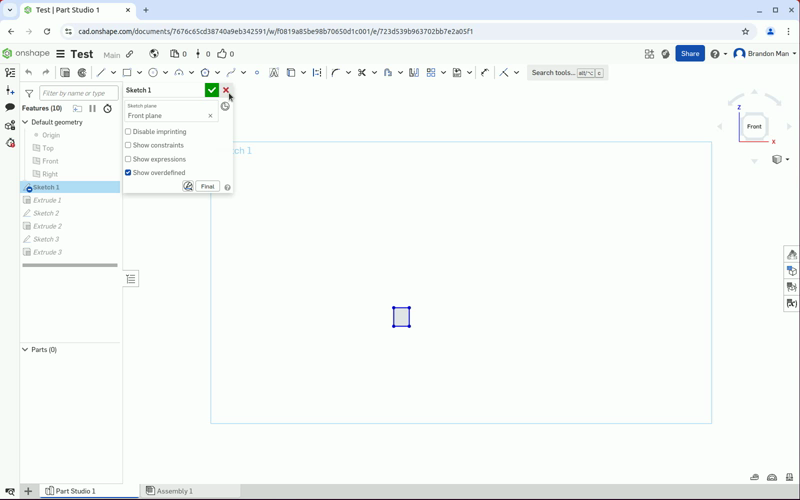
key(shift+s)
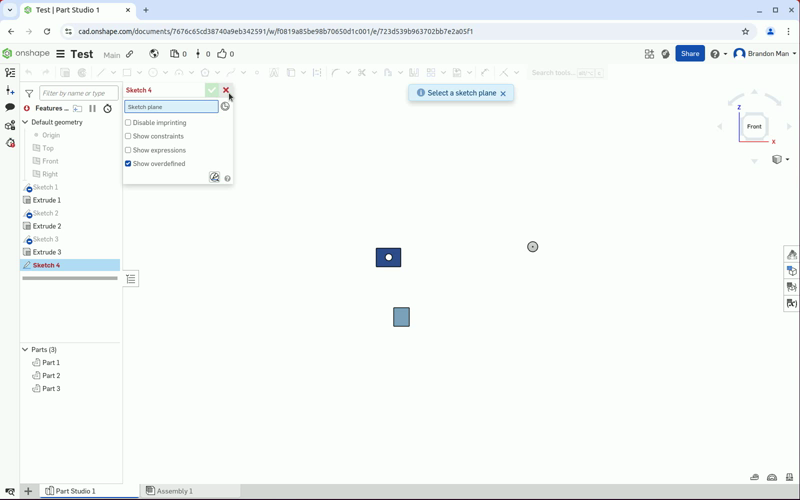
mouse_move(73, 163)
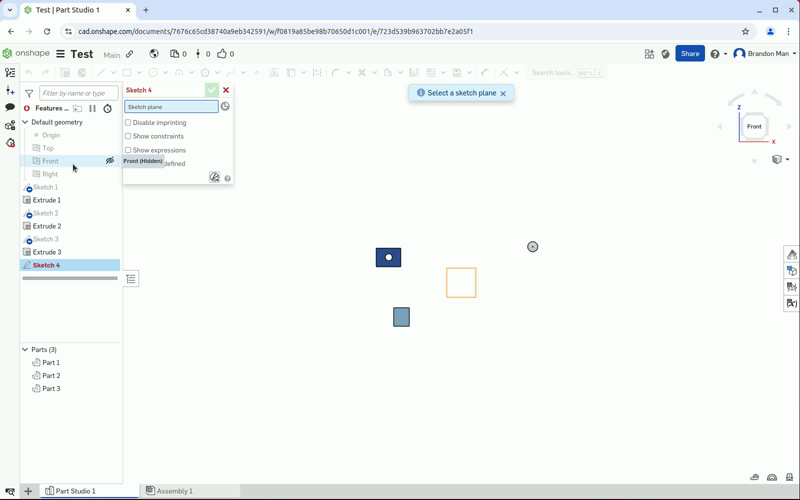
click(73, 163)
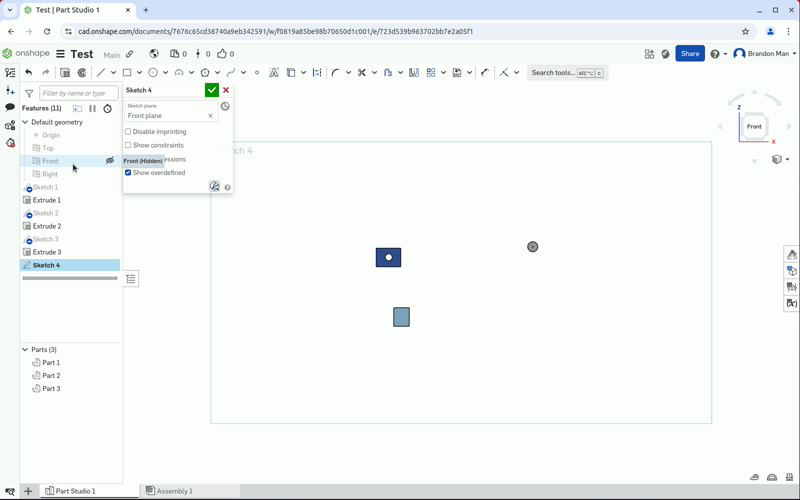
mouse_move(73, 352)
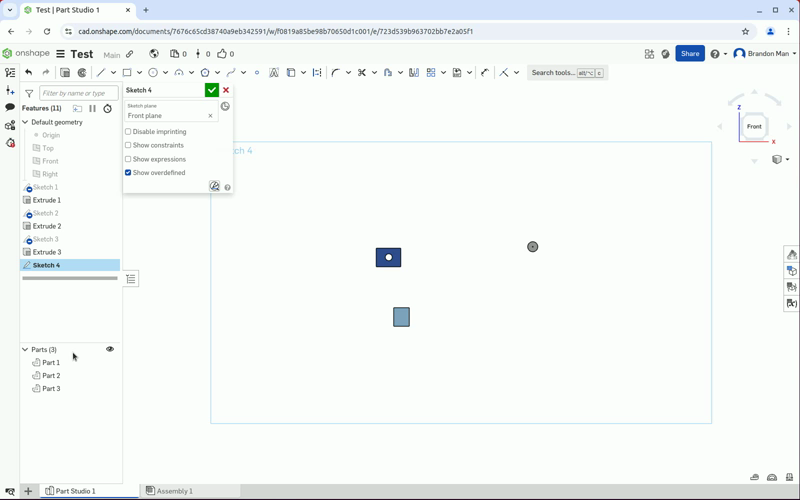
key(y)
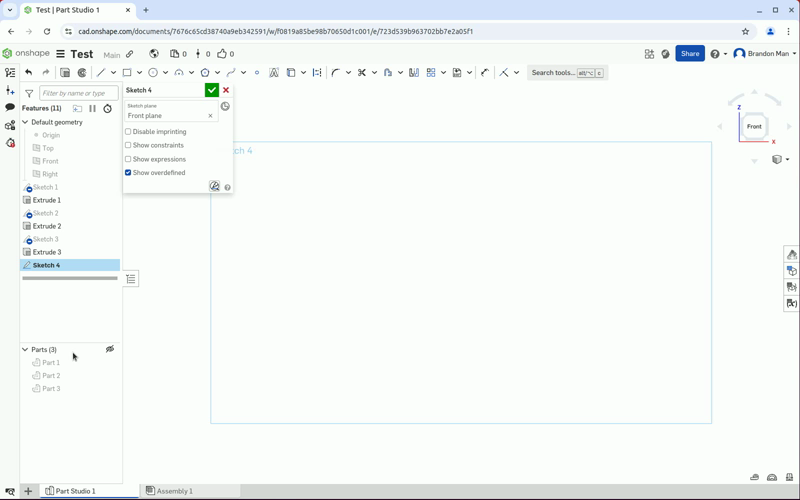
key(l)
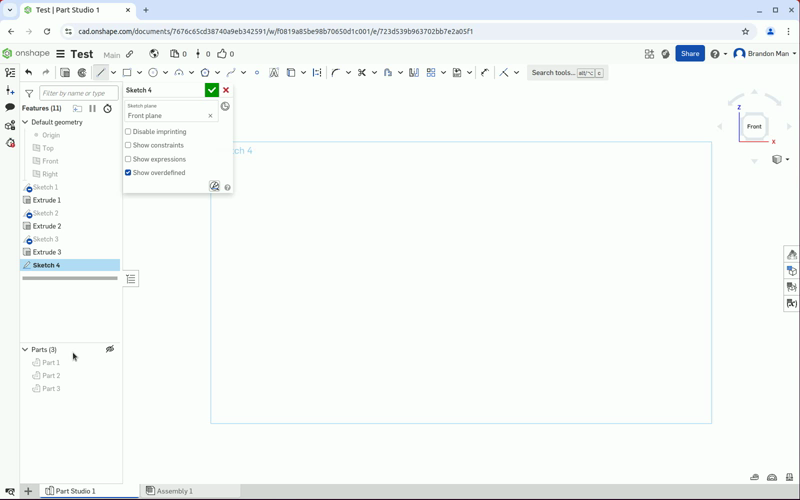
key_down(shift)
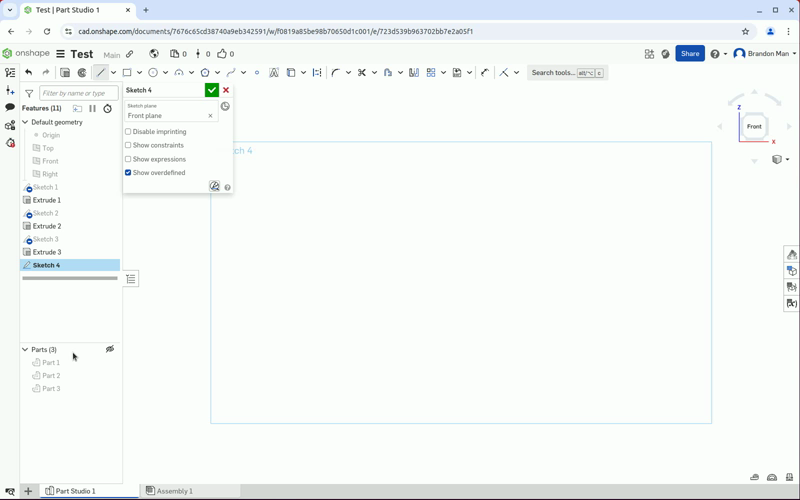
mouse_move(365, 295)
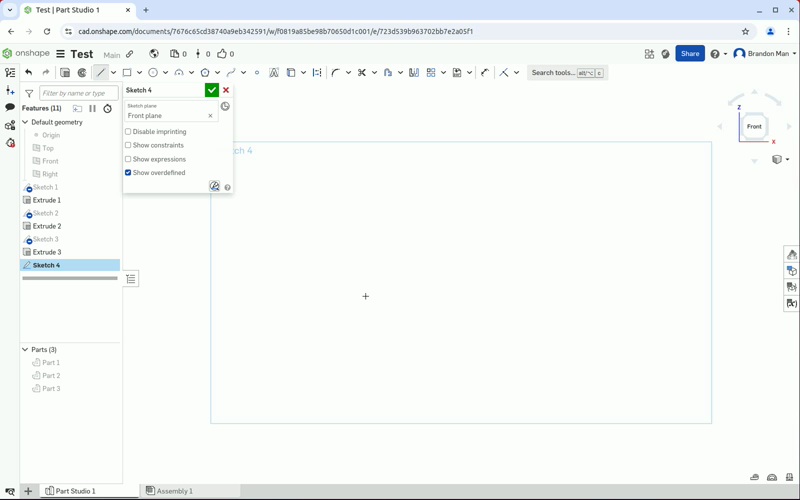
click(365, 295)
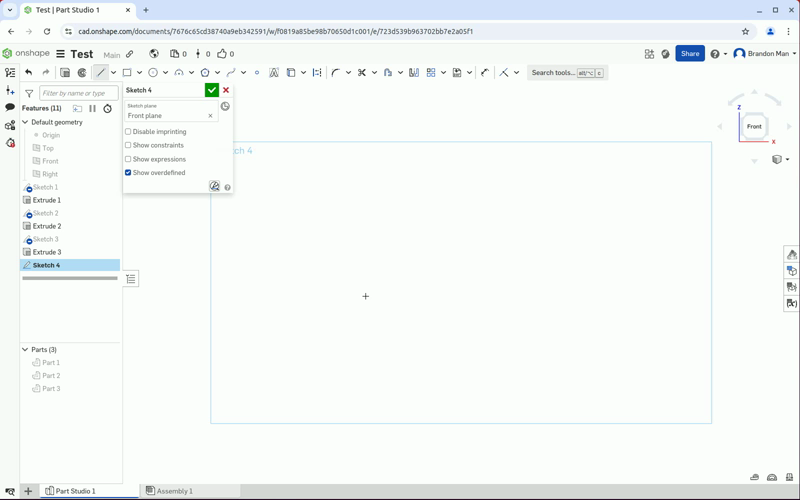
key_up(shift)
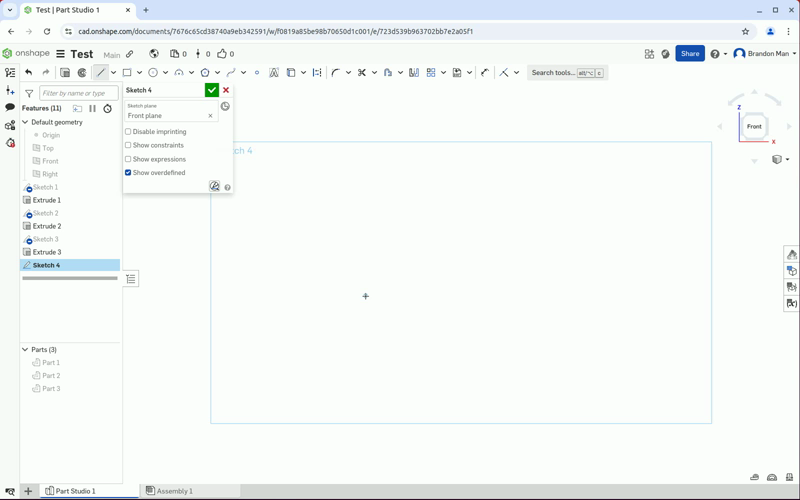
key_down(shift)
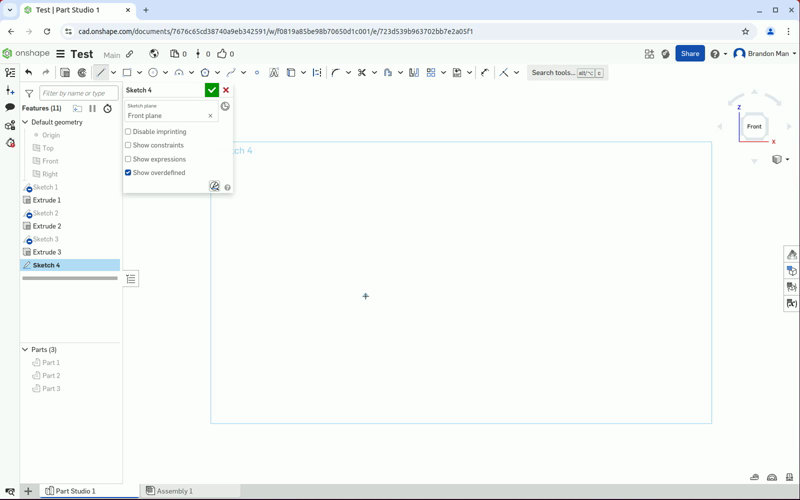
mouse_move(395, 295)
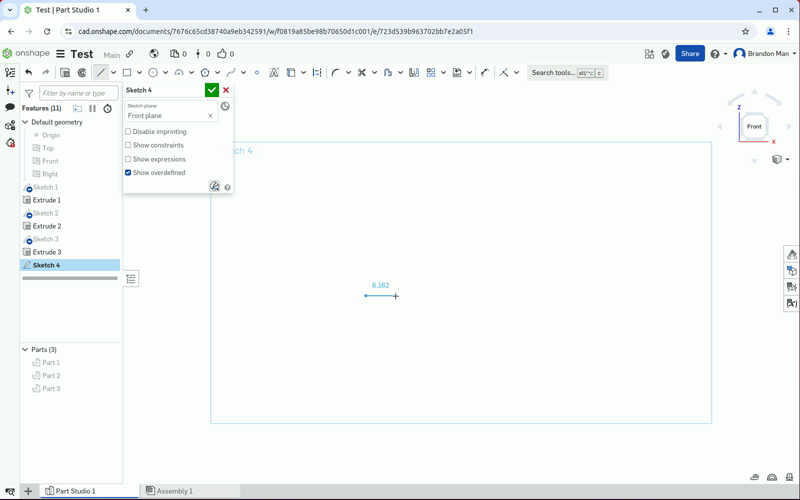
mouse_move(390, 295)
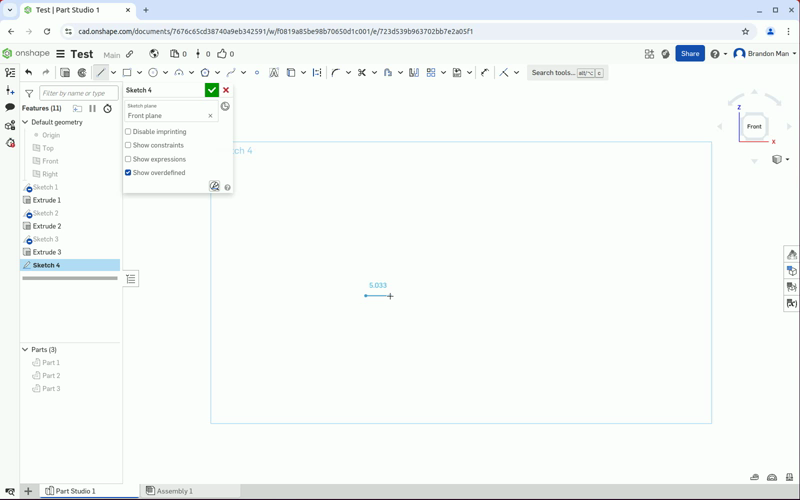
click(390, 295)
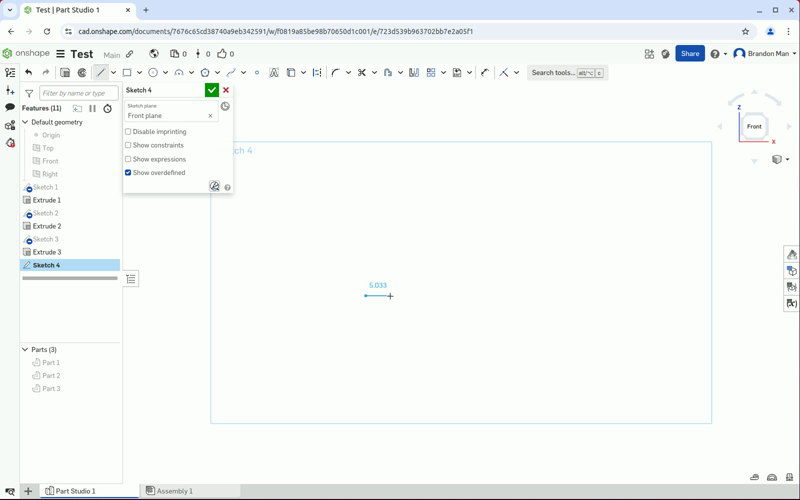
key_up(shift)
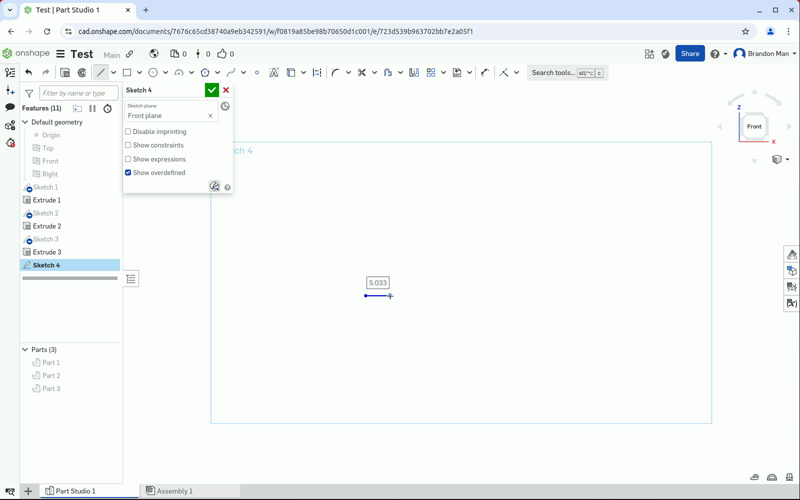
key_down(shift)
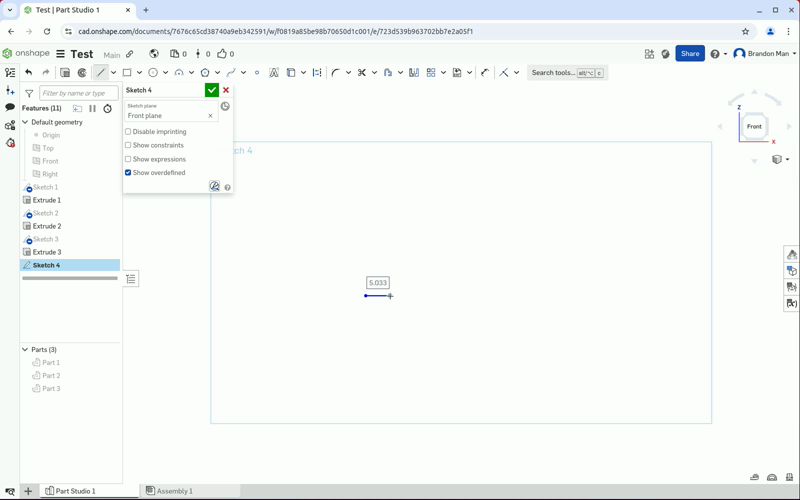
mouse_move(420, 295)
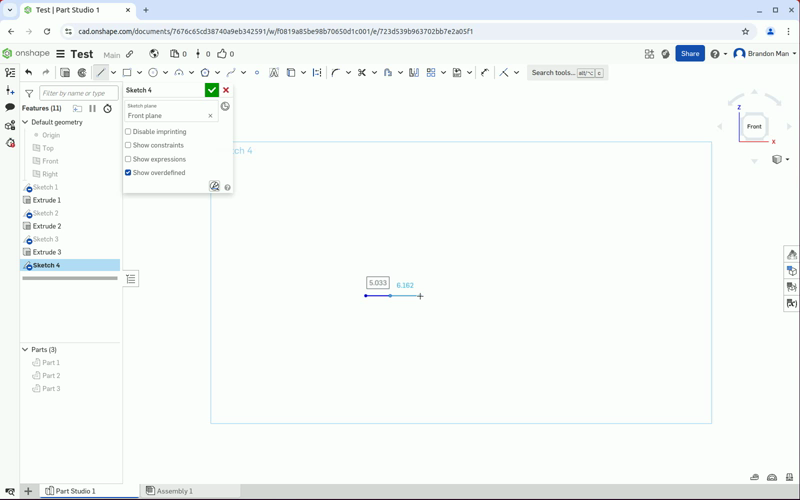
mouse_move(390, 277)
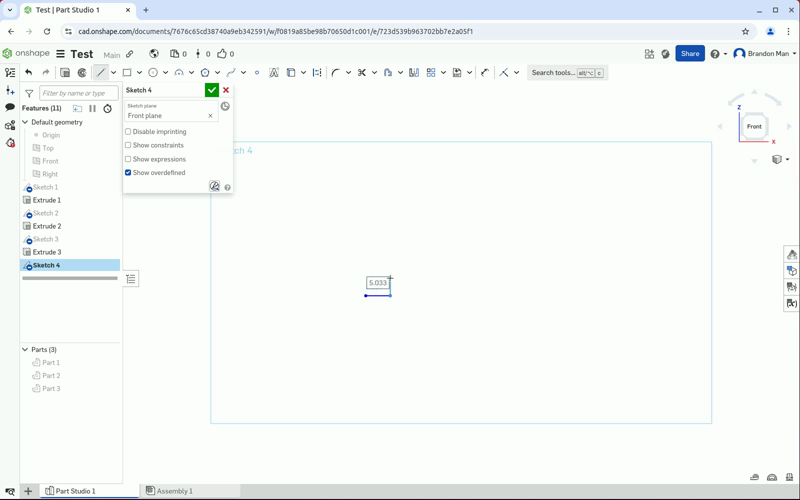
click(390, 277)
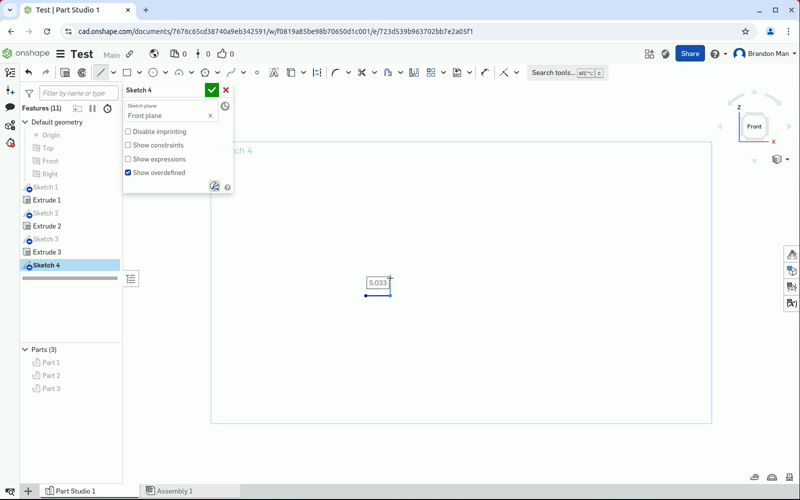
key_up(shift)
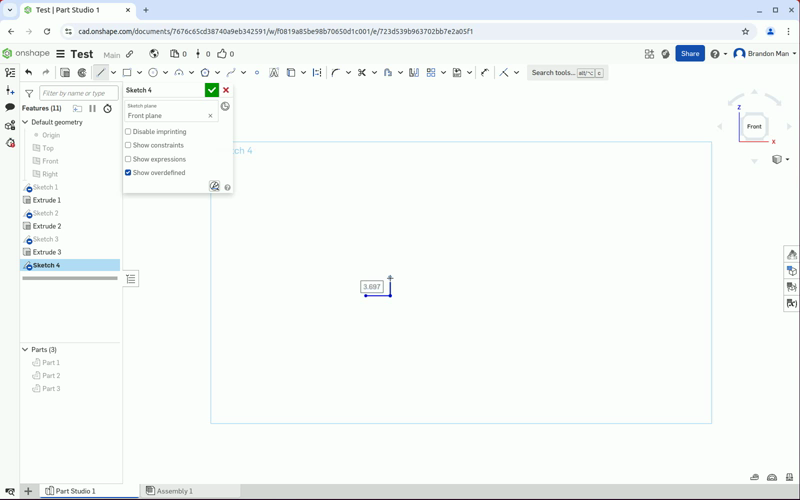
key_down(shift)
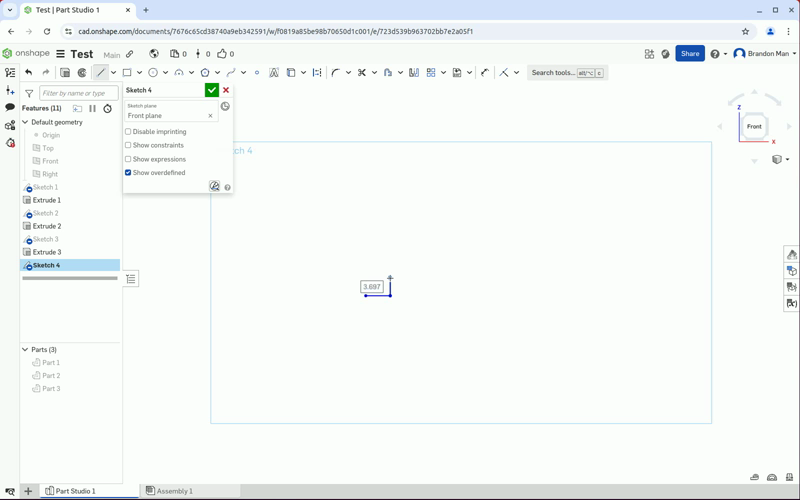
mouse_move(420, 277)
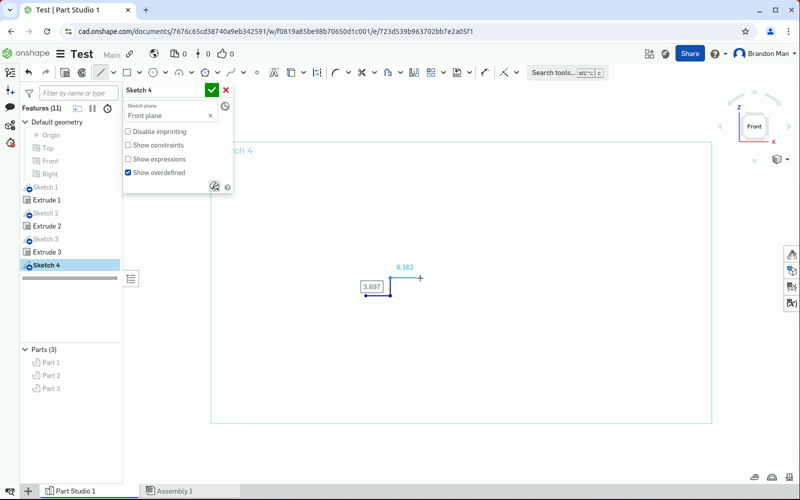
mouse_move(365, 277)
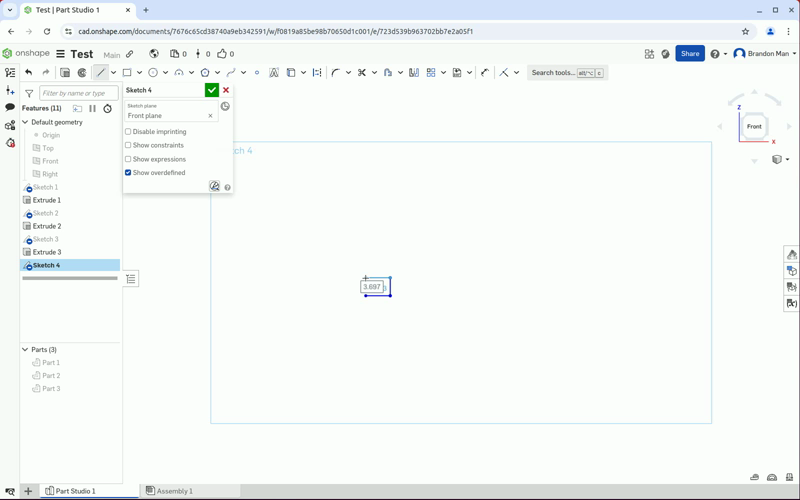
click(365, 277)
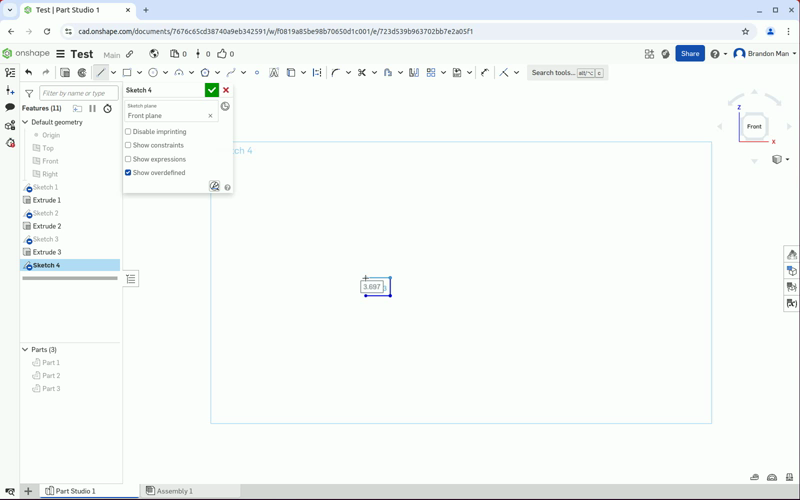
key_up(shift)
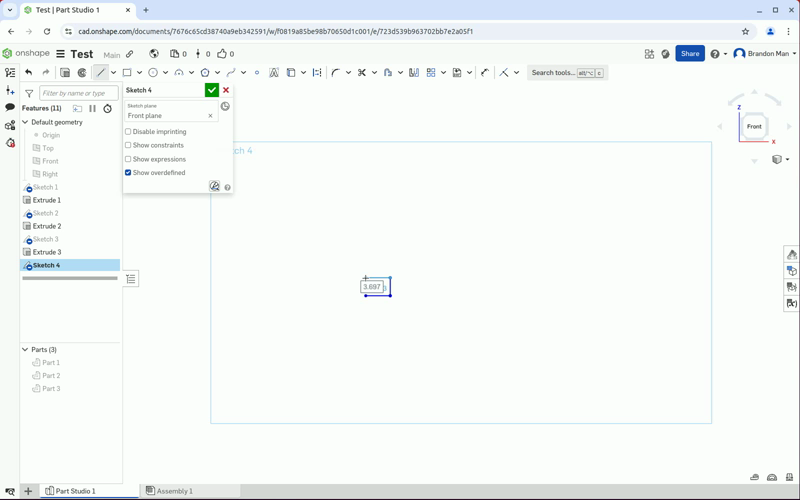
mouse_move(395, 277)
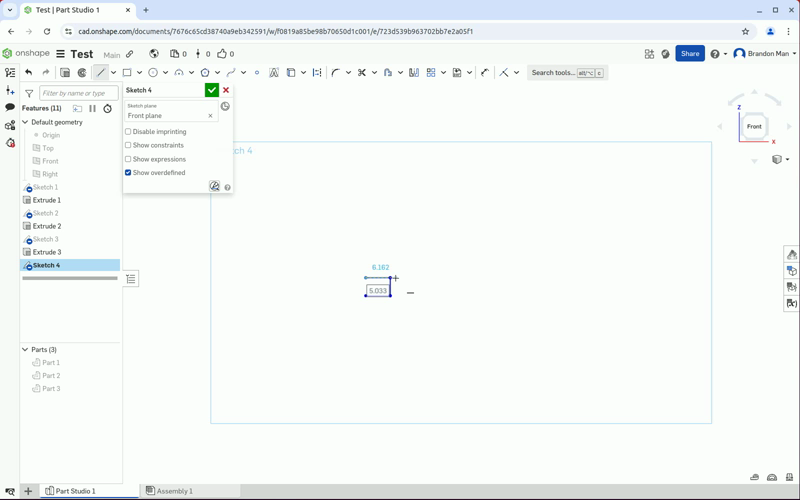
key_down(shift)
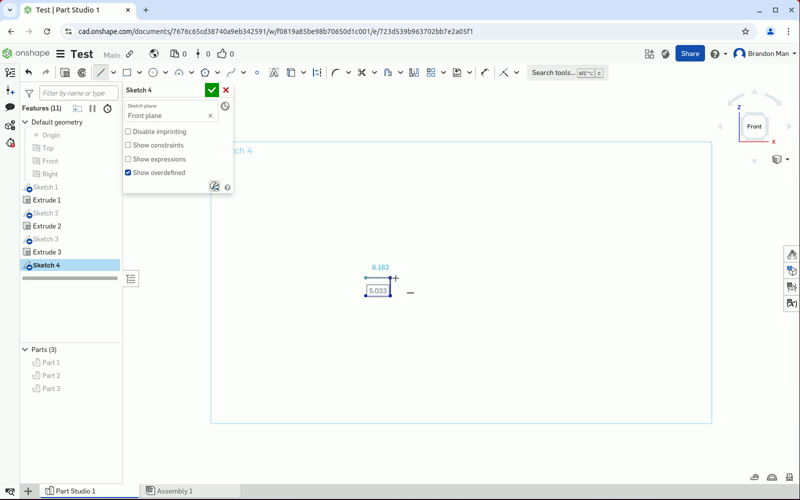
mouse_move(365, 295)
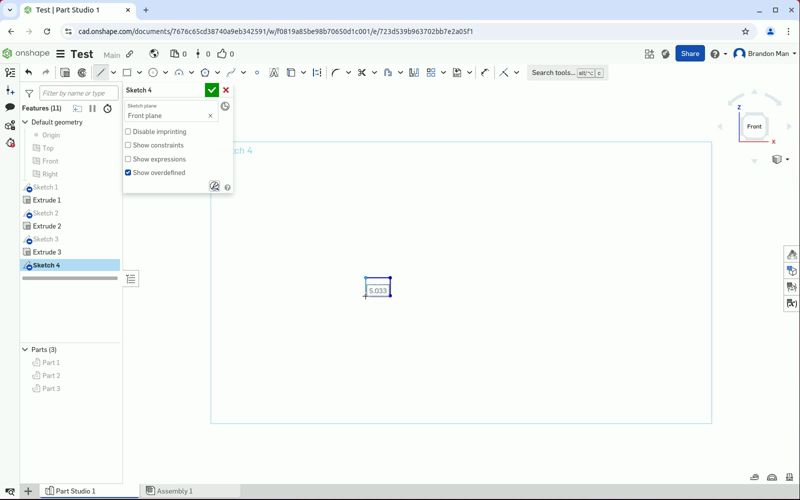
key_up(shift)
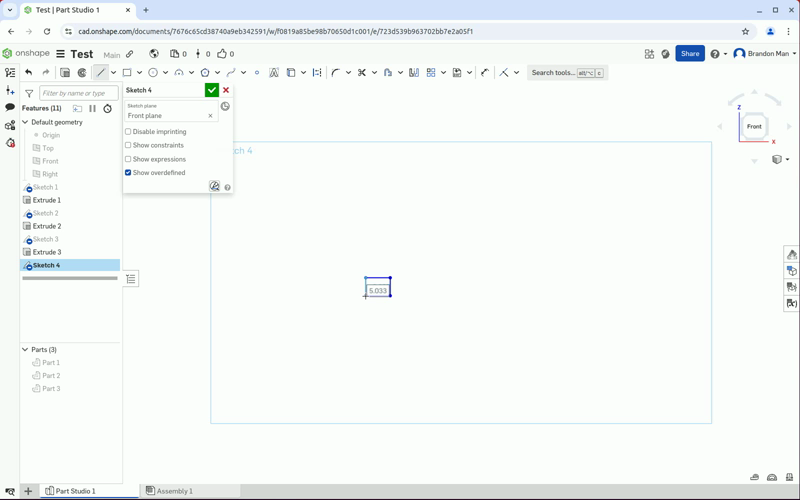
click(365, 295)
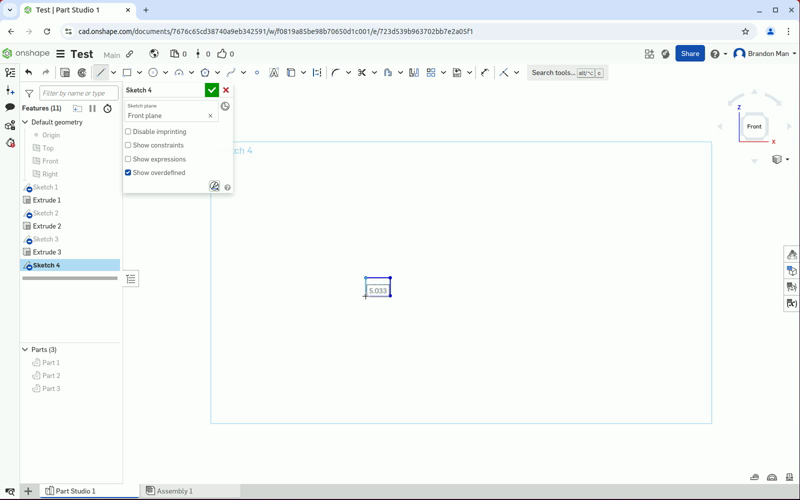
key(esc)
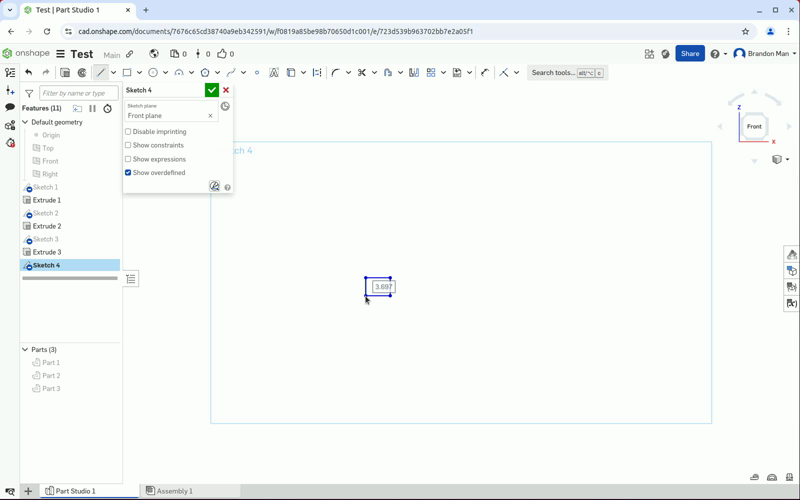
key(c)
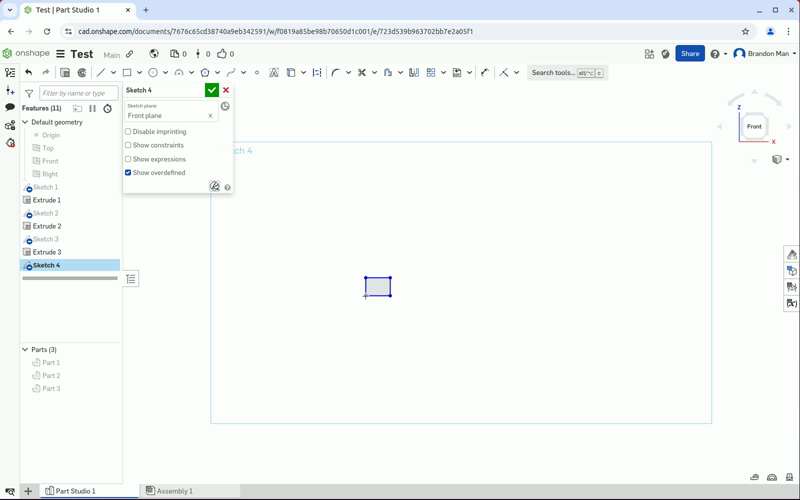
key_down(shift)
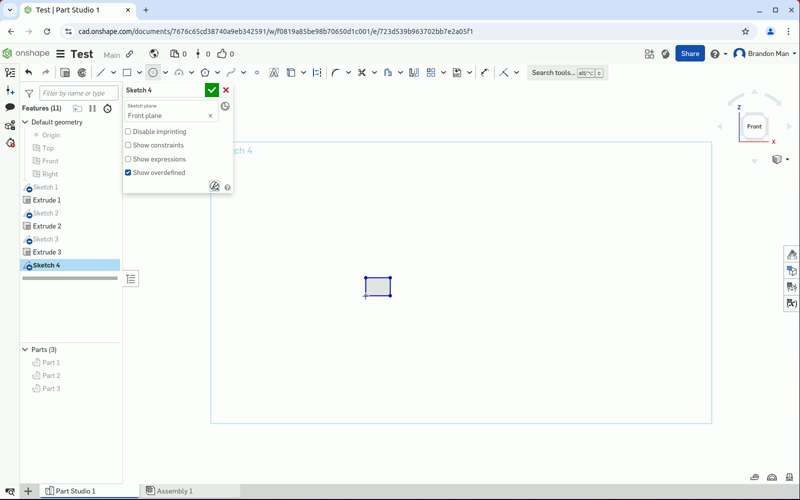
mouse_move(378, 286)
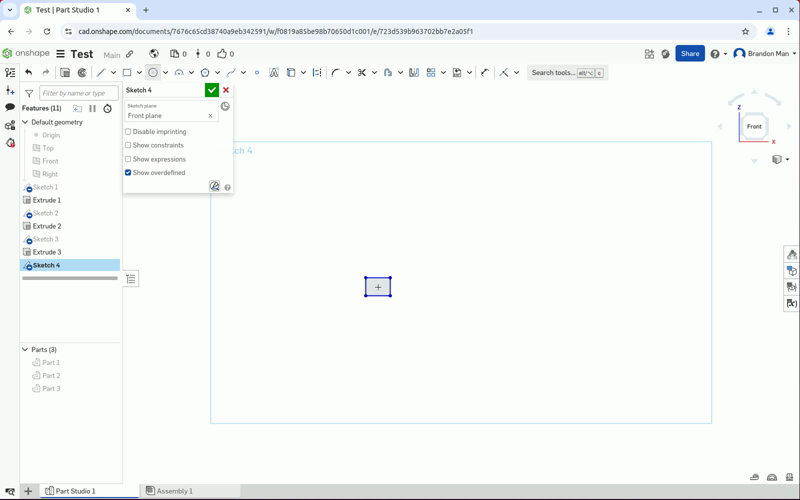
click(378, 286)
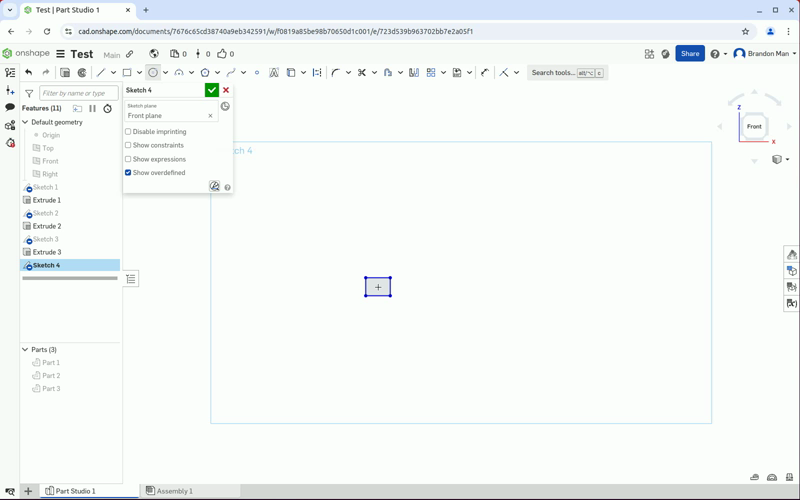
key_up(shift)
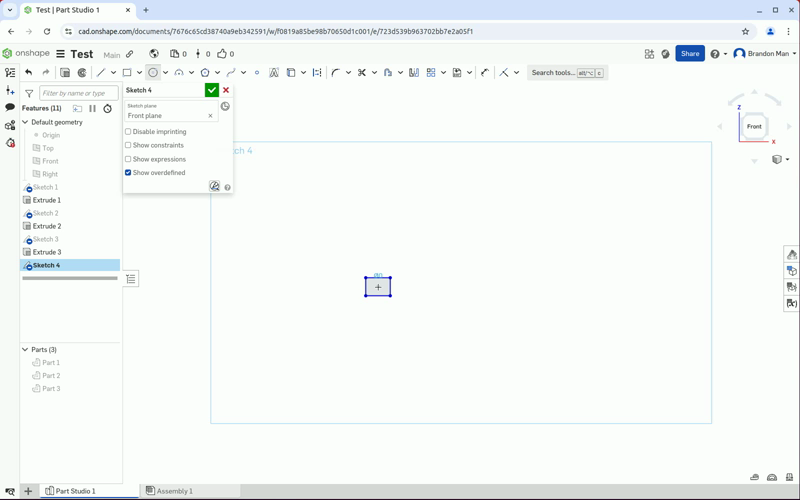
mouse_move(379, 286)
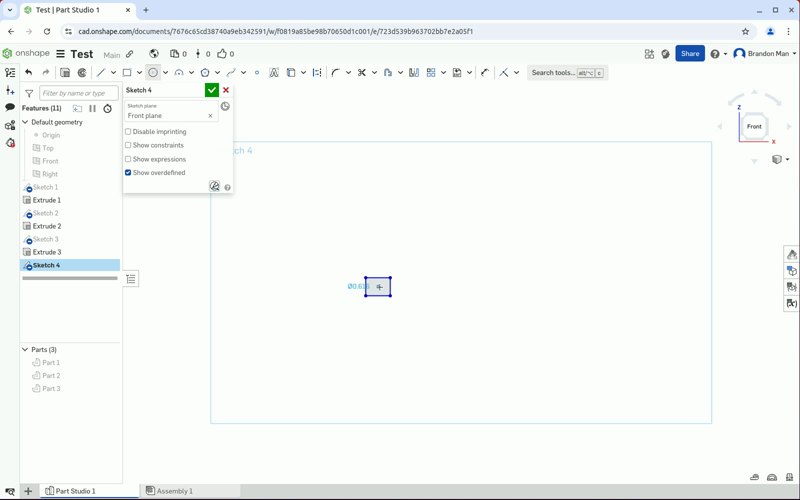
scroll(6)
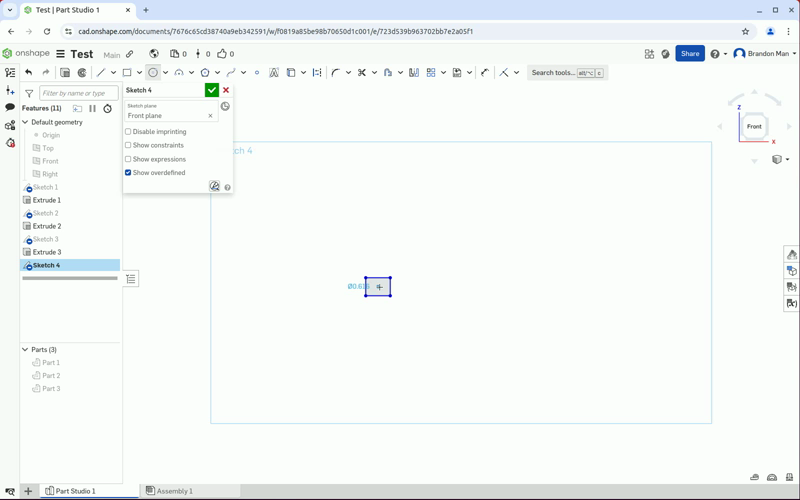
scroll(6)
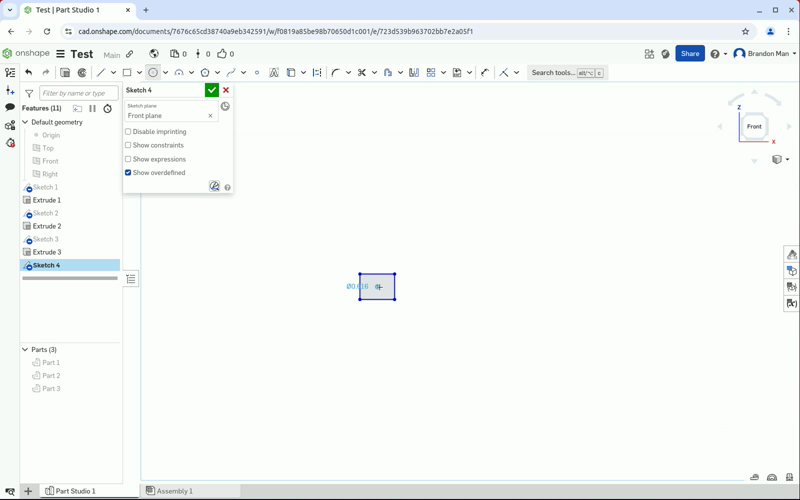
scroll(6)
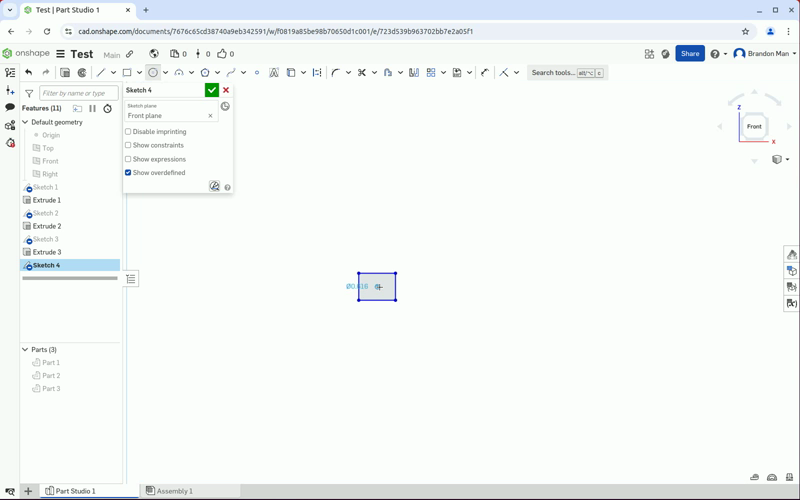
scroll(6)
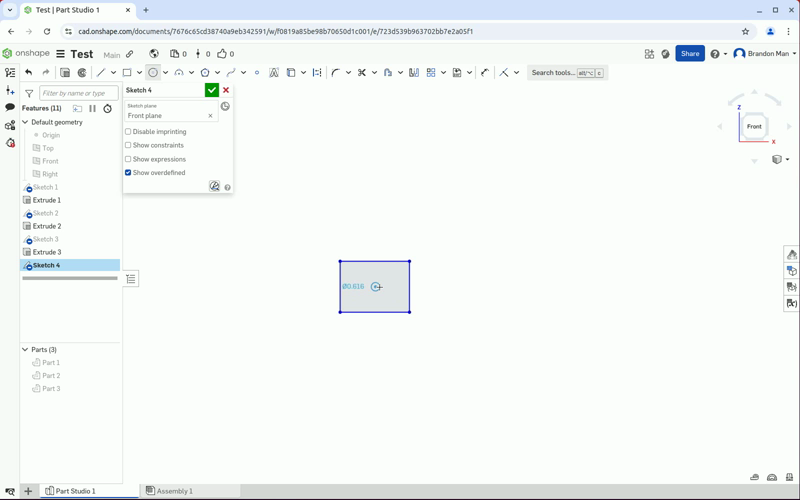
scroll(6)
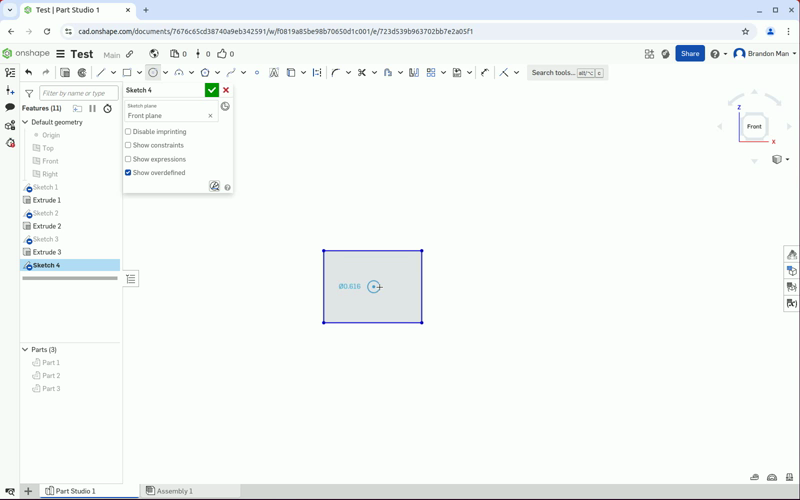
scroll(6)
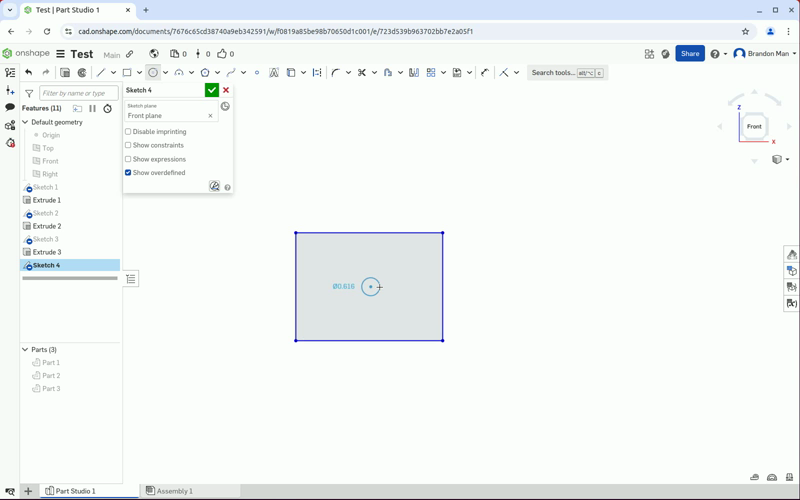
scroll(6)
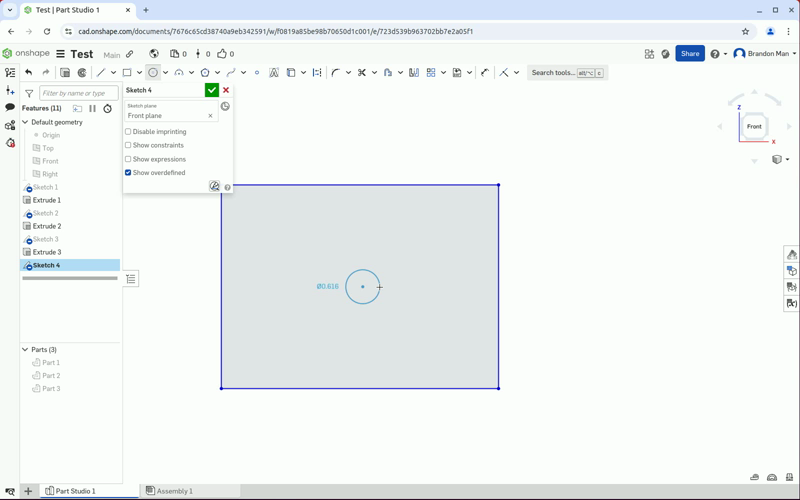
click(379, 286)
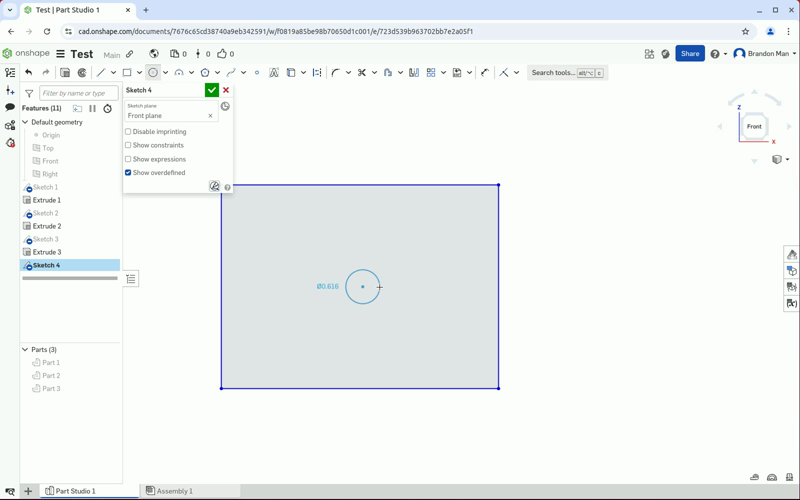
scroll(-6)
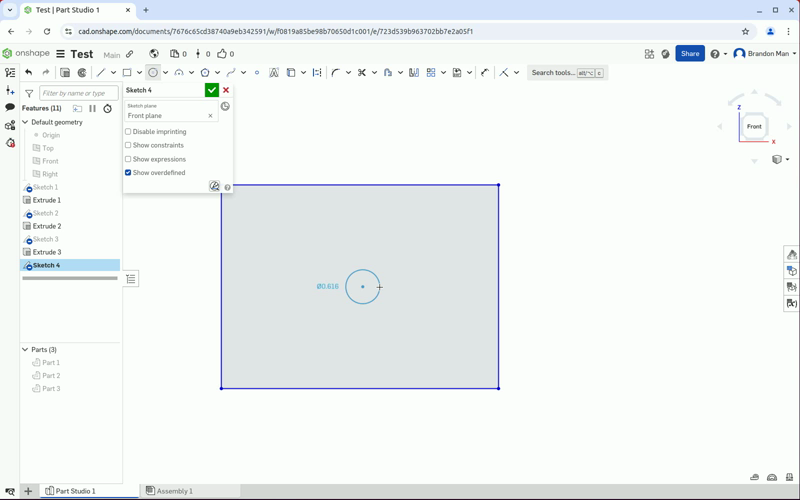
scroll(-6)
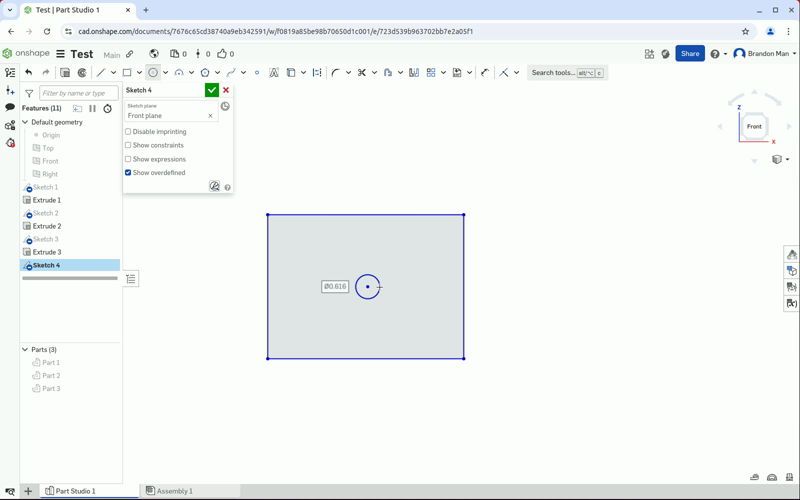
scroll(-6)
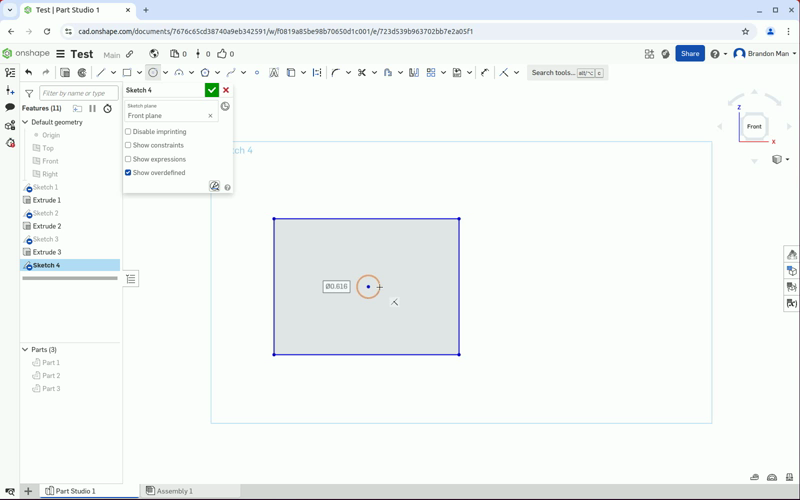
scroll(-6)
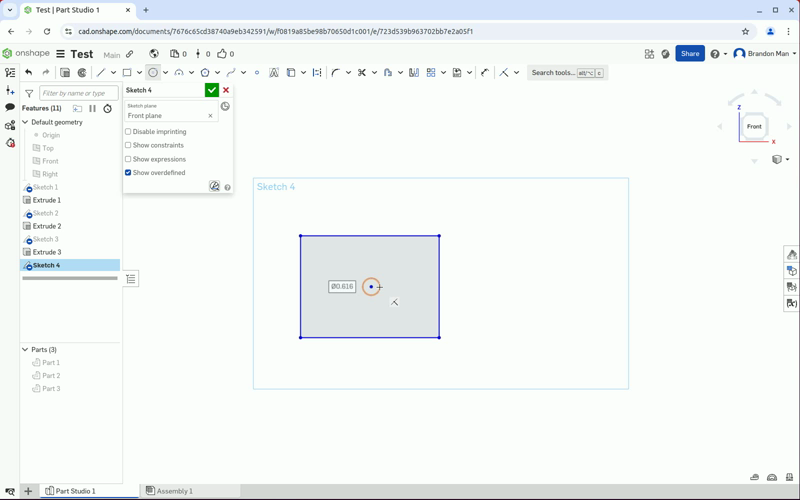
scroll(-6)
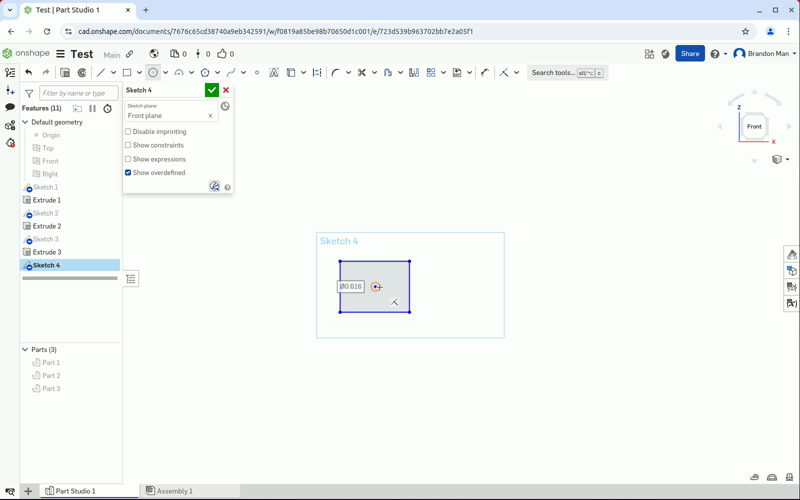
scroll(-6)
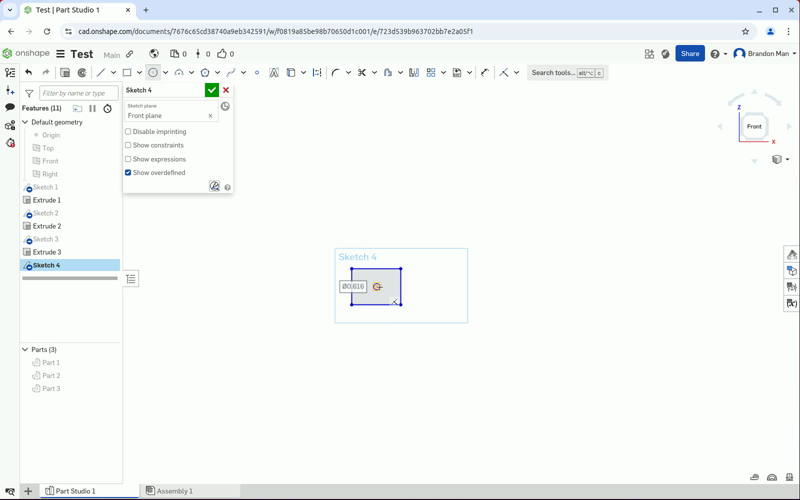
scroll(-6)
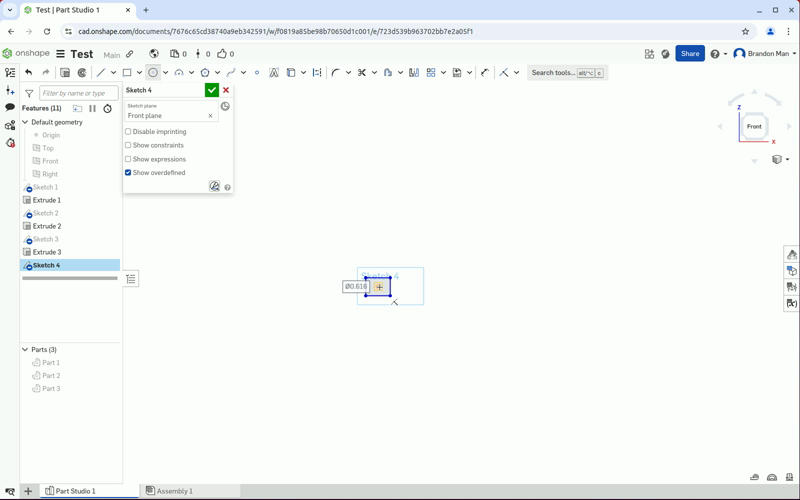
key(esc)
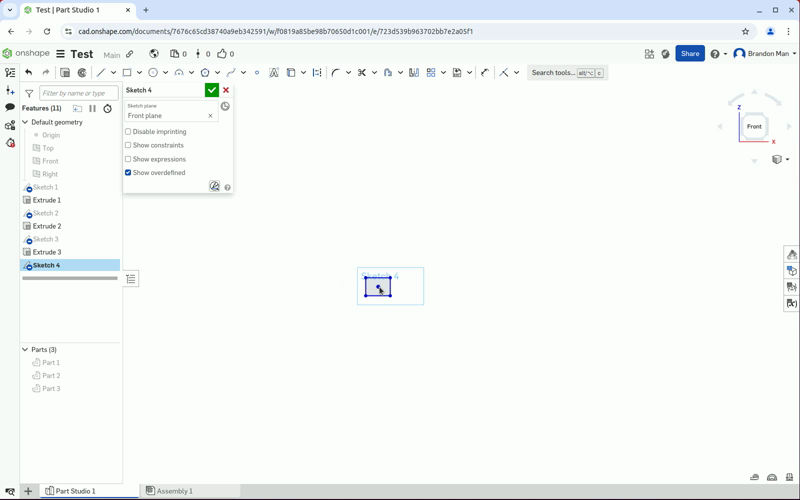
mouse_move(376, 285)
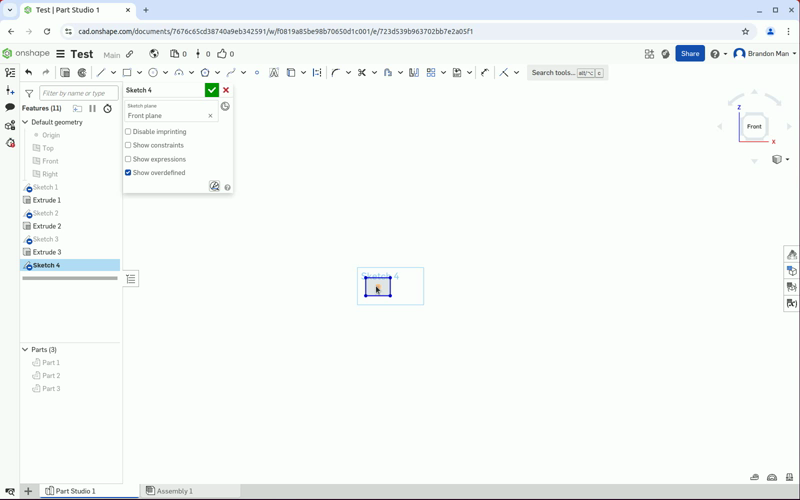
scroll(6)
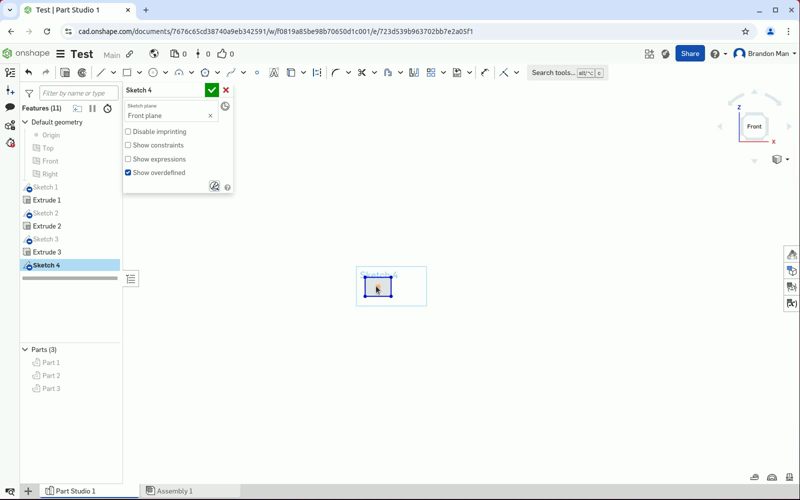
scroll(6)
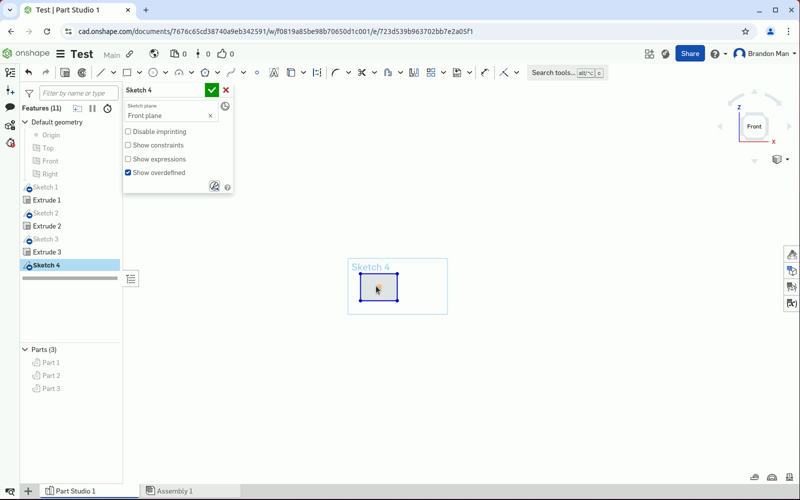
scroll(6)
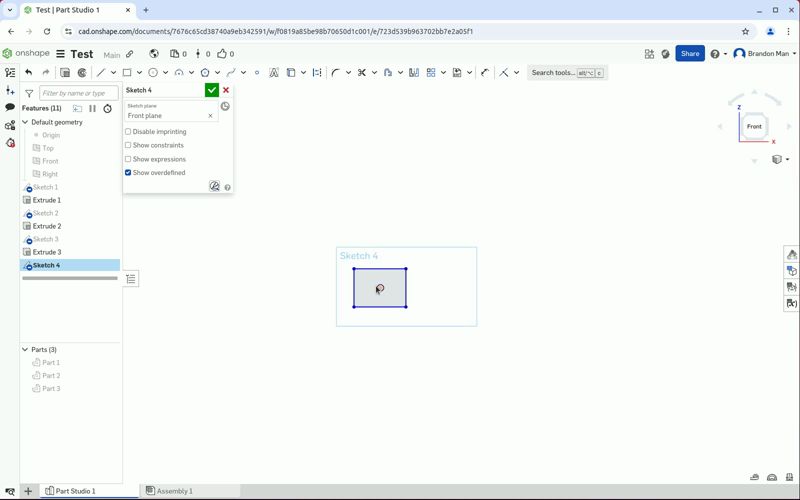
scroll(6)
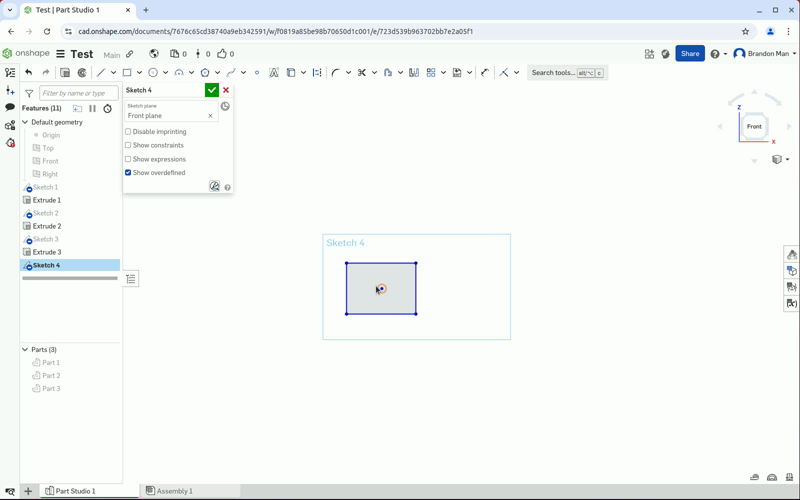
scroll(6)
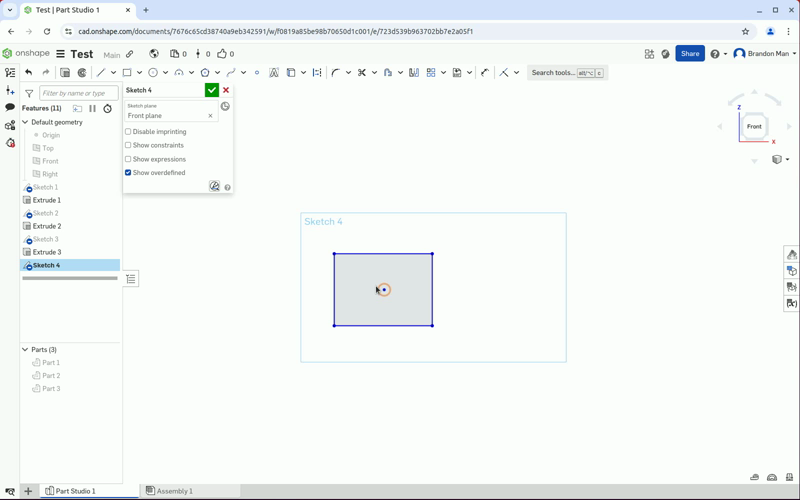
scroll(6)
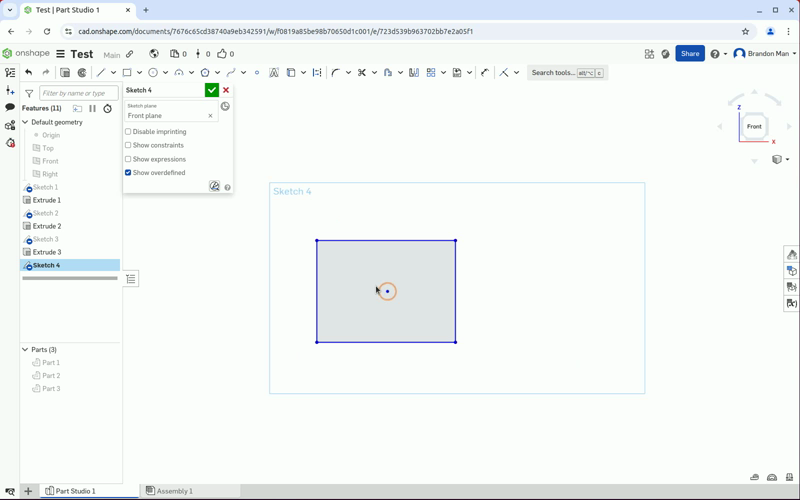
scroll(6)
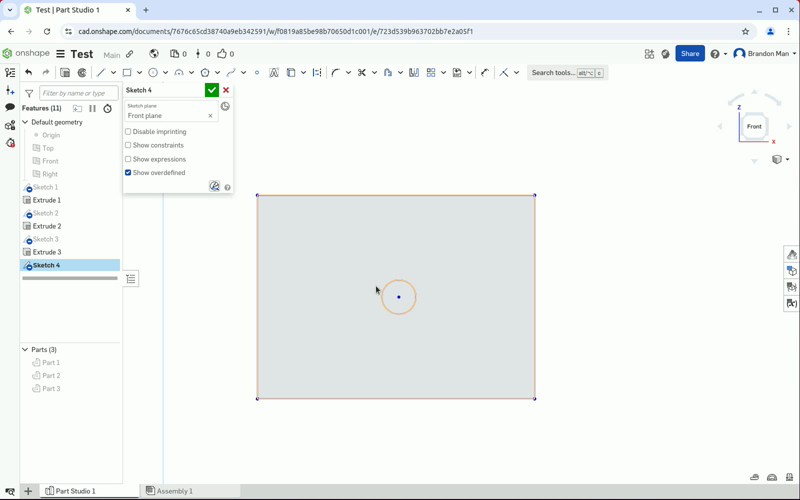
click(376, 285)
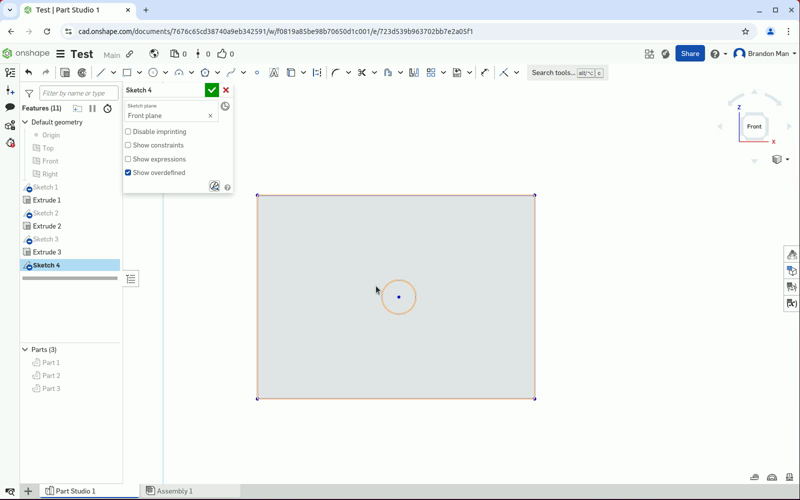
scroll(-6)
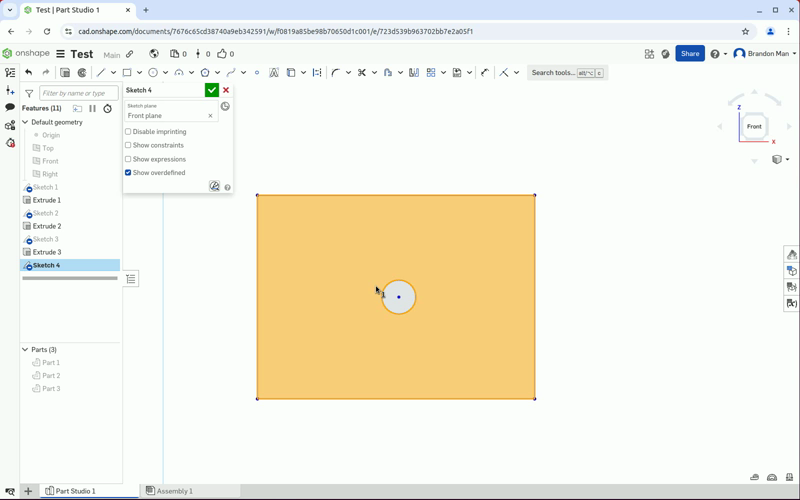
scroll(-6)
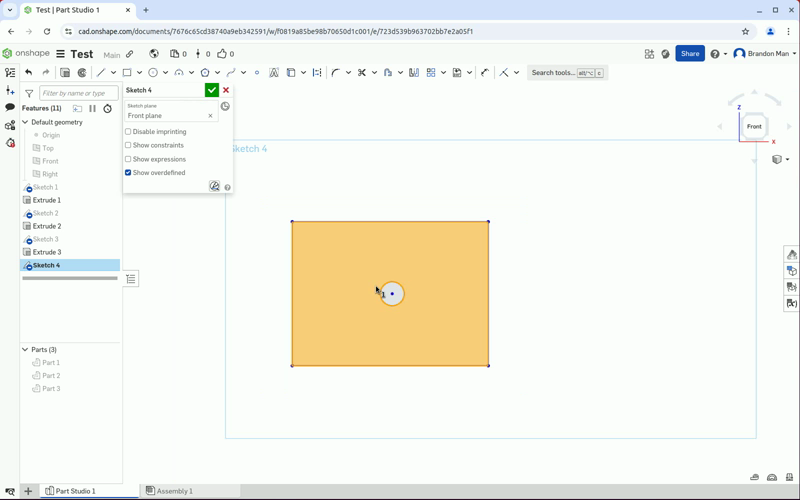
scroll(-6)
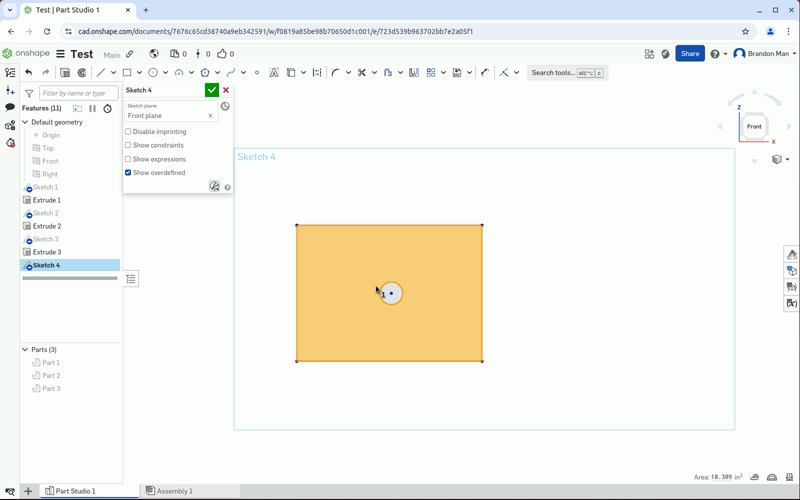
scroll(-6)
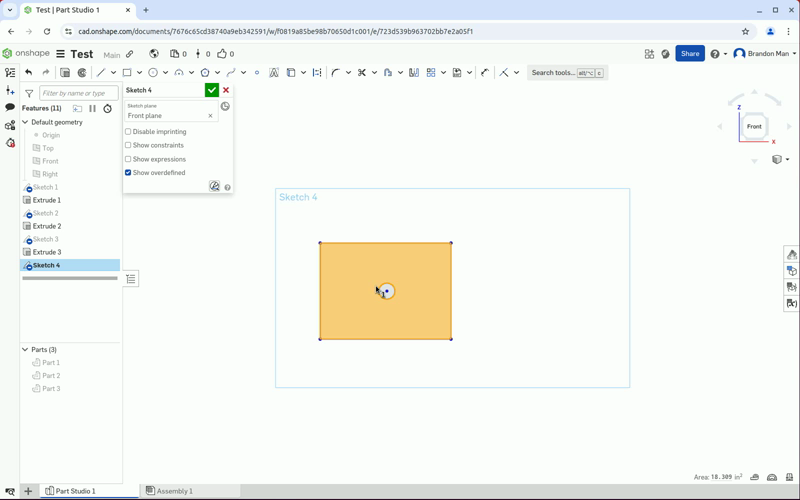
scroll(-6)
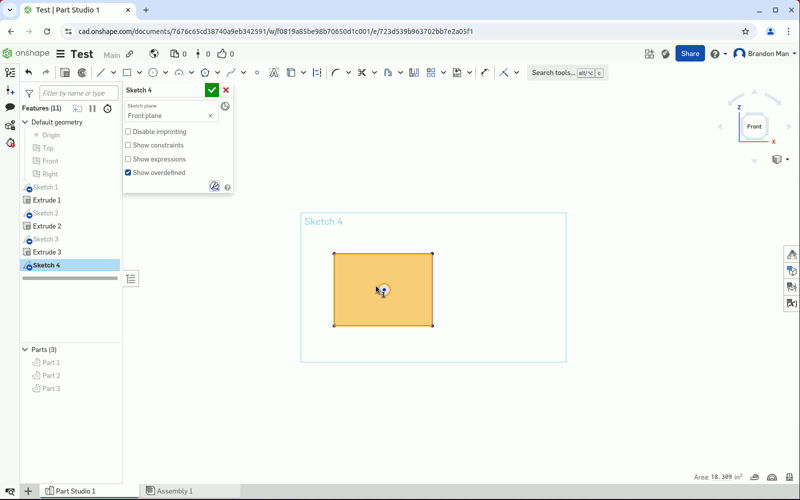
scroll(-6)
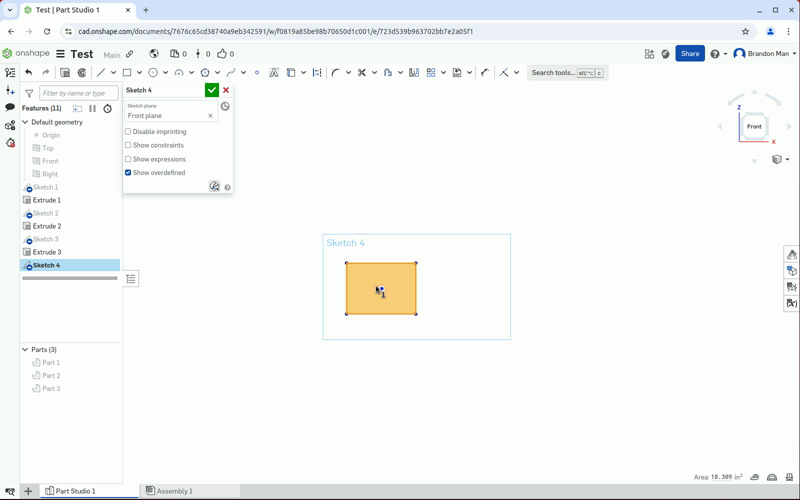
scroll(-6)
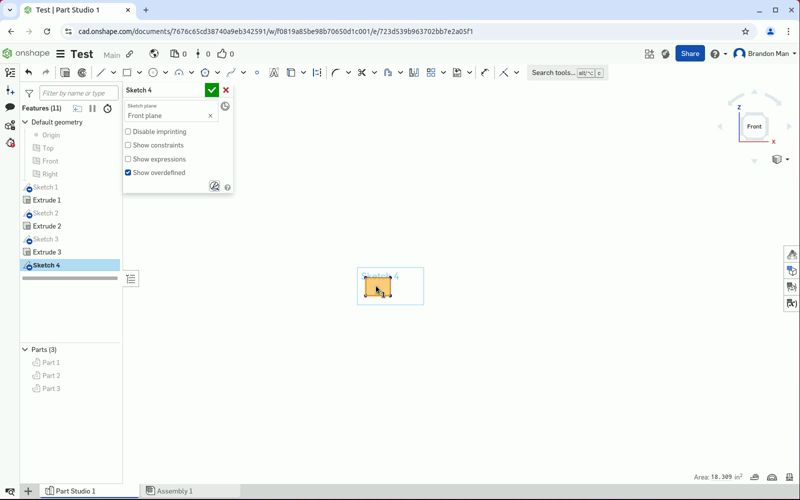
mouse_move(73, 352)
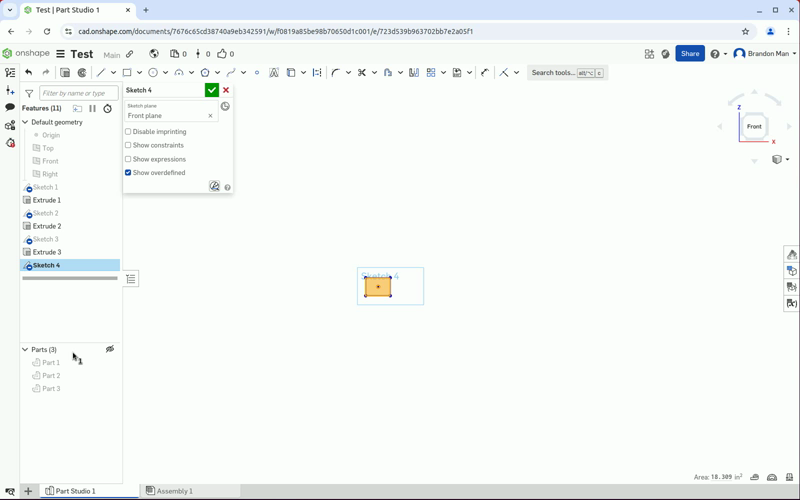
key(shift+y)
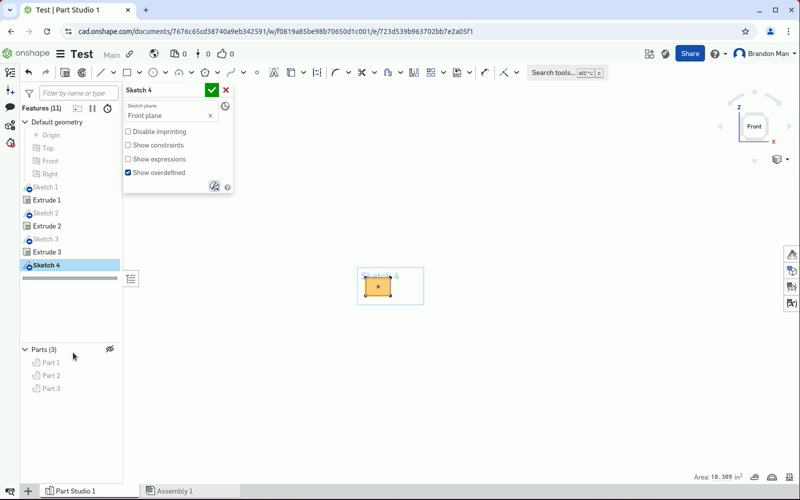
key(shift+e)
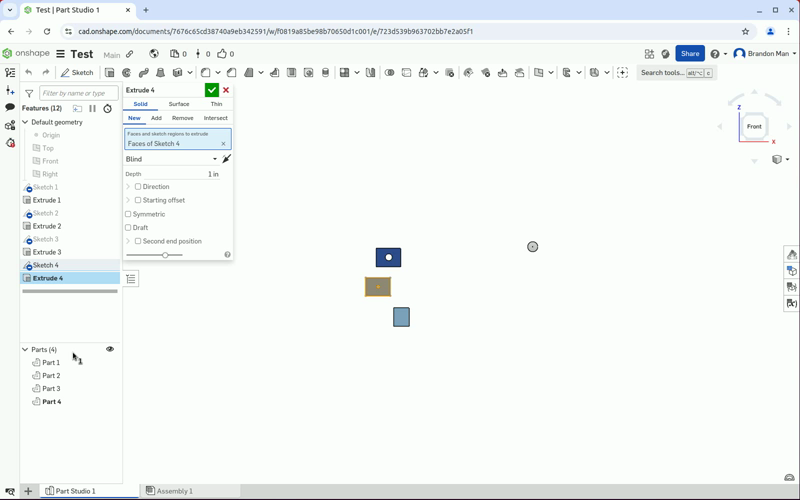
mouse_move(143, 106)
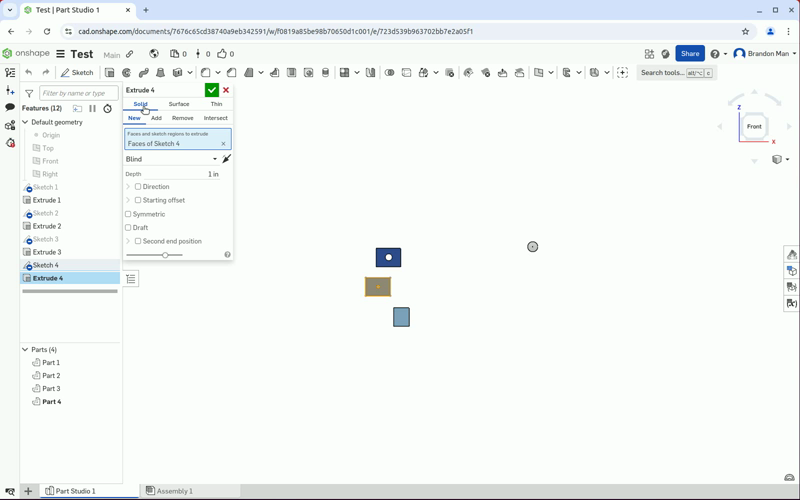
click(143, 106)
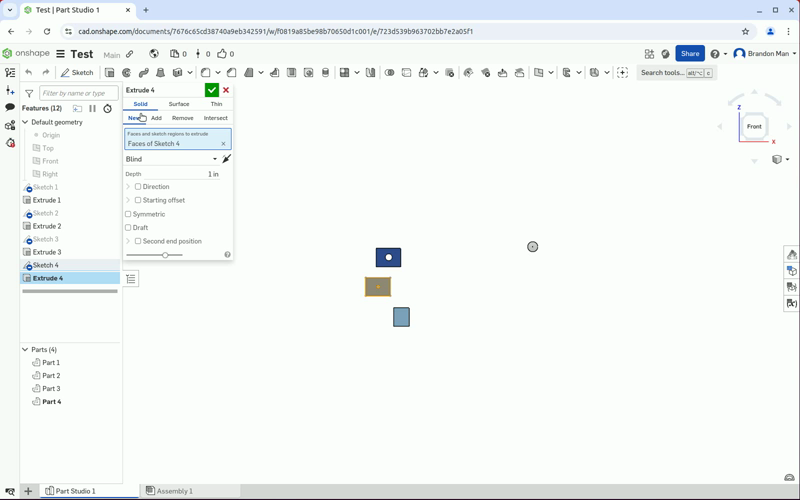
mouse_move(137, 120)
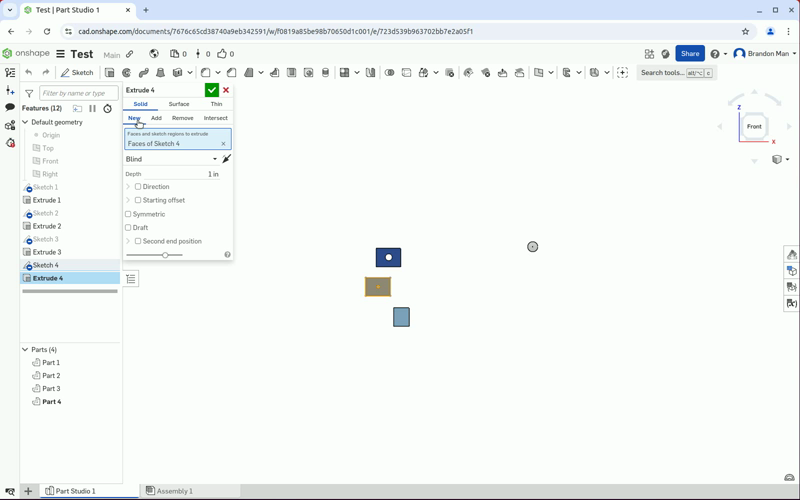
click(137, 120)
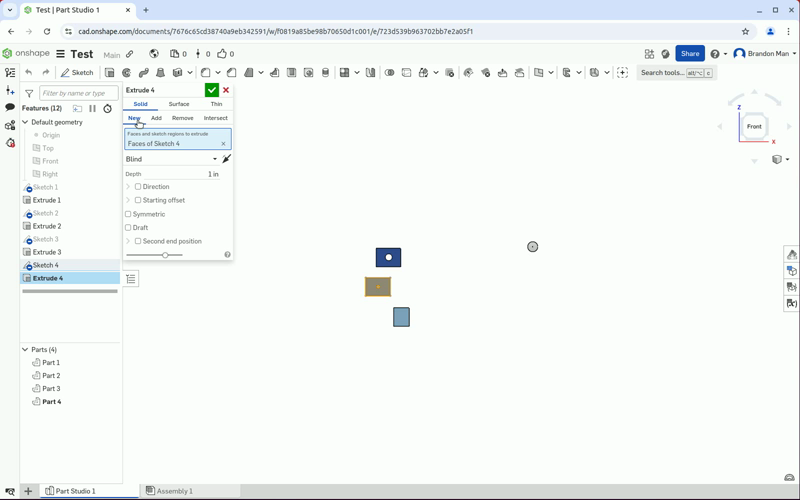
key(tab, 4)
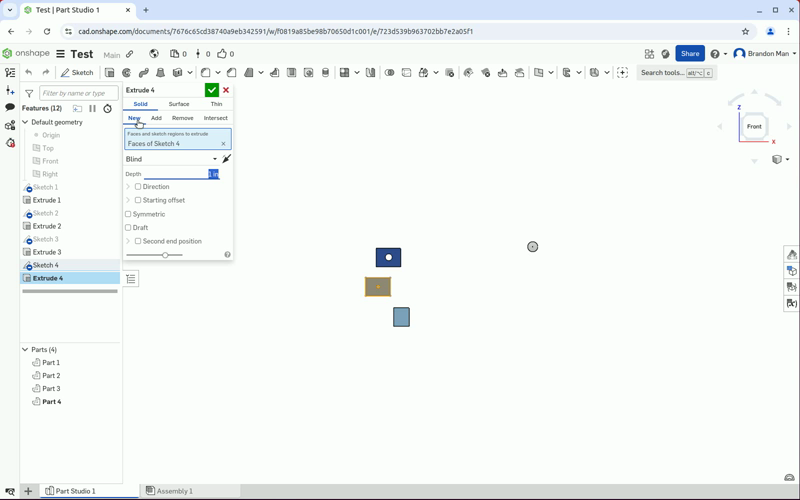
text(0.722)
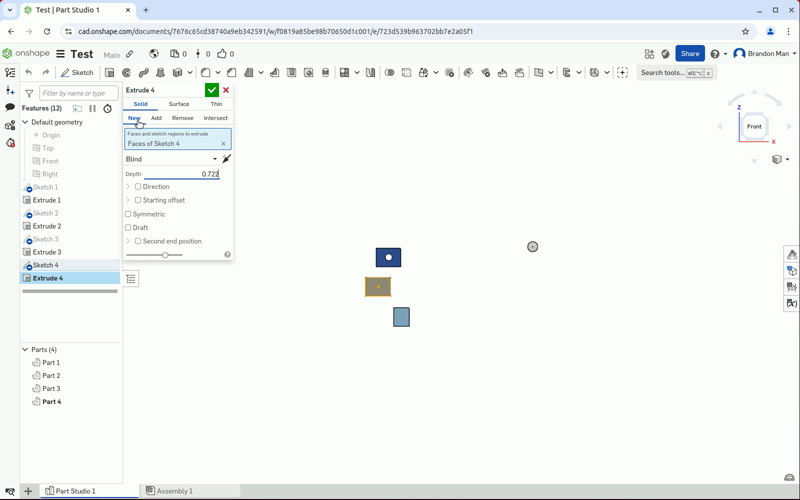
key(enter)
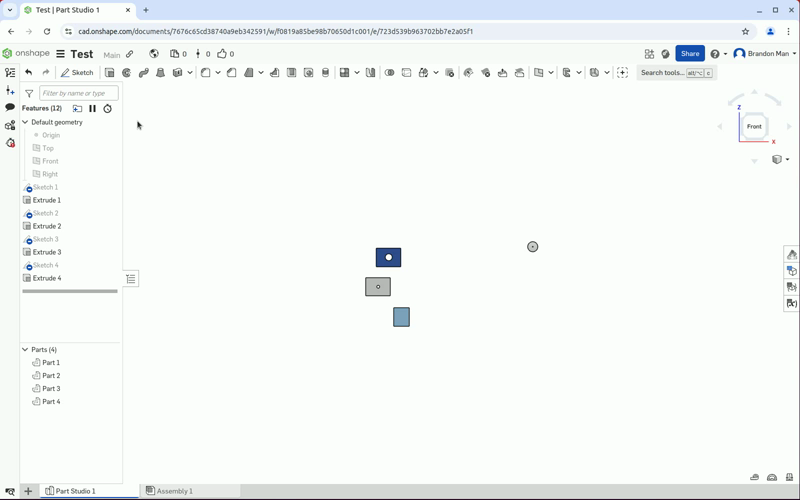
key(shift+h)
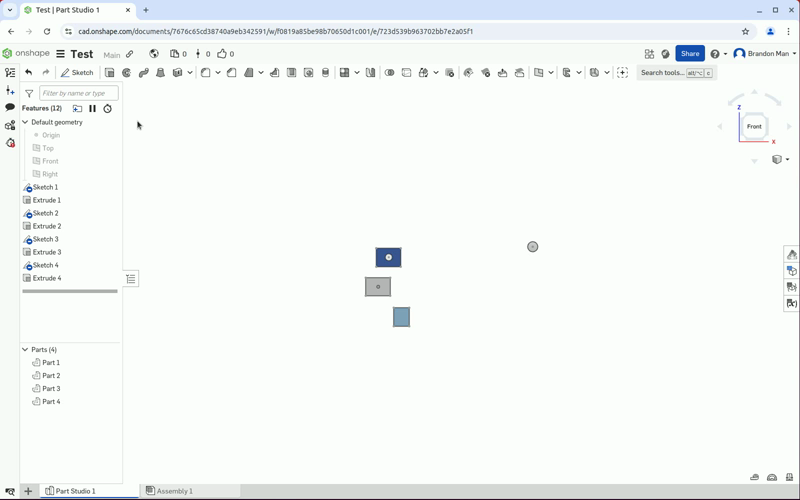
key(shift+h)
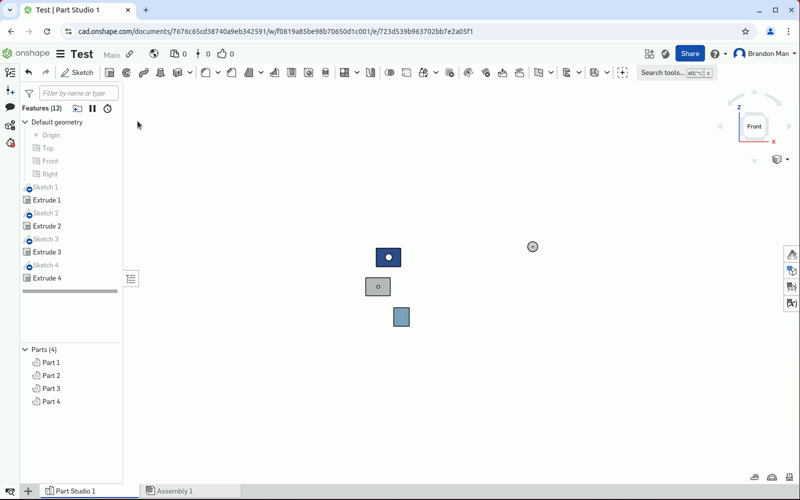
mouse_move(73, 189)
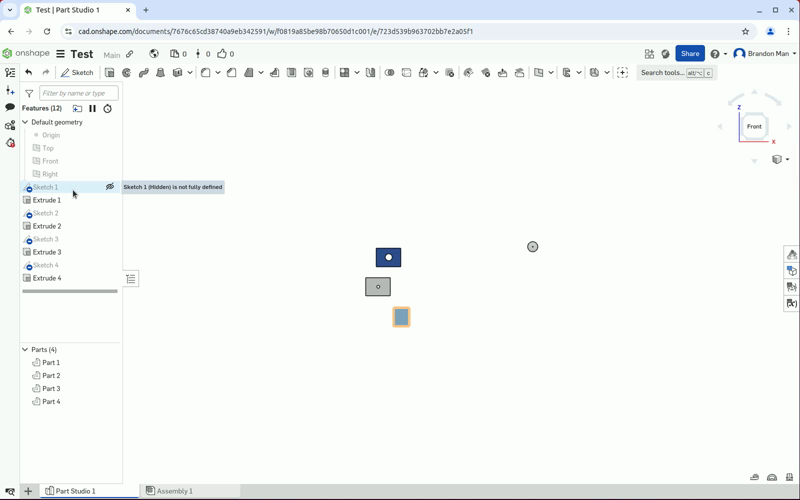
click(73, 189)
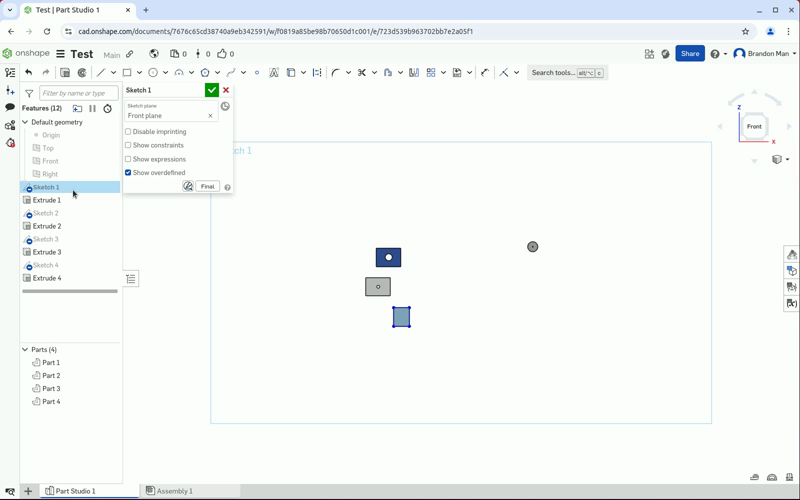
mouse_move(229, 92)
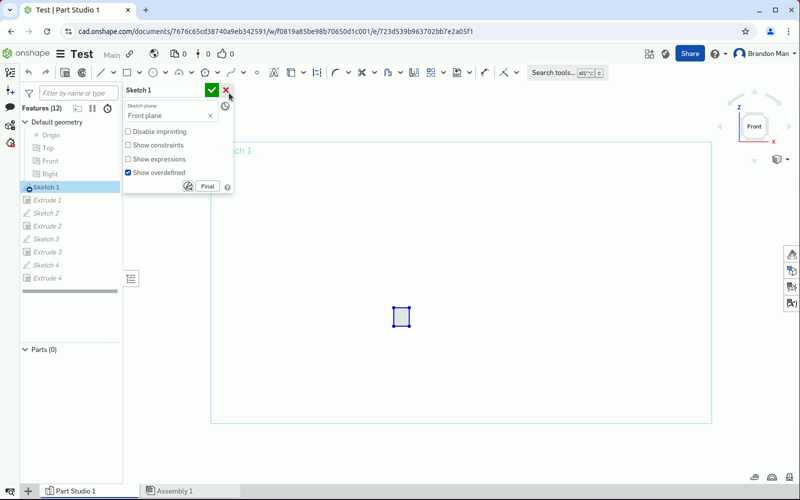
click(229, 92)
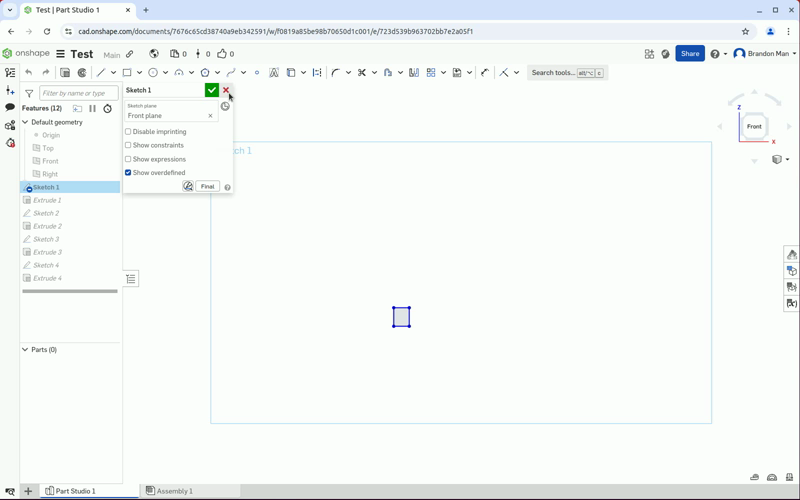
key(shift+s)
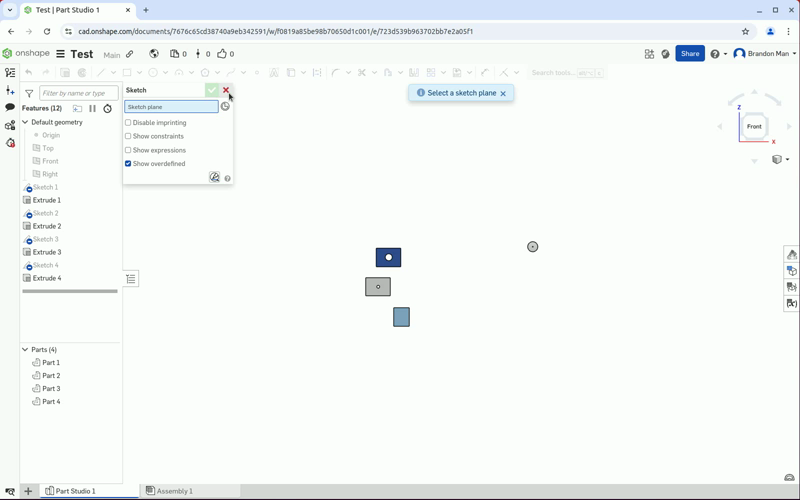
mouse_move(73, 163)
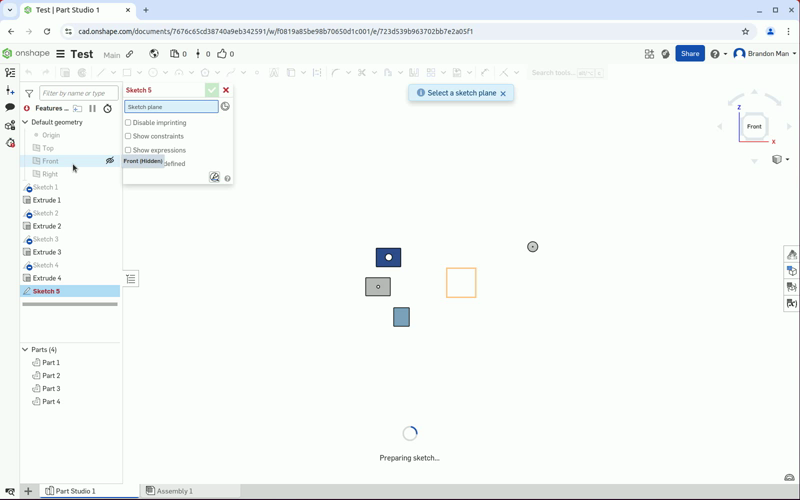
click(73, 163)
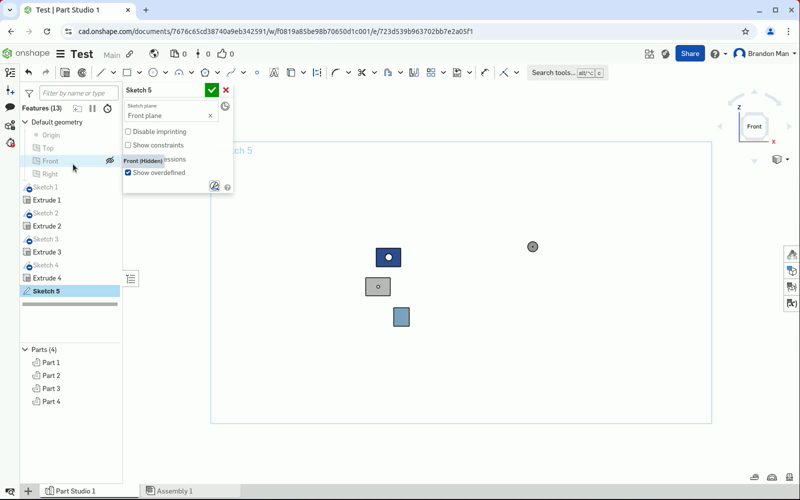
mouse_move(73, 352)
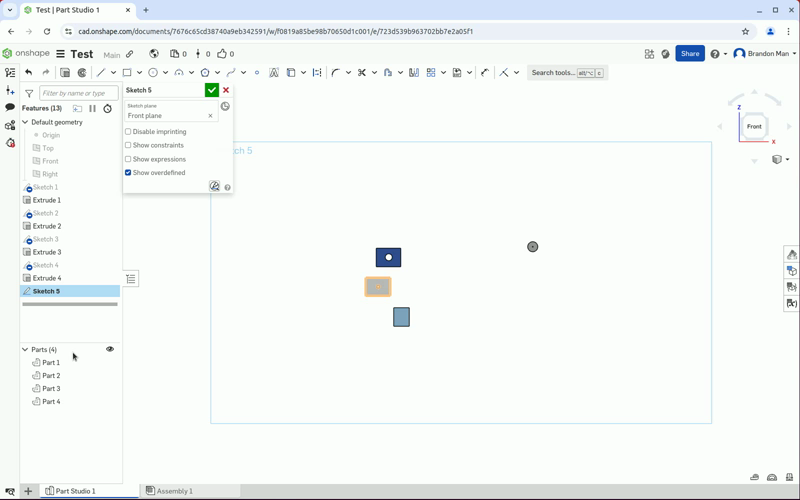
key(y)
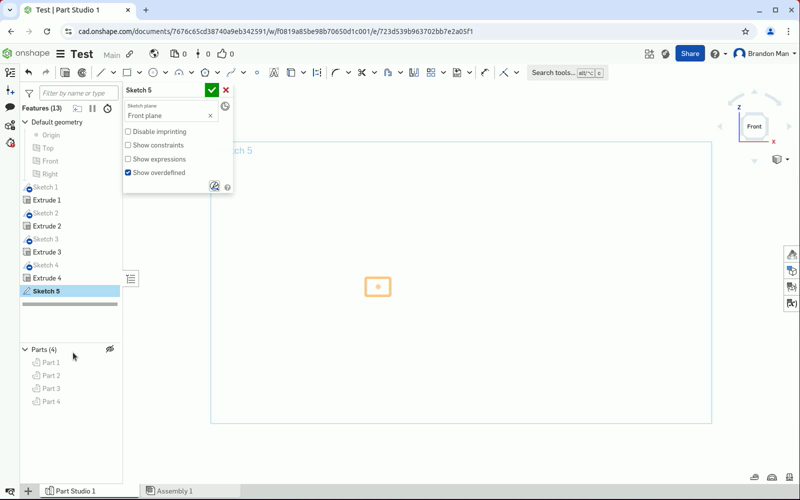
key(l)
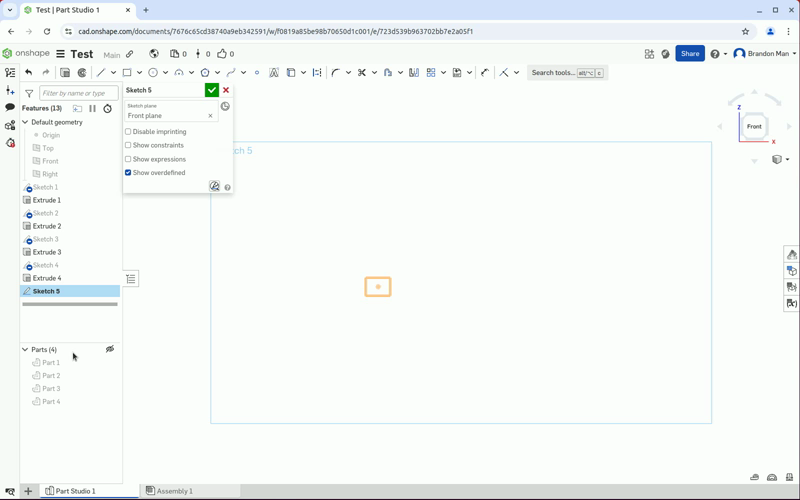
key_down(shift)
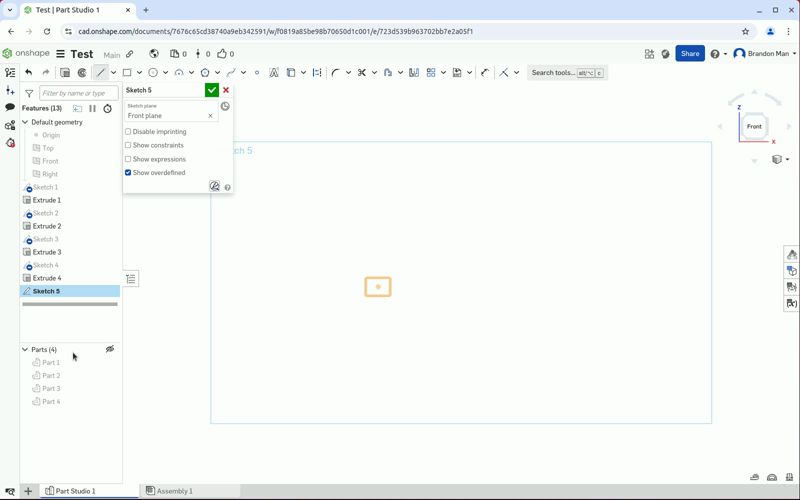
mouse_move(348, 325)
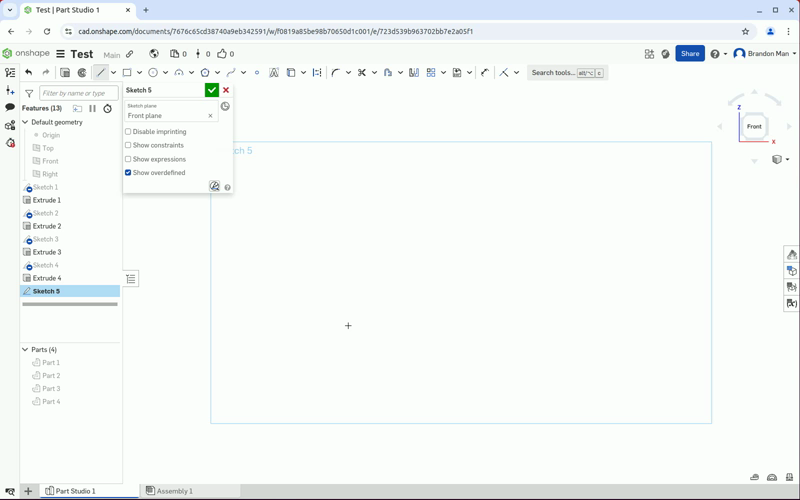
click(348, 325)
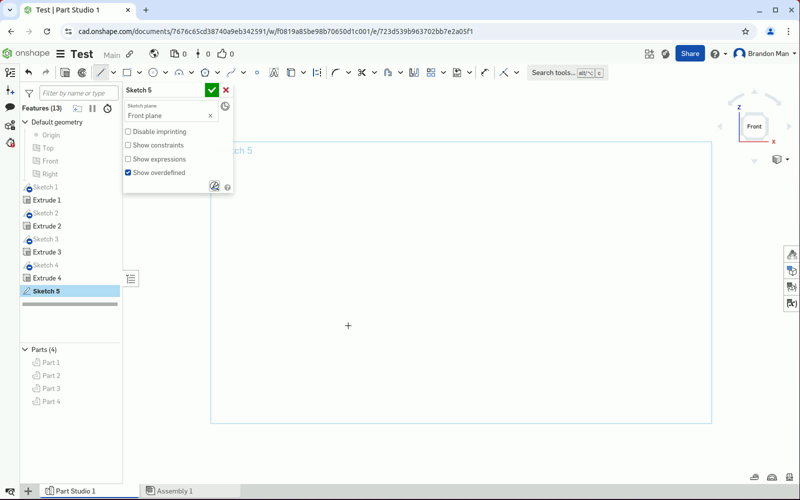
key_up(shift)
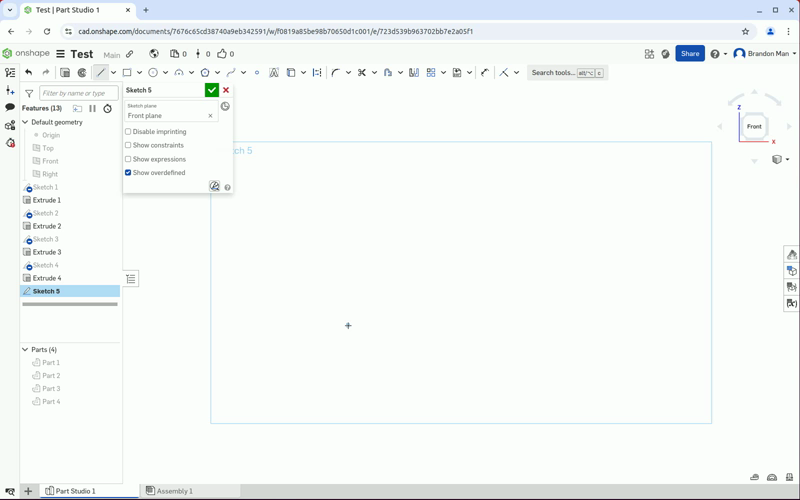
key_down(shift)
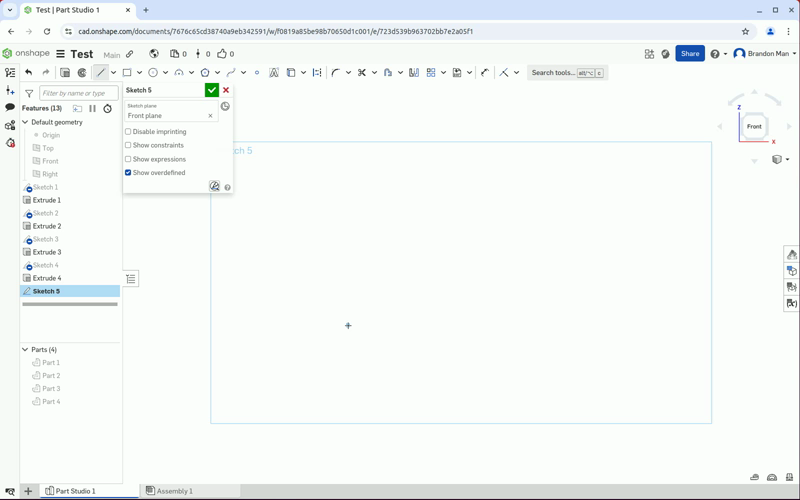
mouse_move(378, 325)
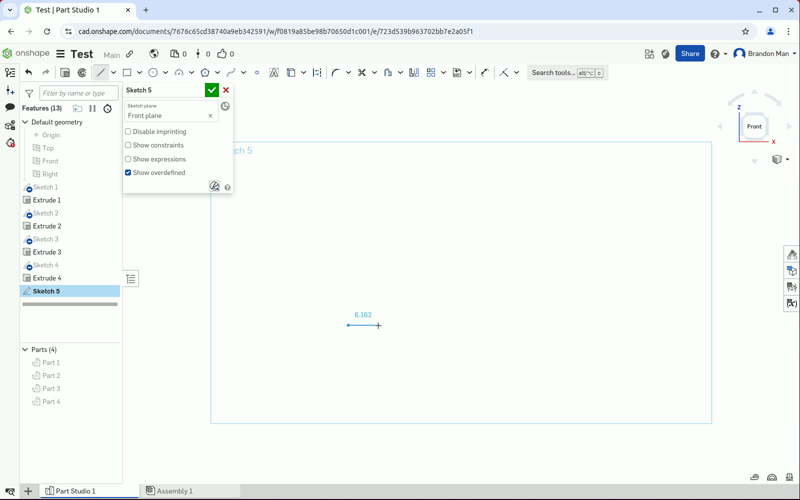
mouse_move(372, 325)
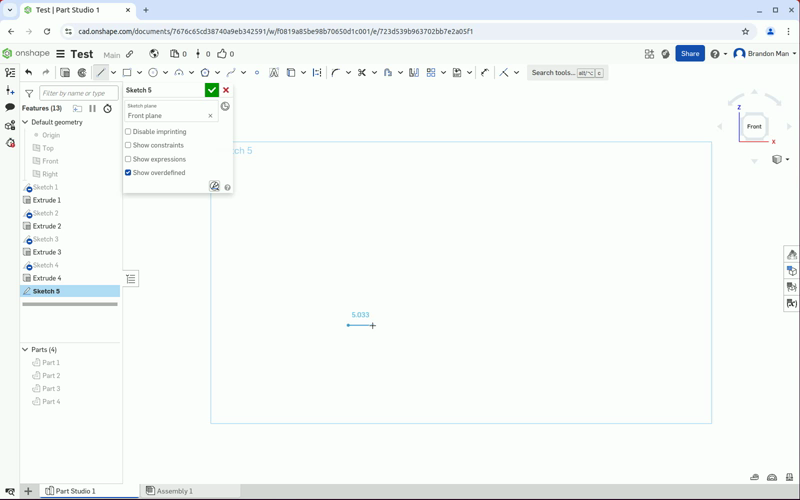
click(372, 325)
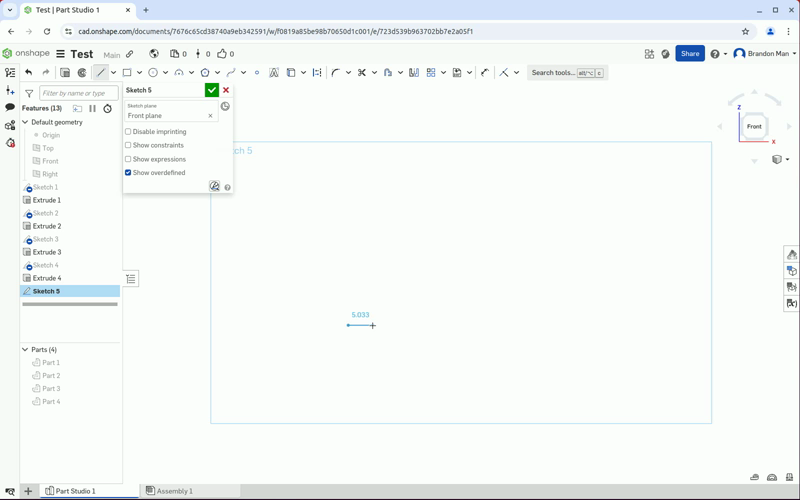
key_up(shift)
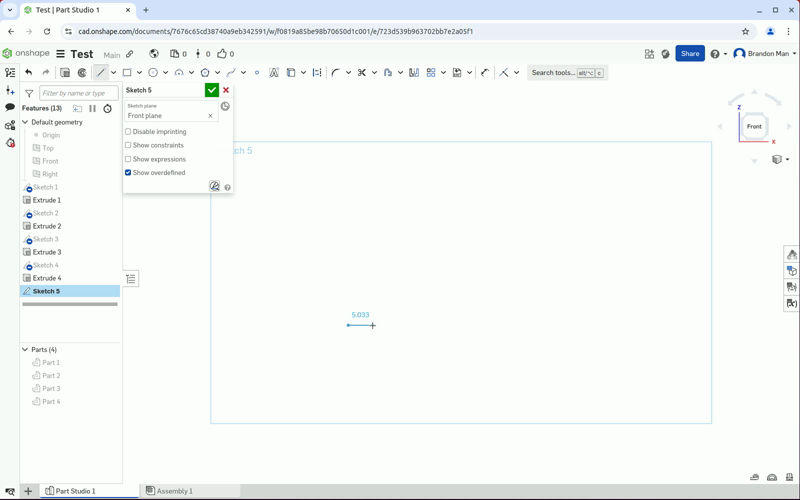
key_down(shift)
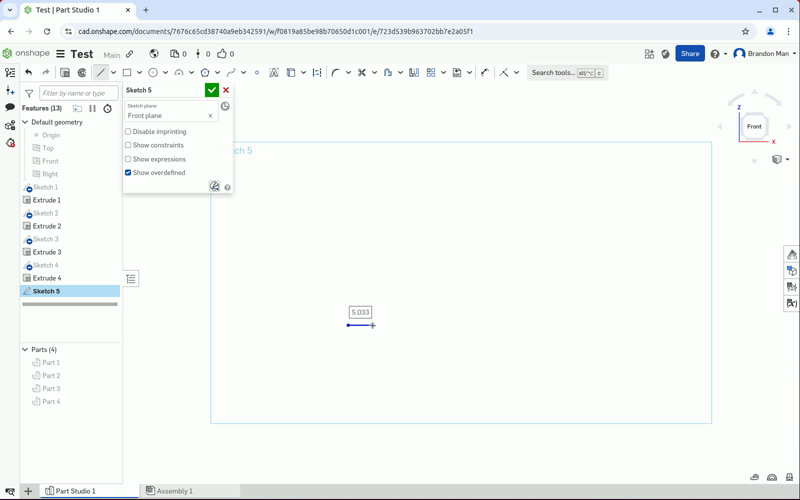
mouse_move(402, 325)
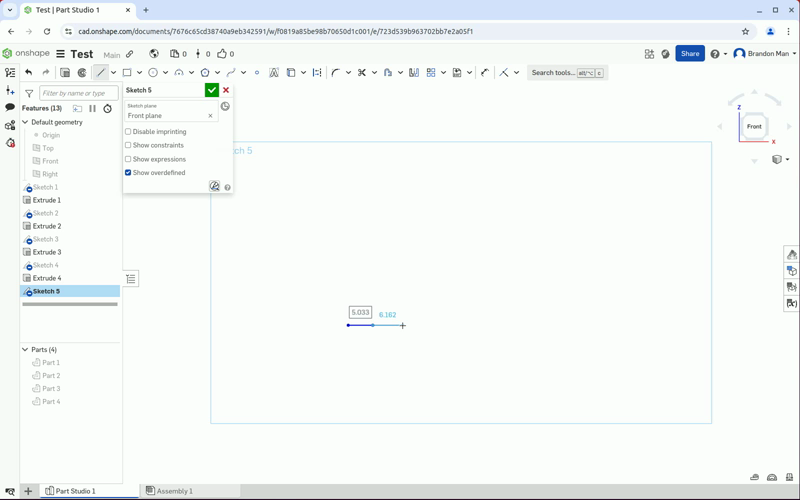
mouse_move(372, 306)
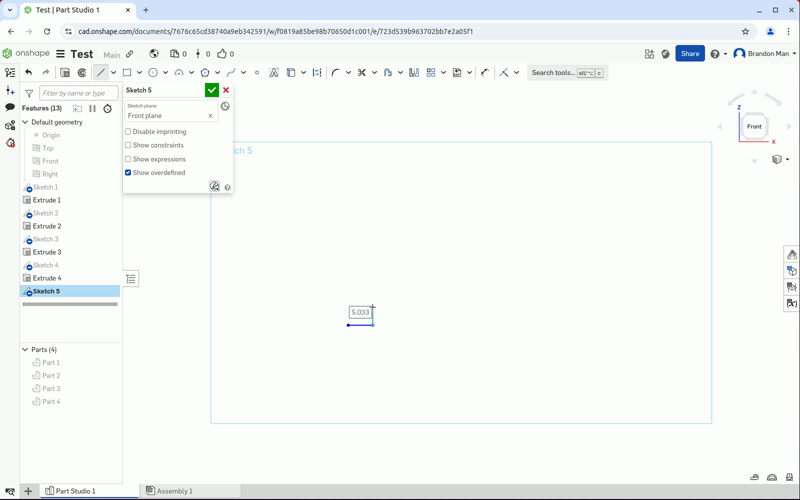
click(372, 306)
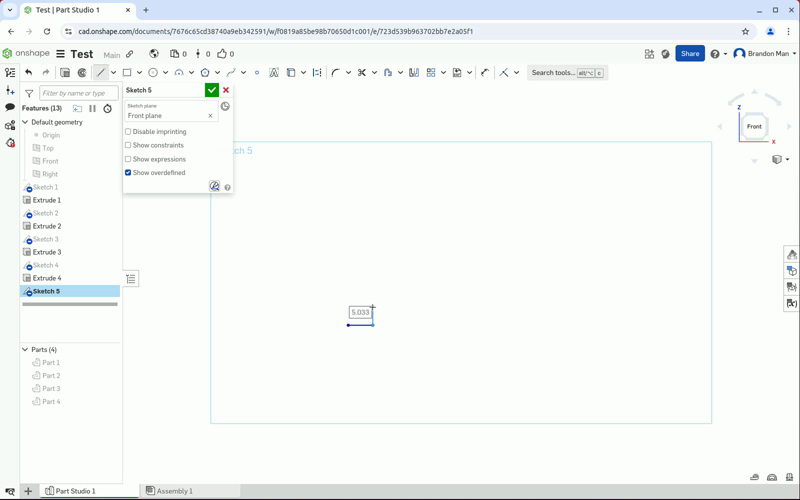
key_up(shift)
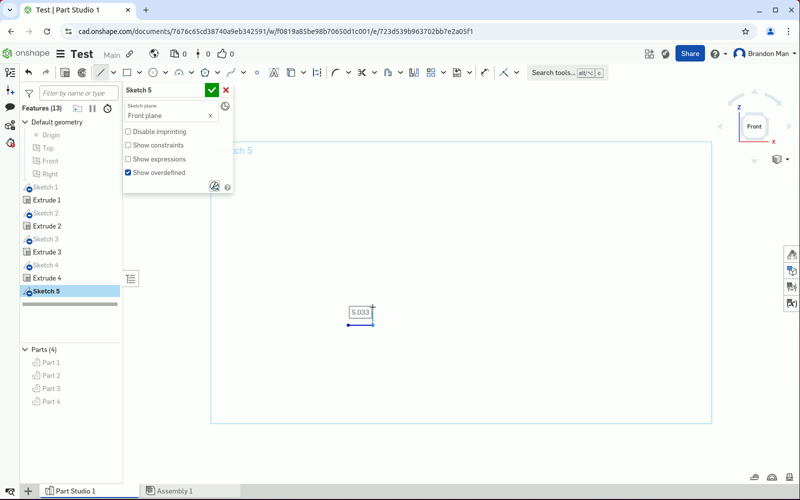
key_down(shift)
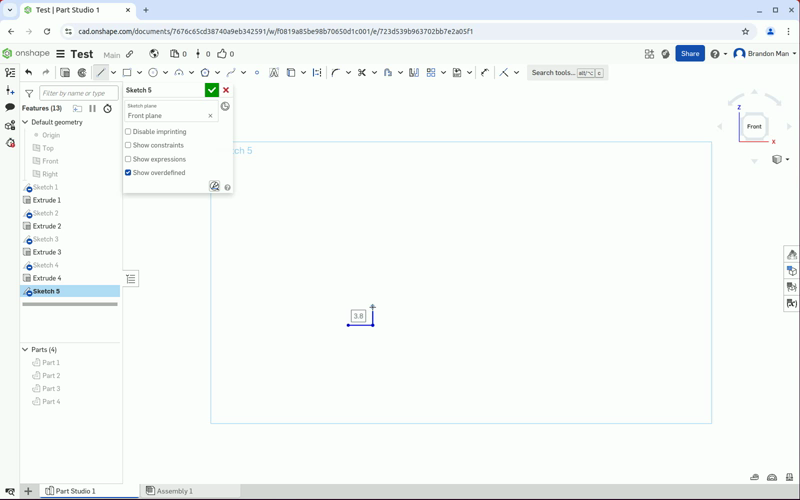
mouse_move(402, 306)
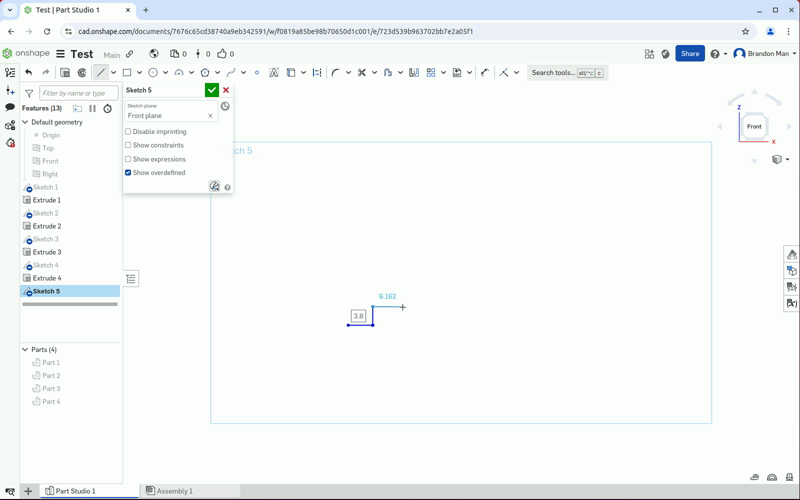
mouse_move(348, 306)
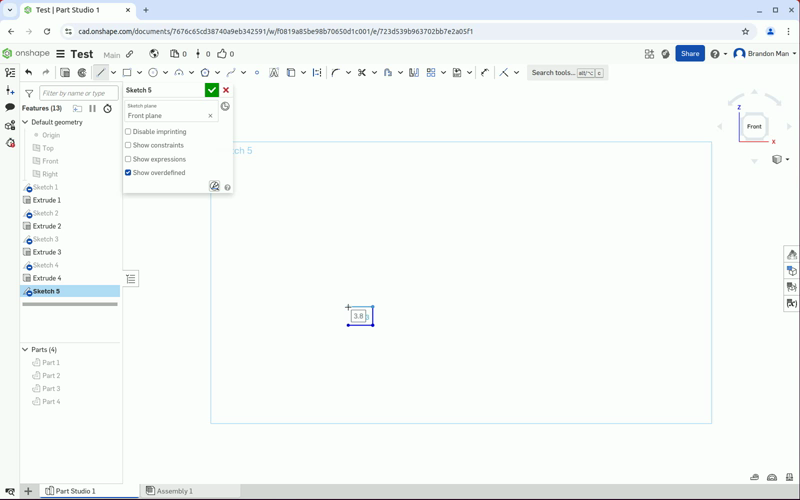
click(348, 306)
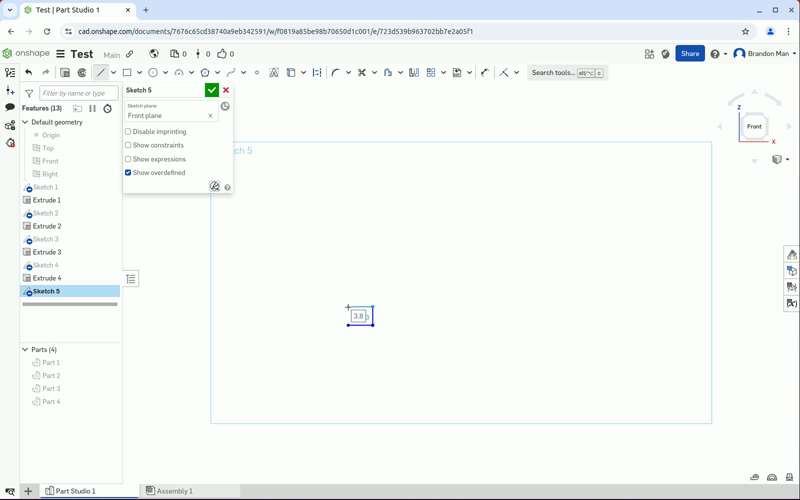
key_up(shift)
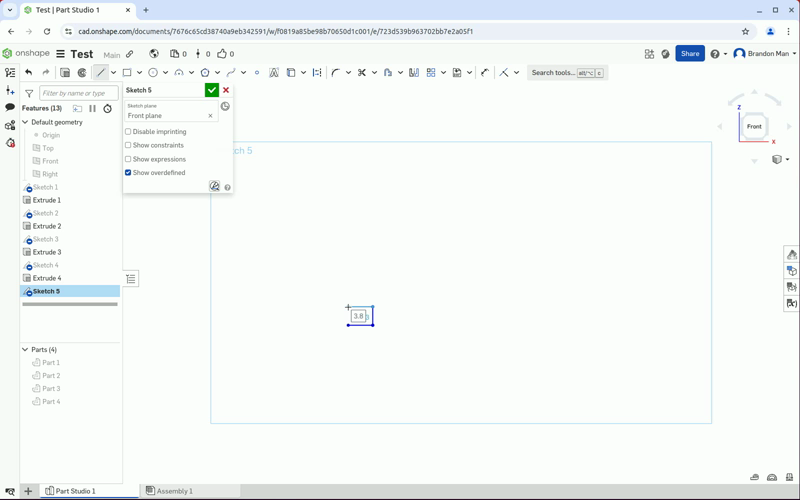
mouse_move(378, 306)
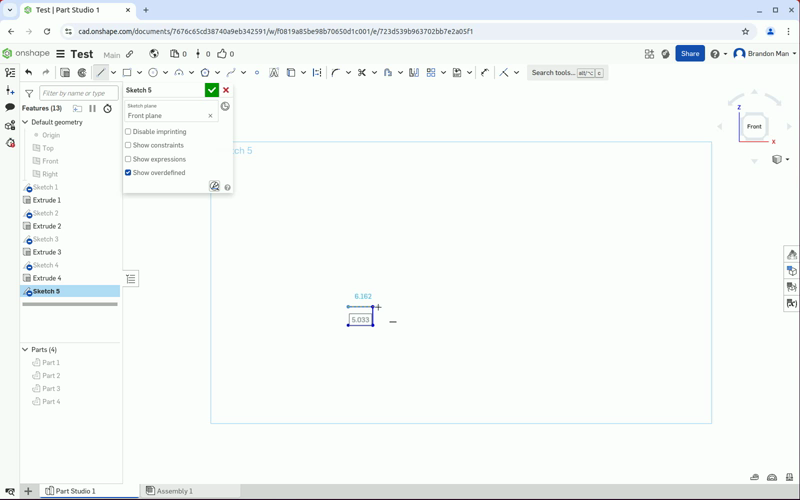
key_down(shift)
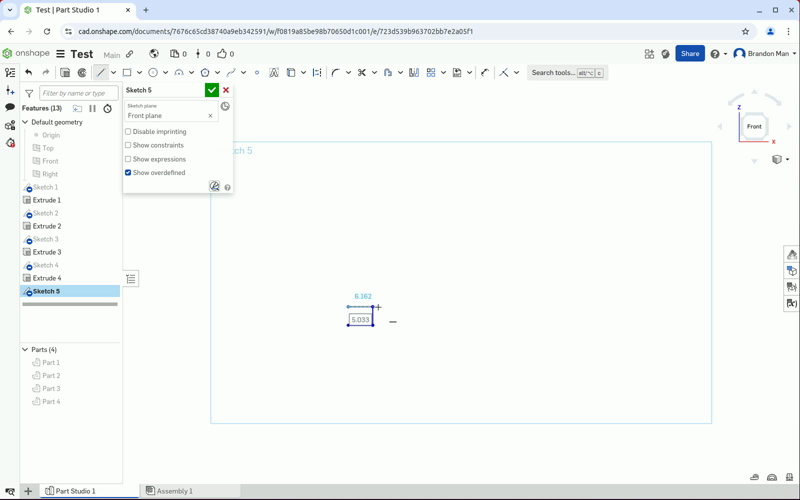
mouse_move(348, 325)
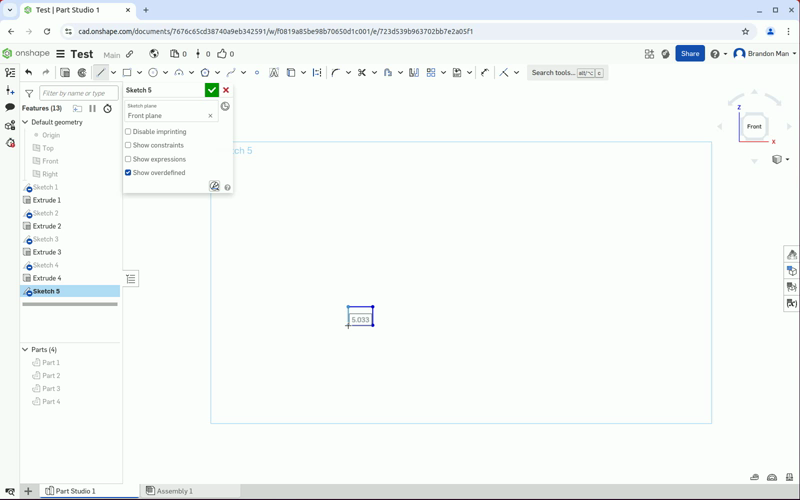
key_up(shift)
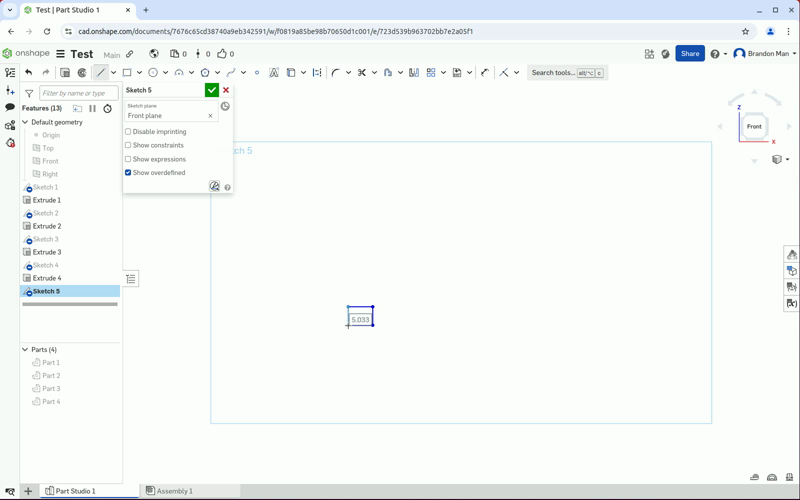
click(348, 325)
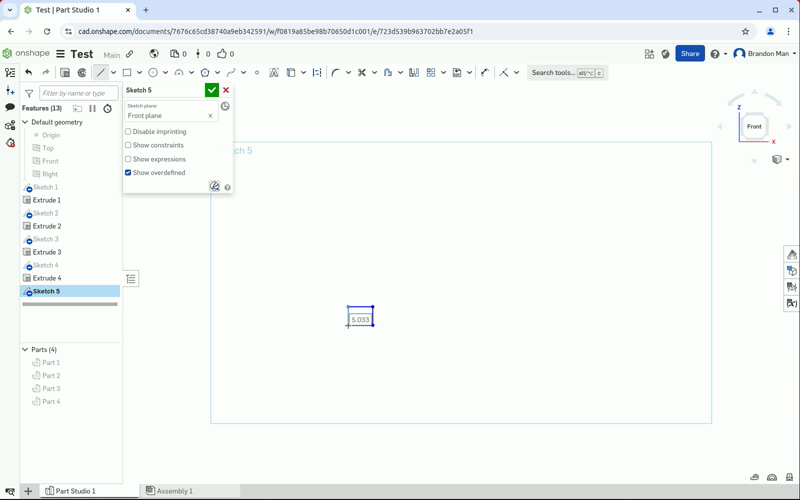
key(esc)
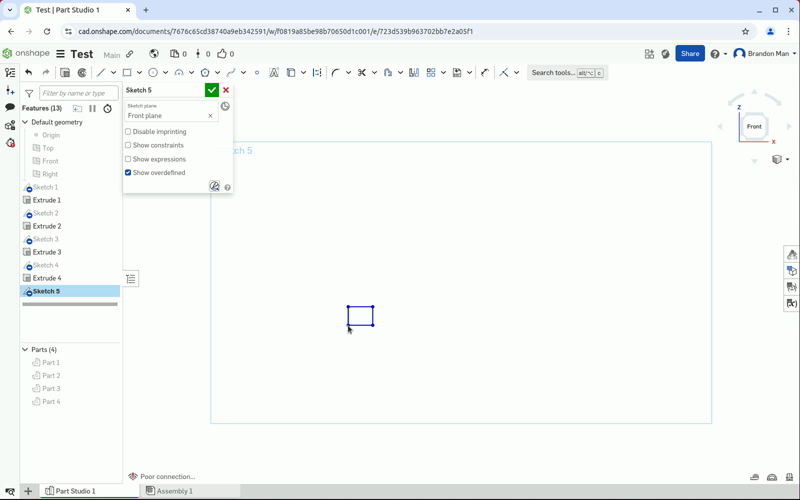
key(c)
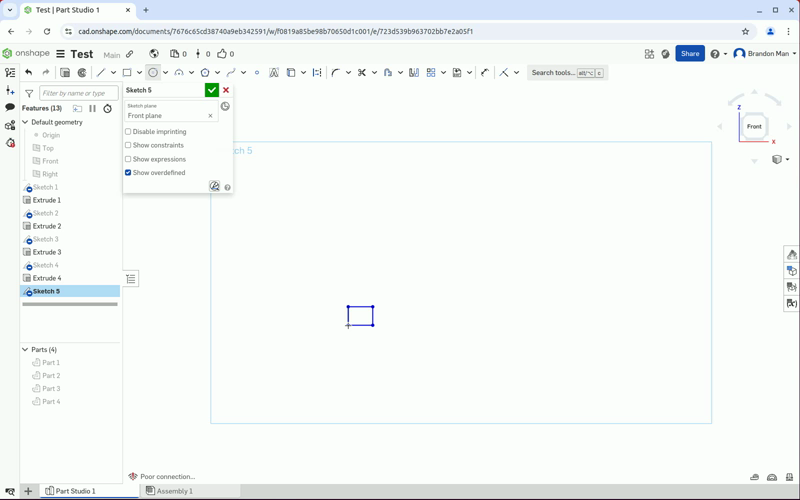
key_down(shift)
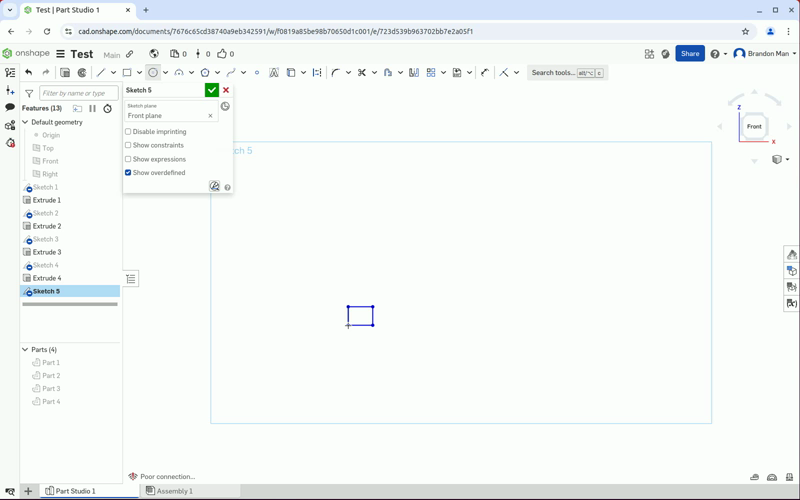
mouse_move(360, 315)
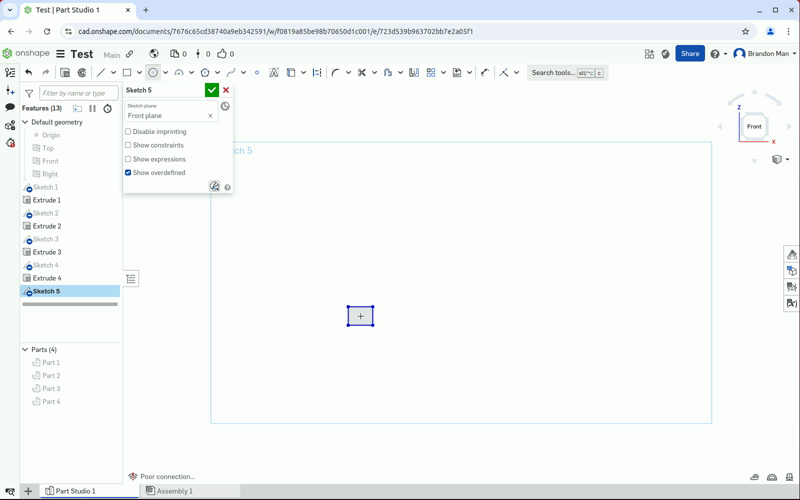
click(360, 315)
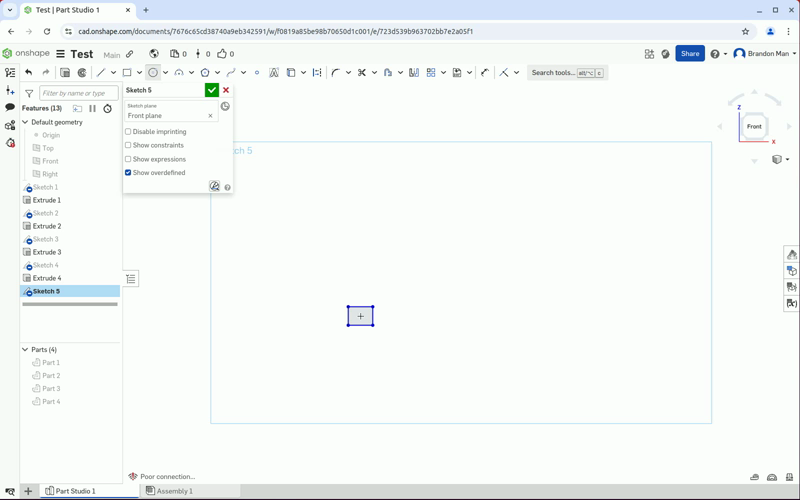
key_up(shift)
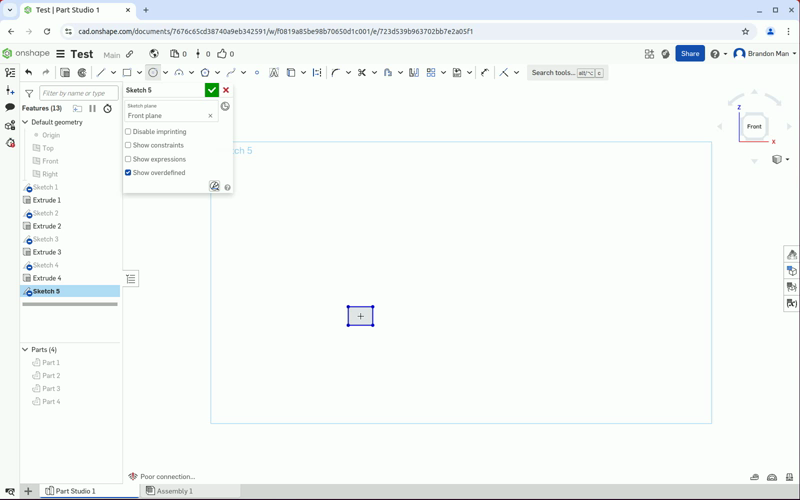
mouse_move(361, 315)
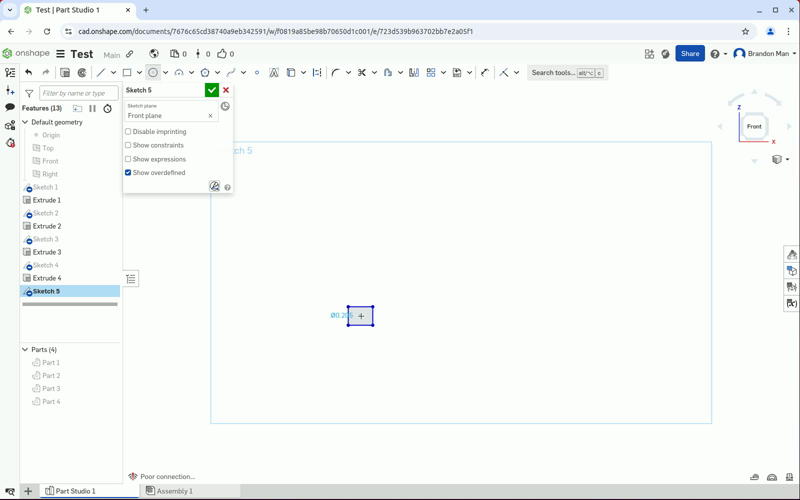
scroll(6)
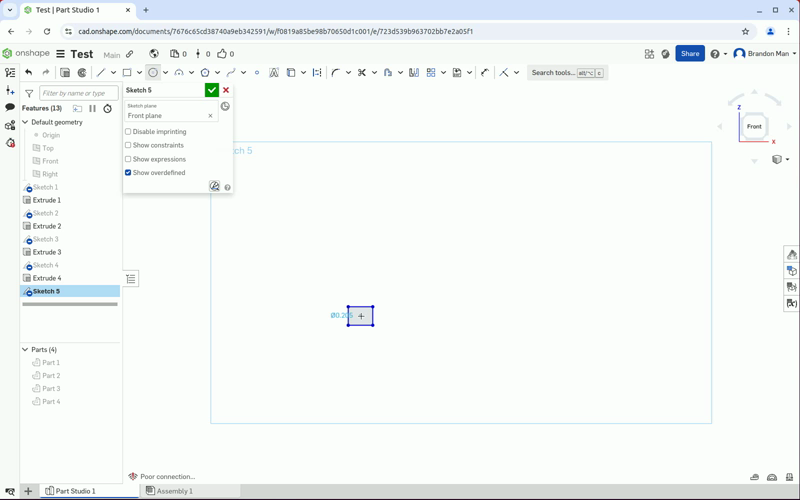
scroll(6)
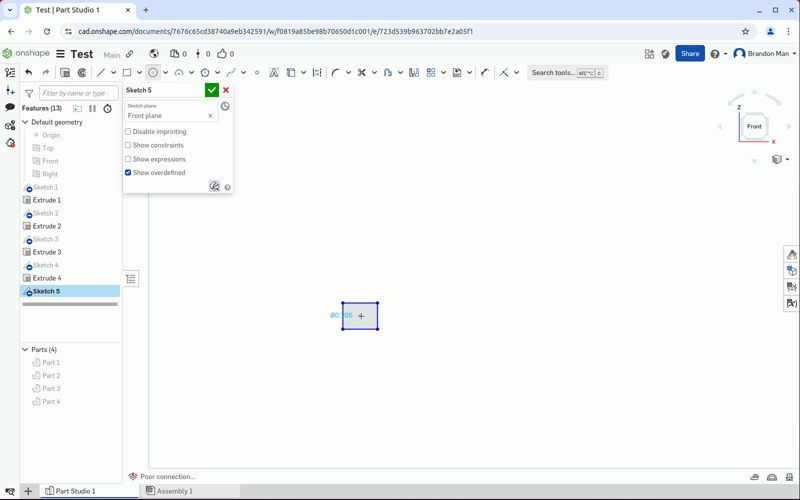
scroll(6)
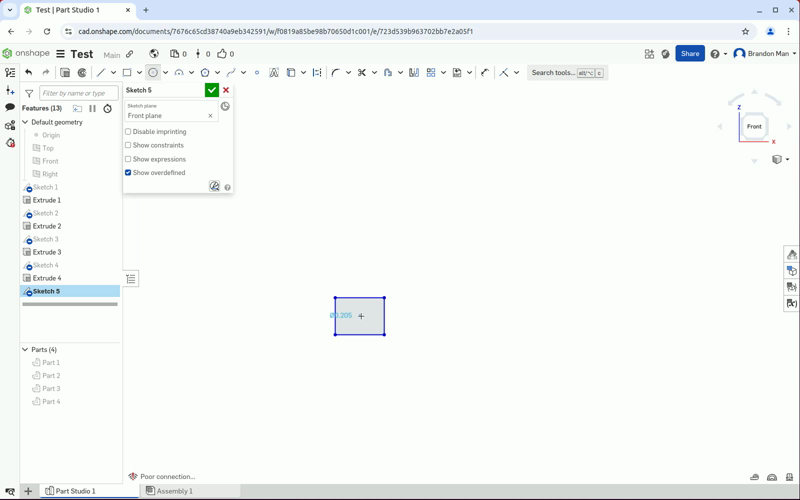
scroll(6)
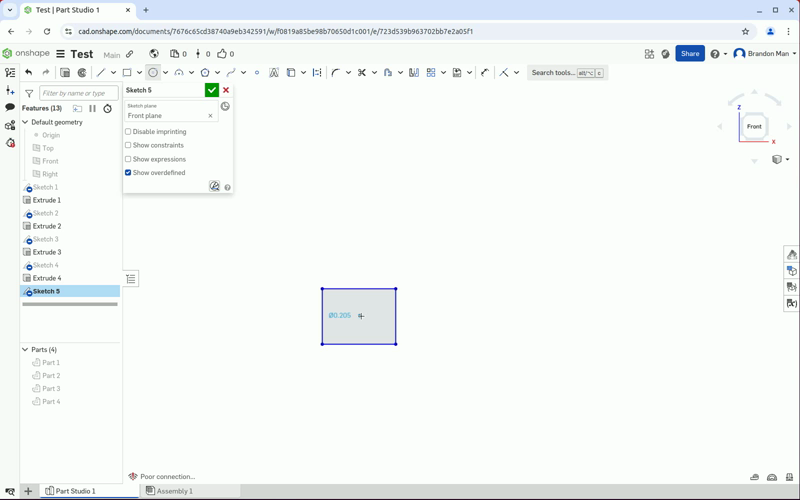
scroll(6)
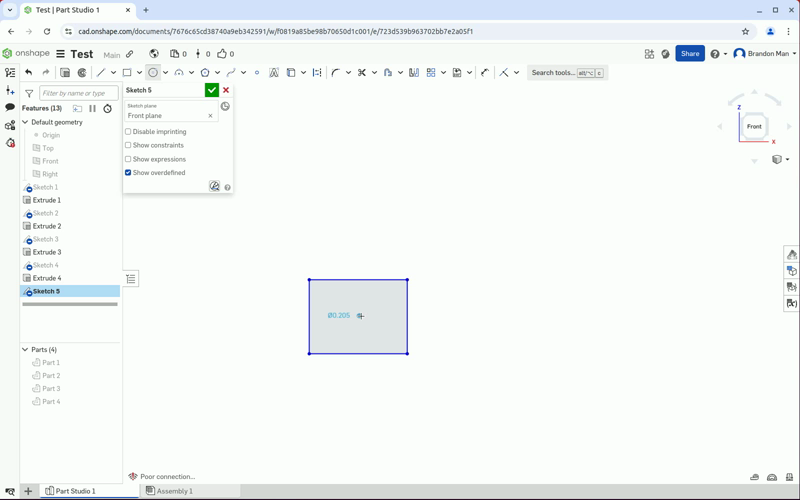
scroll(6)
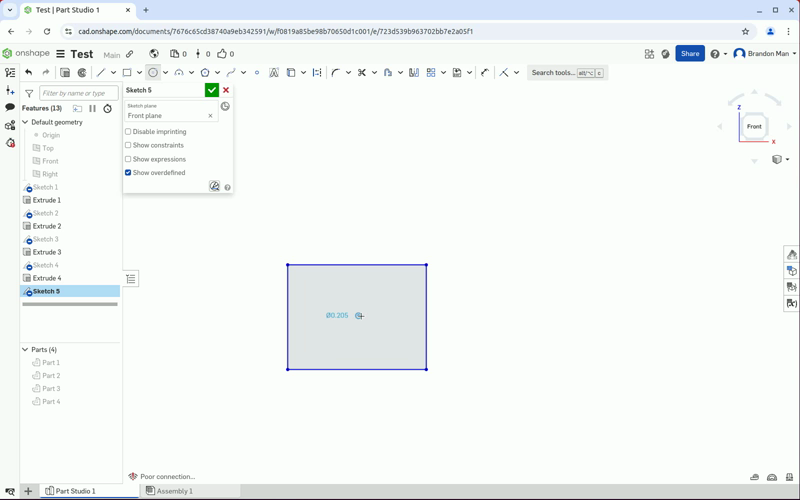
scroll(6)
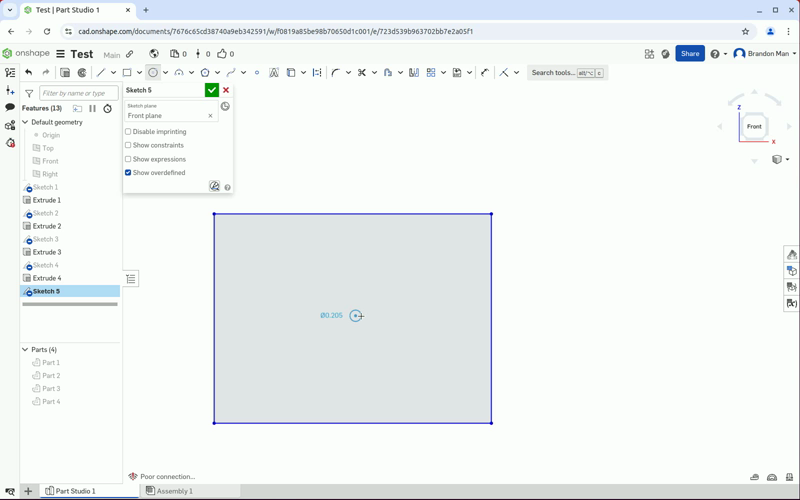
click(361, 315)
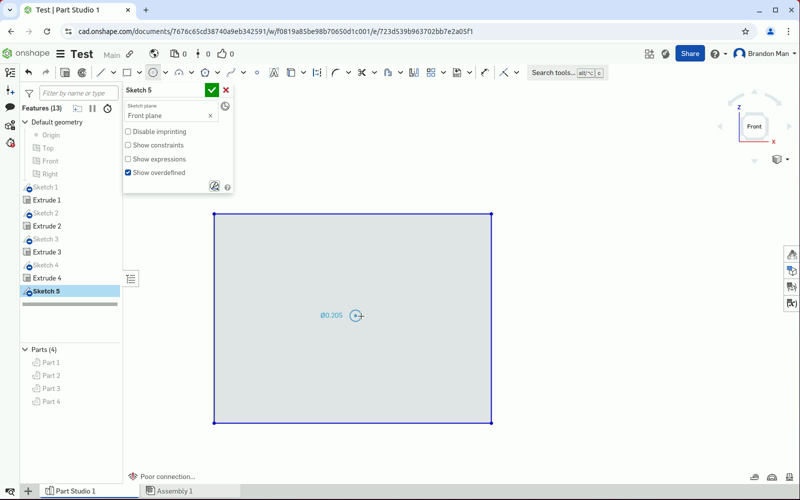
scroll(-6)
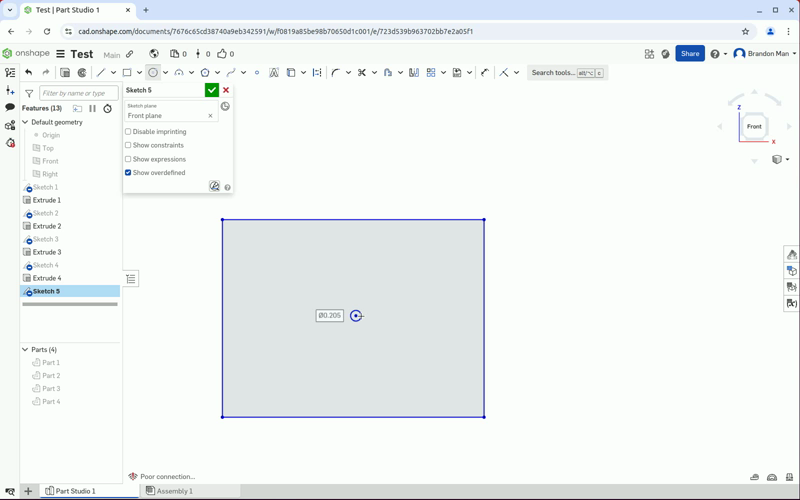
scroll(-6)
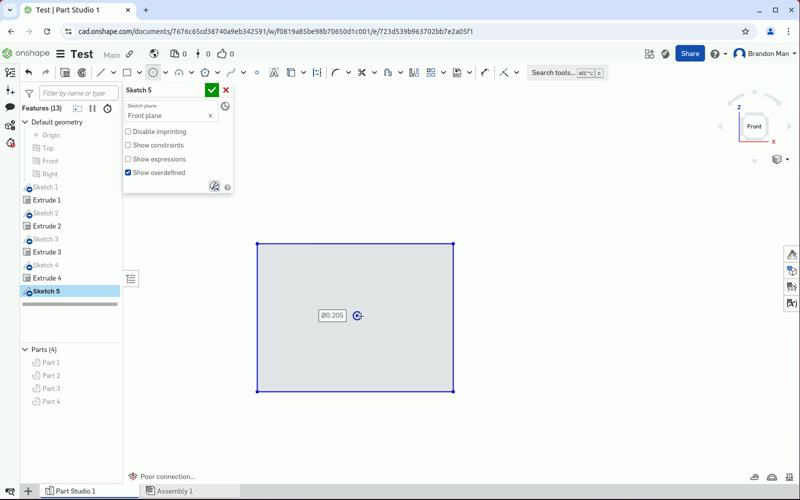
scroll(-6)
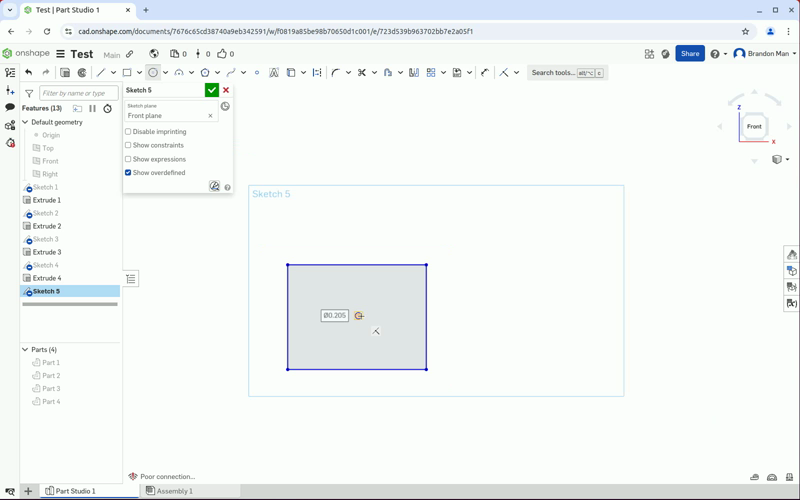
scroll(-6)
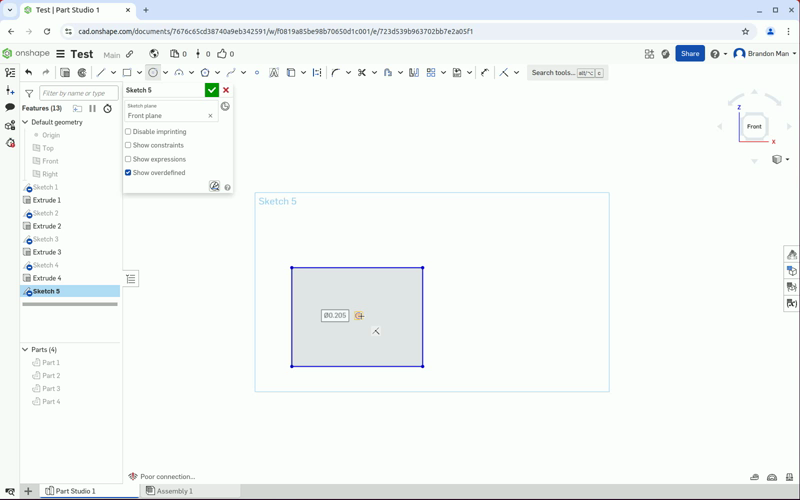
scroll(-6)
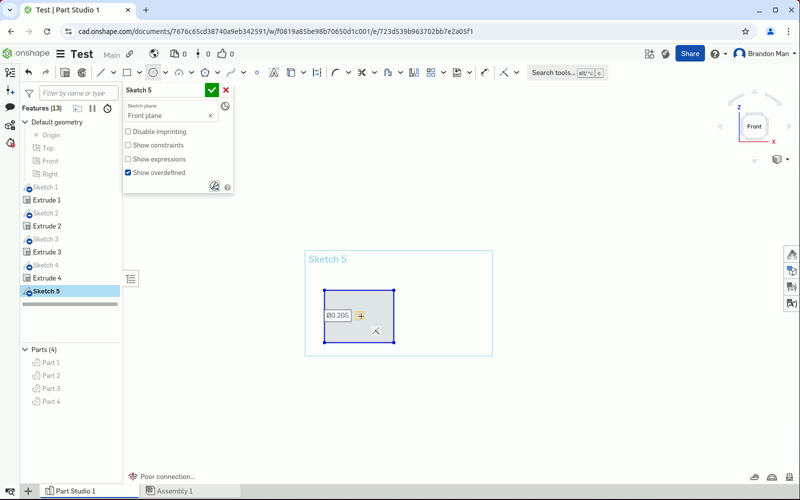
scroll(-6)
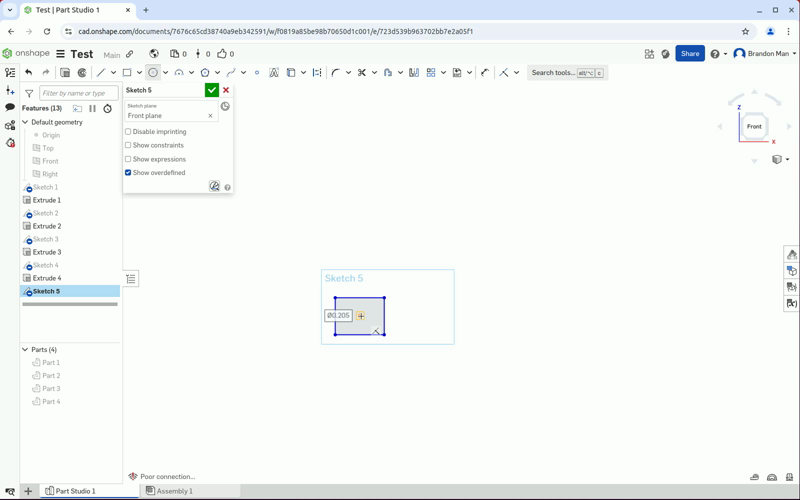
scroll(-6)
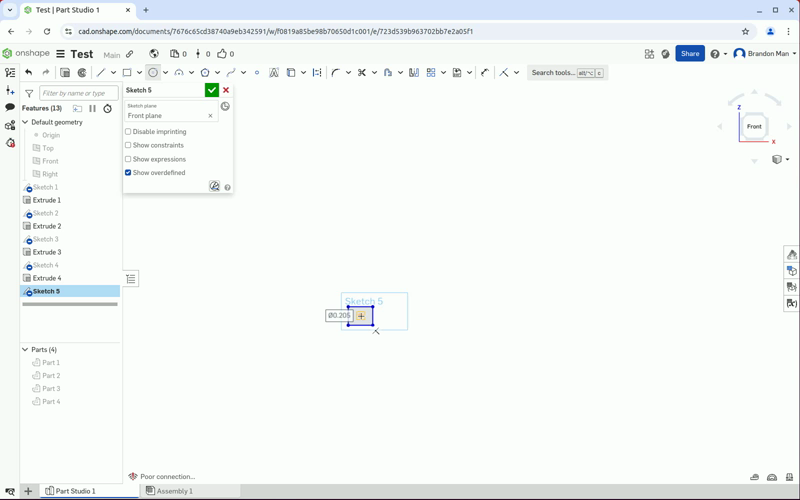
key(esc)
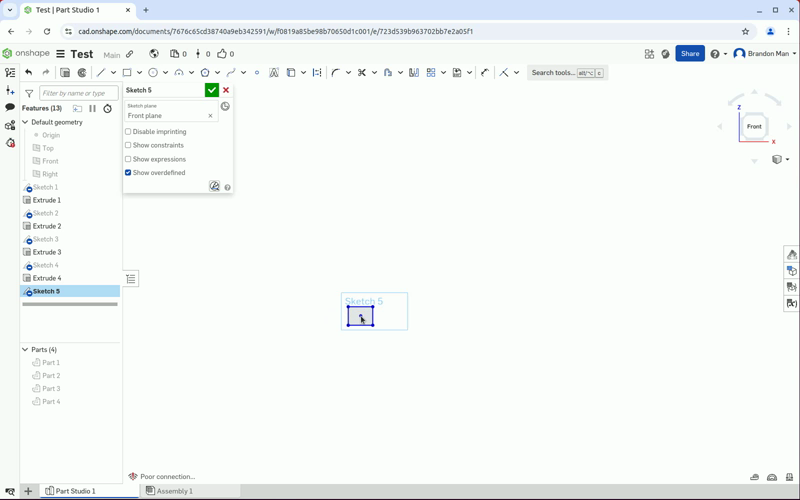
mouse_move(363, 324)
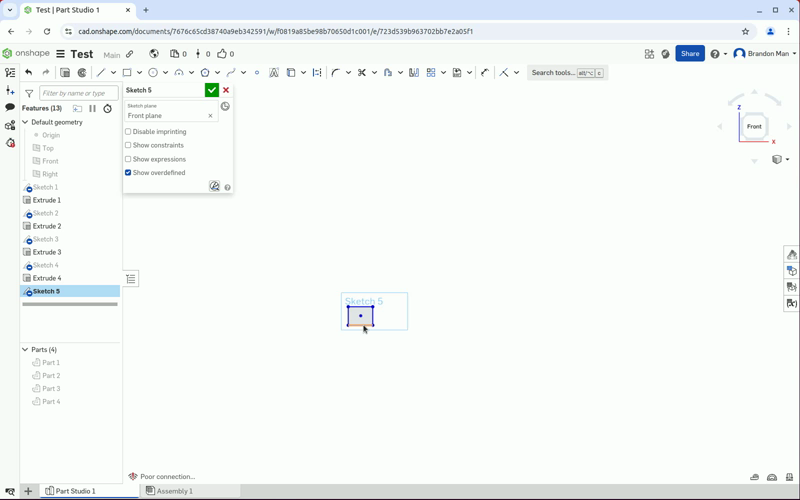
scroll(6)
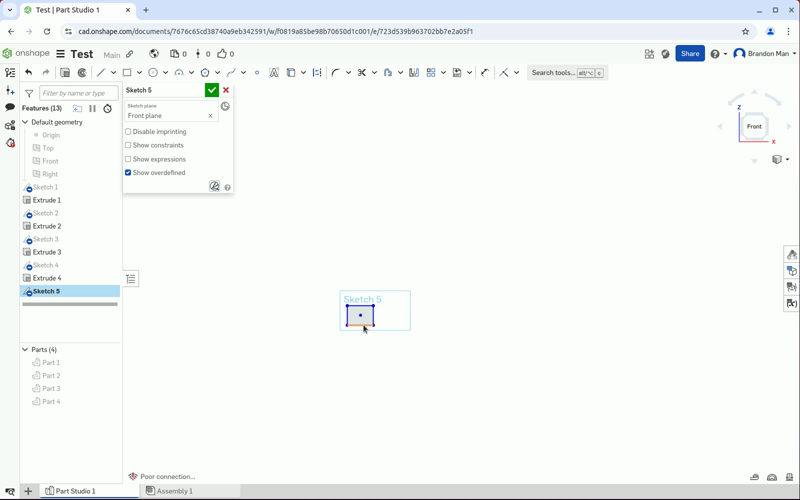
scroll(6)
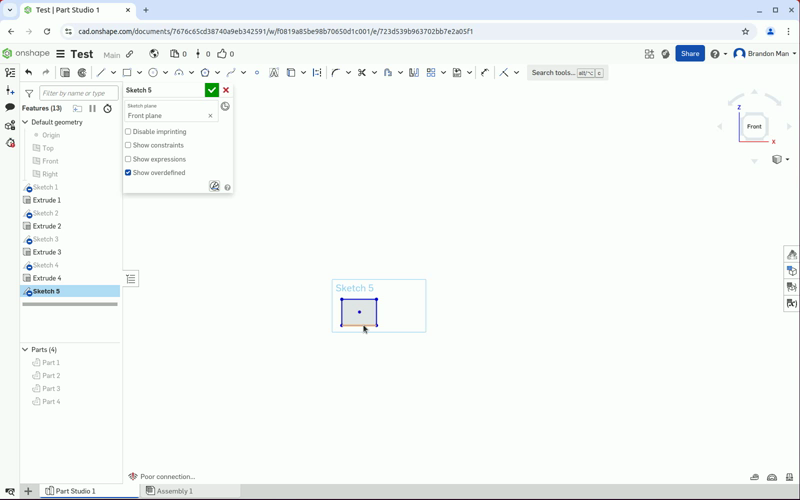
scroll(6)
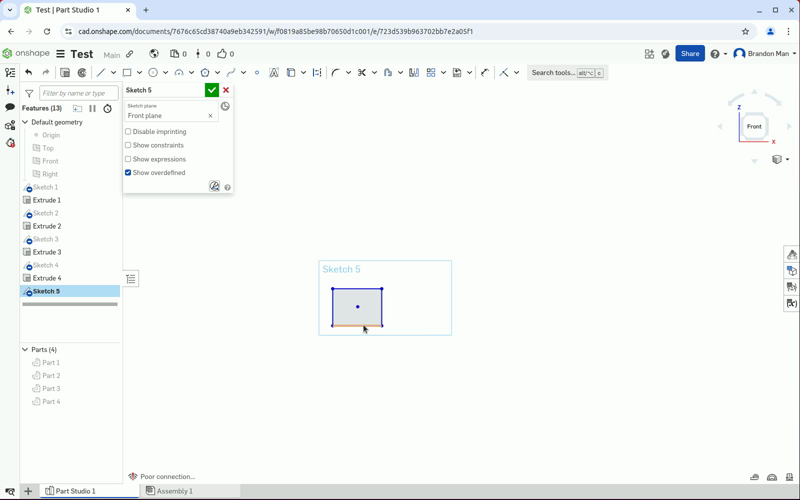
scroll(6)
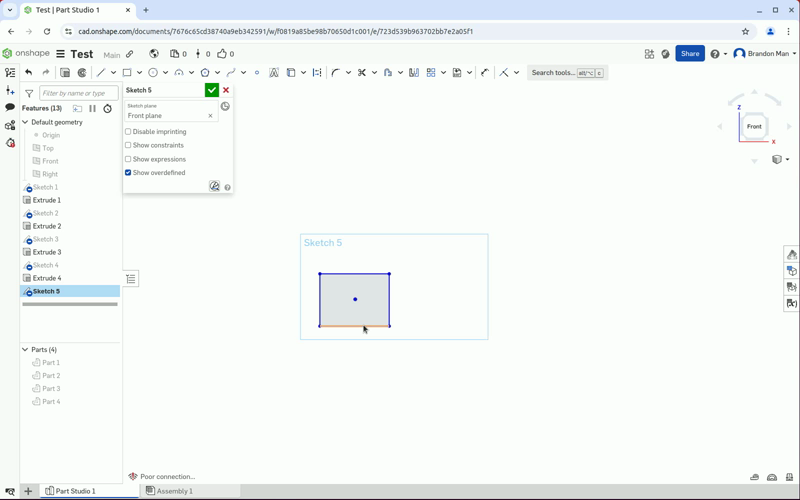
scroll(6)
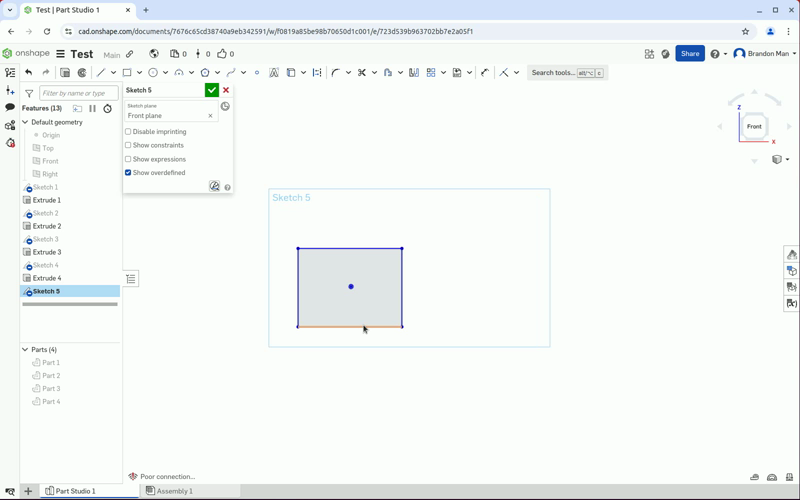
scroll(6)
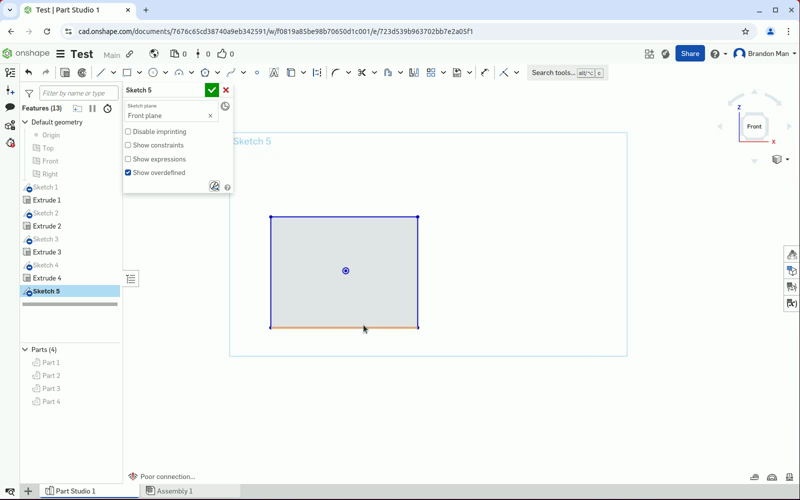
scroll(6)
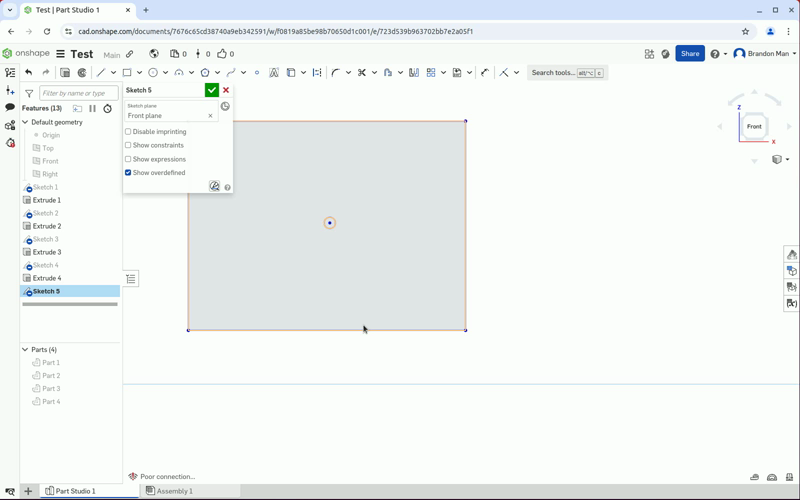
click(363, 324)
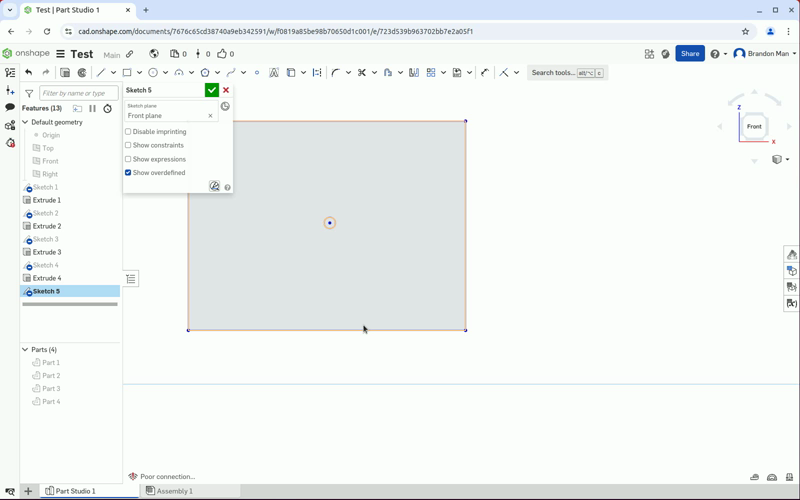
scroll(-6)
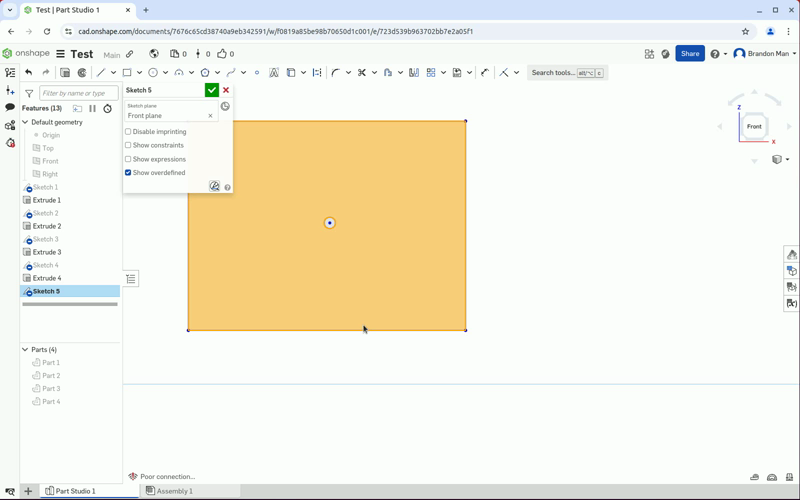
scroll(-6)
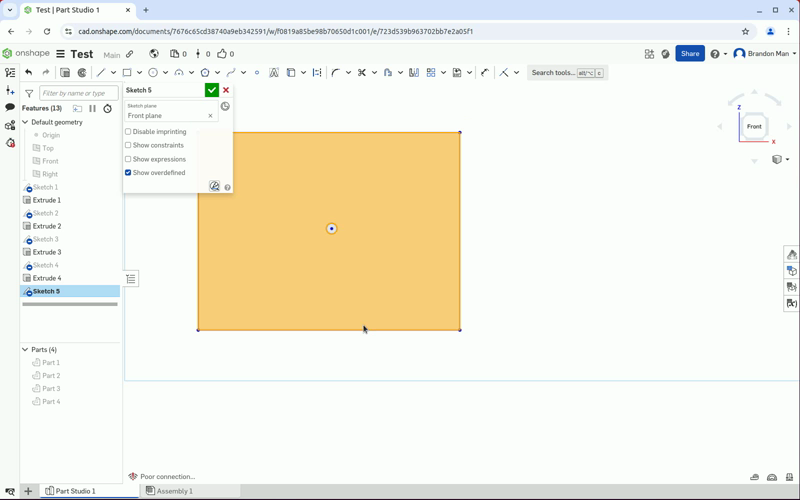
scroll(-6)
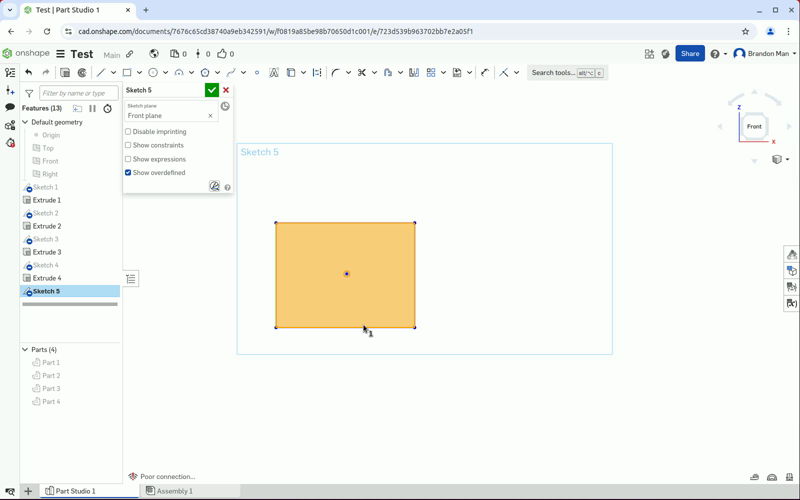
scroll(-6)
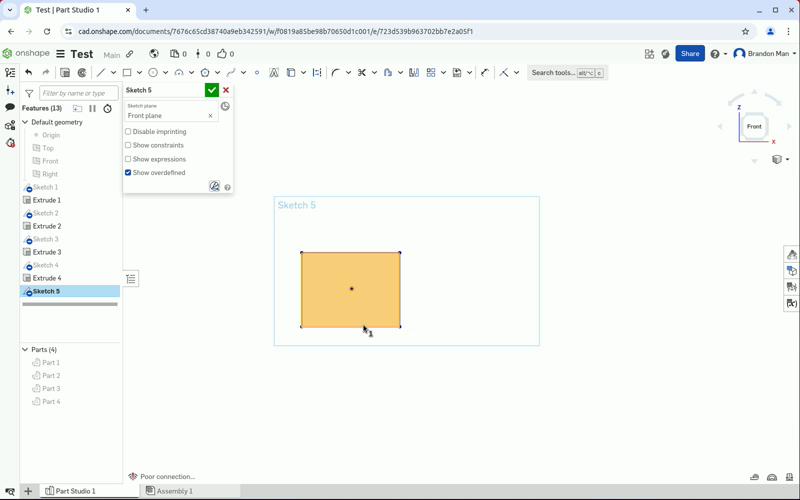
scroll(-6)
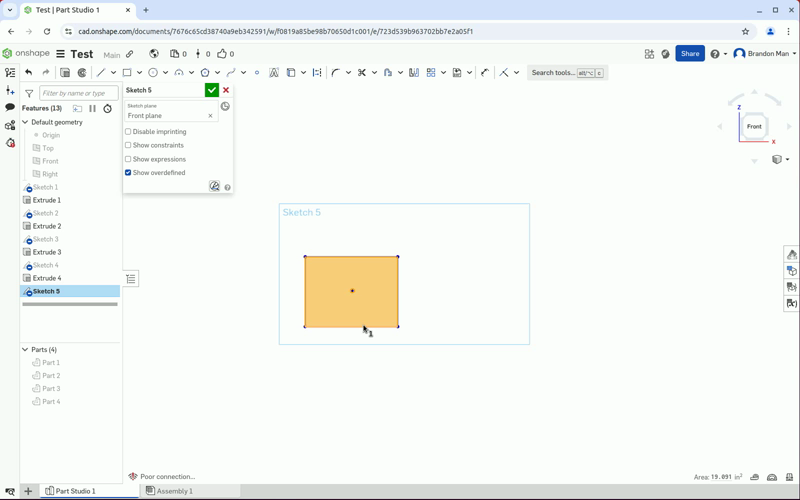
scroll(-6)
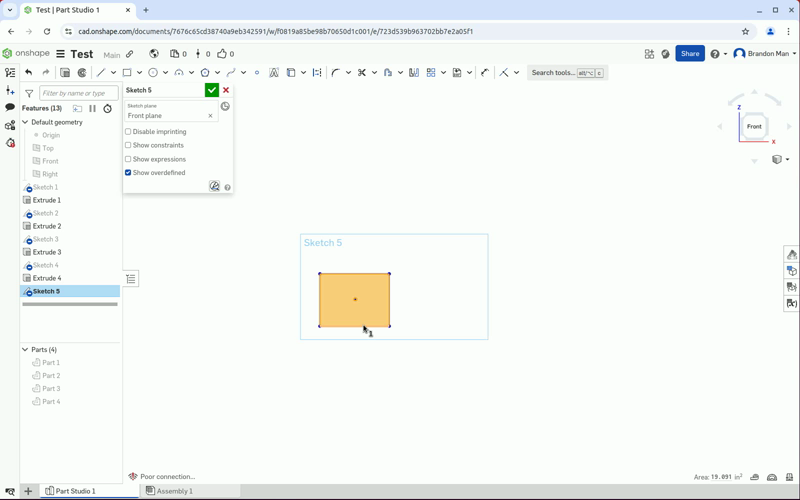
scroll(-6)
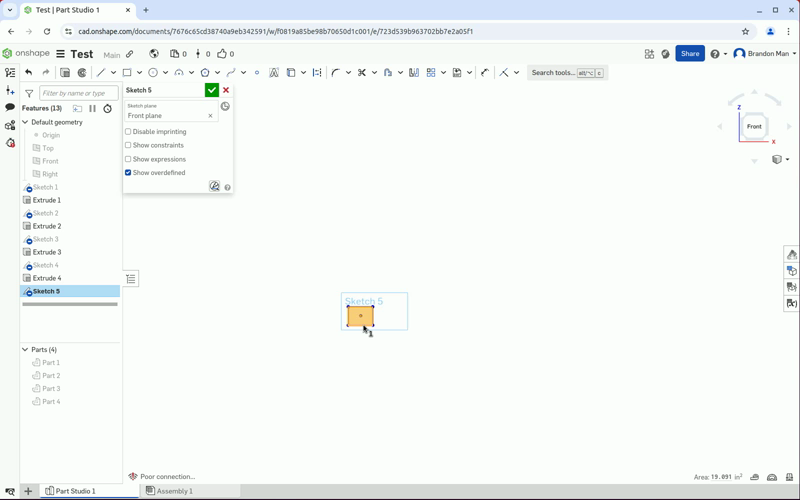
mouse_move(73, 352)
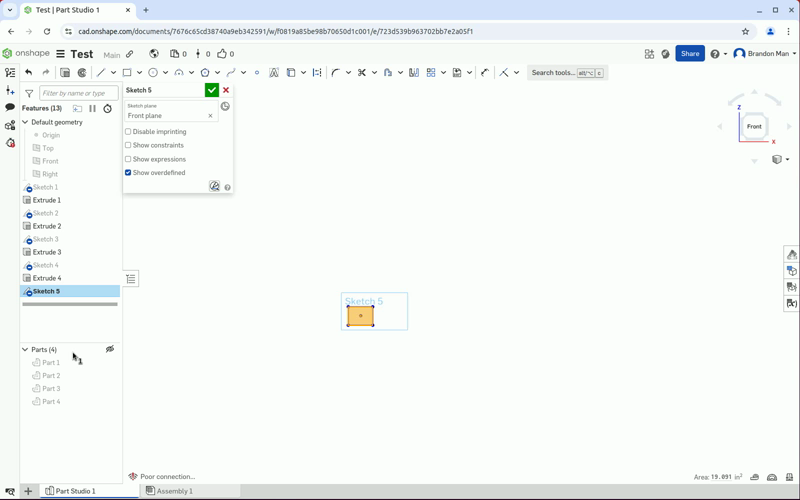
key(shift+y)
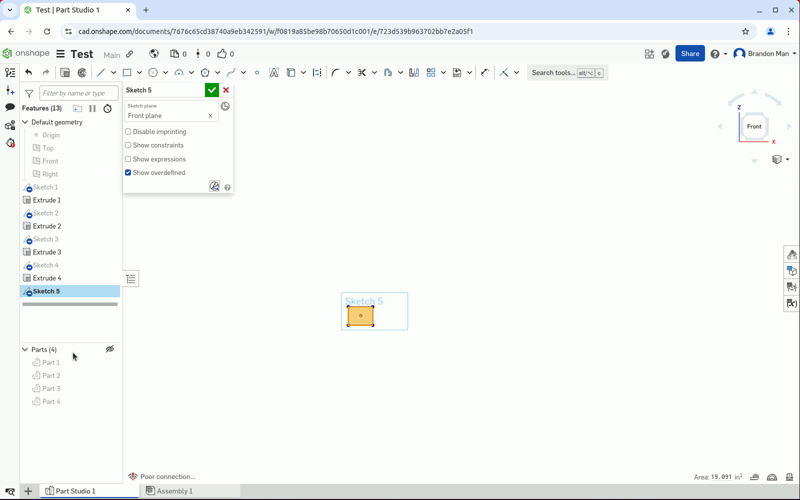
key(shift+e)
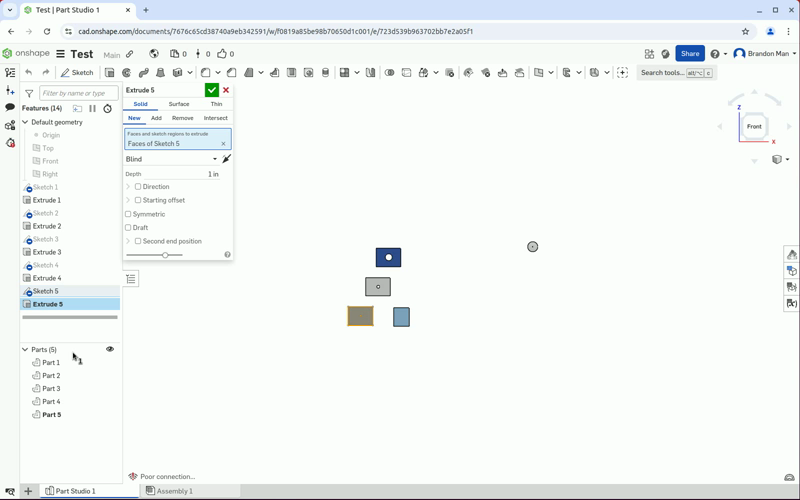
mouse_move(143, 106)
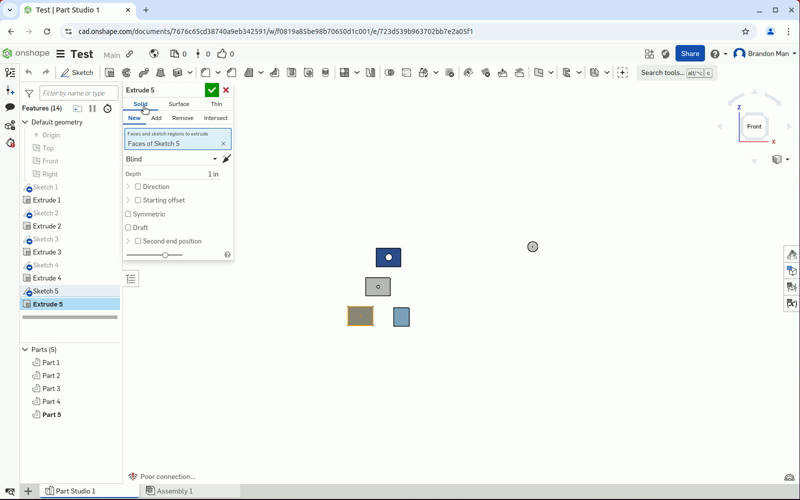
click(143, 106)
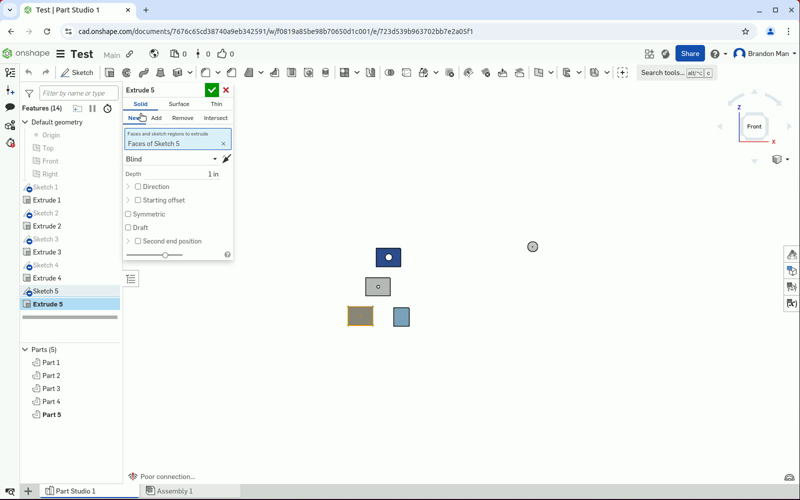
mouse_move(137, 120)
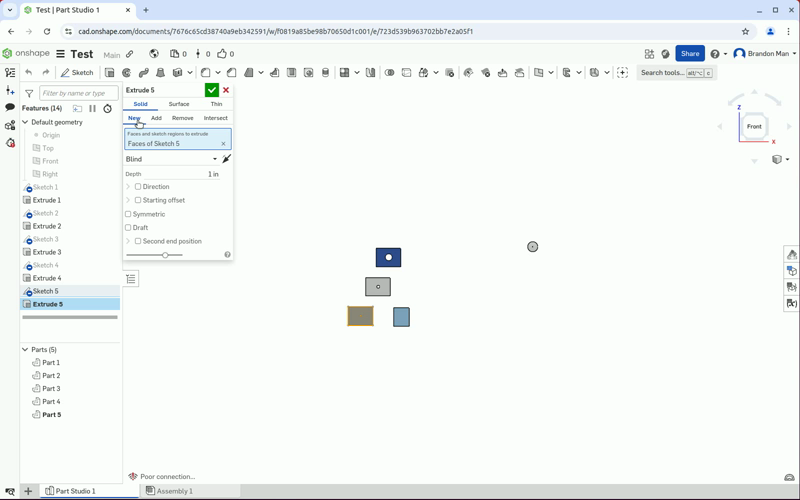
click(137, 120)
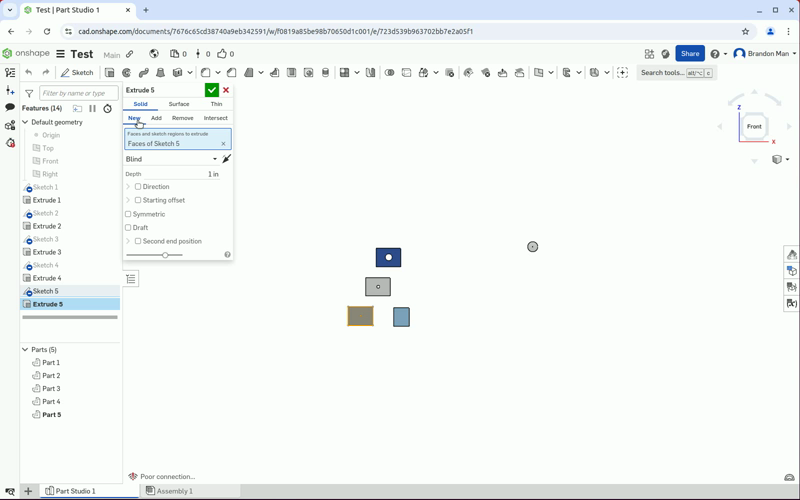
key(tab, 4)
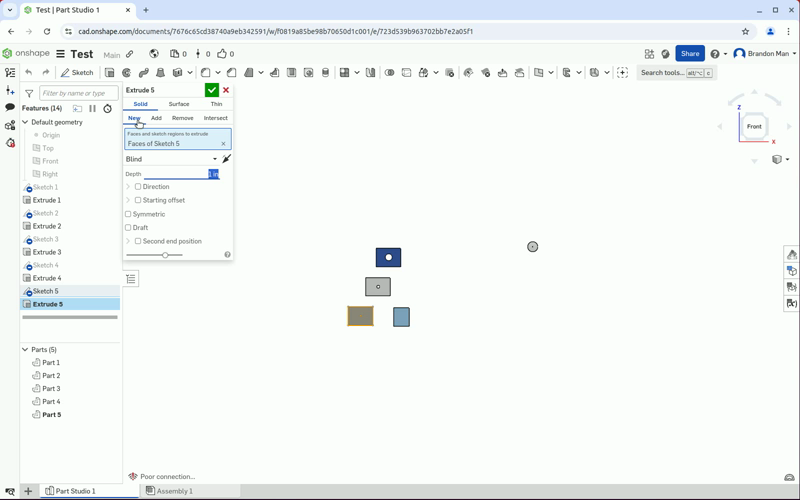
text(0.722)
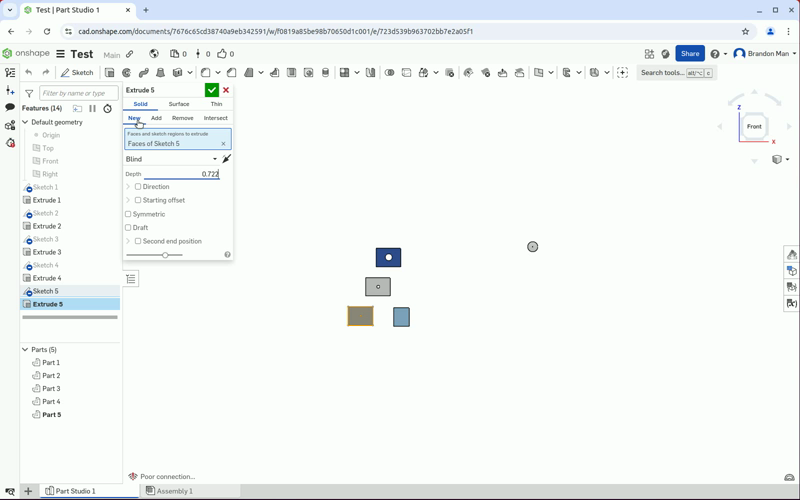
key(enter)
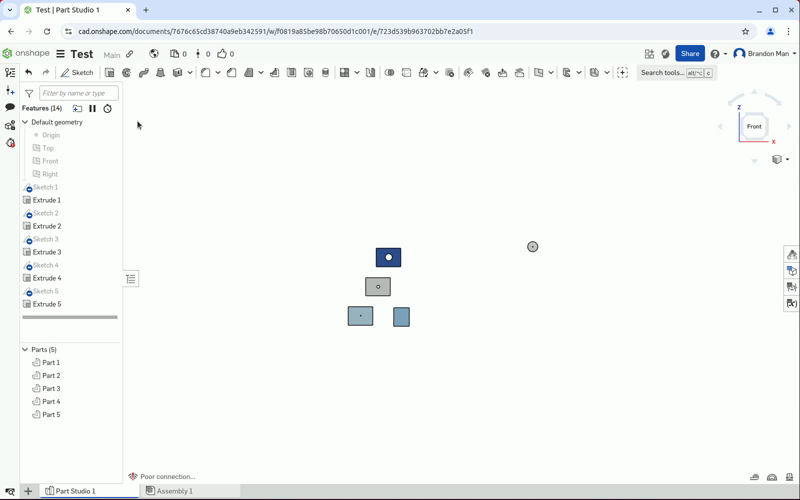
key(shift+h)
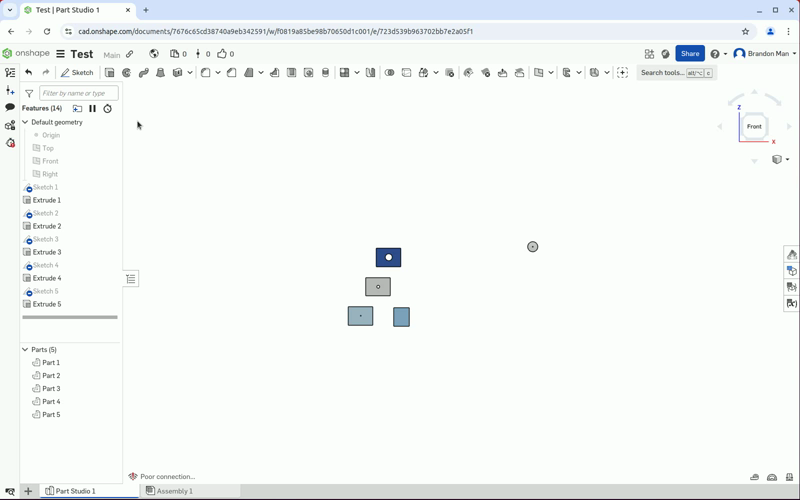
key(shift+h)
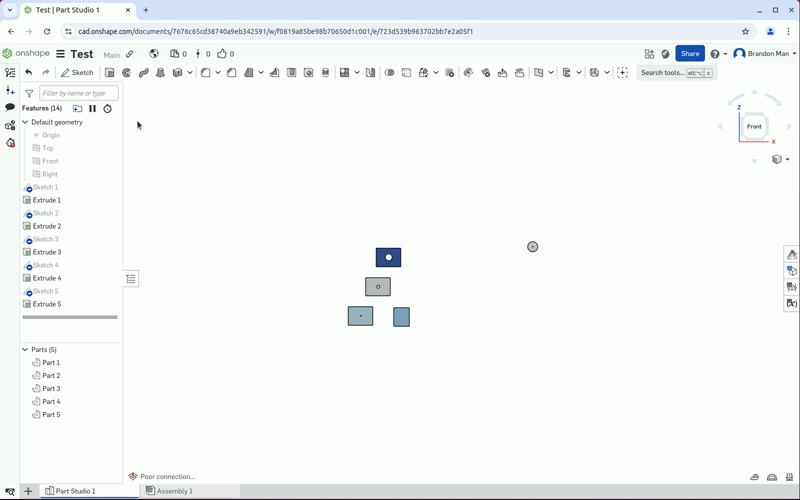
mouse_move(73, 189)
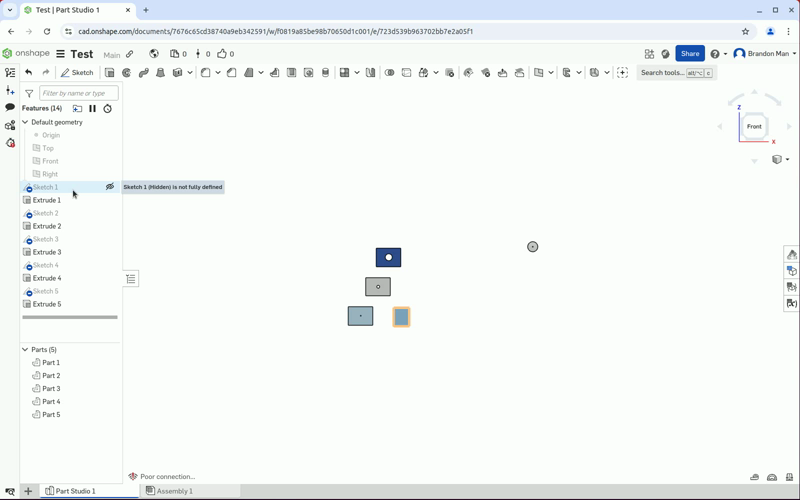
click(73, 189)
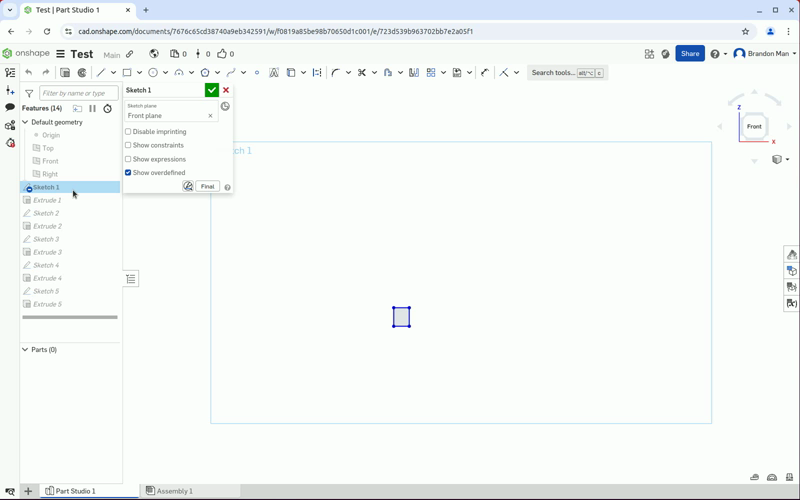
mouse_move(229, 92)
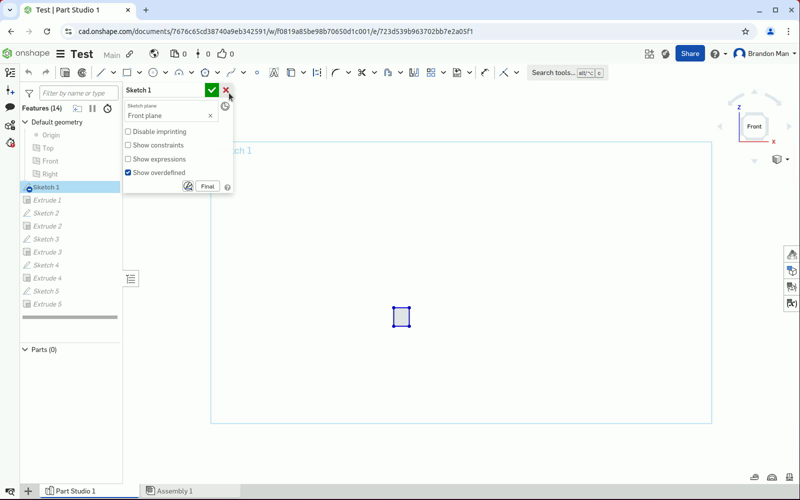
click(229, 92)
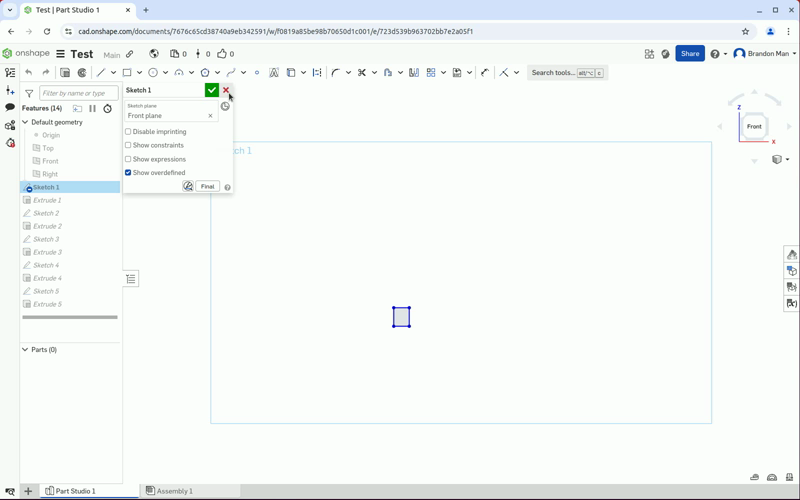
key(shift+s)
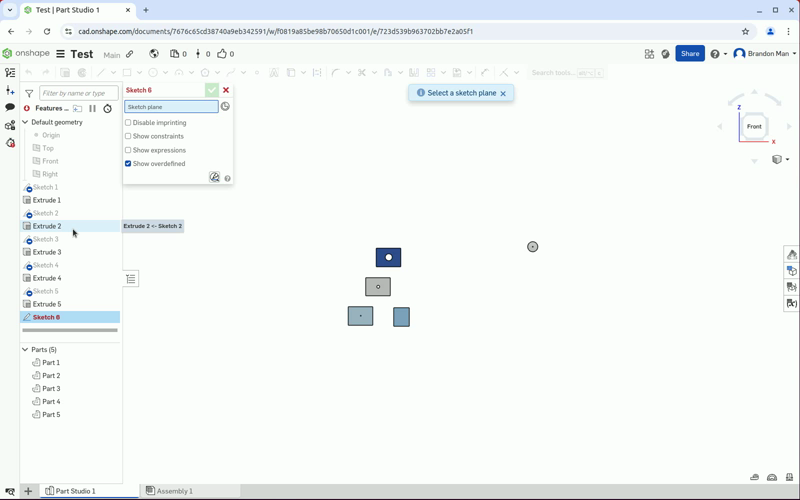
scroll(3)
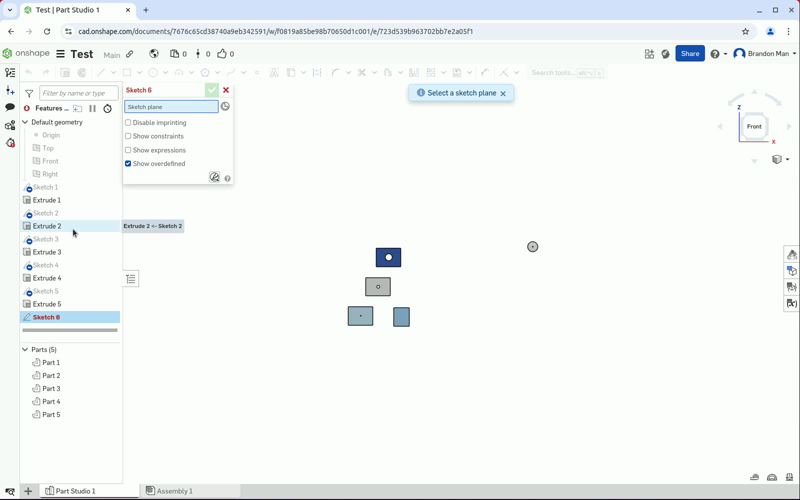
mouse_move(73, 163)
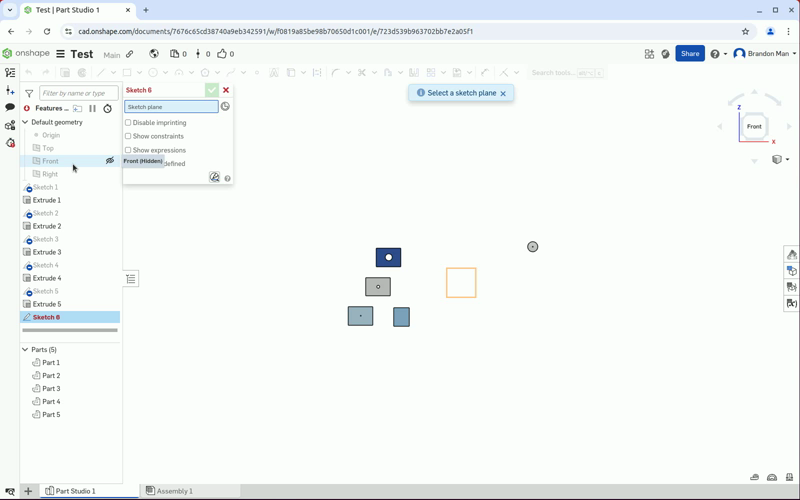
click(73, 163)
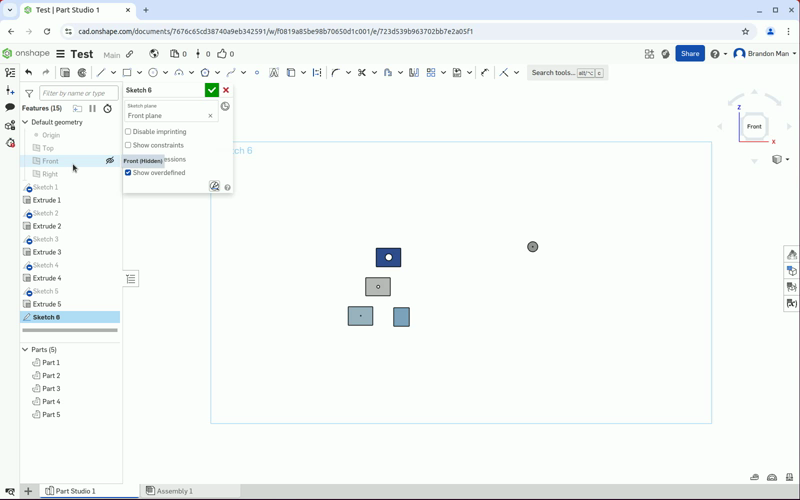
mouse_move(73, 352)
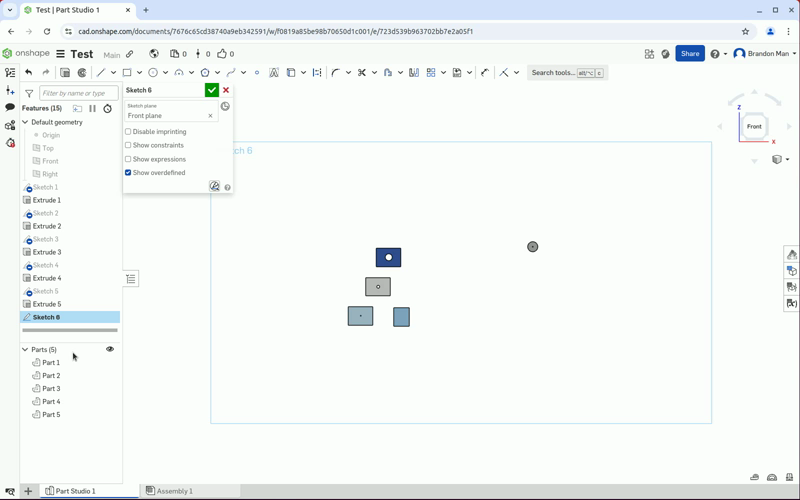
key(y)
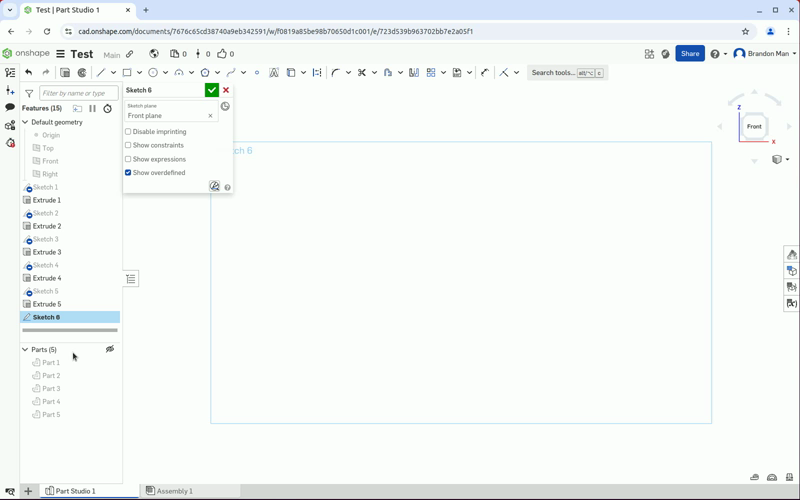
key(c)
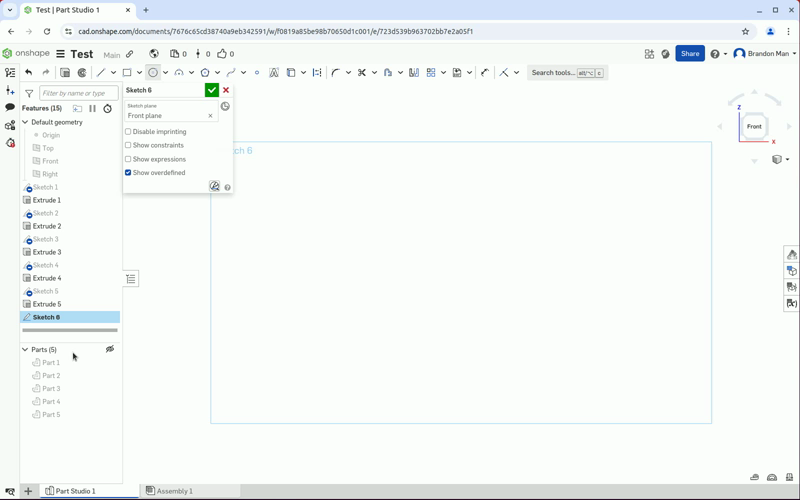
key_down(shift)
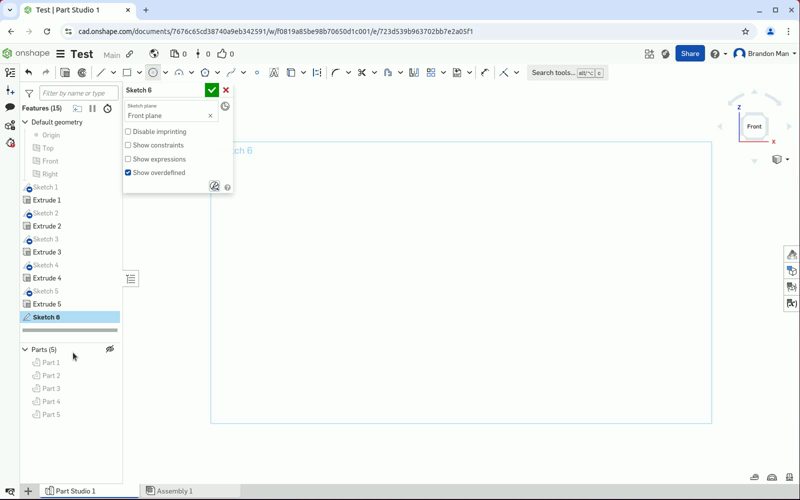
mouse_move(519, 250)
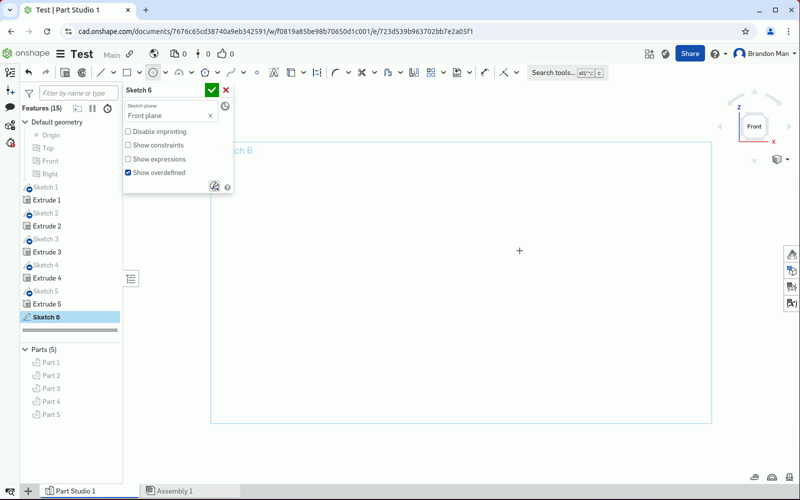
click(519, 250)
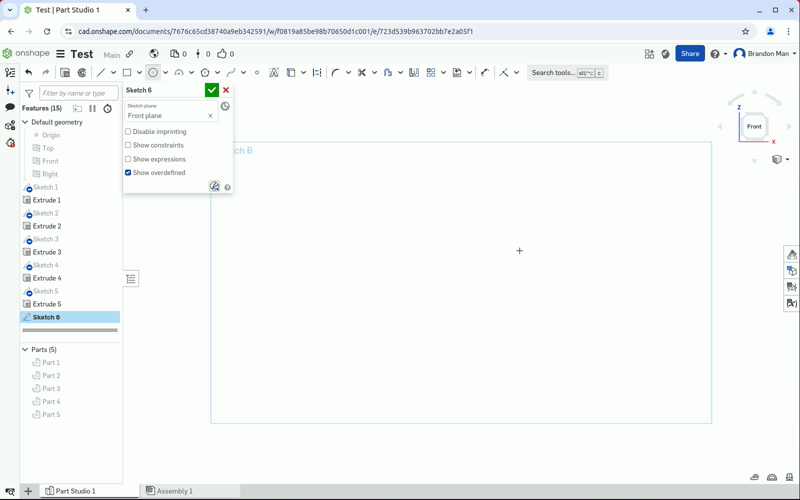
key_up(shift)
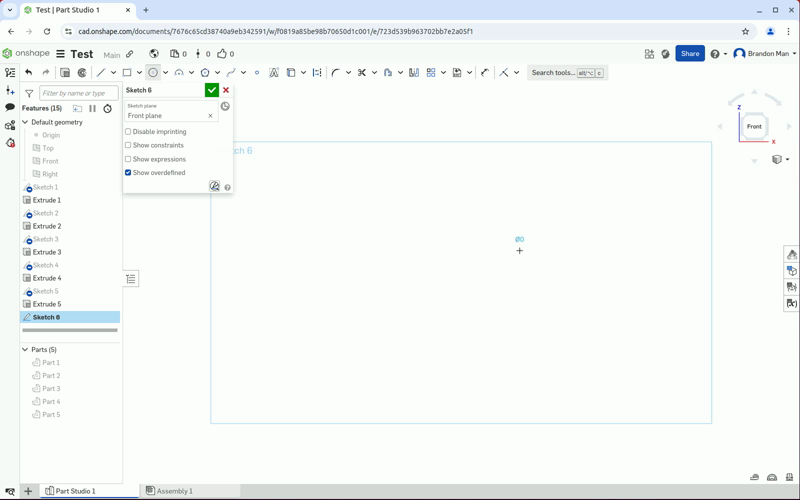
mouse_move(526, 250)
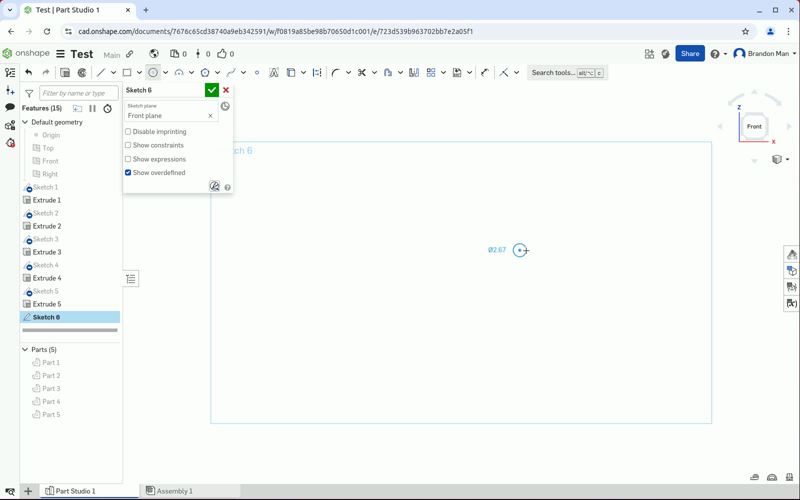
click(526, 250)
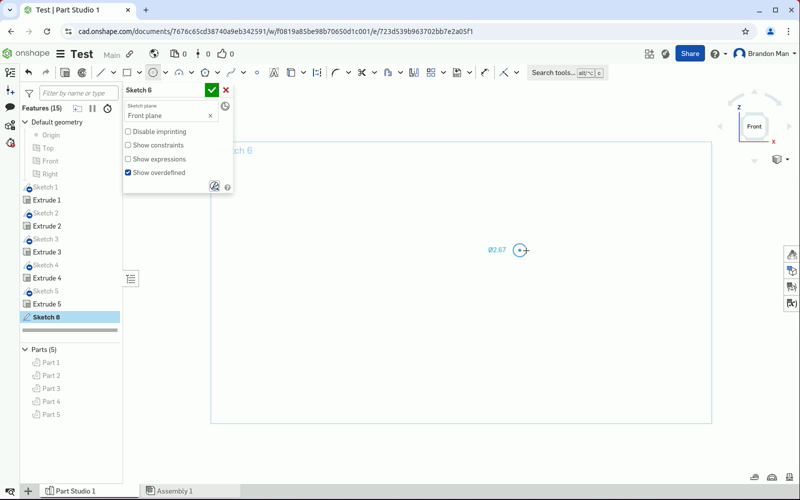
key(esc)
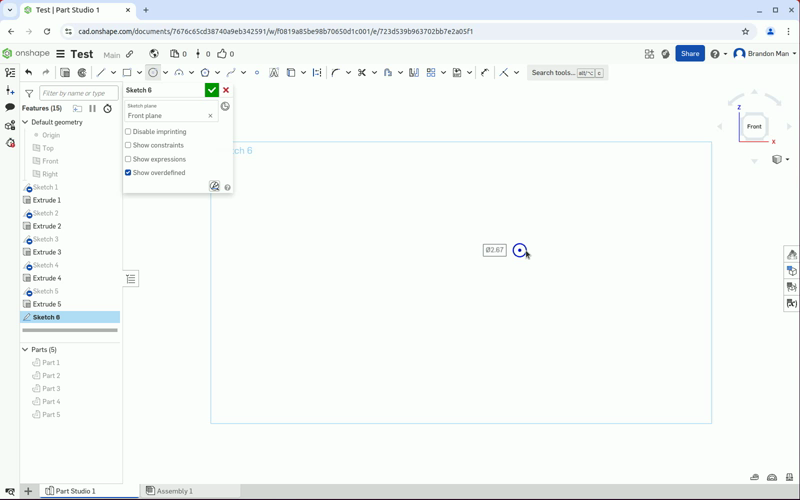
key(c)
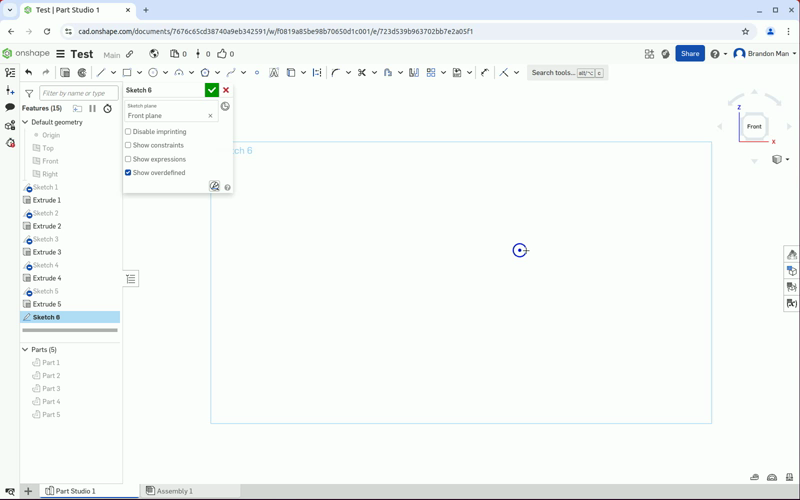
key_down(shift)
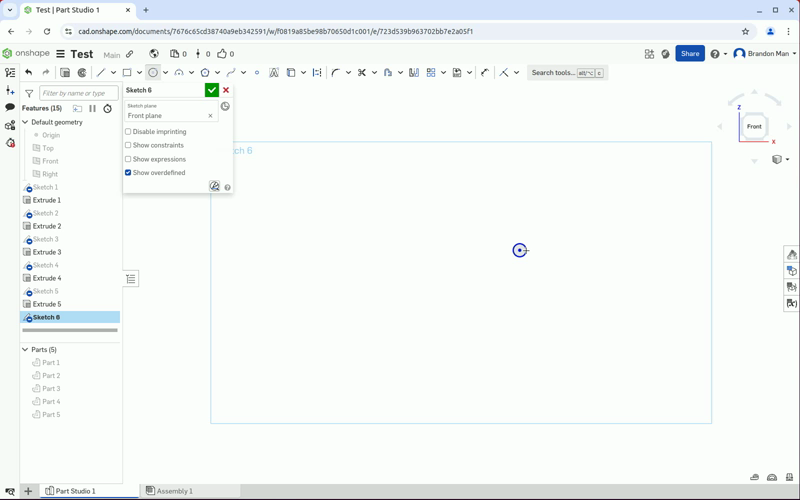
mouse_move(519, 250)
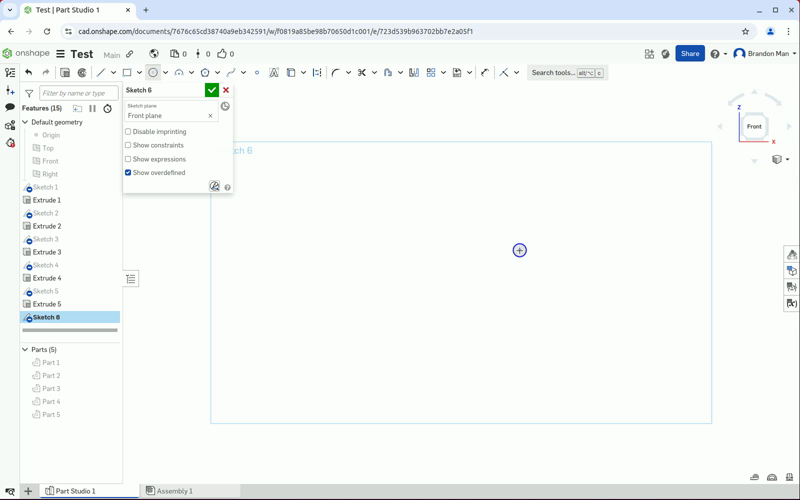
click(519, 250)
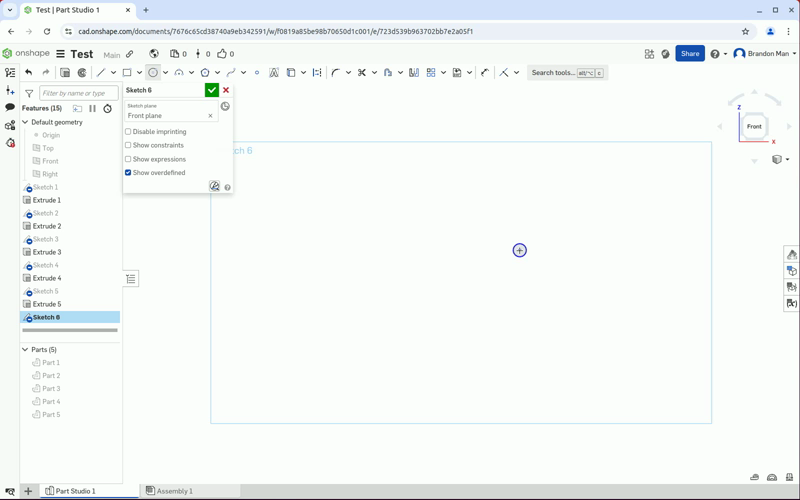
key_up(shift)
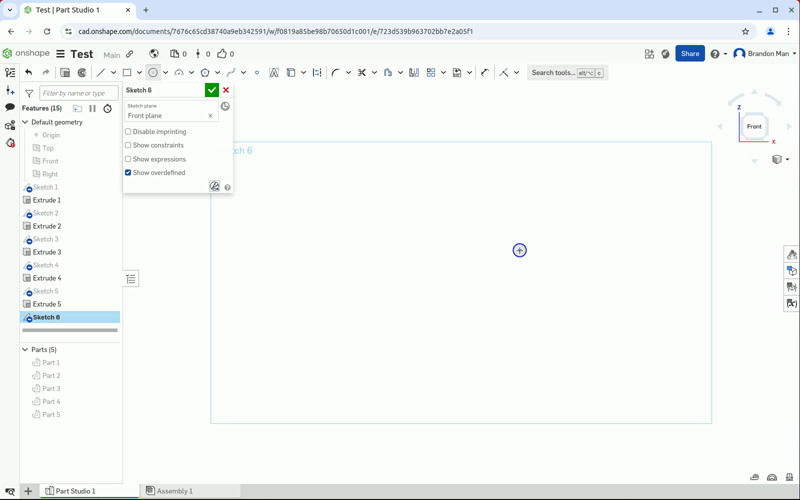
mouse_move(520, 250)
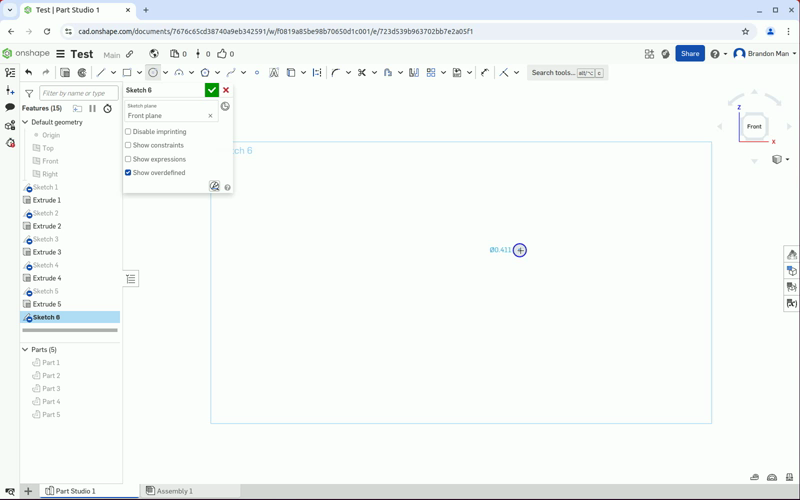
scroll(6)
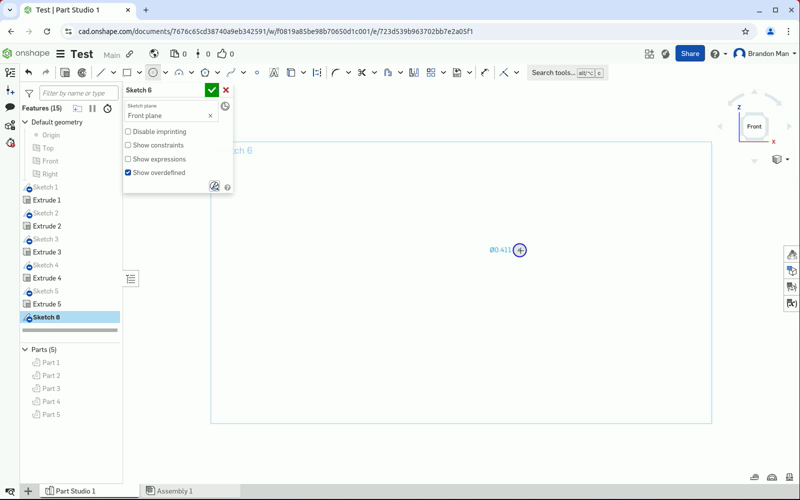
scroll(6)
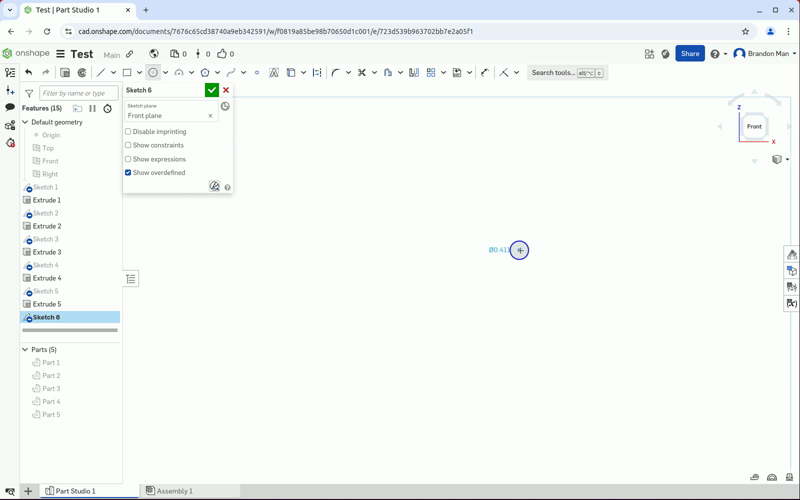
scroll(6)
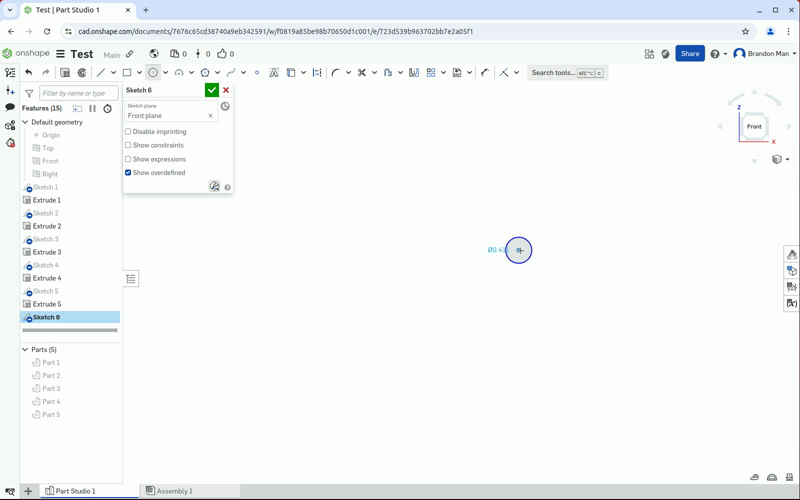
scroll(6)
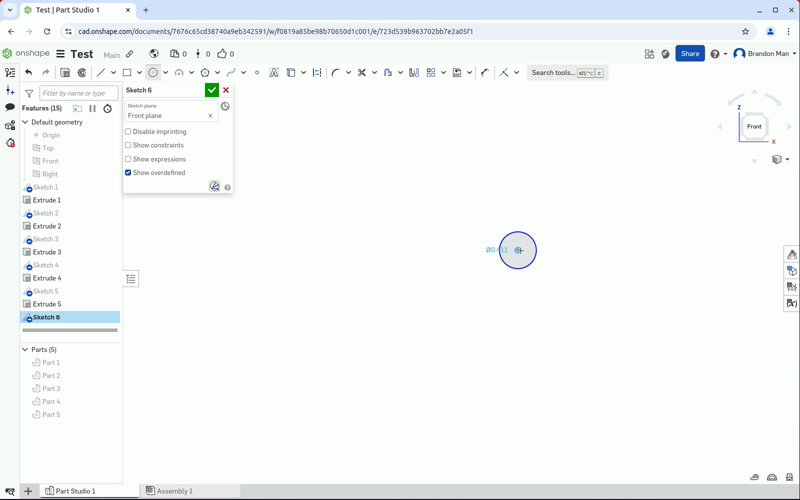
scroll(6)
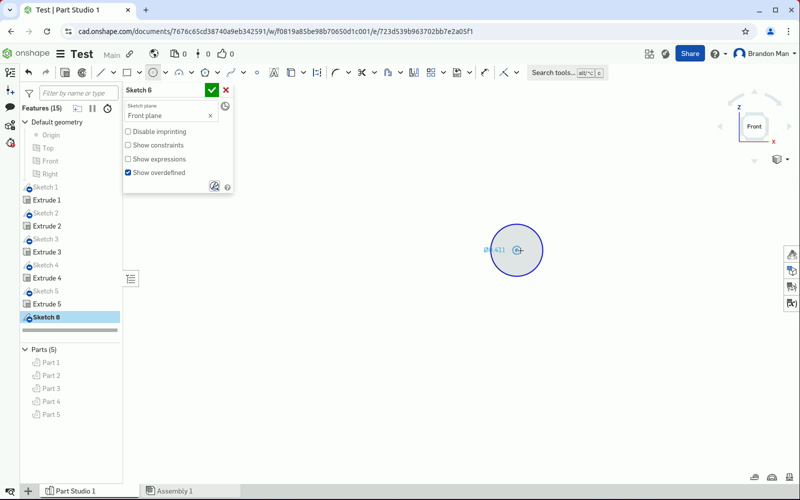
scroll(6)
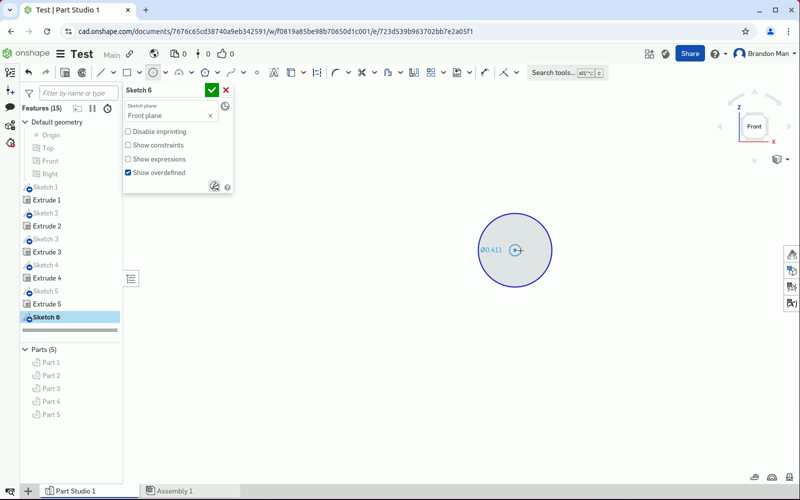
scroll(6)
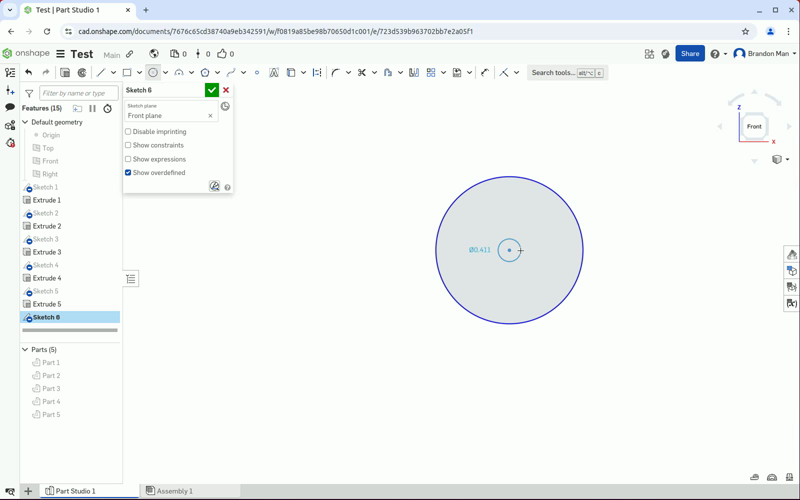
click(520, 250)
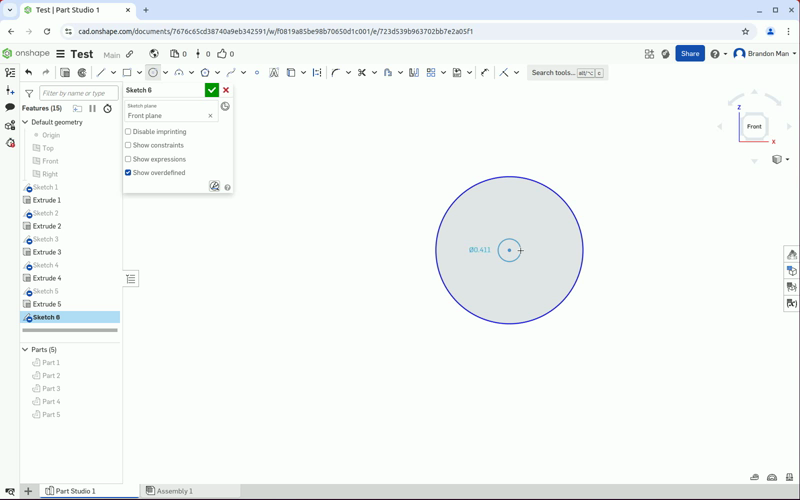
scroll(-6)
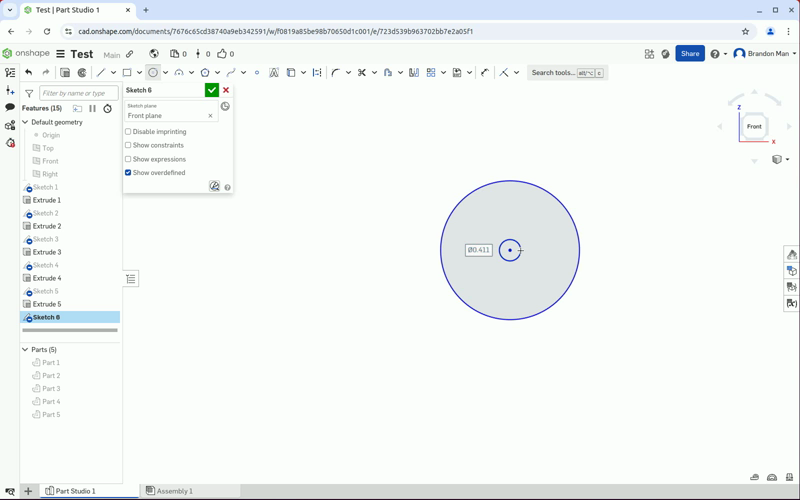
scroll(-6)
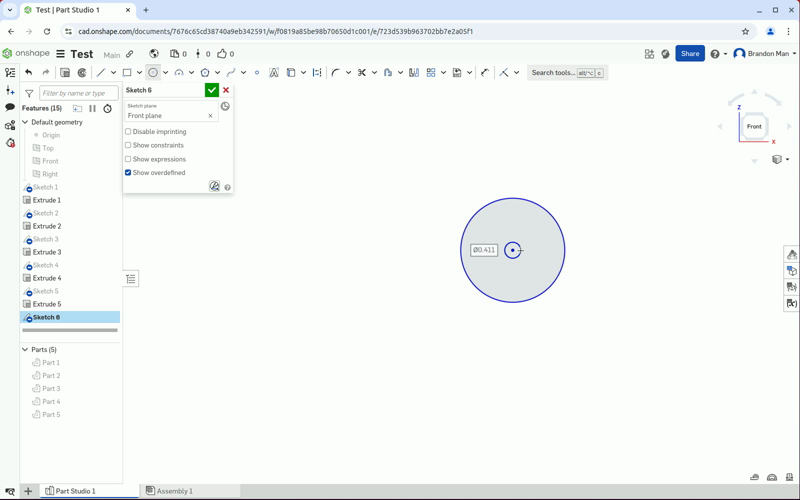
scroll(-6)
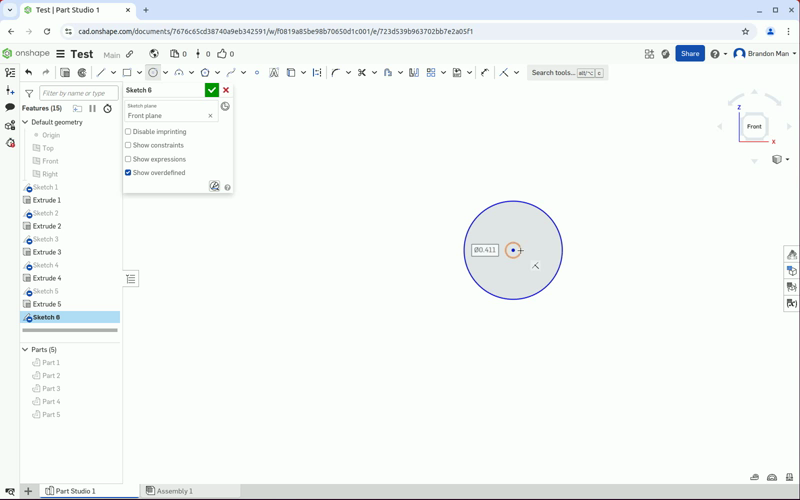
scroll(-6)
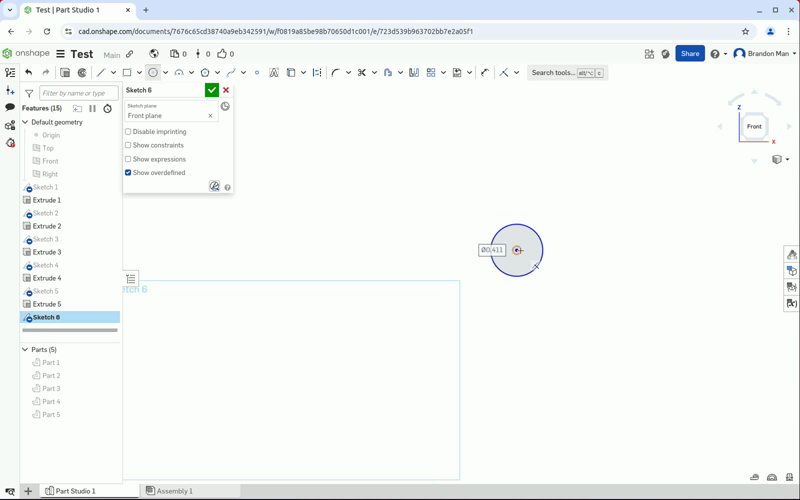
scroll(-6)
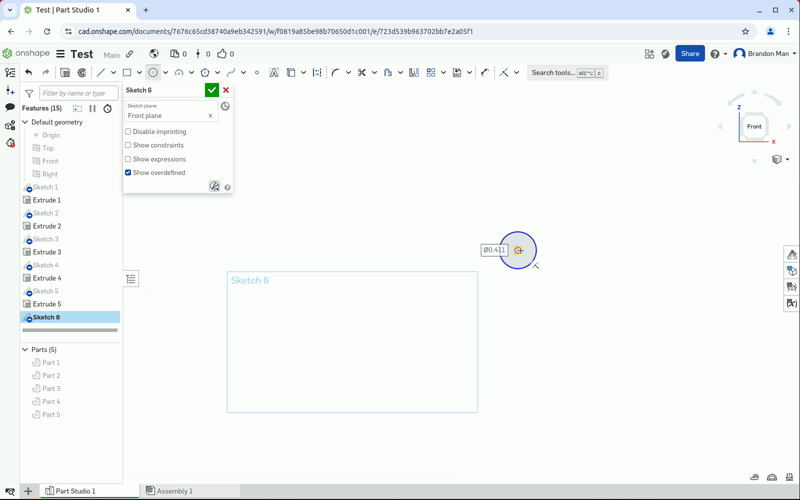
scroll(-6)
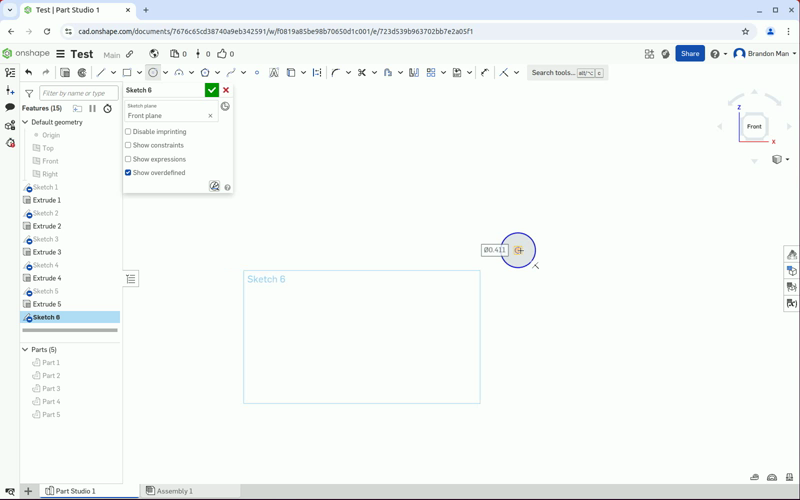
scroll(-6)
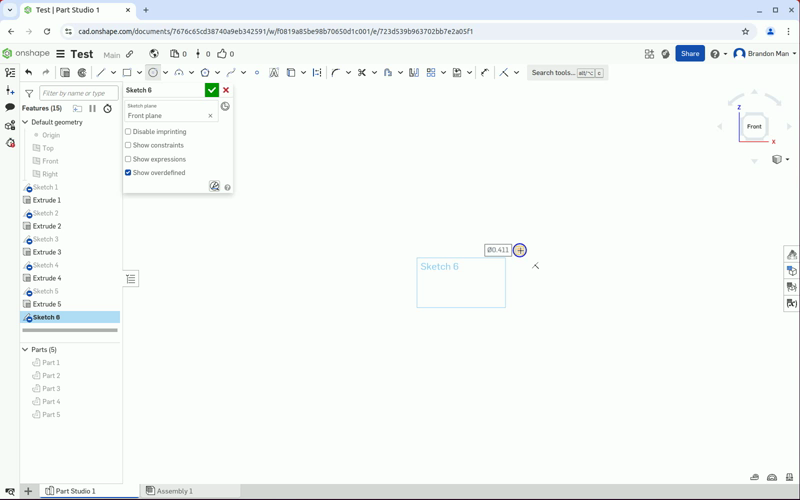
key(esc)
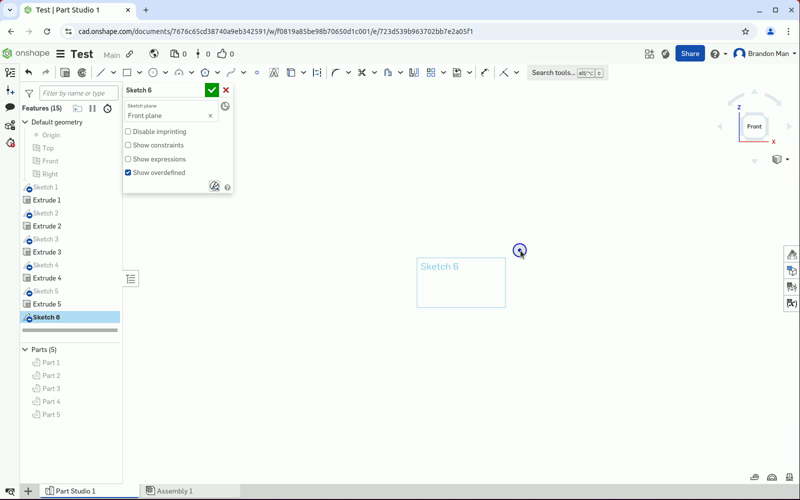
mouse_move(523, 254)
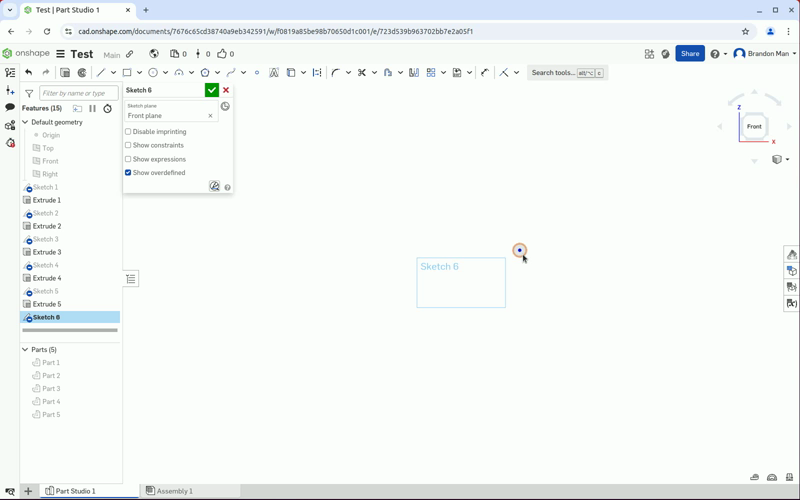
scroll(6)
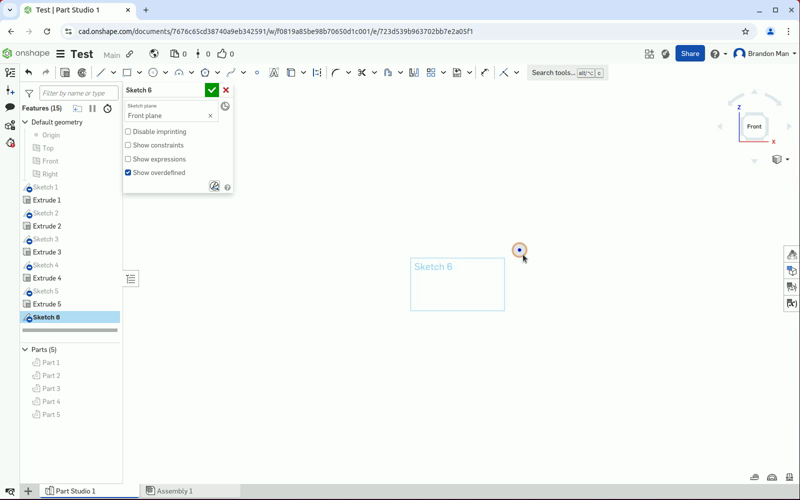
scroll(6)
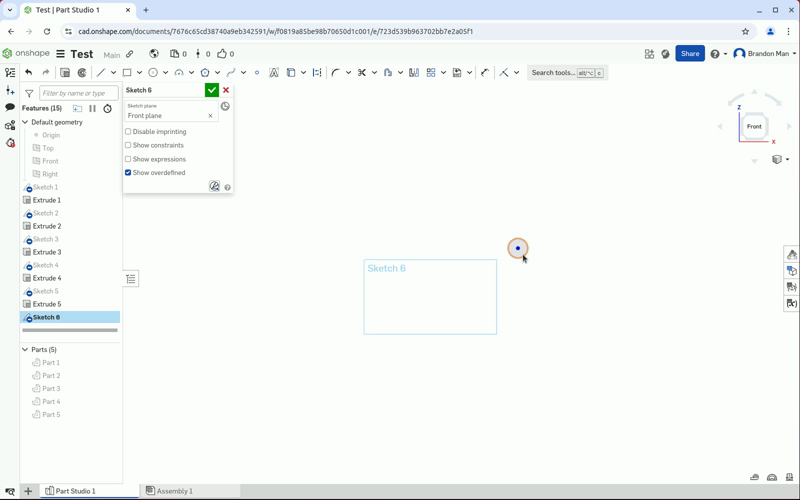
scroll(6)
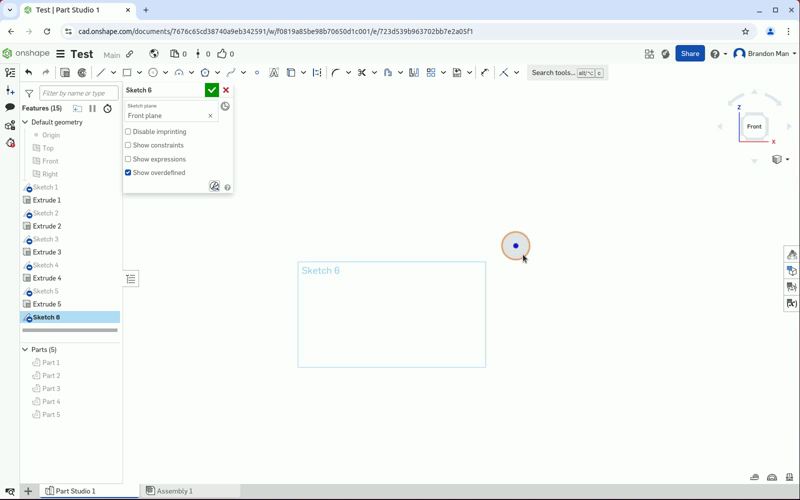
scroll(6)
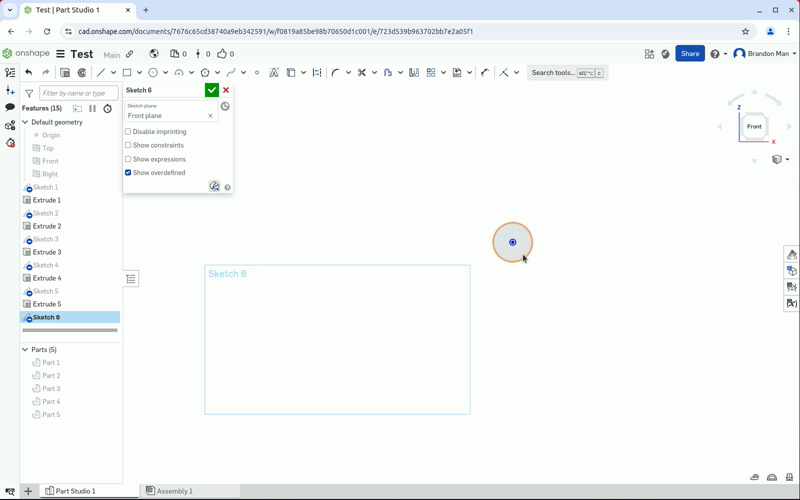
scroll(6)
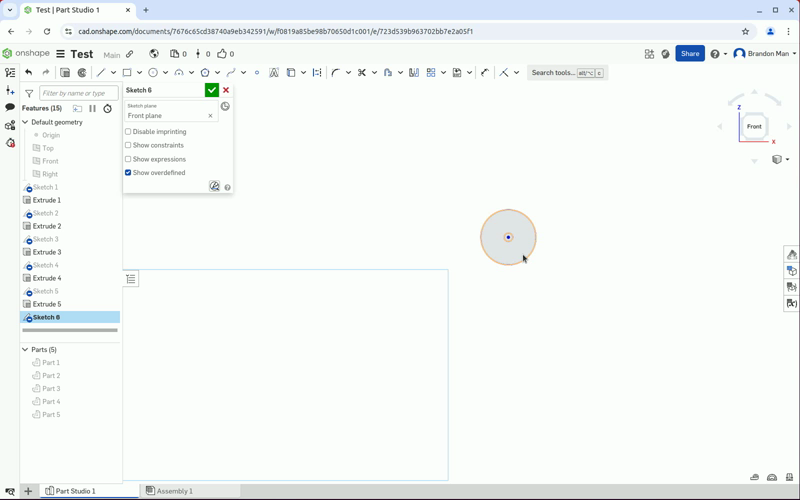
scroll(6)
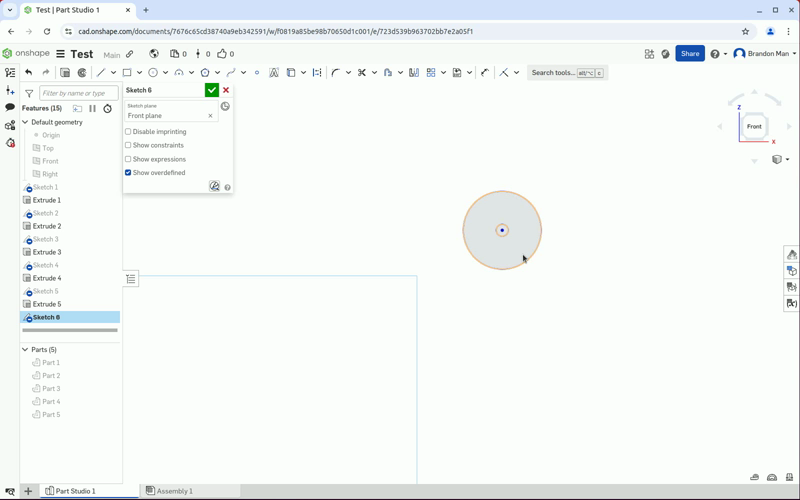
scroll(6)
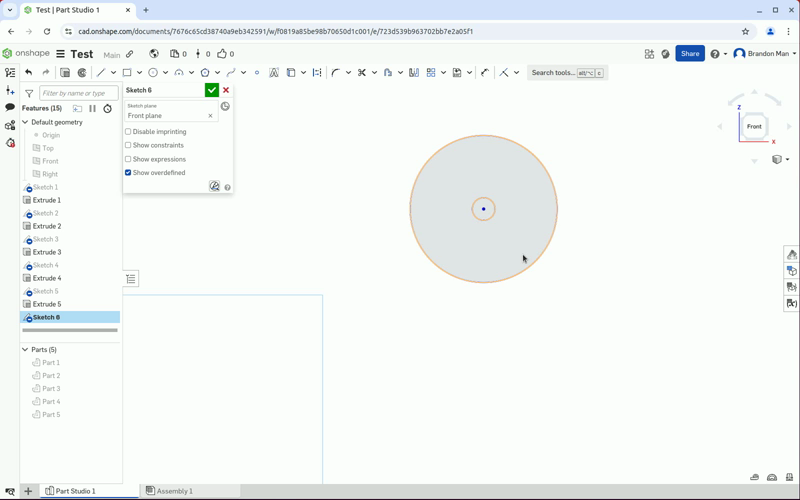
click(523, 254)
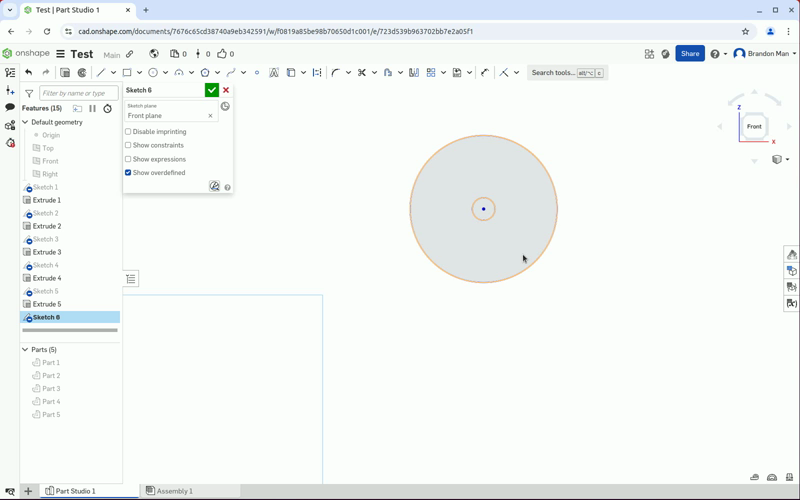
scroll(-6)
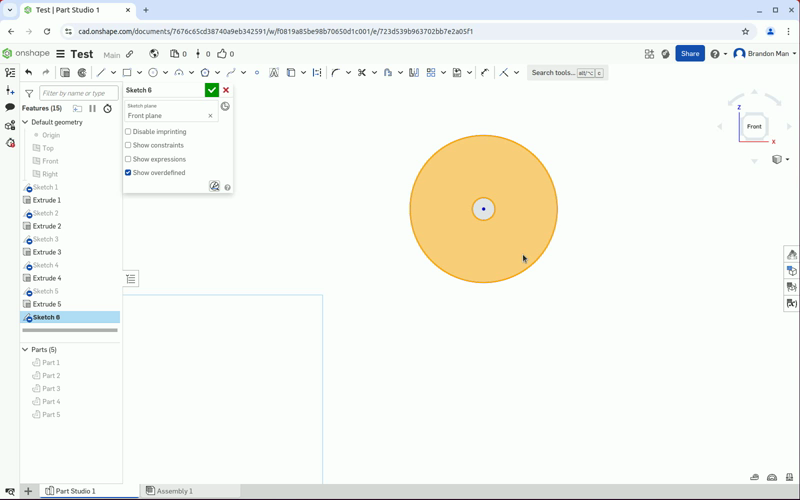
scroll(-6)
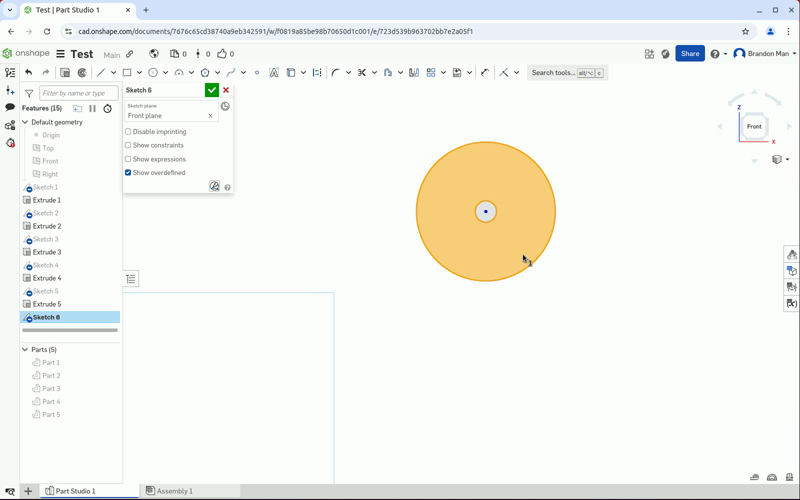
scroll(-6)
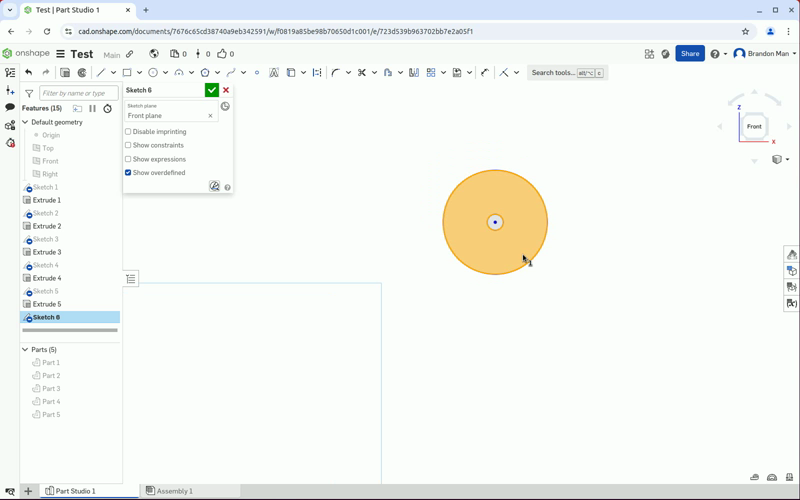
scroll(-6)
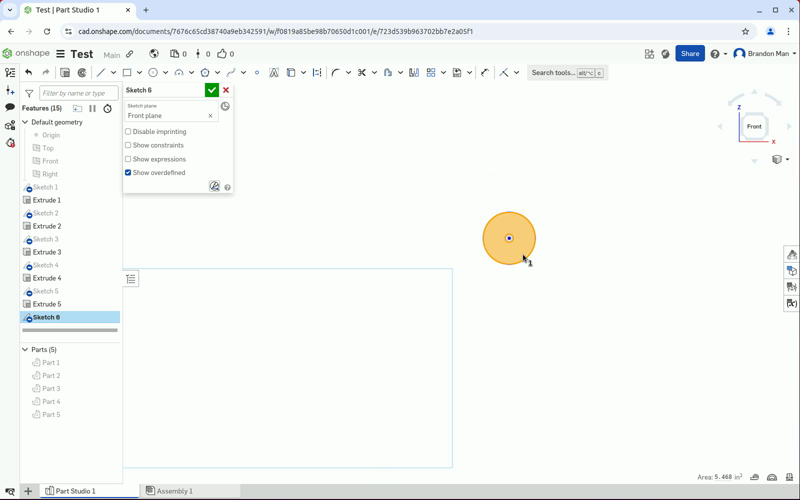
scroll(-6)
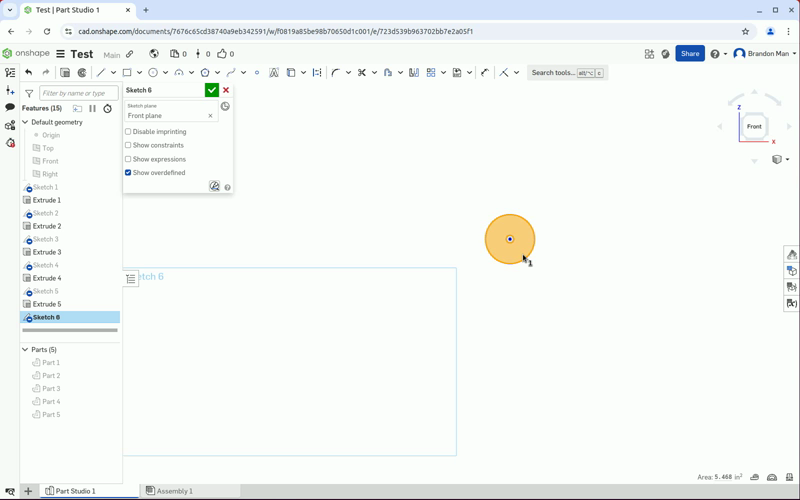
scroll(-6)
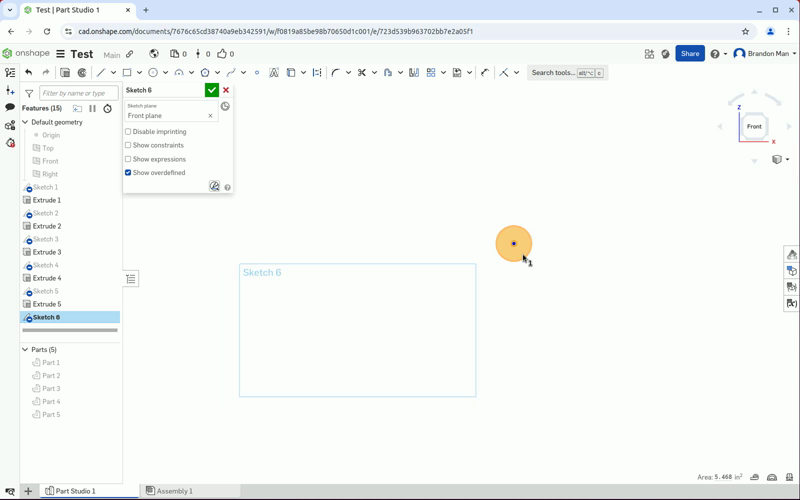
scroll(-6)
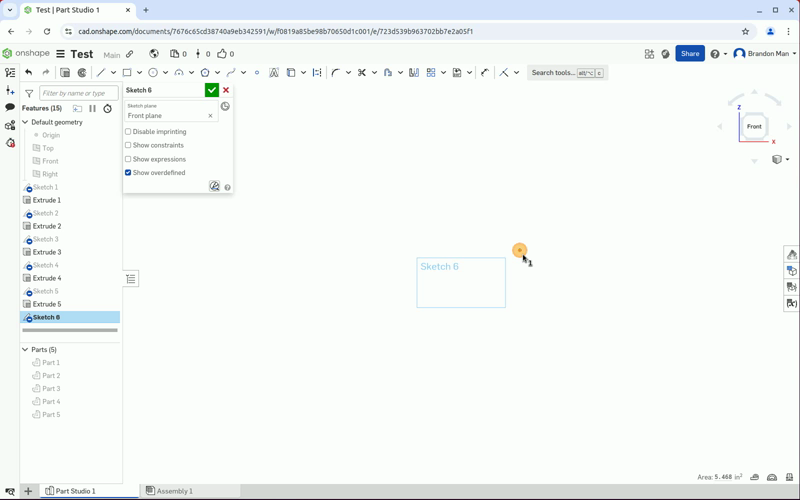
mouse_move(73, 352)
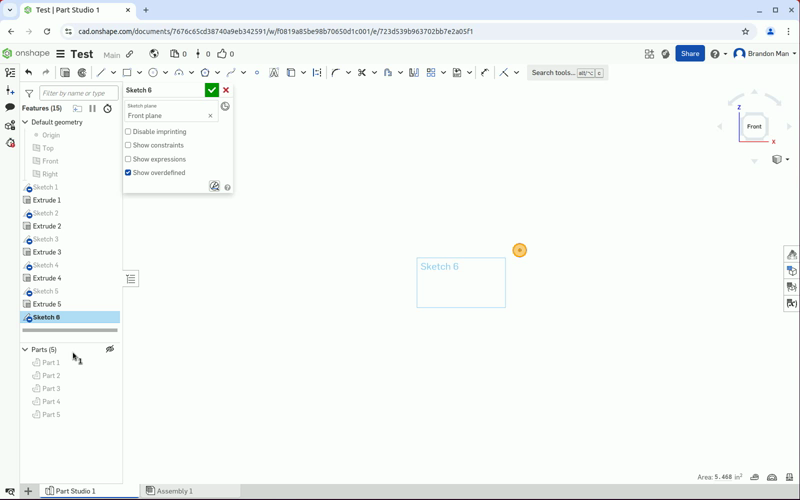
key(shift+y)
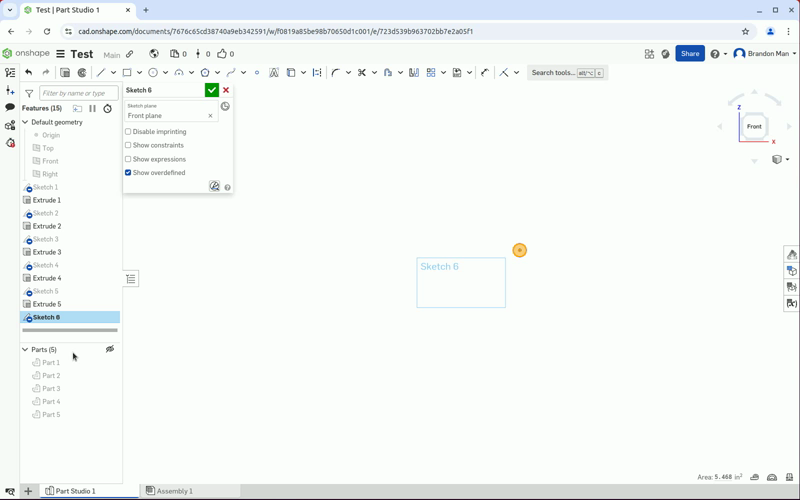
key(shift+e)
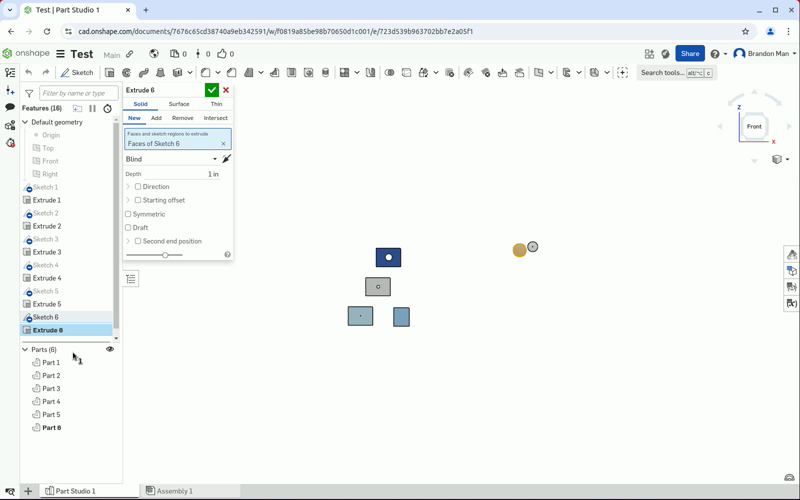
mouse_move(143, 106)
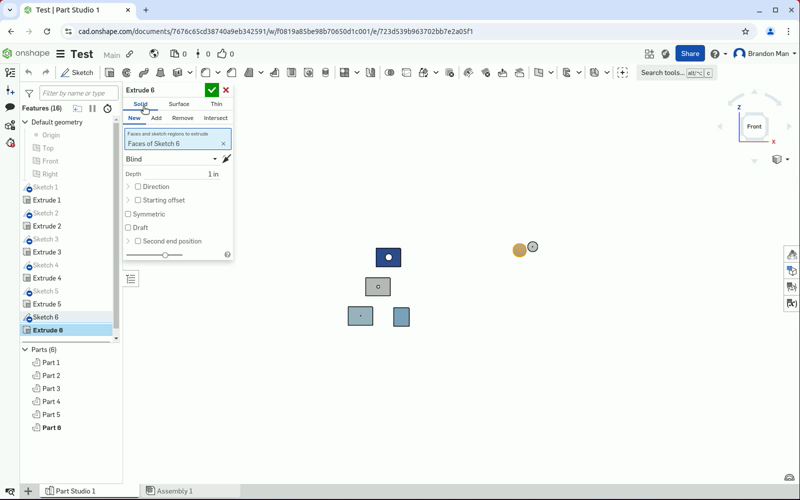
click(143, 106)
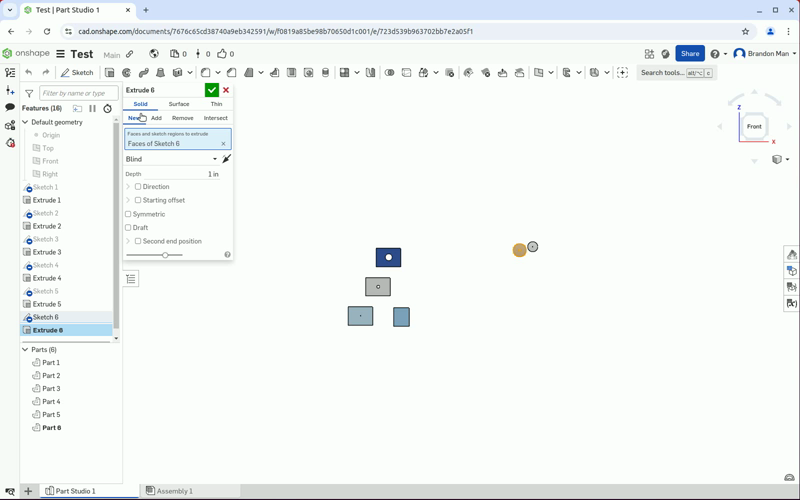
mouse_move(137, 120)
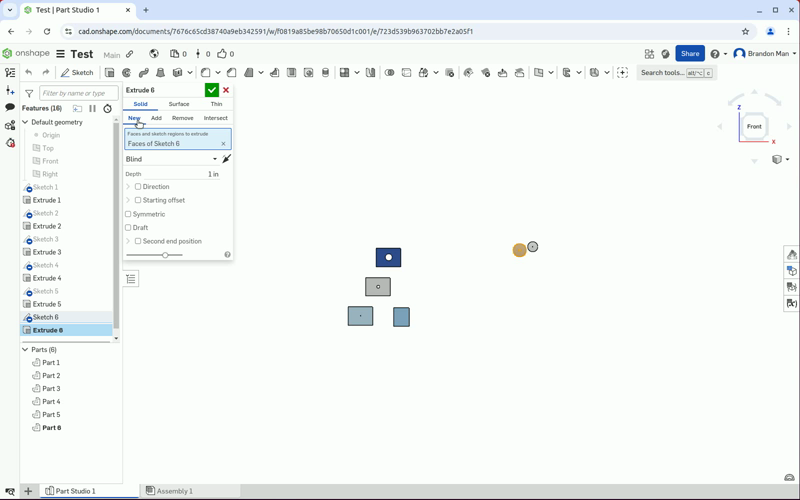
click(137, 120)
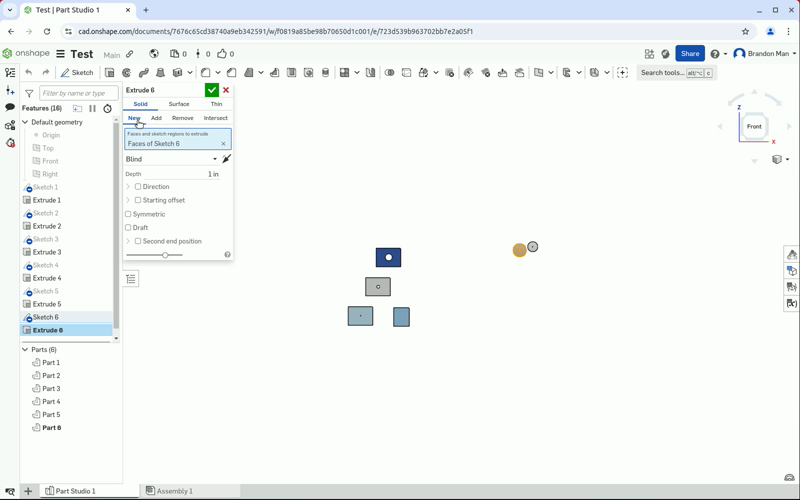
key(tab, 4)
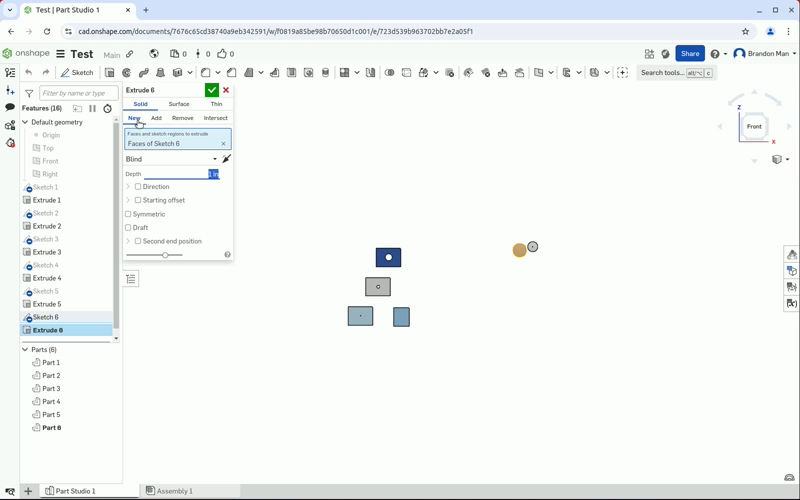
text(0.722)
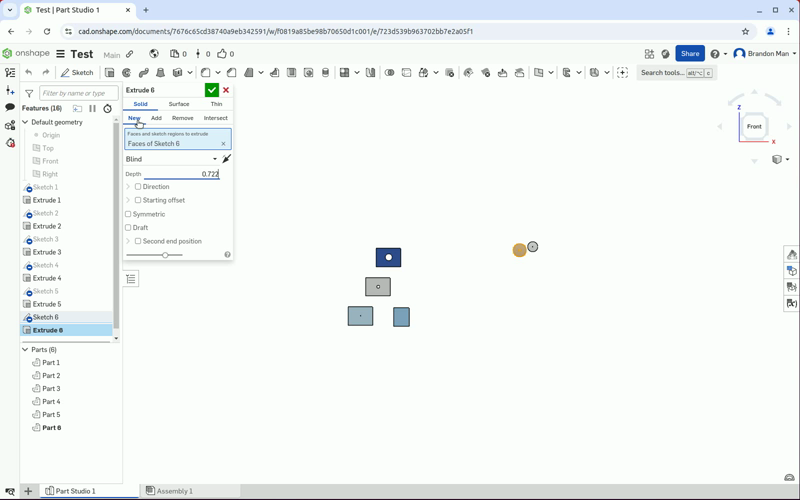
key(enter)
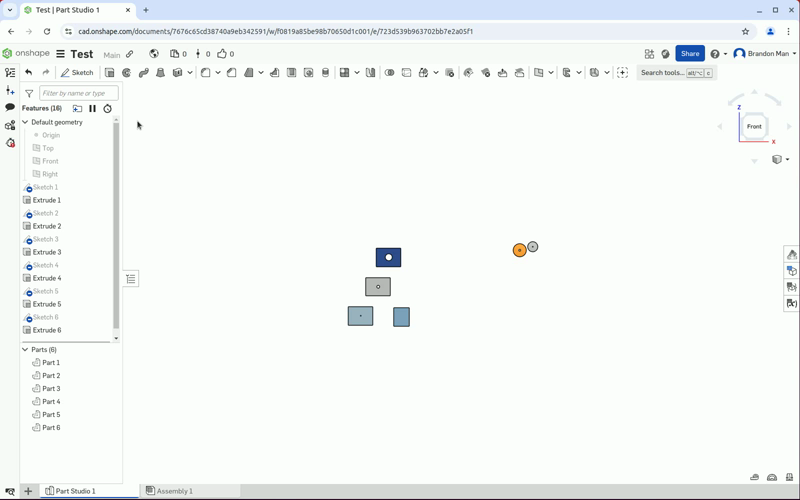
key(shift+h)
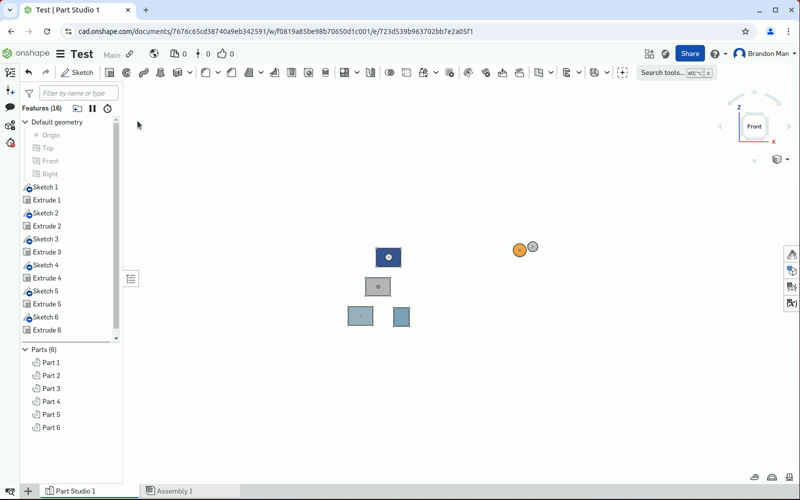
key(shift+h)
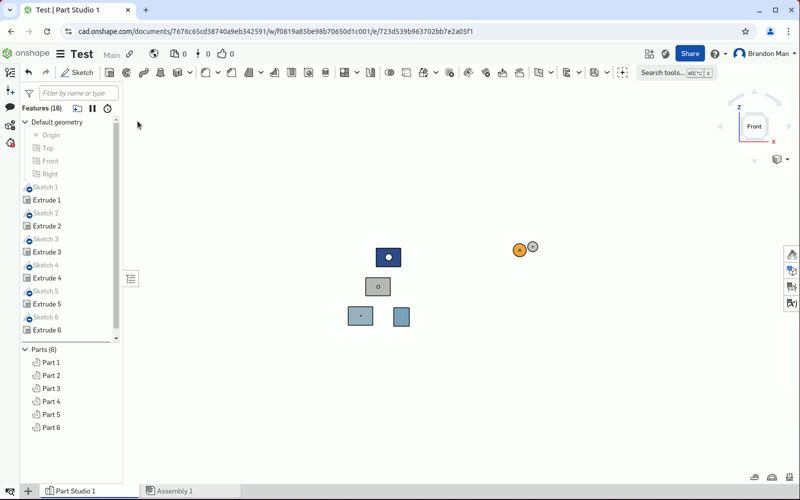
mouse_move(69, 189)
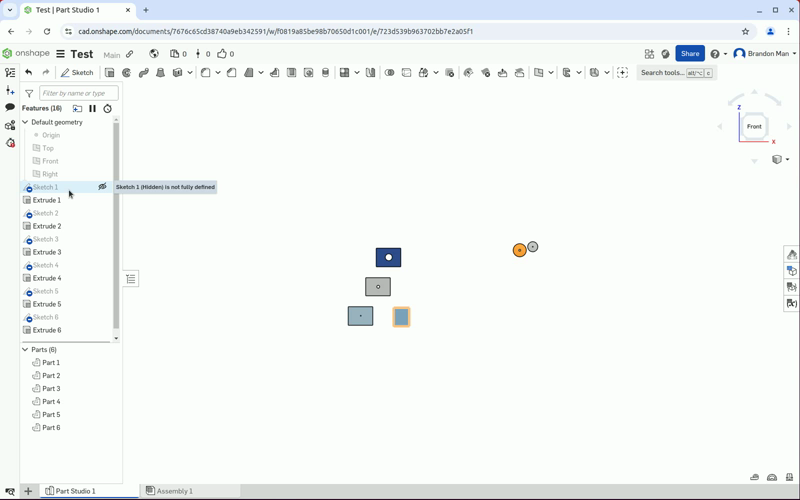
click(69, 189)
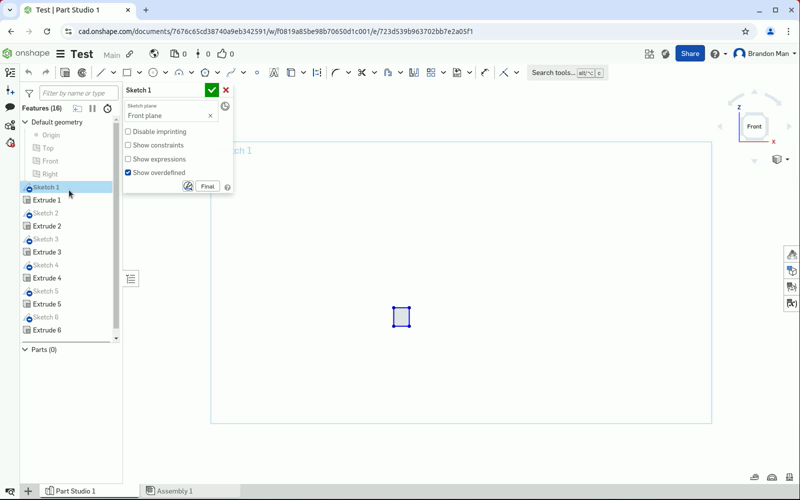
mouse_move(229, 92)
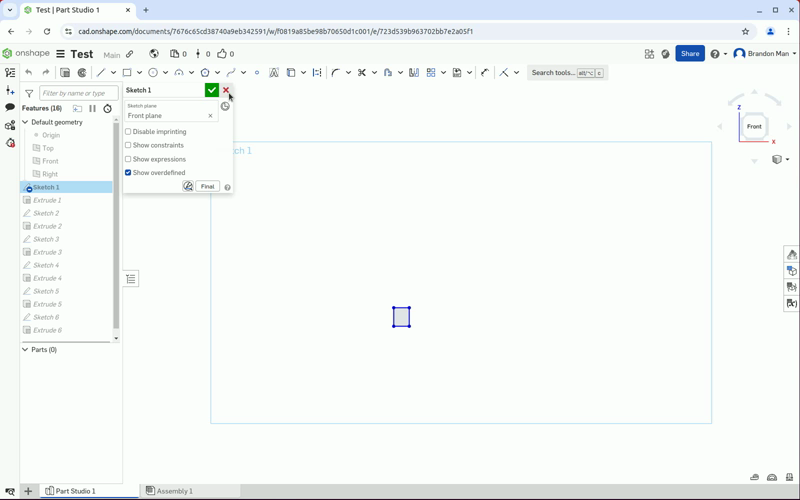
click(229, 92)
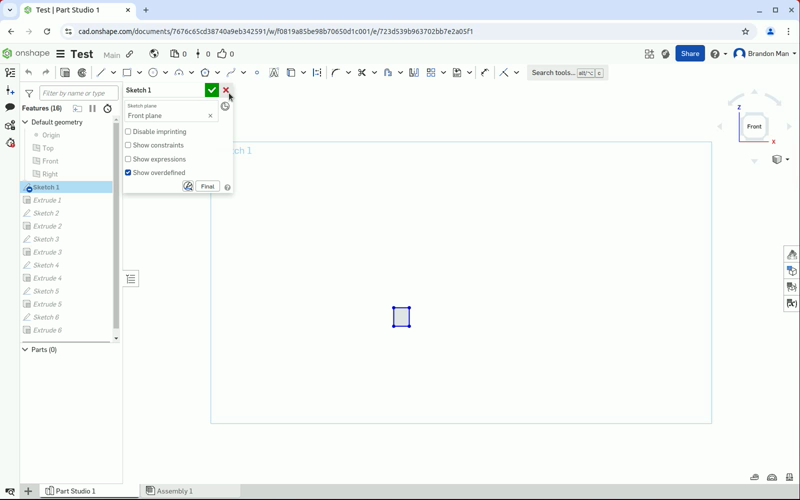
key(shift+s)
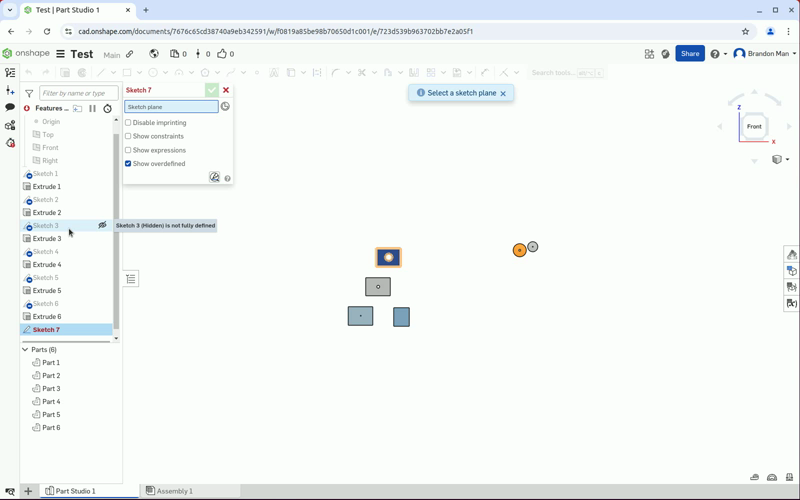
scroll(3)
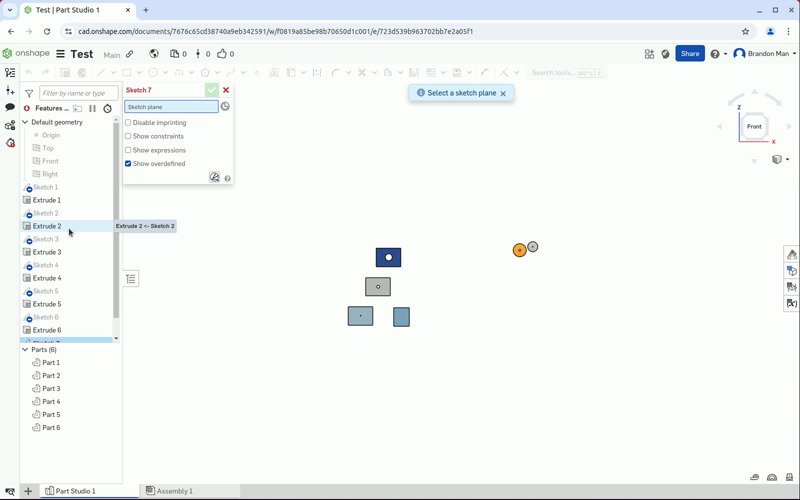
mouse_move(69, 163)
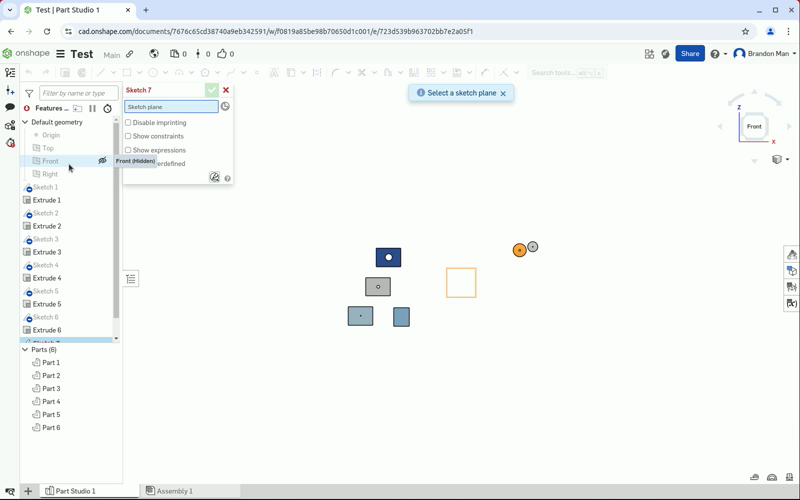
click(69, 163)
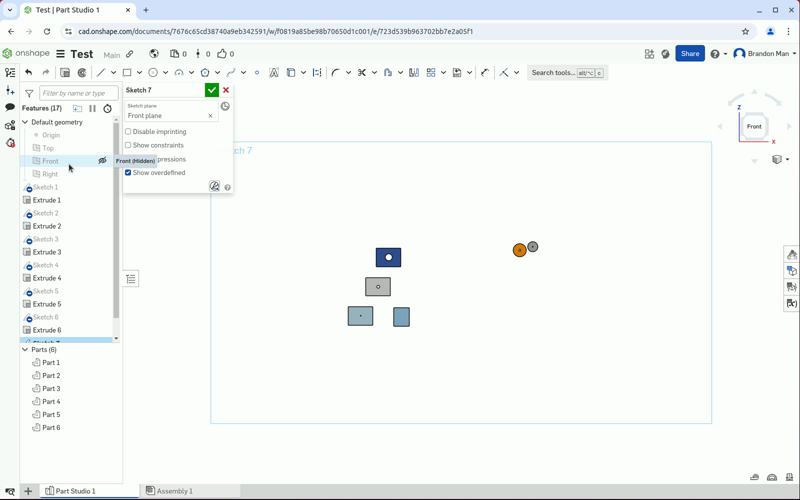
mouse_move(73, 352)
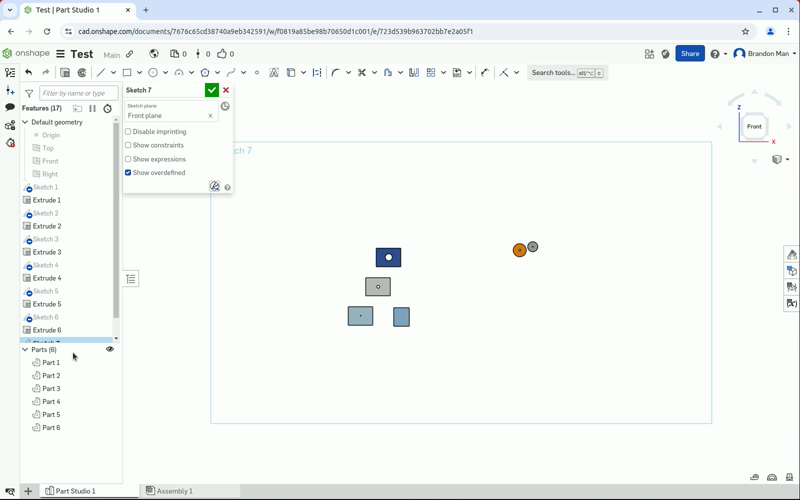
key(y)
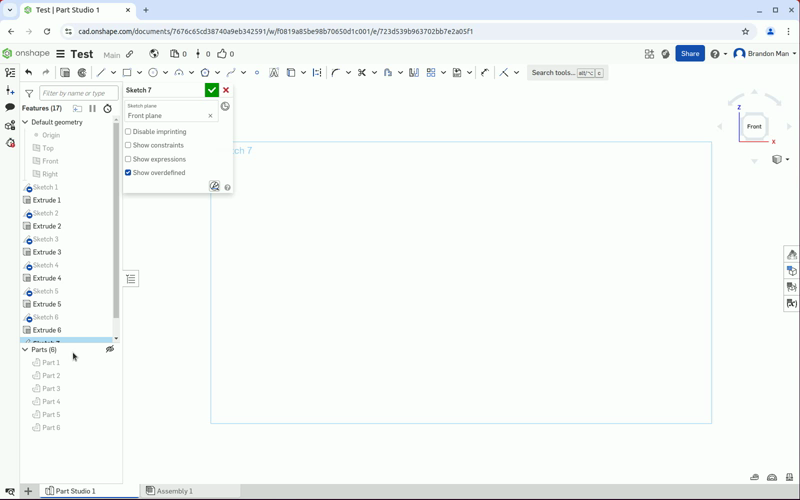
key(l)
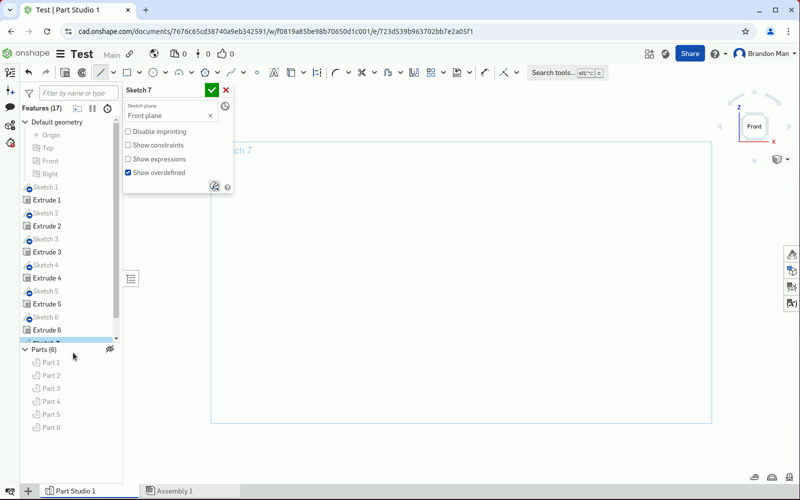
key_down(shift)
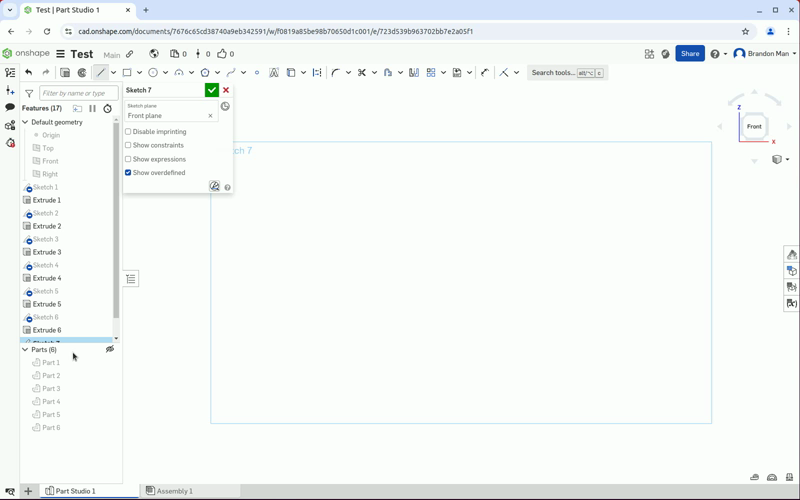
mouse_move(515, 272)
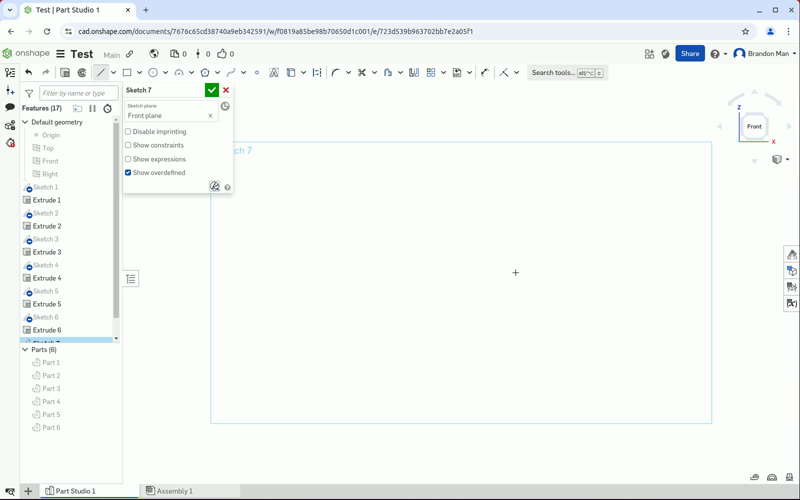
click(515, 272)
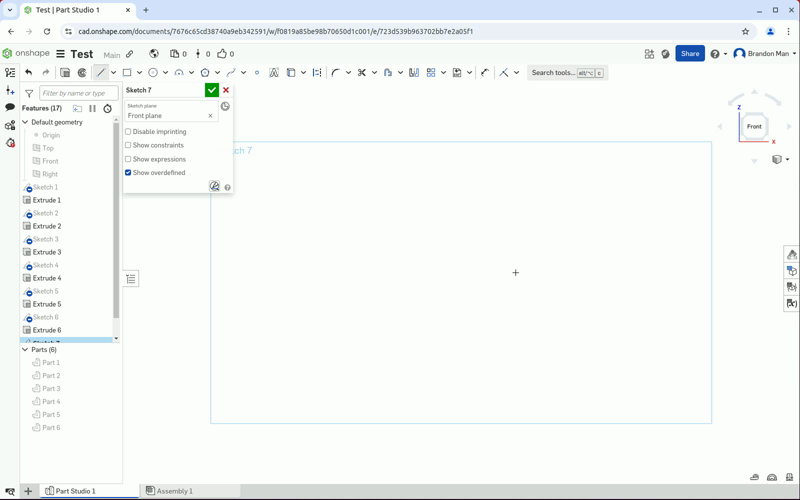
key_up(shift)
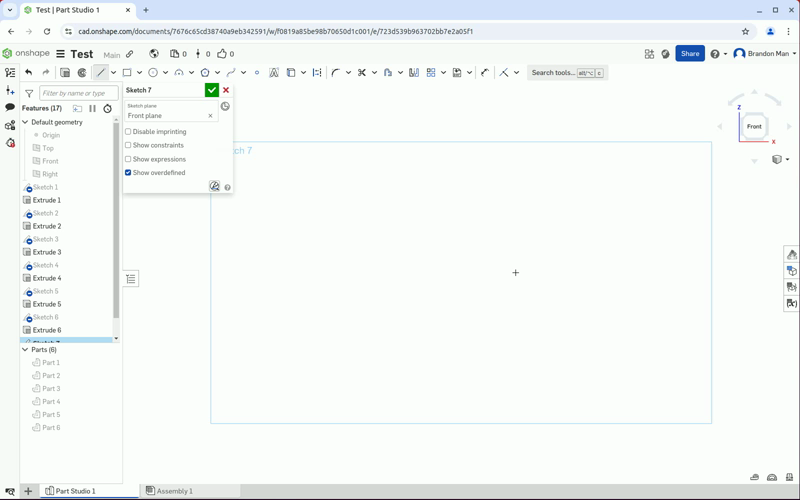
key_down(shift)
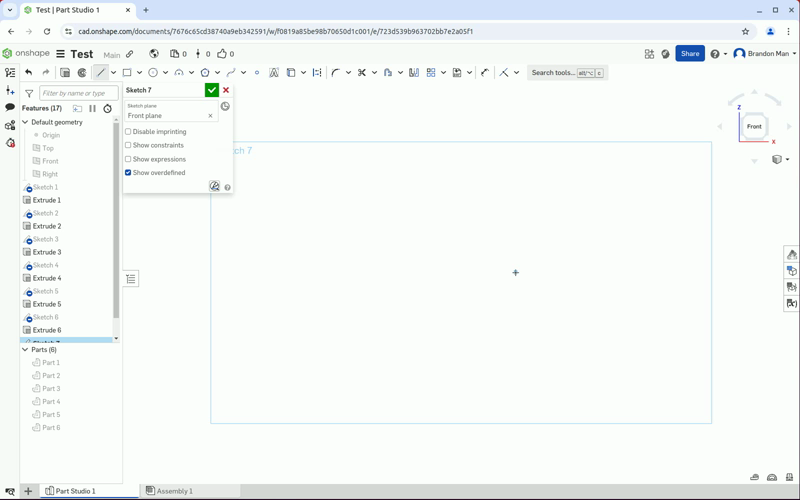
mouse_move(545, 272)
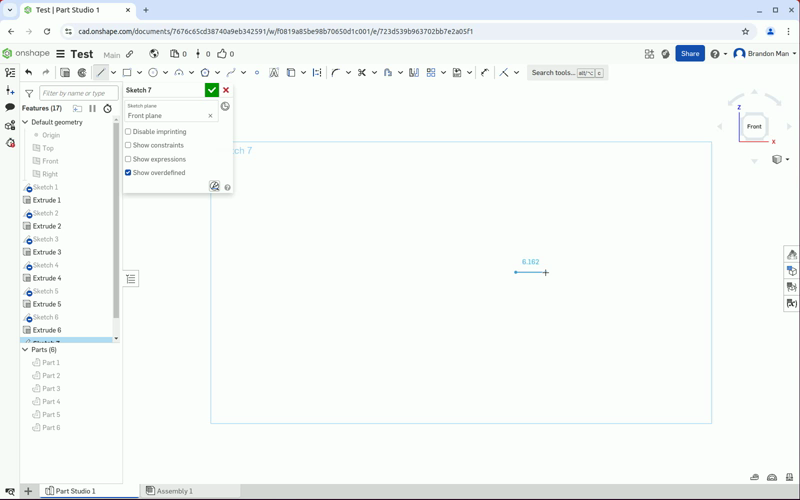
mouse_move(537, 272)
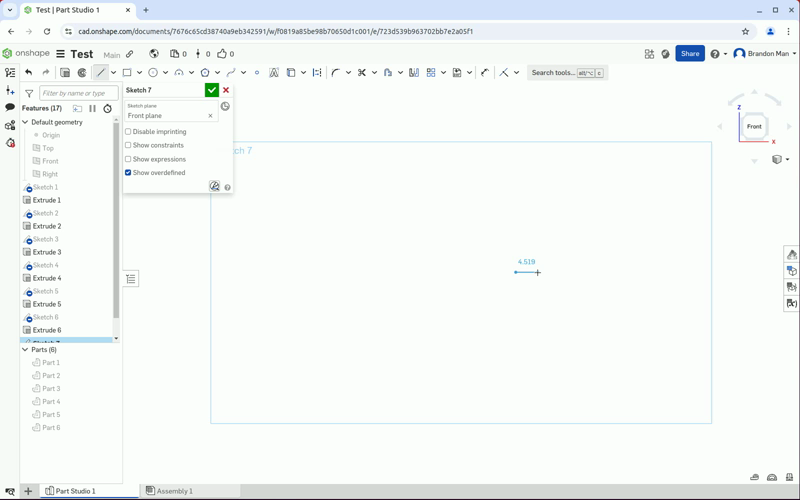
click(537, 272)
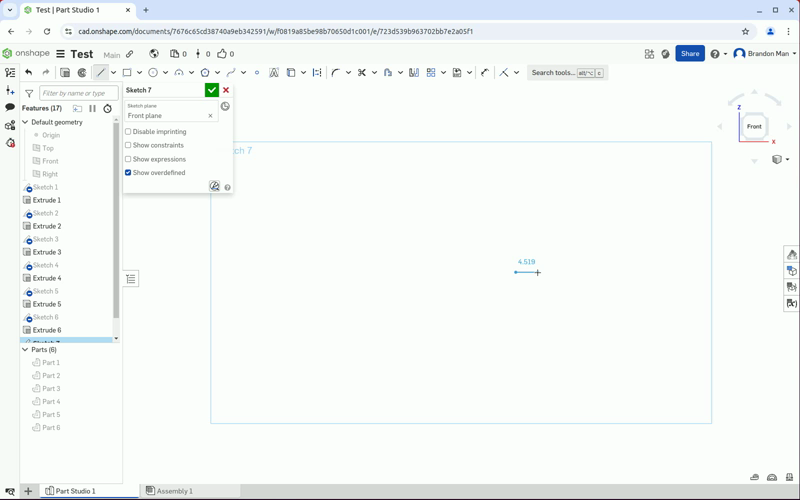
key_up(shift)
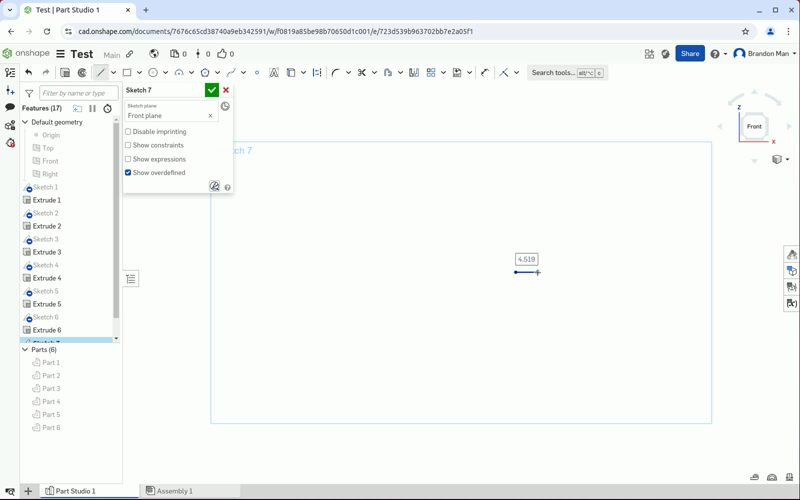
key_down(shift)
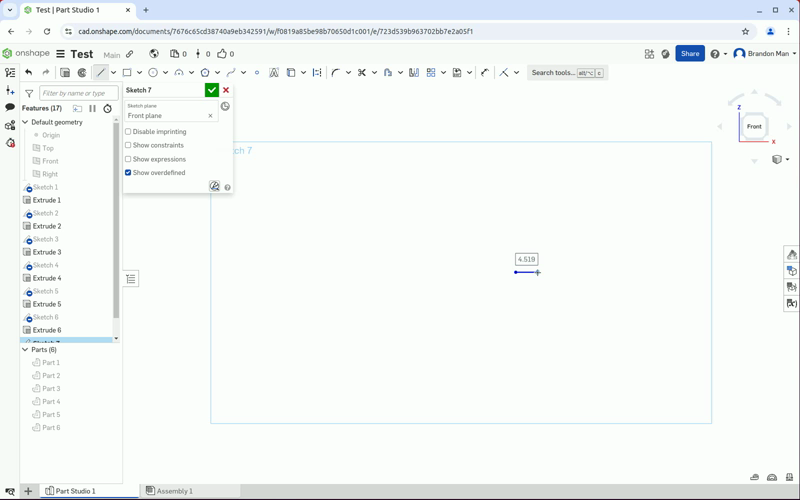
mouse_move(567, 272)
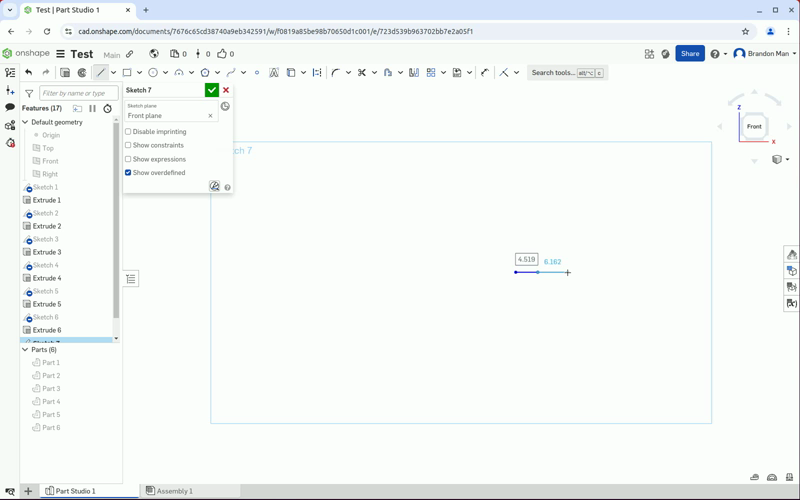
mouse_move(531, 266)
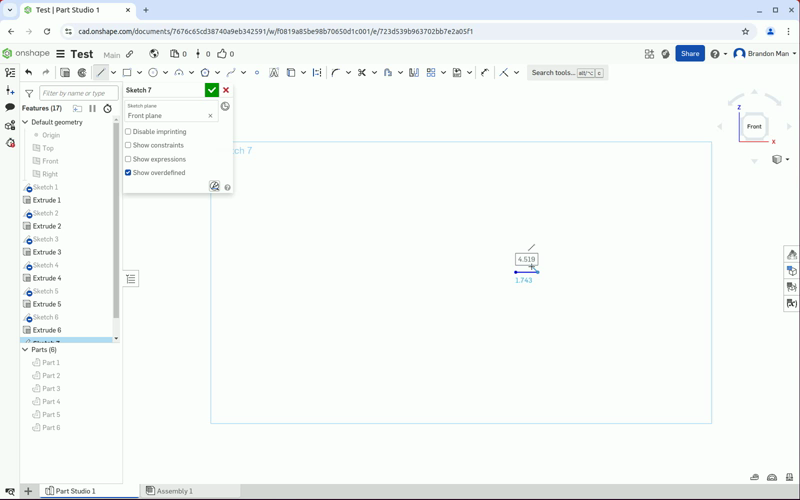
click(531, 266)
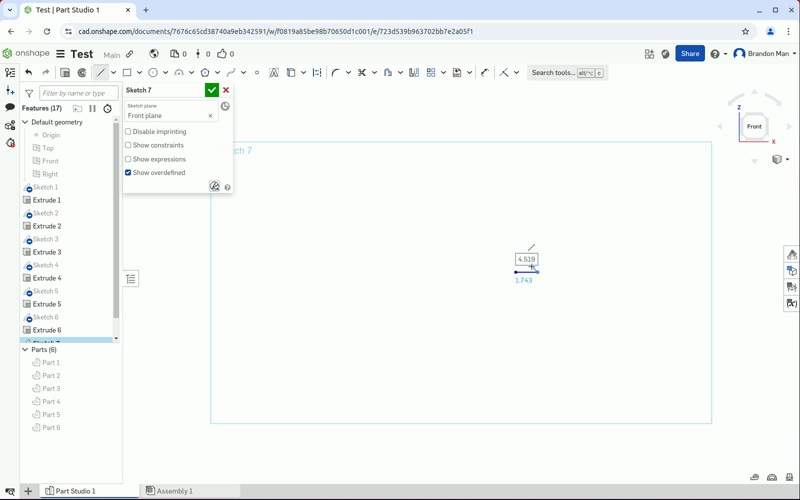
key_up(shift)
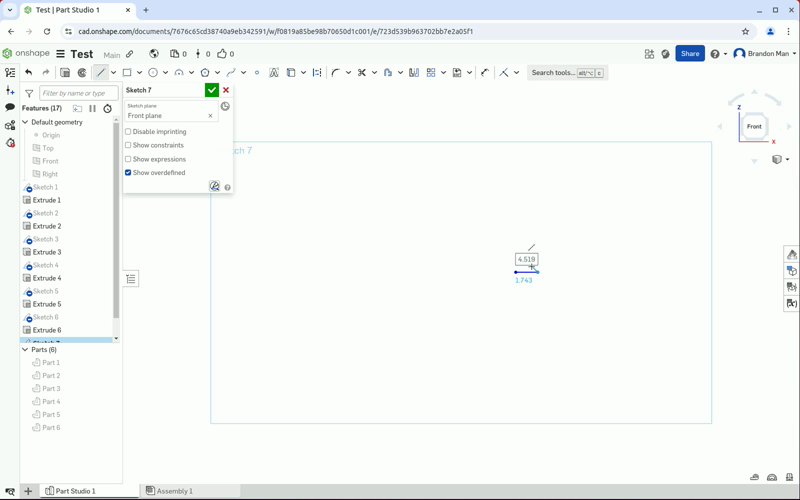
key_down(shift)
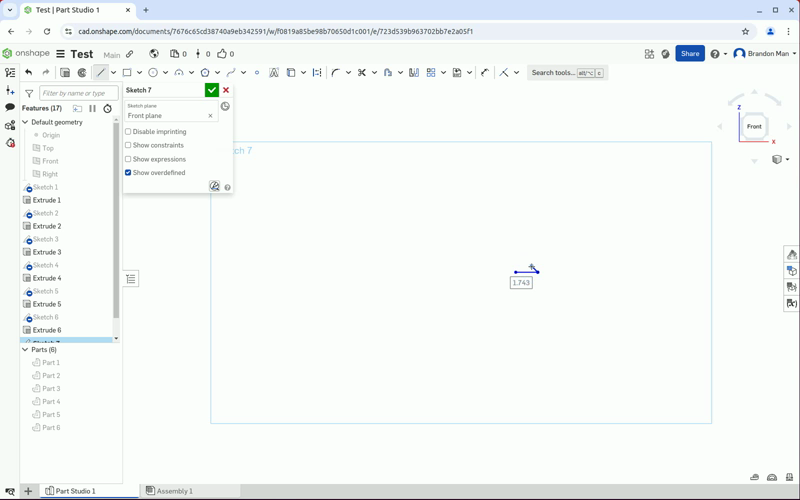
mouse_move(561, 266)
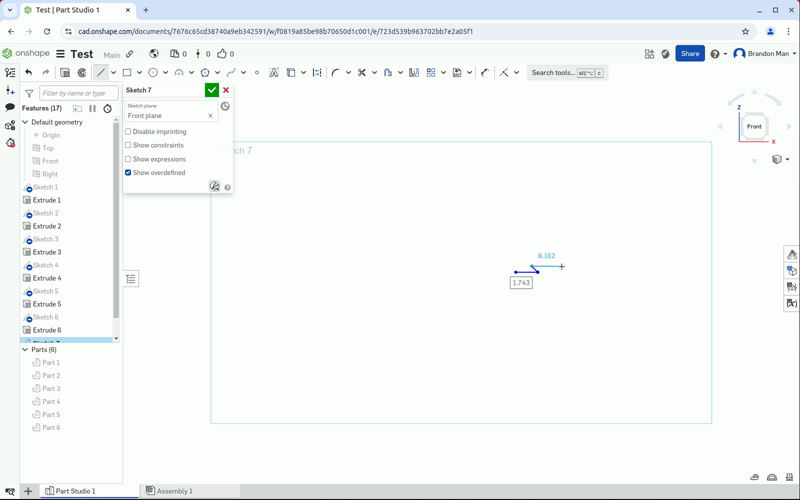
mouse_move(522, 266)
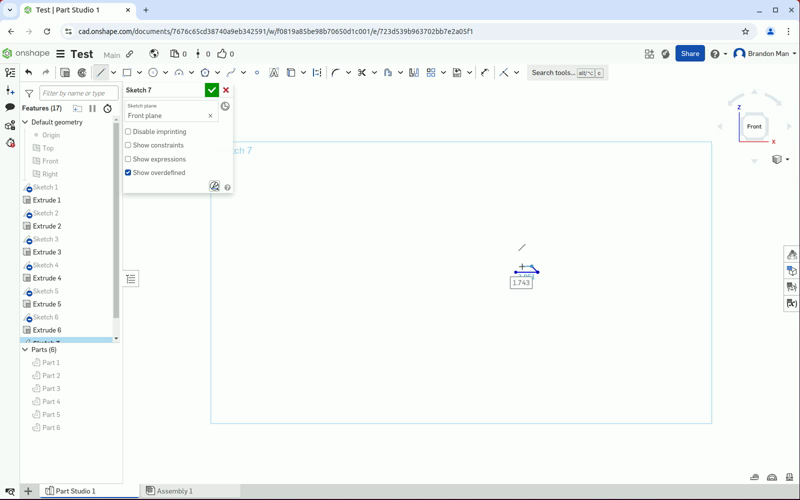
click(522, 266)
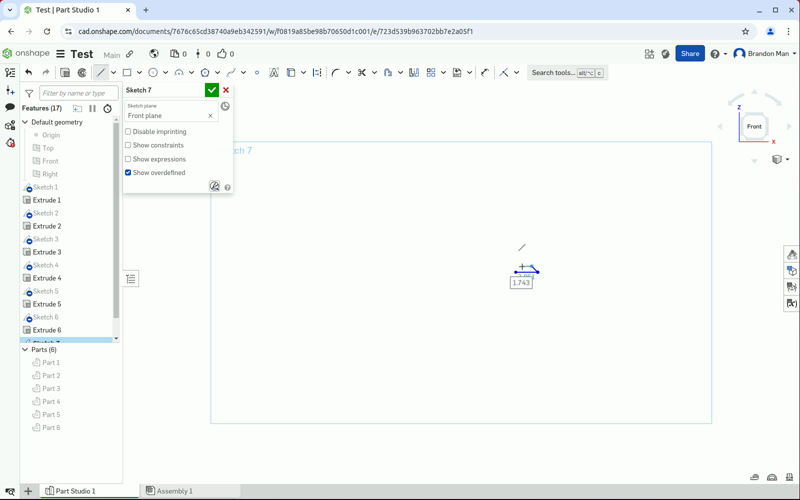
key_up(shift)
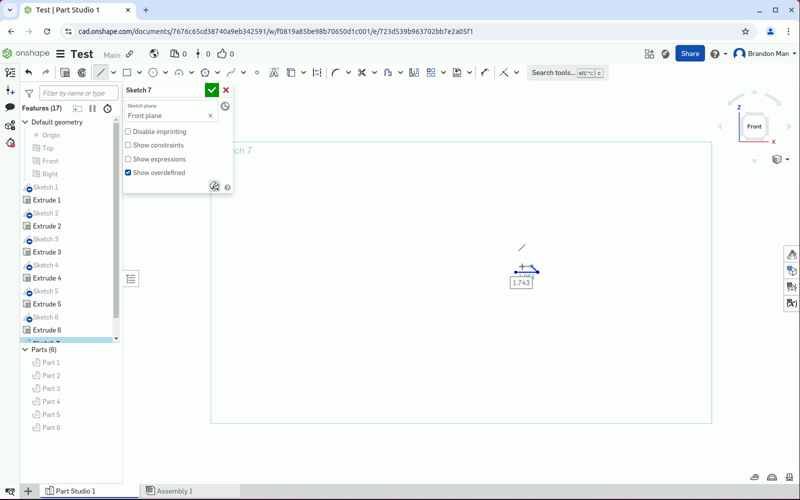
mouse_move(552, 266)
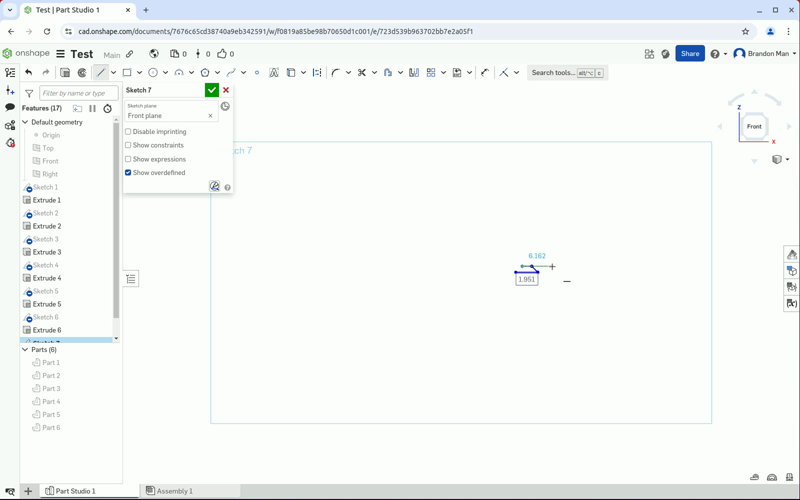
key_down(shift)
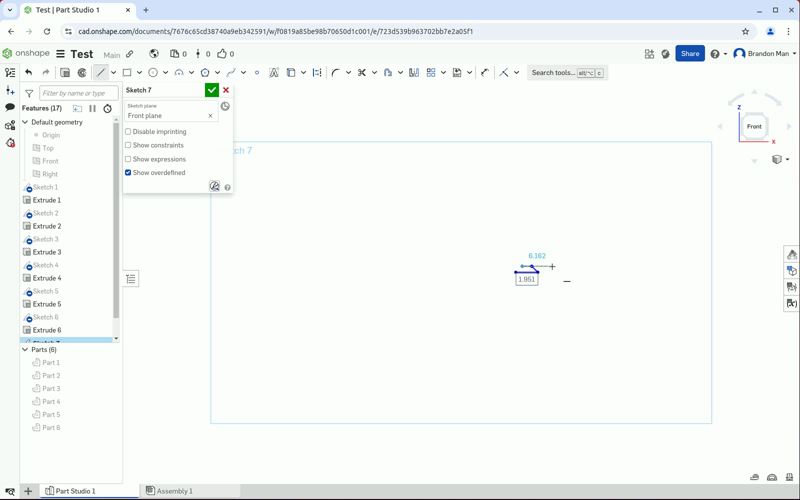
mouse_move(515, 272)
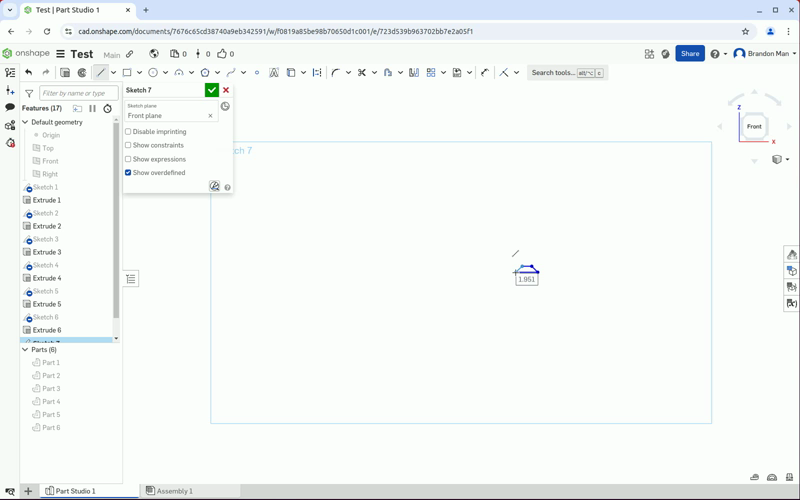
key_up(shift)
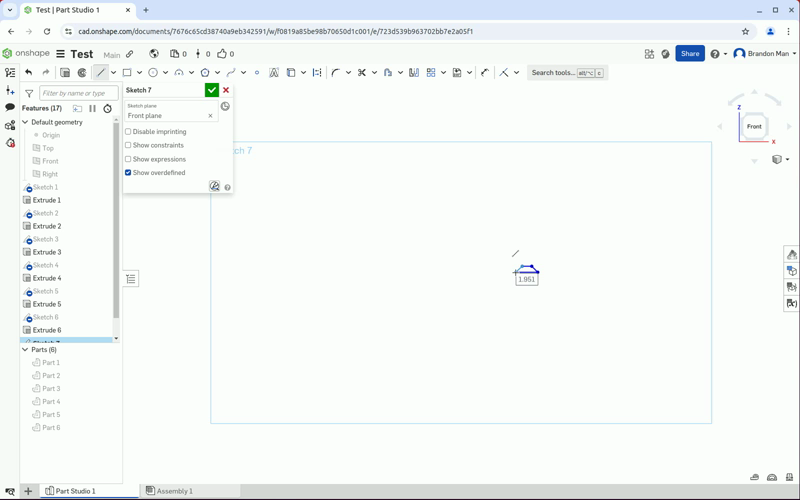
click(515, 272)
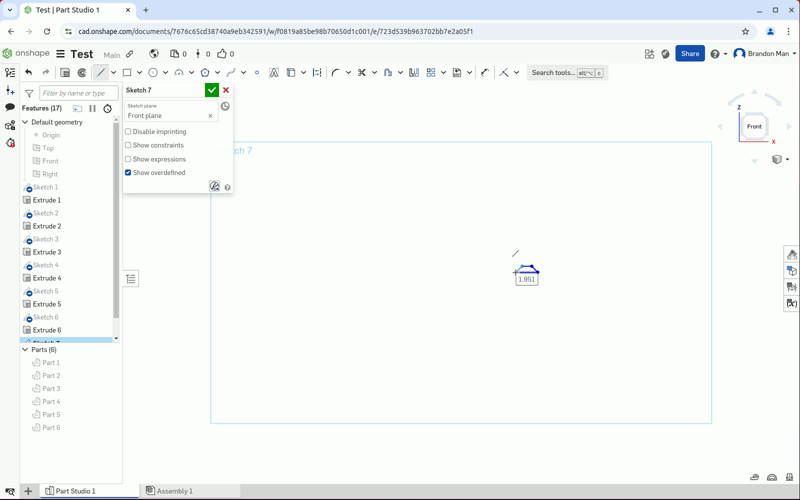
key(esc)
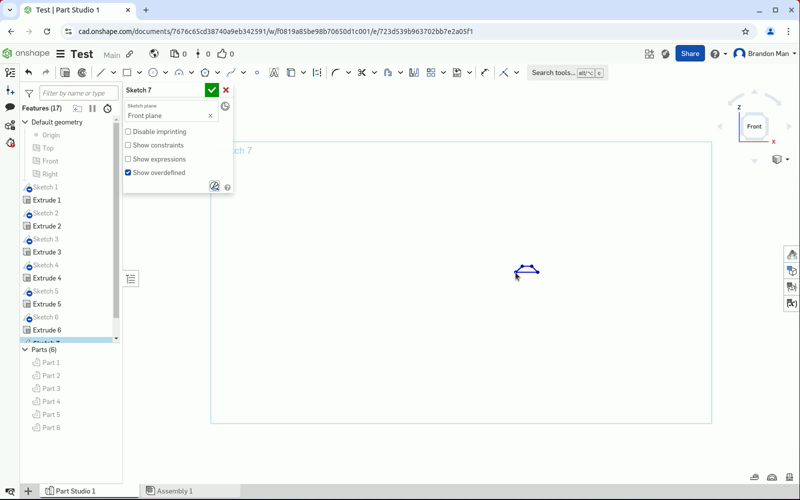
mouse_move(531, 270)
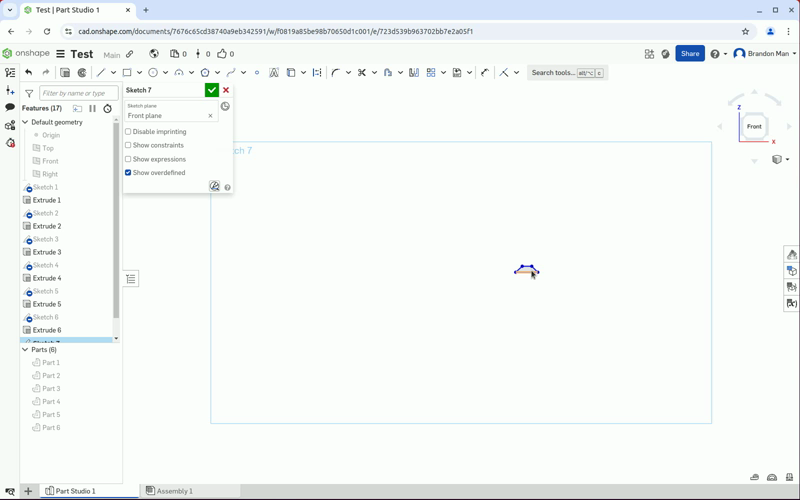
scroll(6)
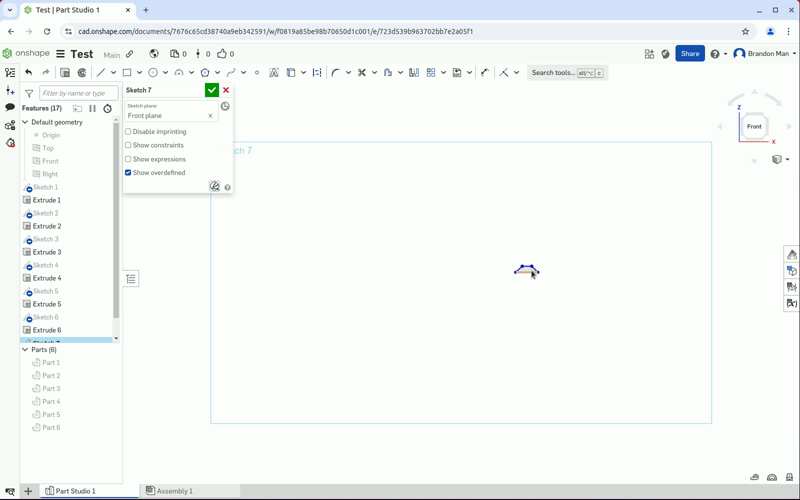
scroll(6)
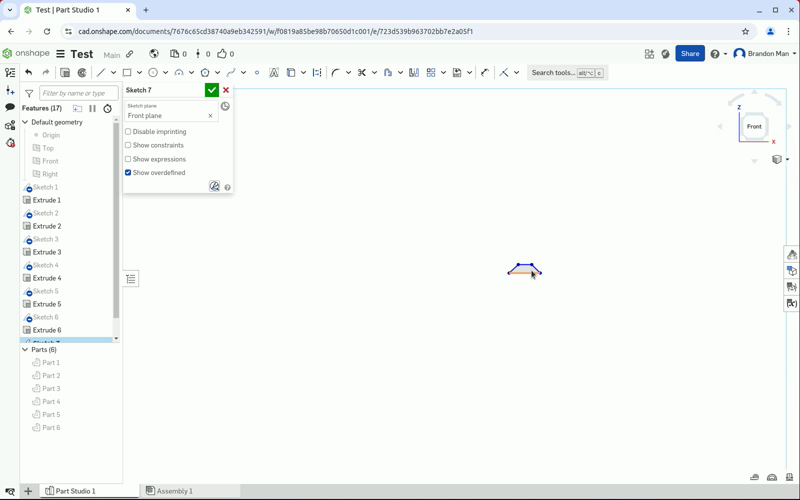
scroll(6)
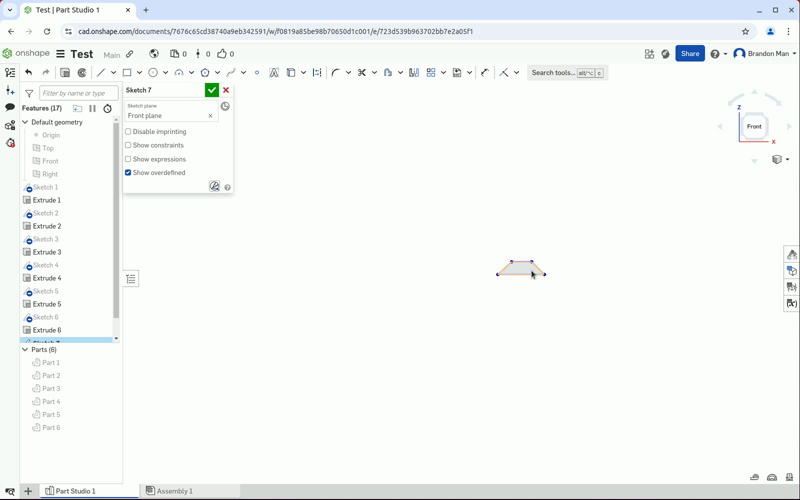
scroll(6)
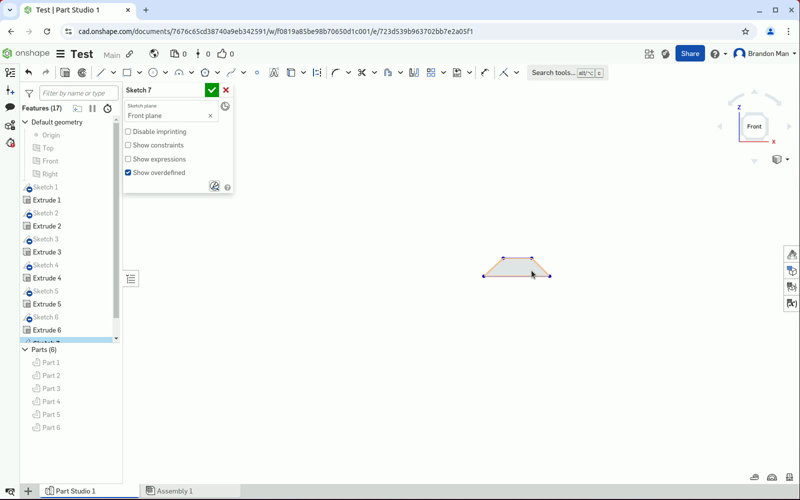
scroll(6)
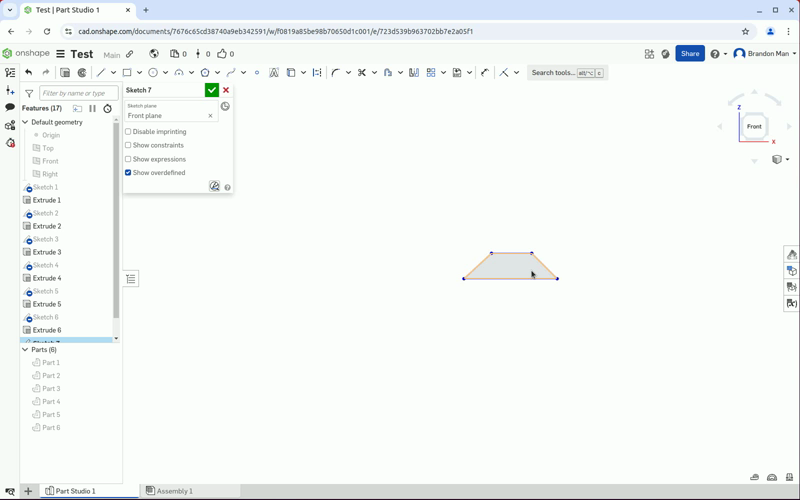
scroll(6)
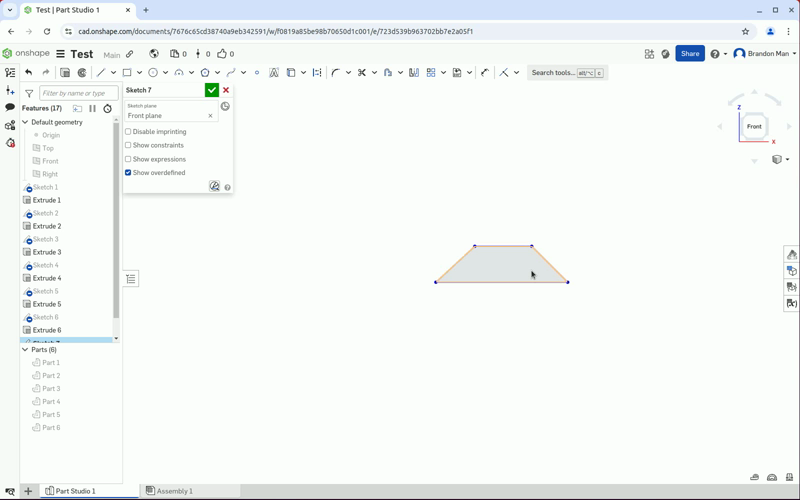
scroll(6)
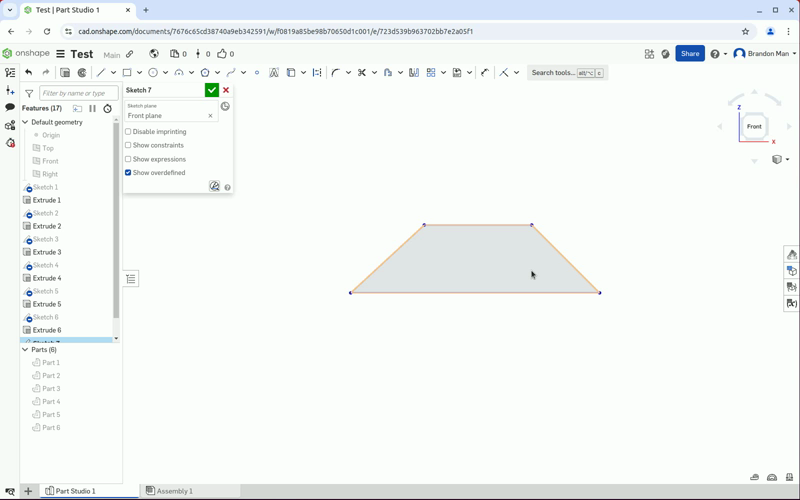
click(531, 270)
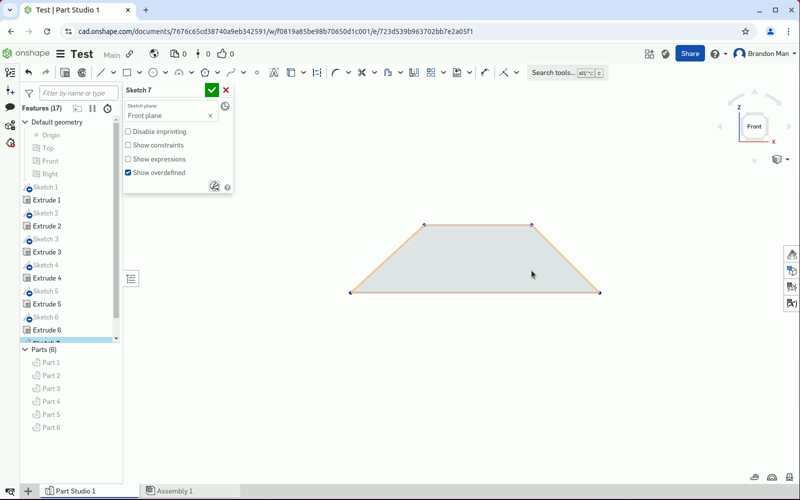
scroll(-6)
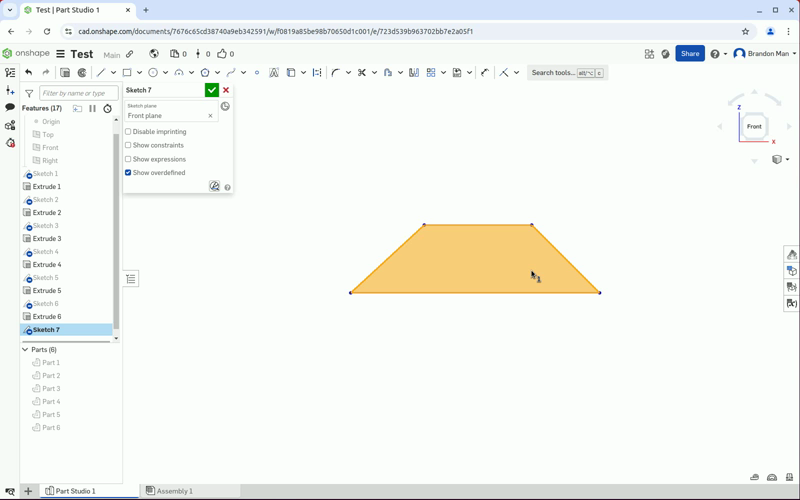
scroll(-6)
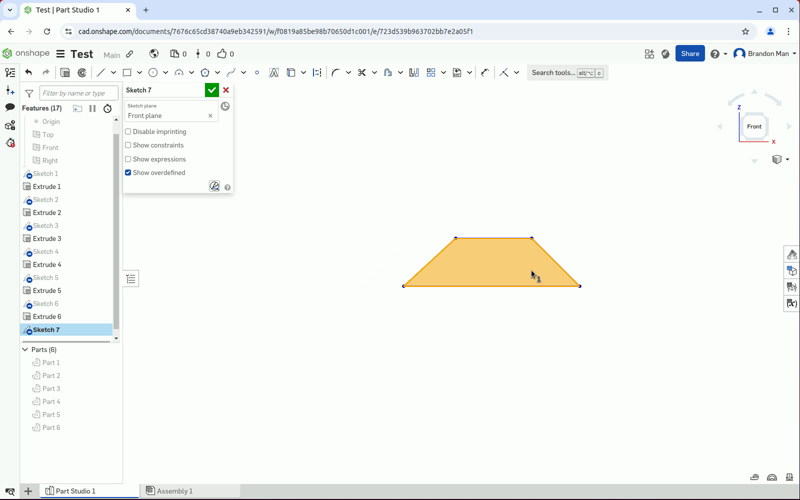
scroll(-6)
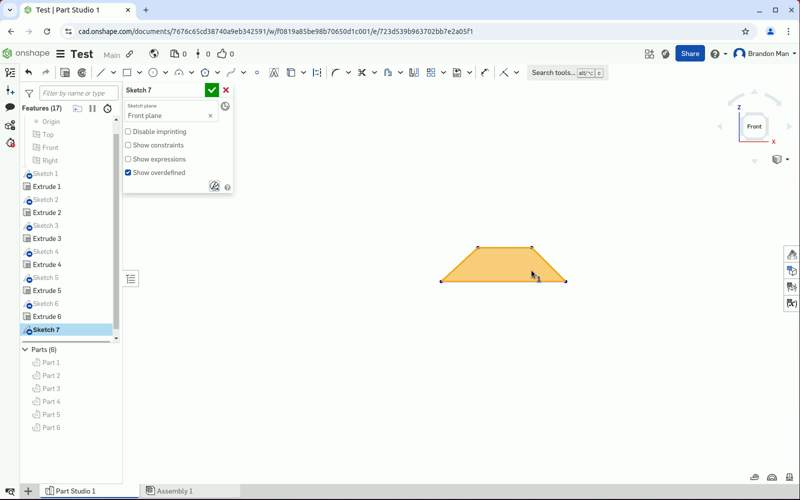
scroll(-6)
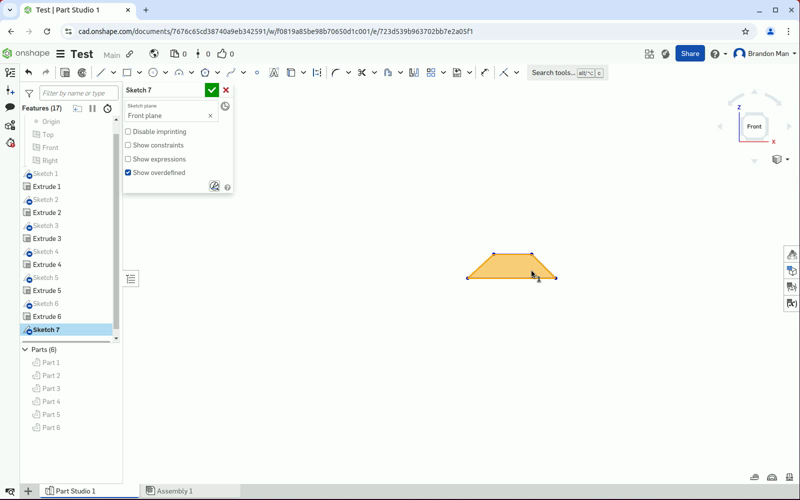
scroll(-6)
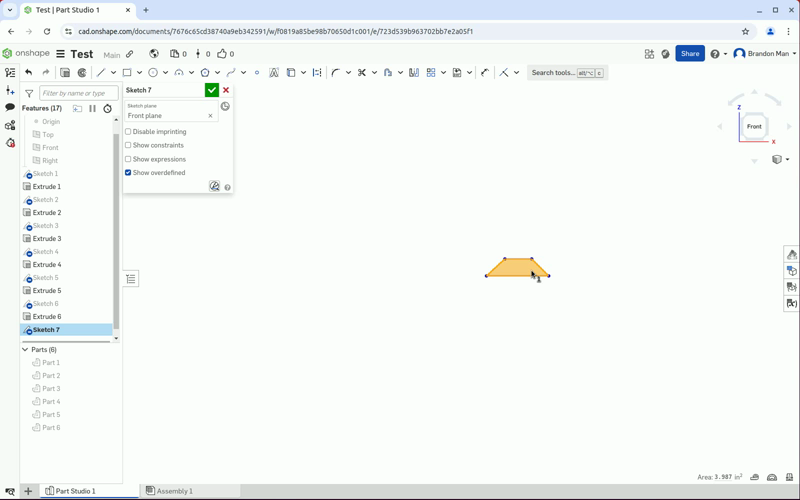
scroll(-6)
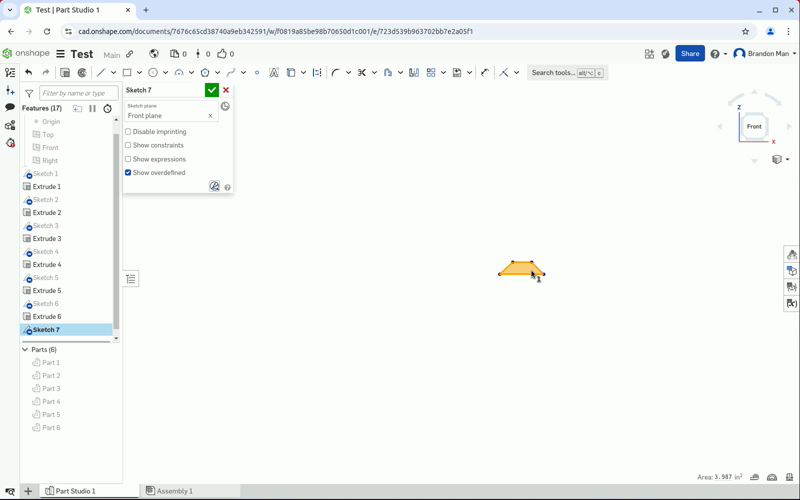
scroll(-6)
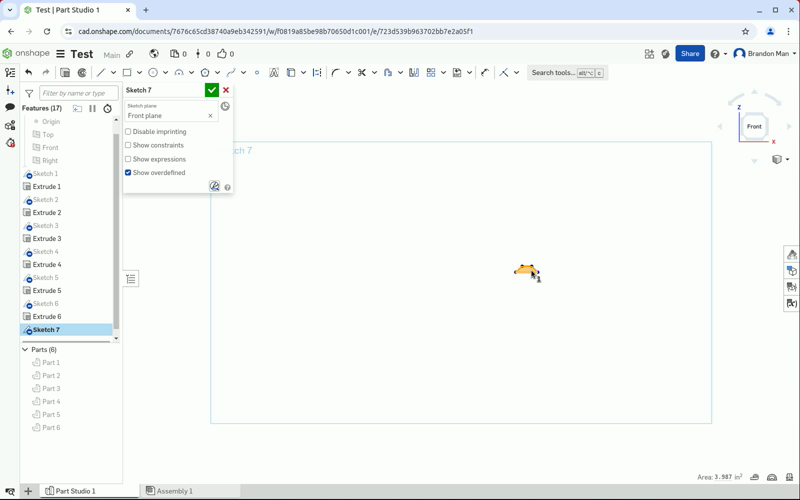
mouse_move(73, 352)
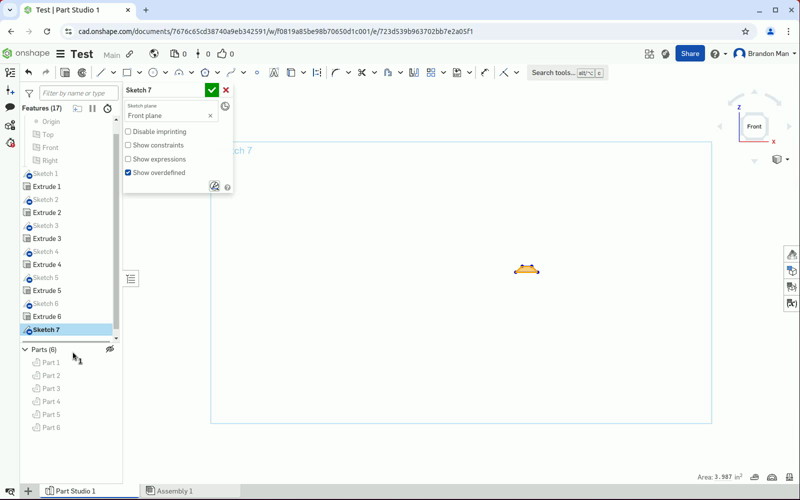
key(shift+y)
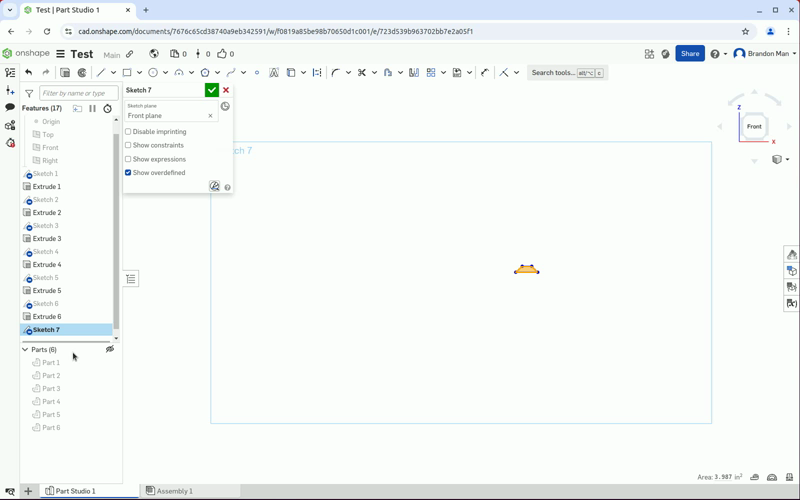
key(shift+e)
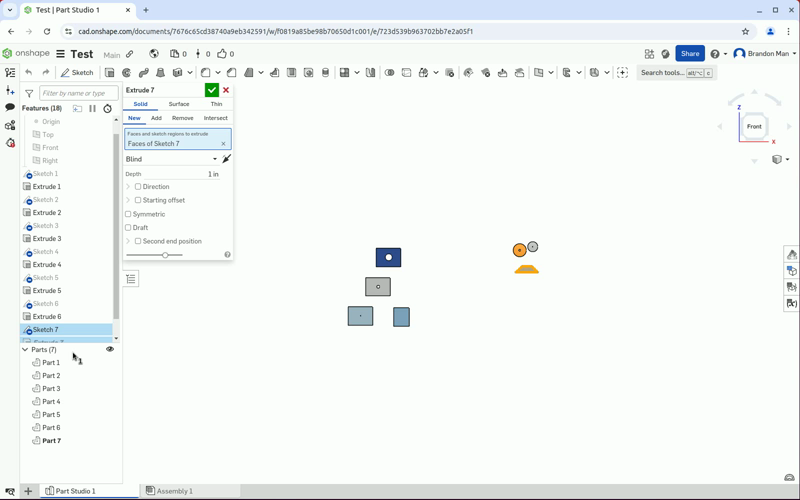
mouse_move(143, 106)
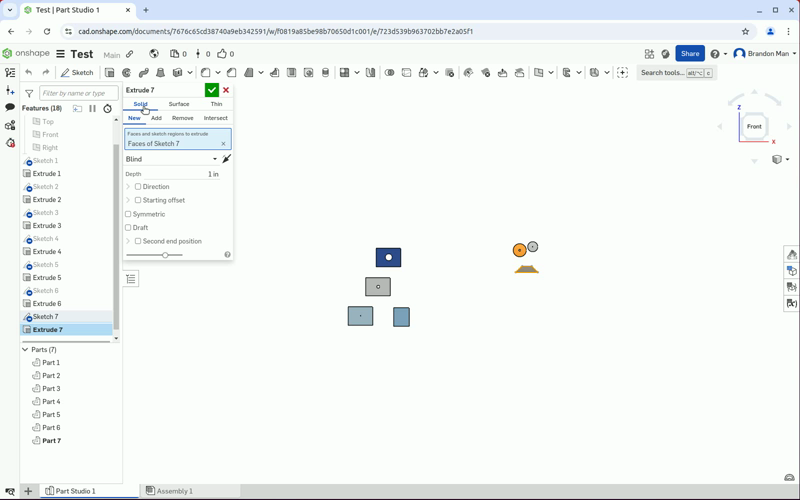
click(143, 106)
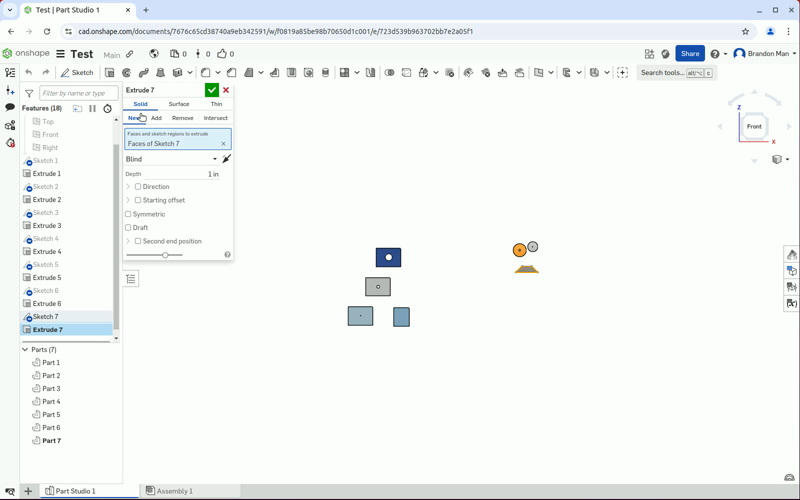
mouse_move(137, 120)
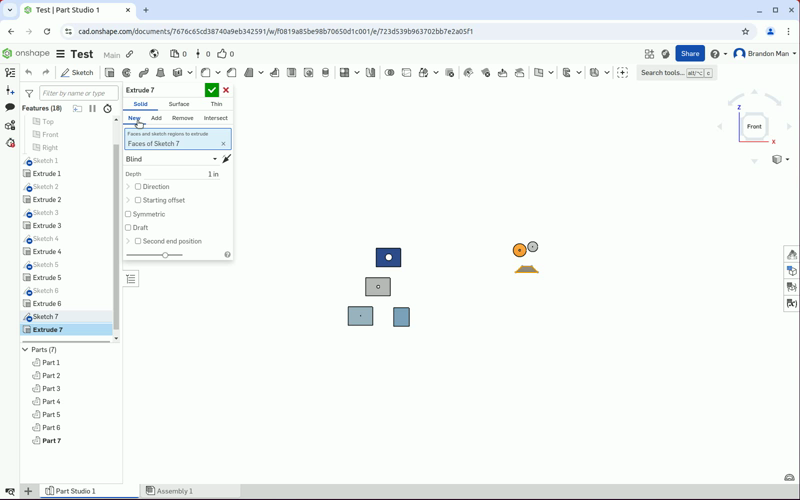
click(137, 120)
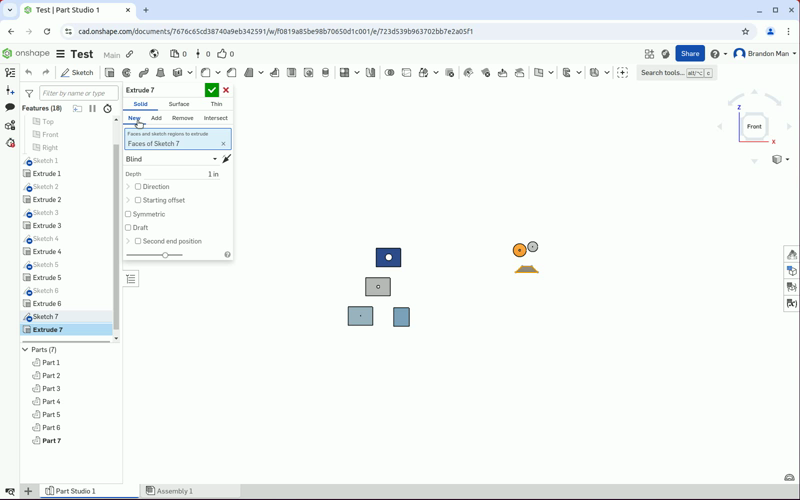
key(tab, 4)
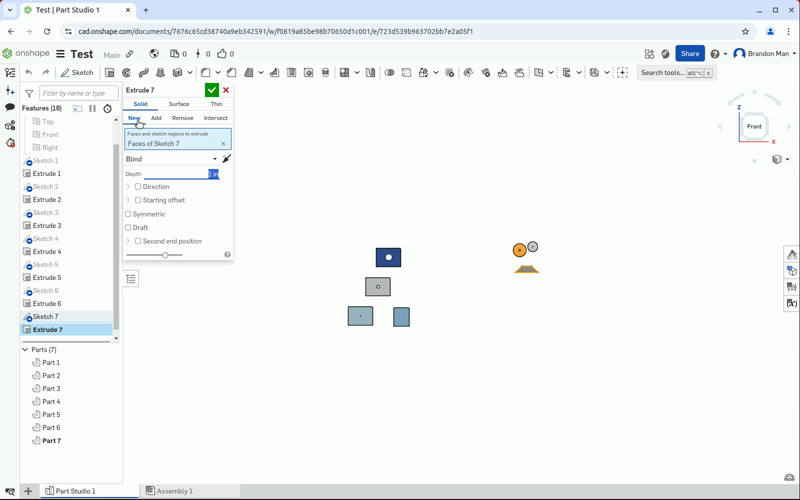
text(0.722)
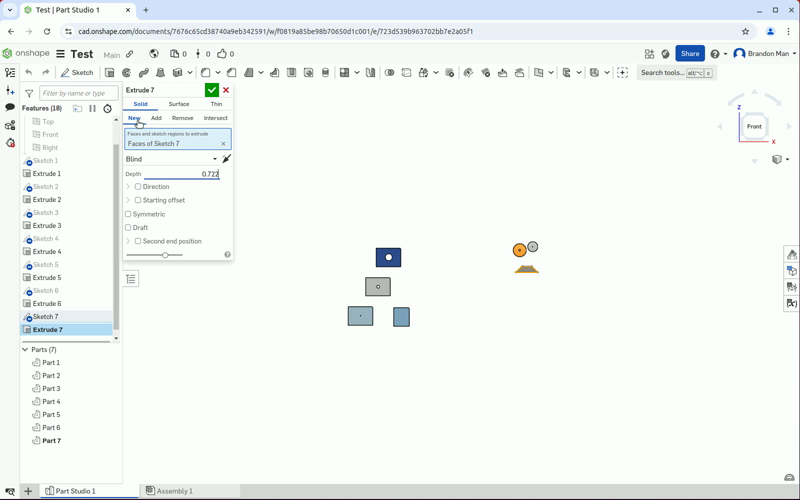
key(enter)
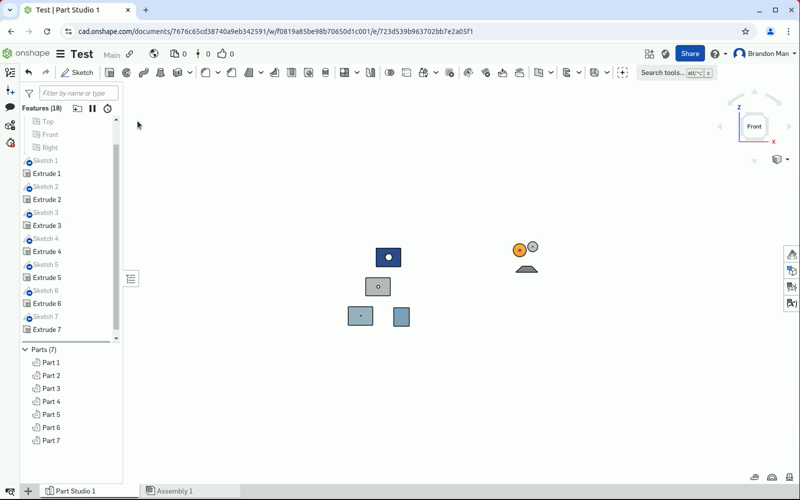
key(shift+h)
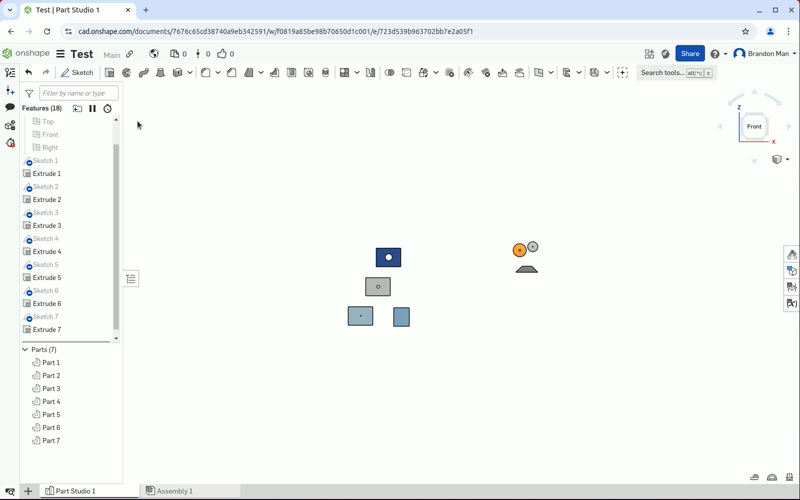
key(shift+h)
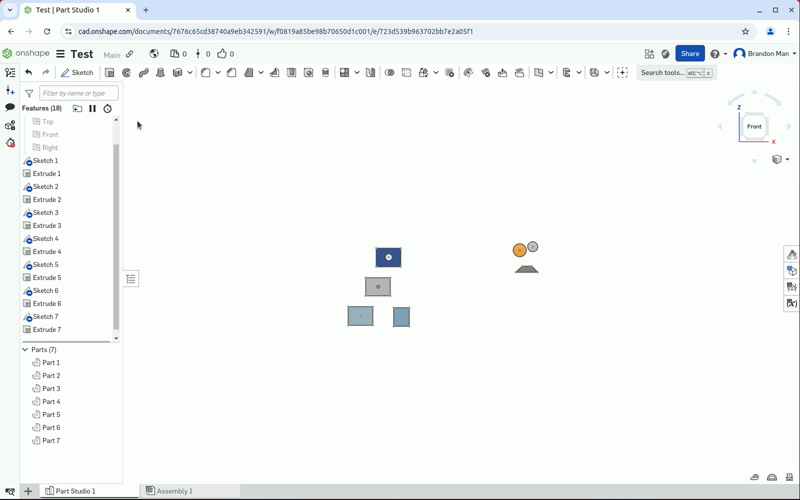
key(shift+7)
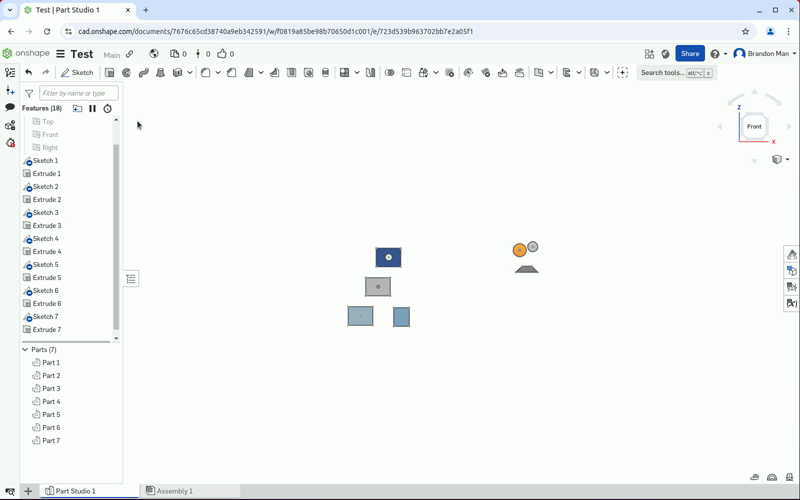
key(left, 2)
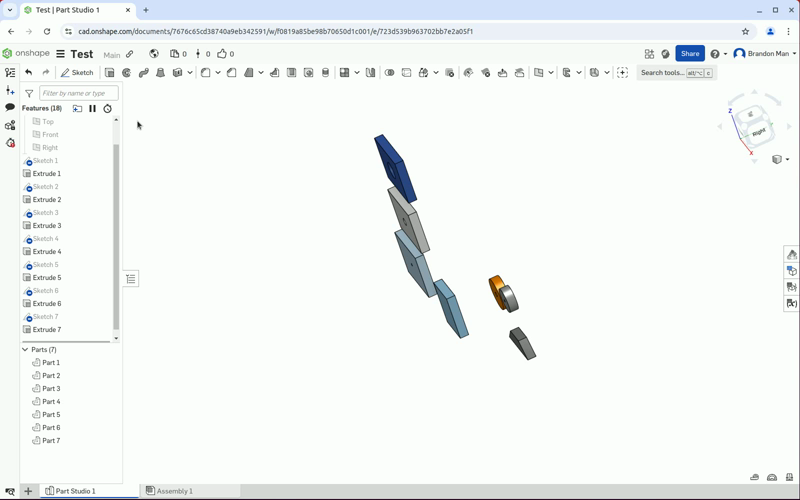
key(down, 2)
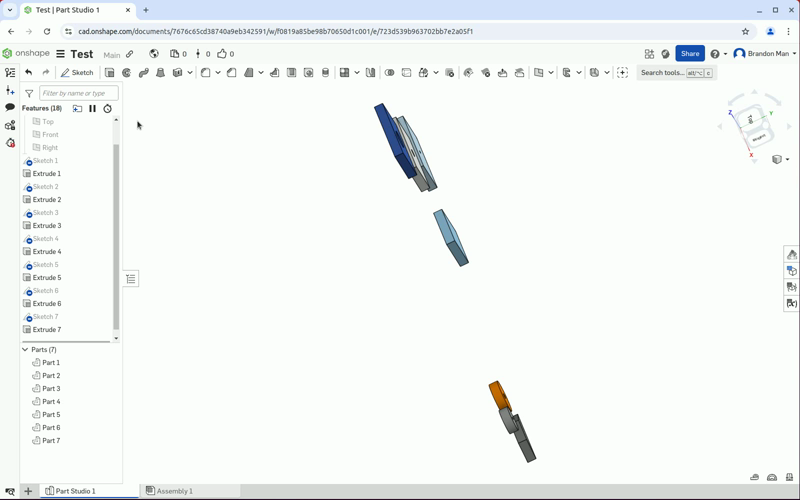
key(up, 2)
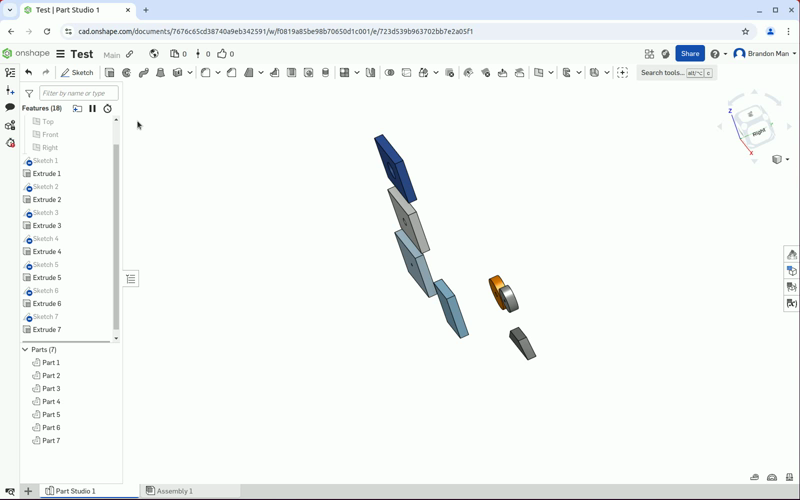
key(right, 2)
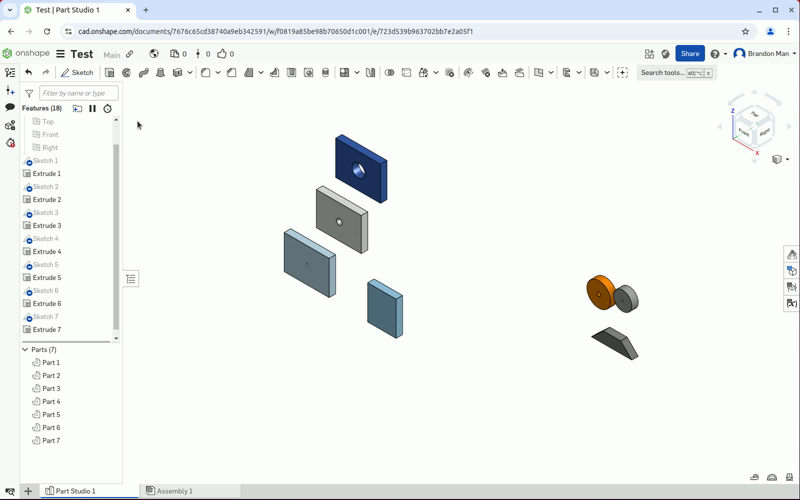
mouse_move(69, 163)
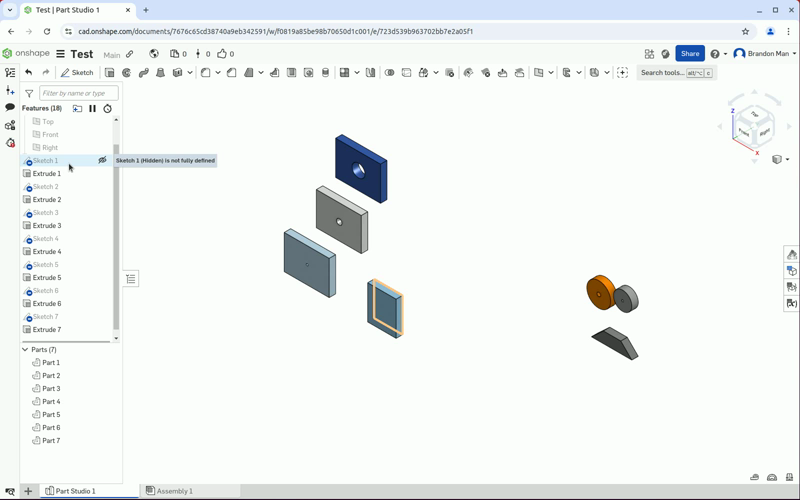
click(69, 163)